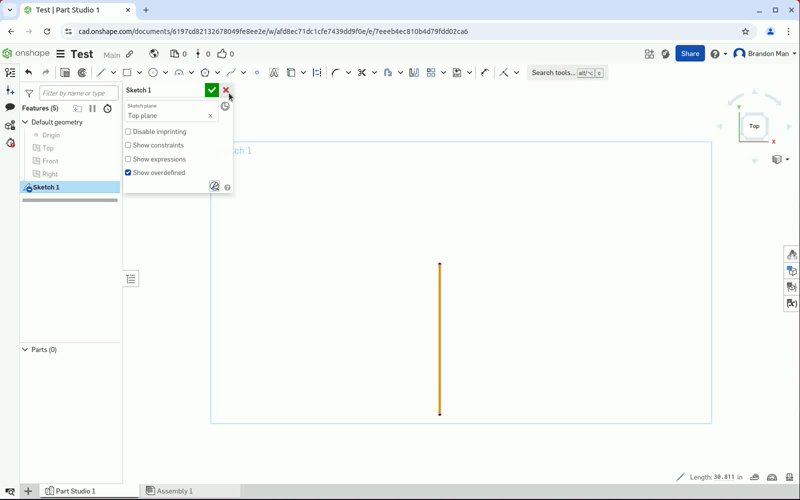
key(shift+h)
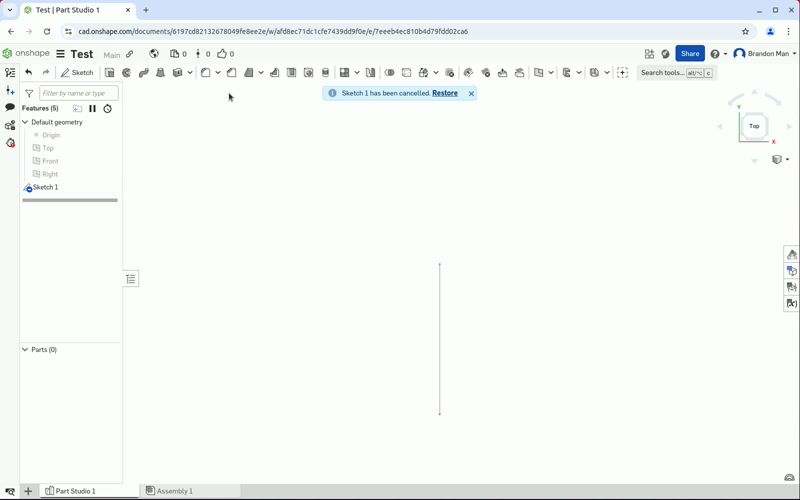
key(shift+s)
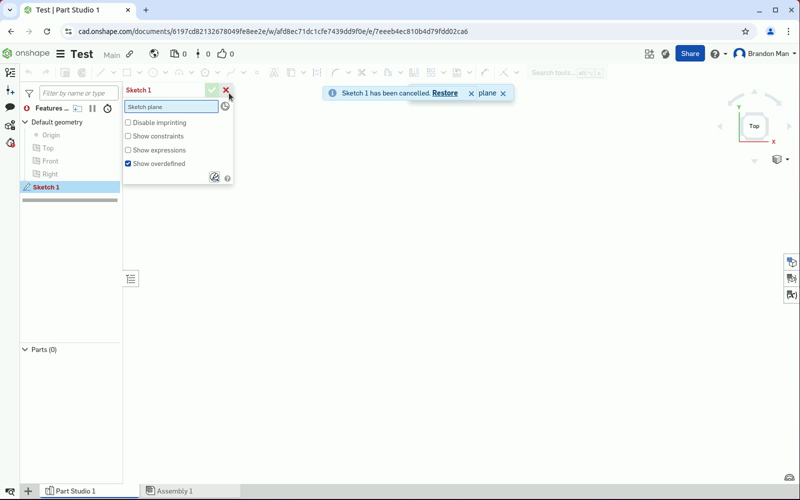
mouse_move(73, 150)
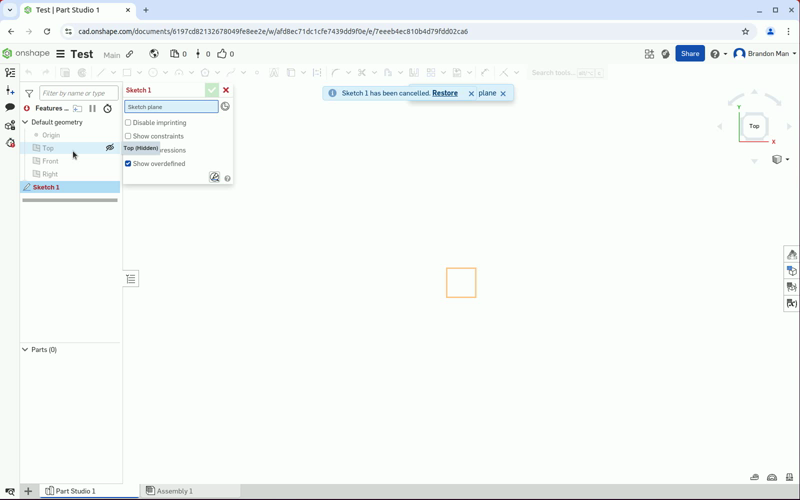
click(73, 150)
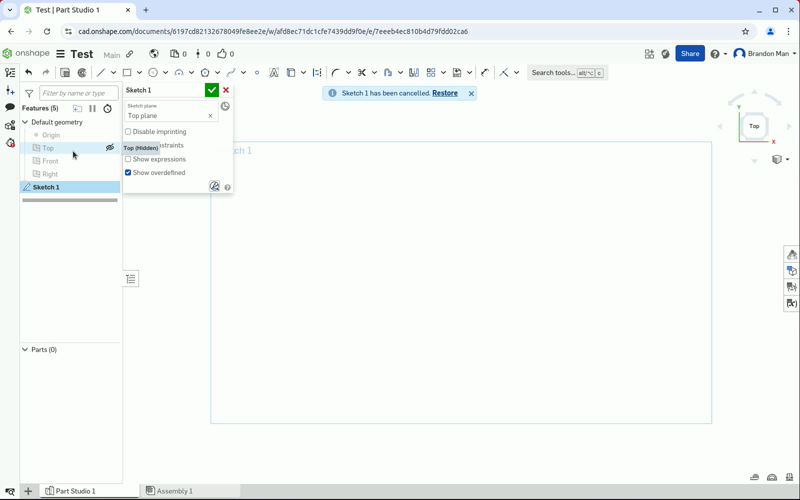
mouse_move(73, 352)
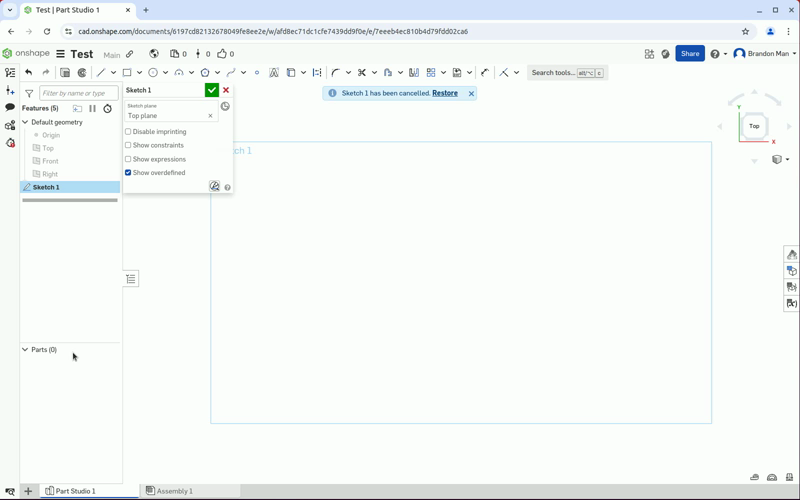
key(y)
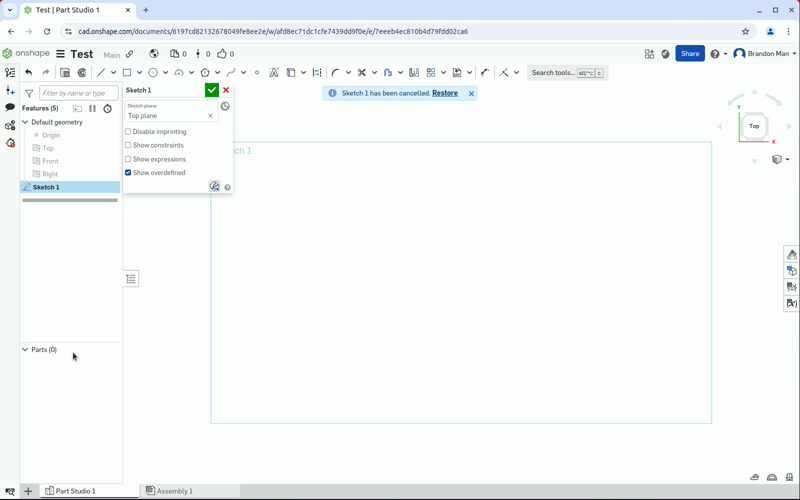
key(l)
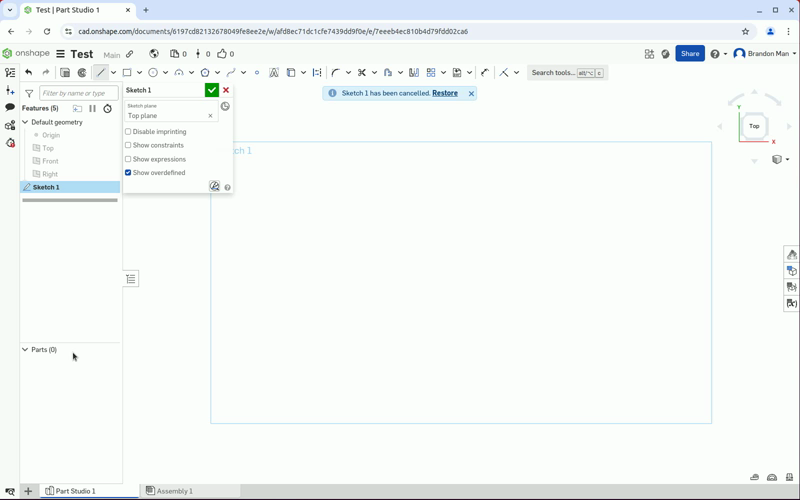
key_down(shift)
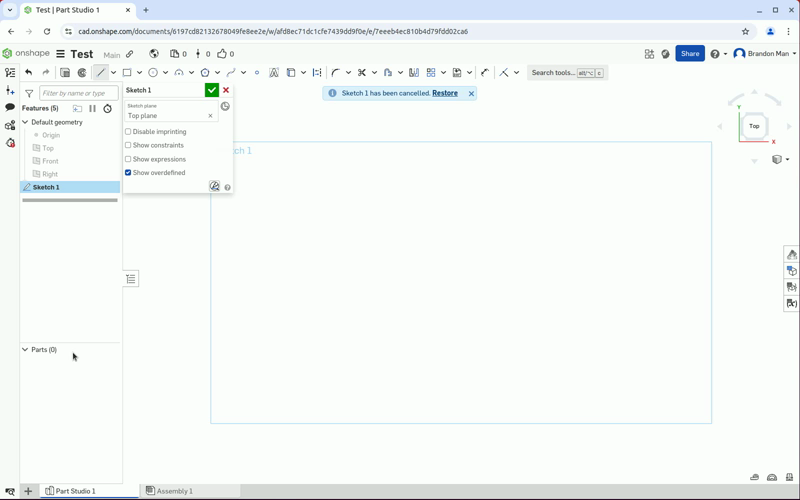
mouse_move(460, 282)
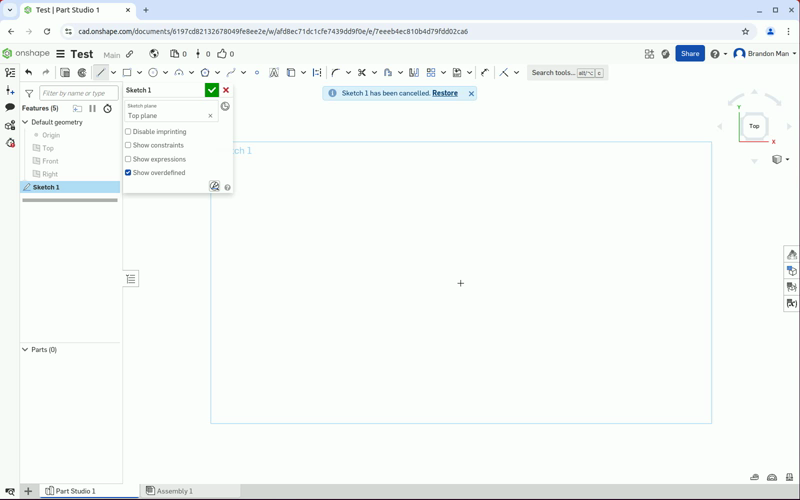
click(460, 282)
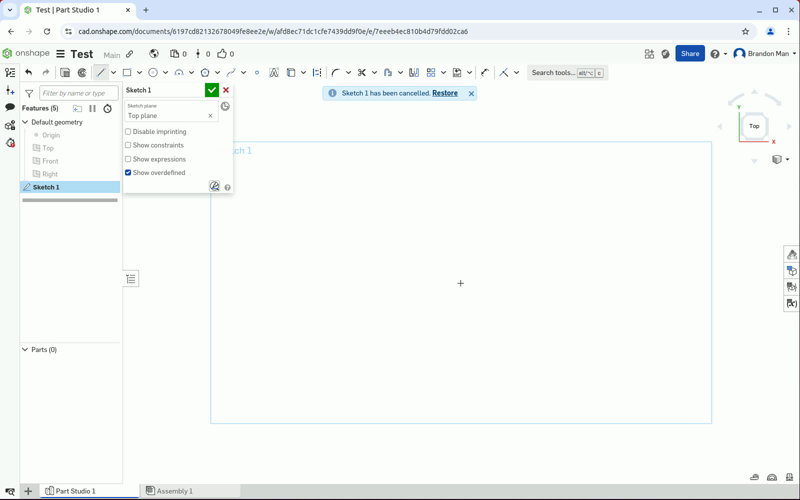
key_up(shift)
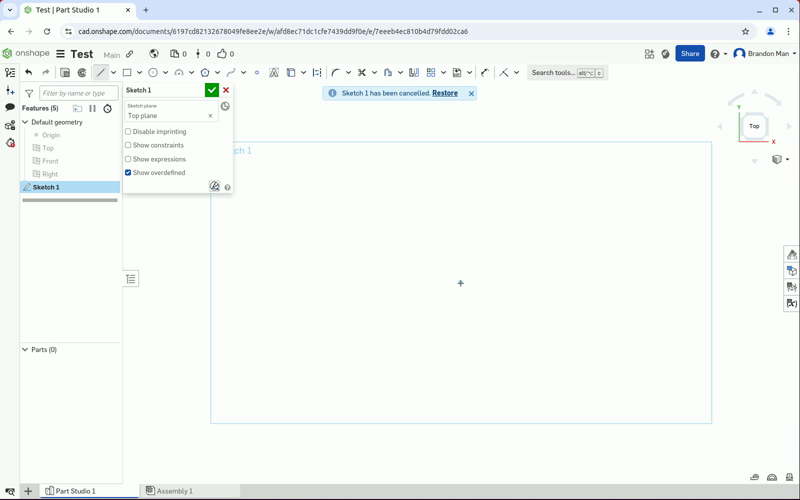
key_down(shift)
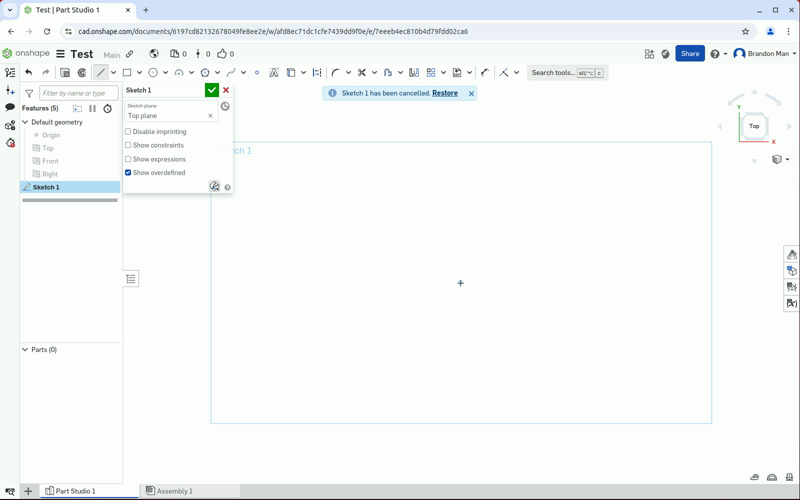
mouse_move(573, 282)
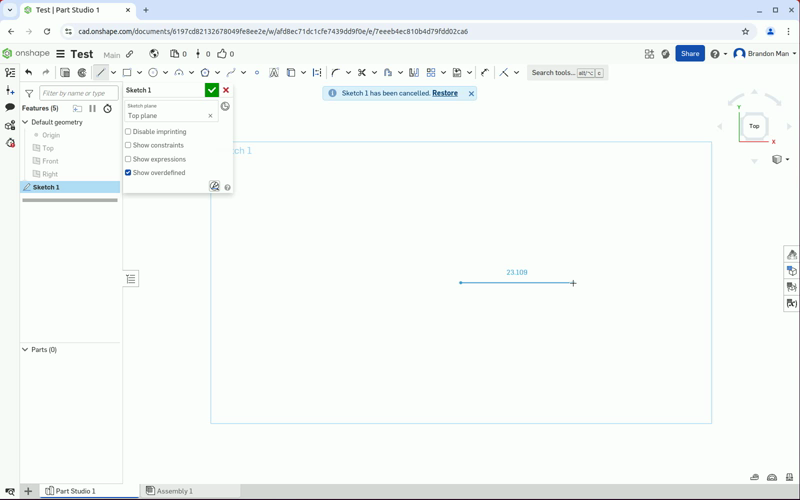
click(573, 282)
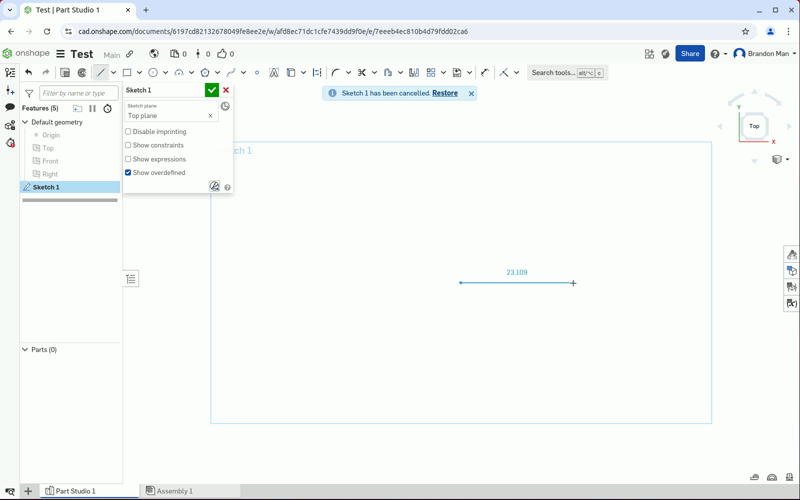
key_up(shift)
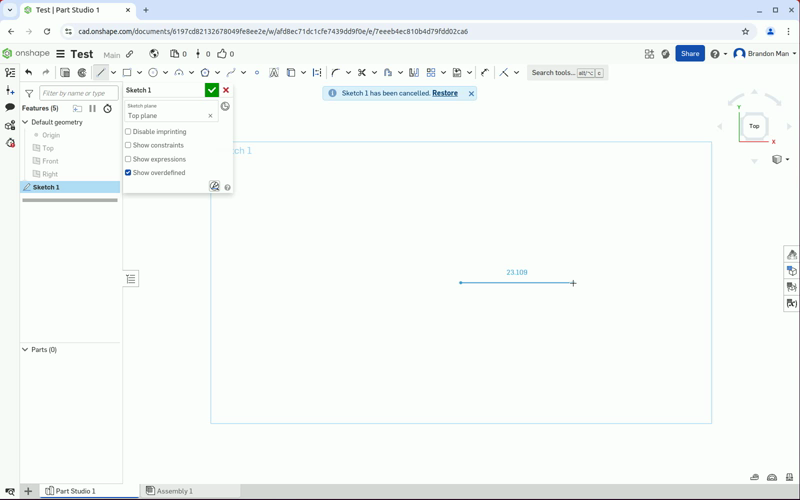
key_down(shift)
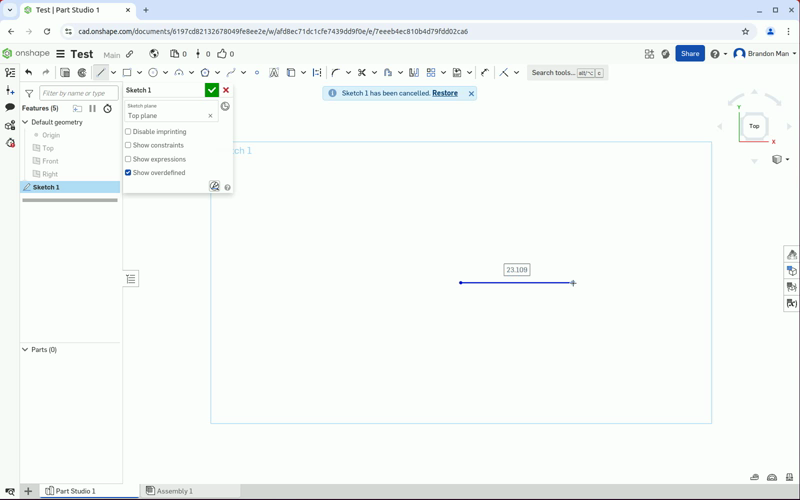
mouse_move(589, 282)
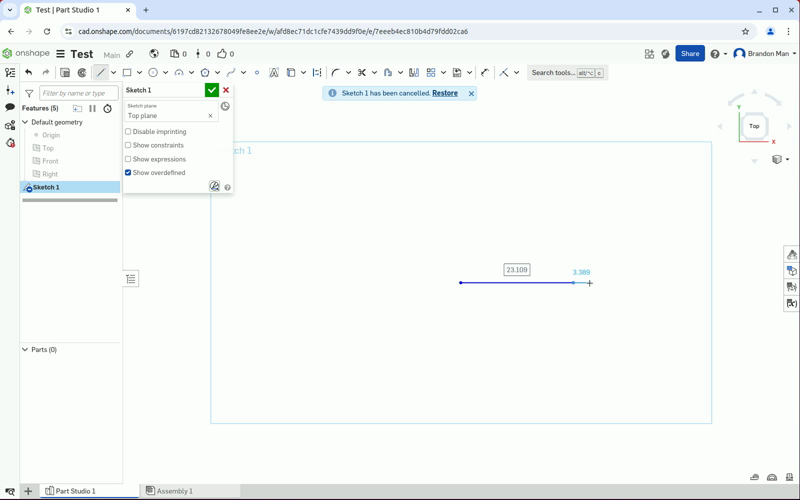
mouse_move(573, 261)
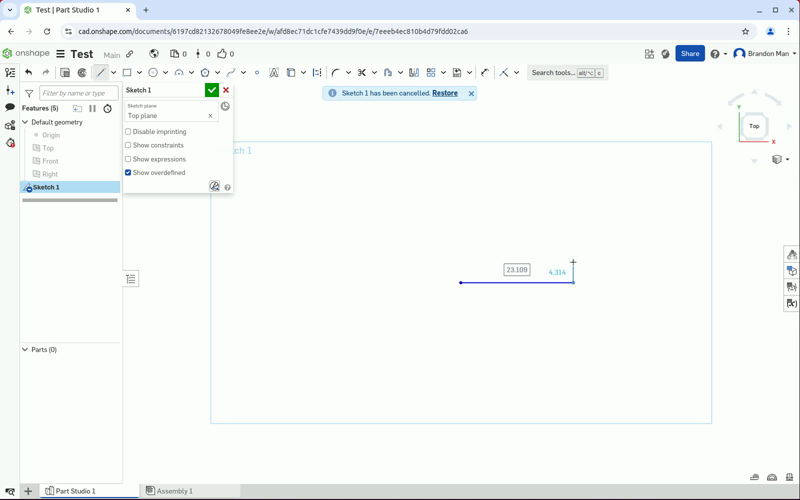
click(573, 261)
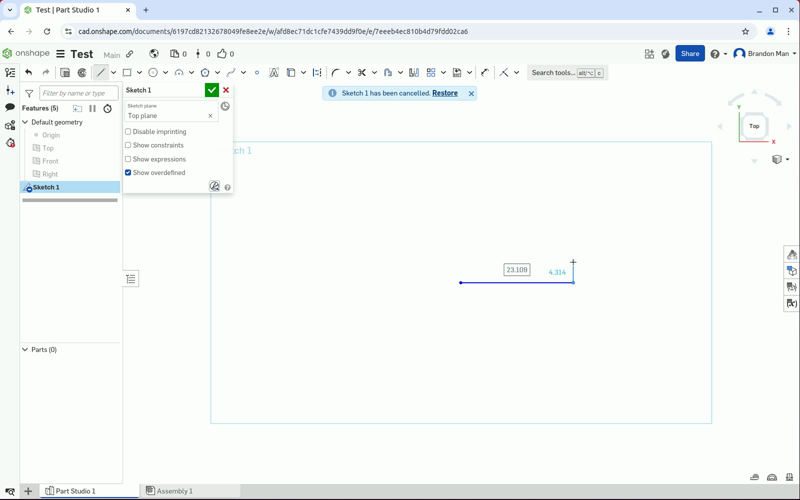
key_up(shift)
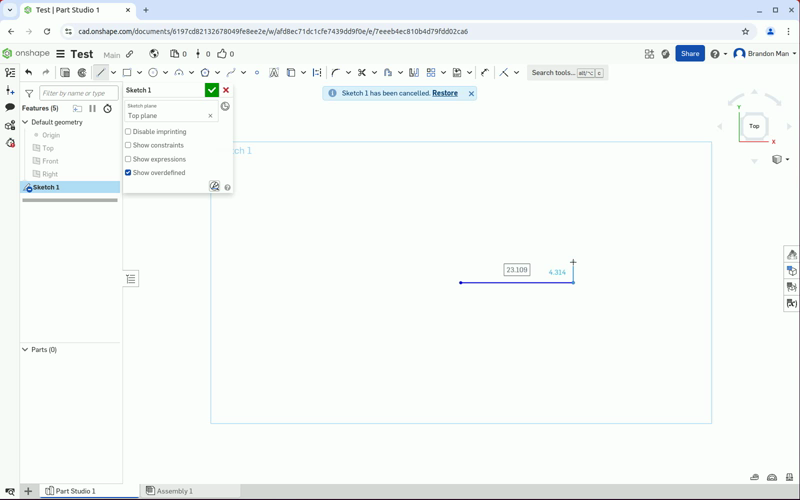
key_down(shift)
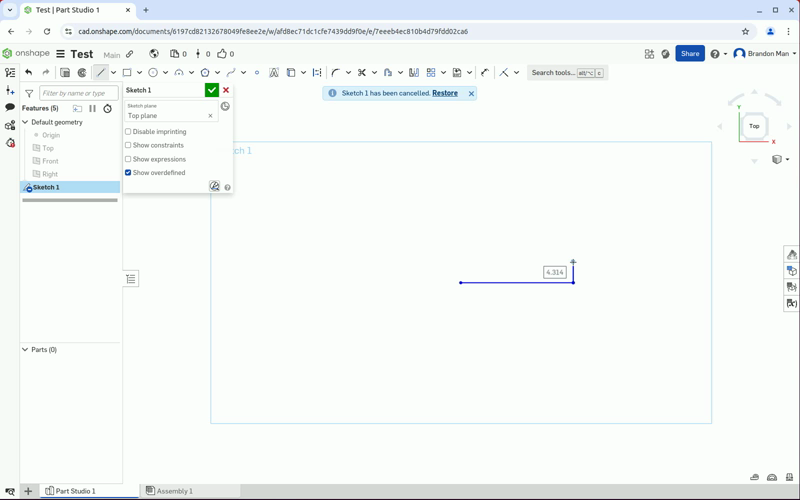
mouse_move(460, 261)
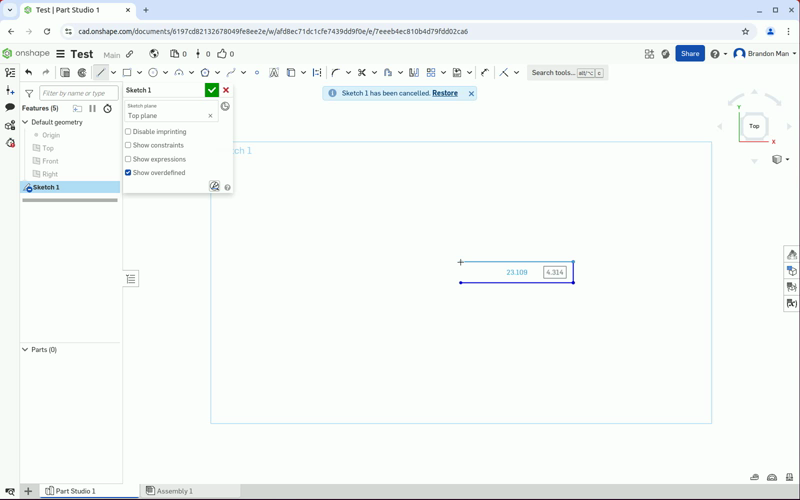
click(460, 261)
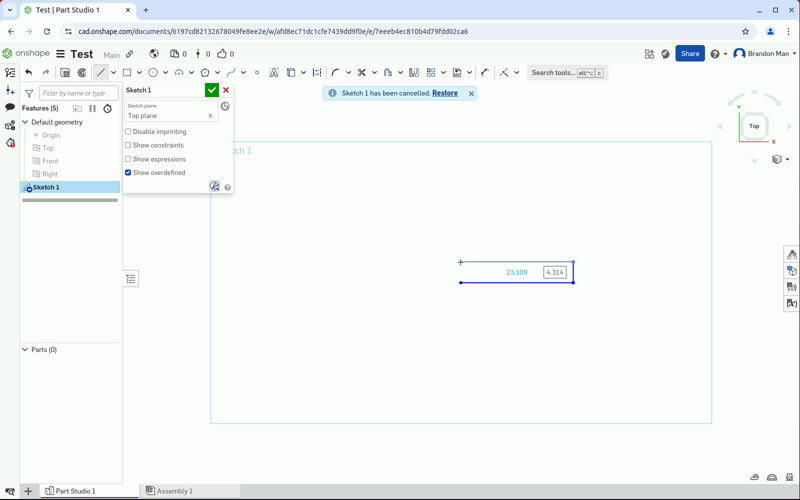
key_up(shift)
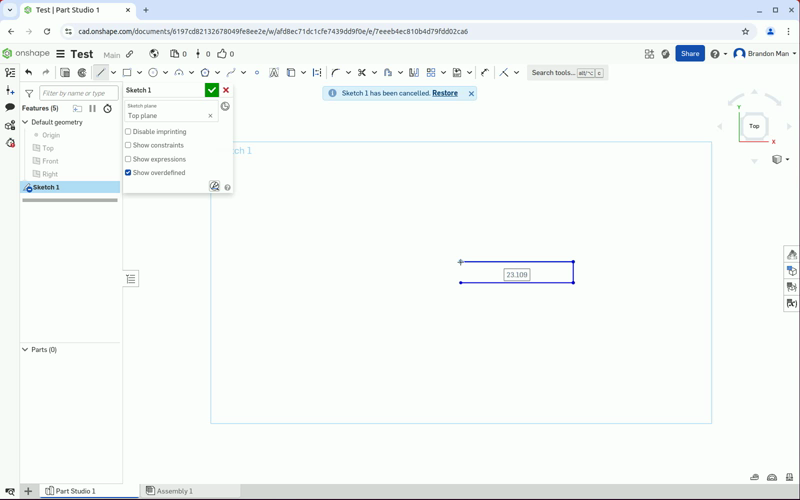
mouse_move(490, 261)
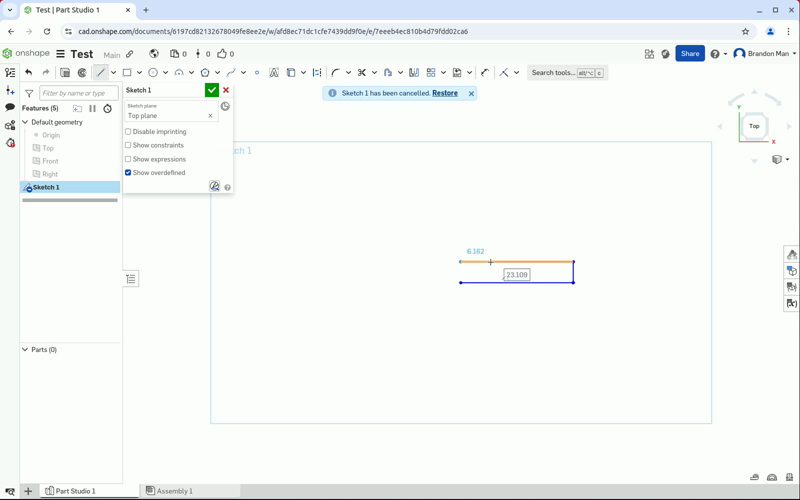
key_down(shift)
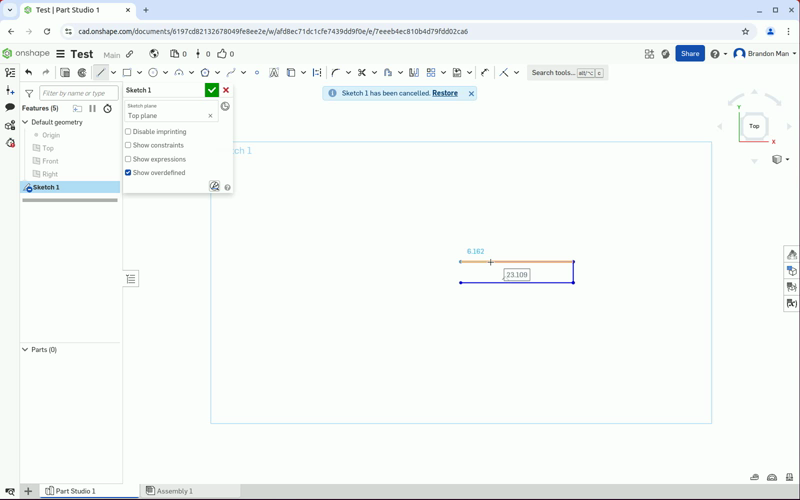
mouse_move(460, 282)
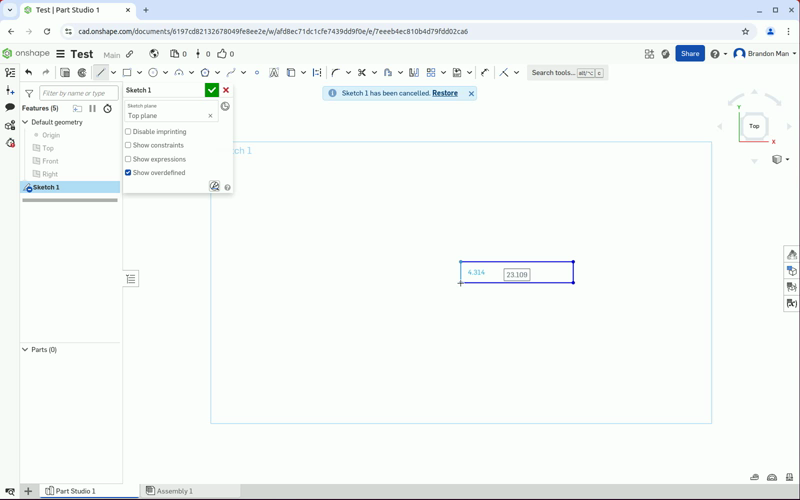
key_up(shift)
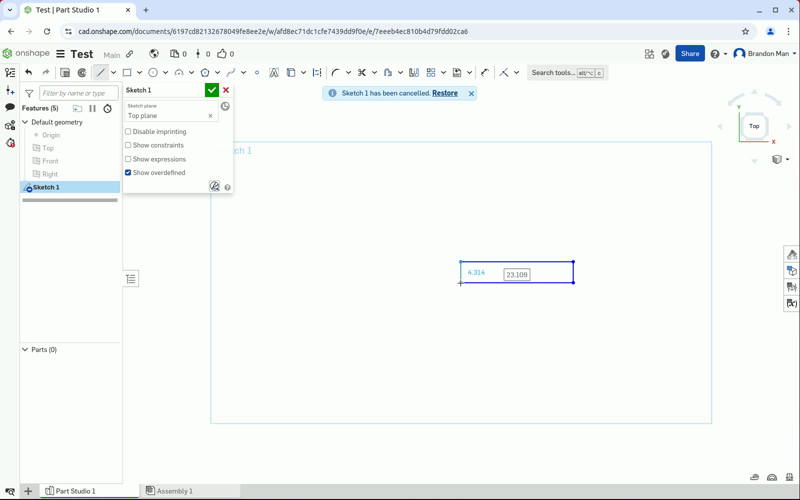
click(460, 282)
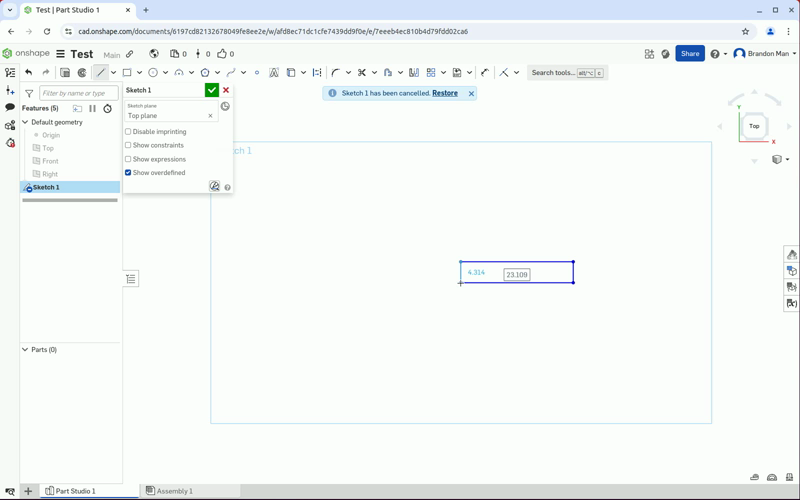
key(esc)
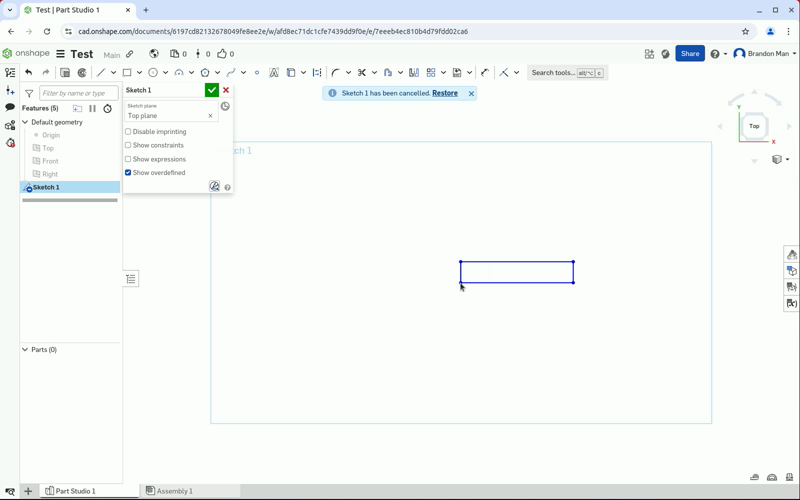
mouse_move(544, 279)
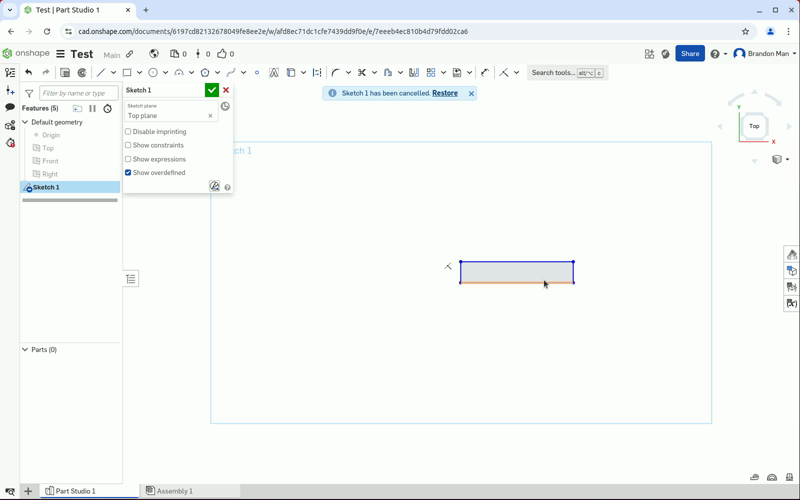
click(544, 279)
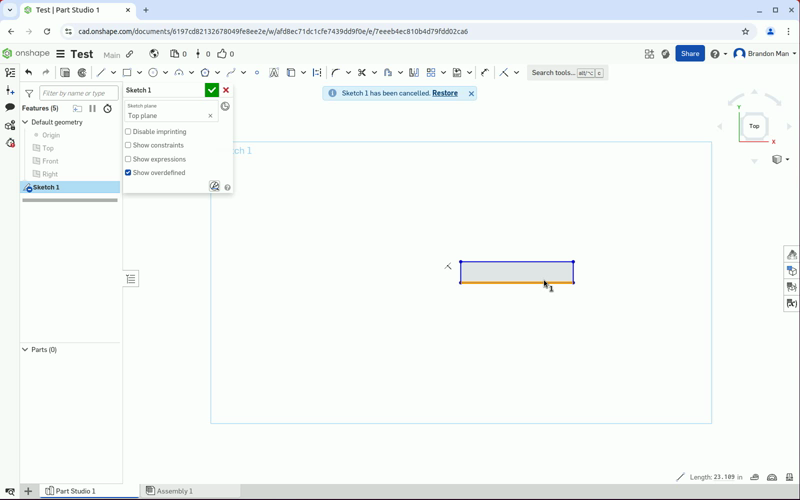
mouse_move(73, 352)
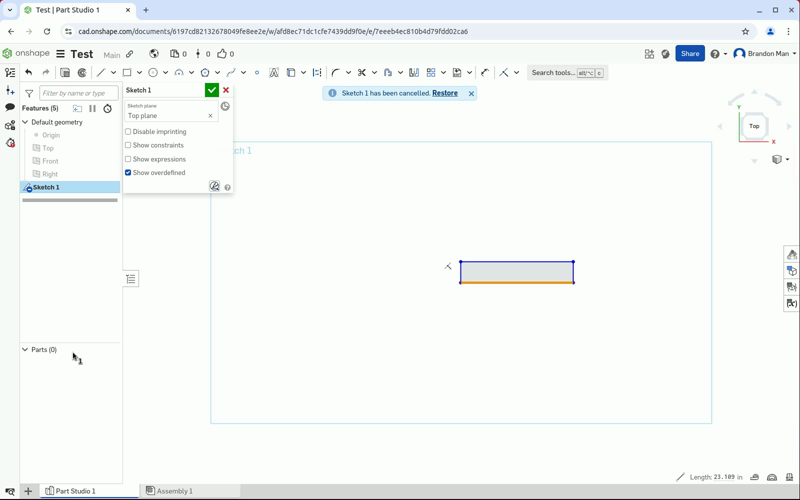
key(shift+y)
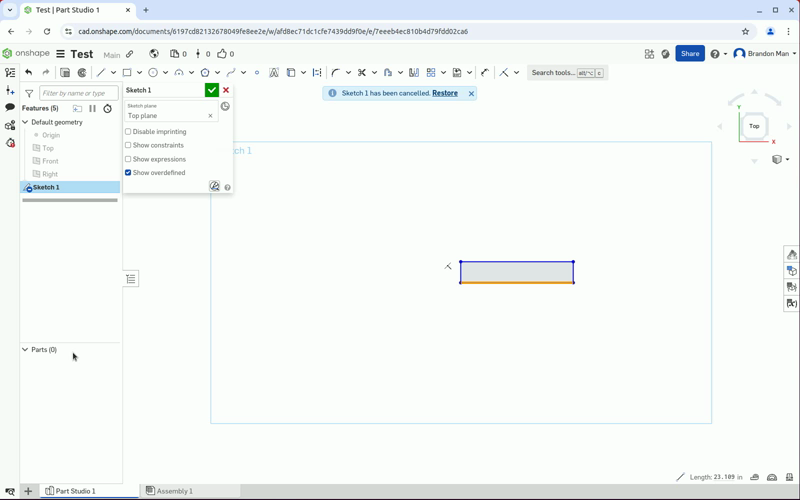
key(shift+e)
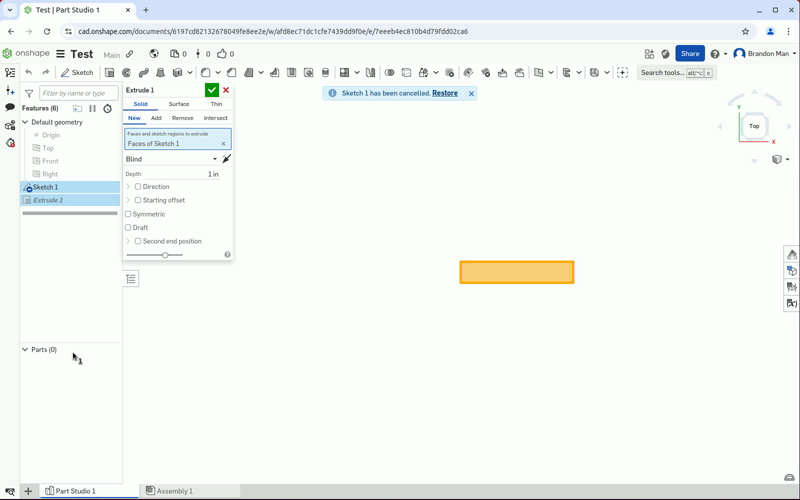
mouse_move(143, 106)
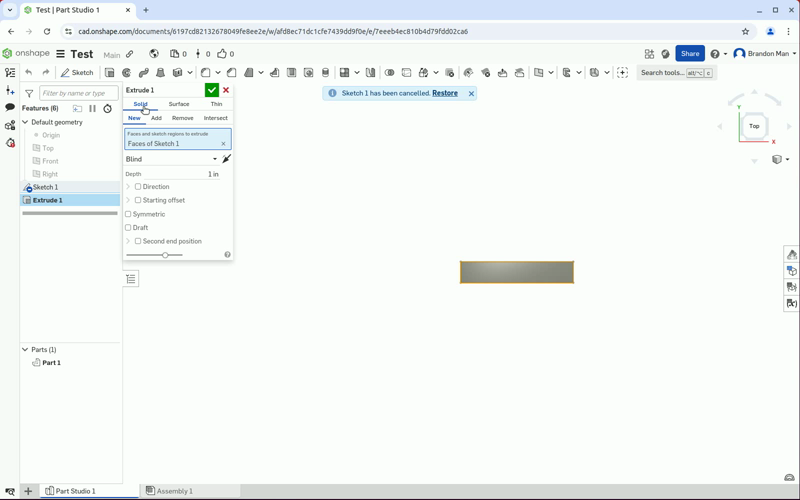
click(143, 106)
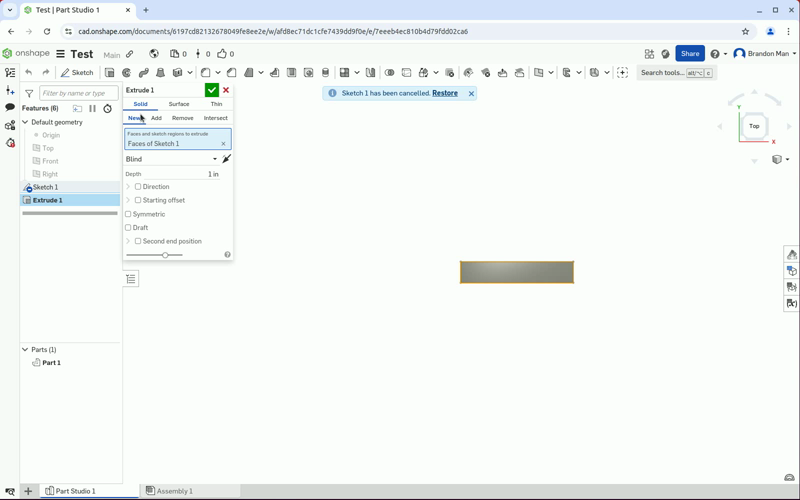
mouse_move(137, 120)
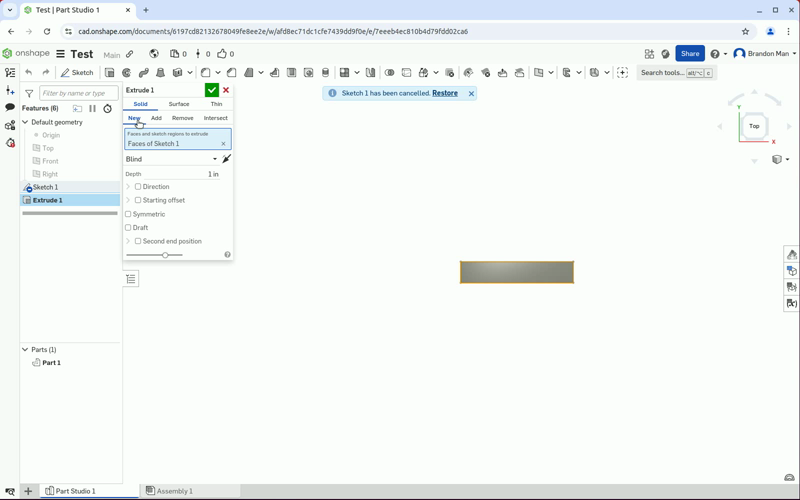
click(137, 120)
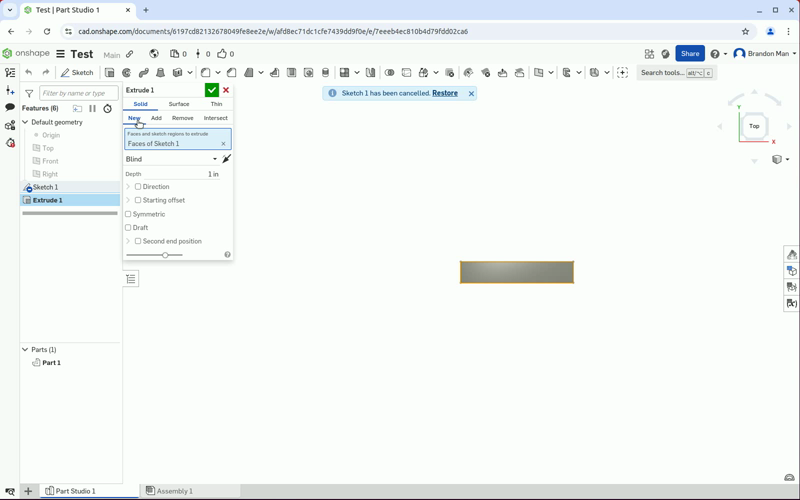
key(tab, 4)
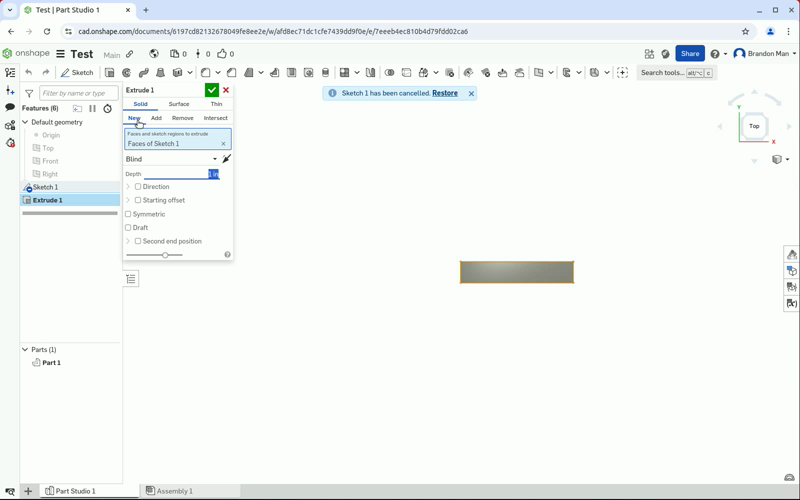
text(0.481)
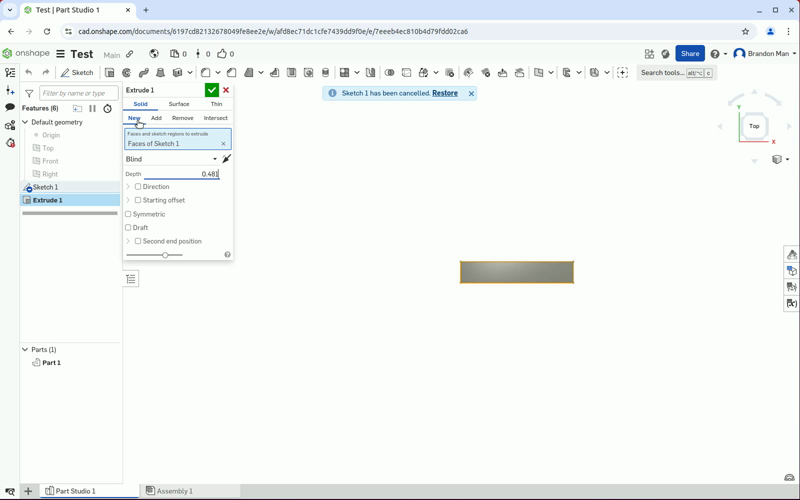
key(enter)
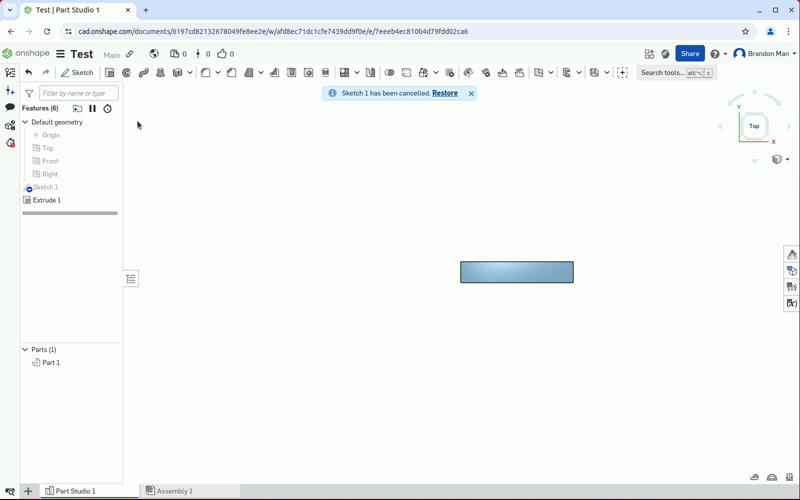
key(shift+h)
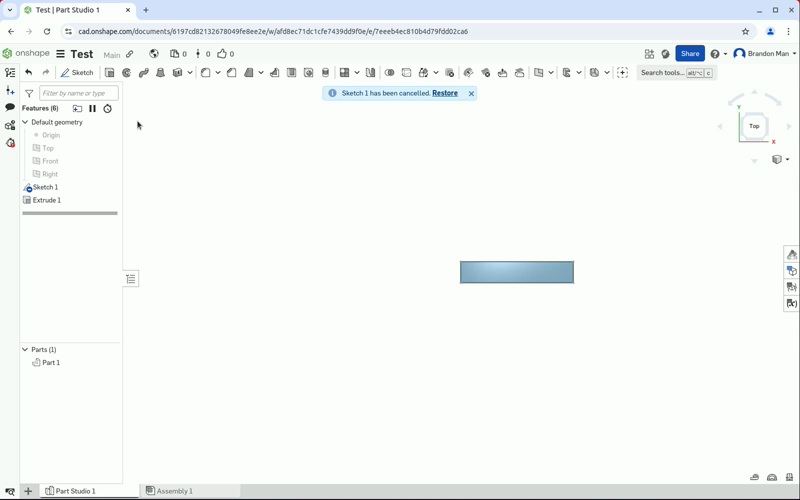
key(shift+h)
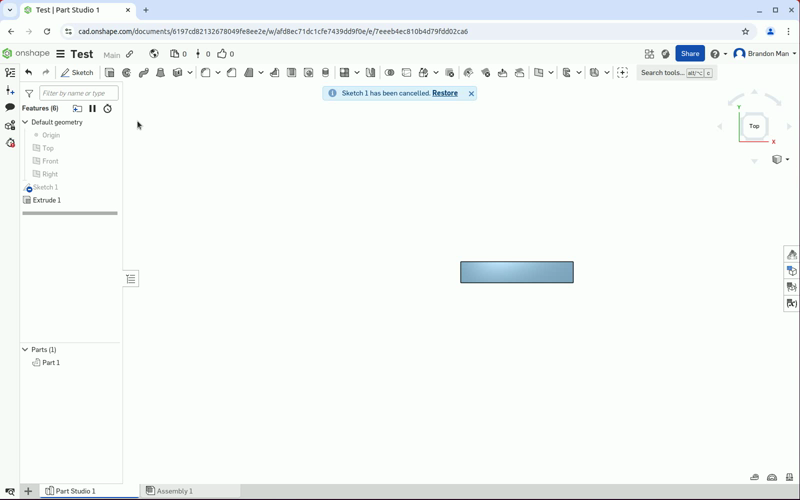
mouse_move(73, 189)
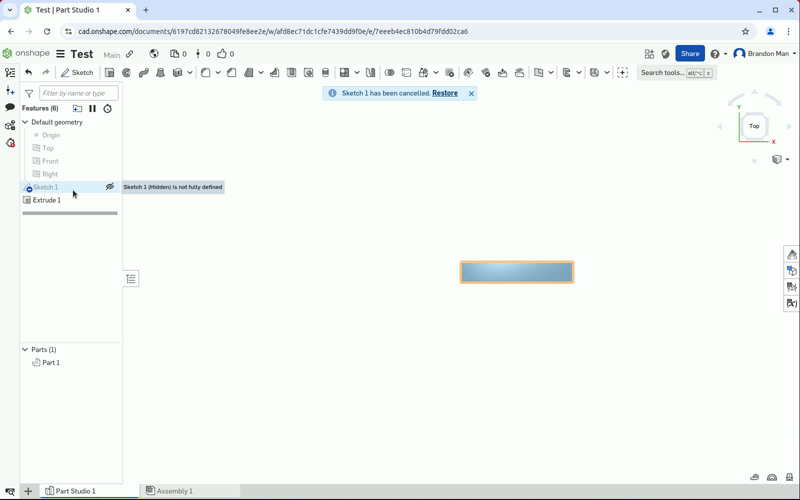
click(73, 189)
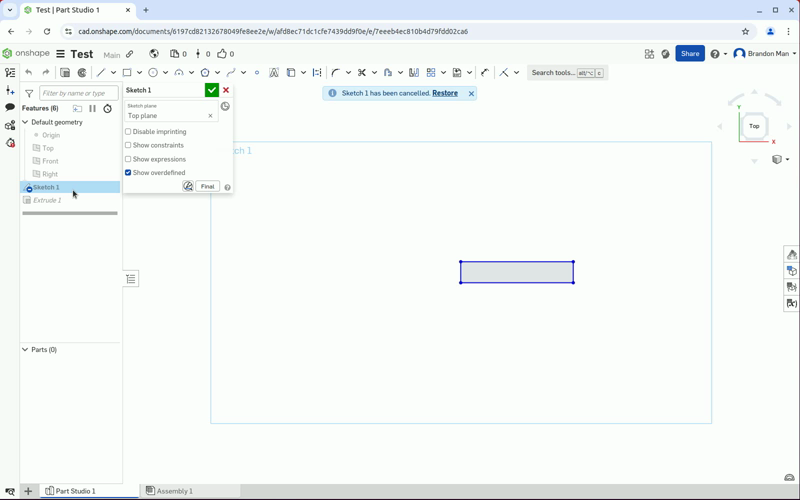
mouse_move(229, 92)
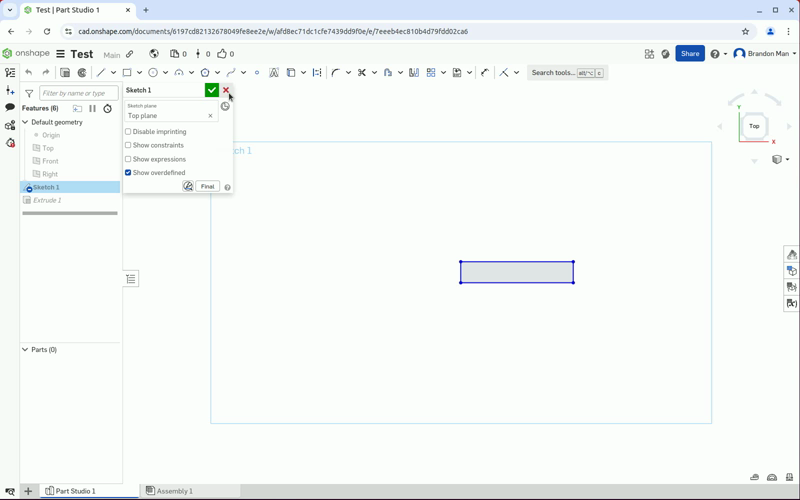
click(229, 92)
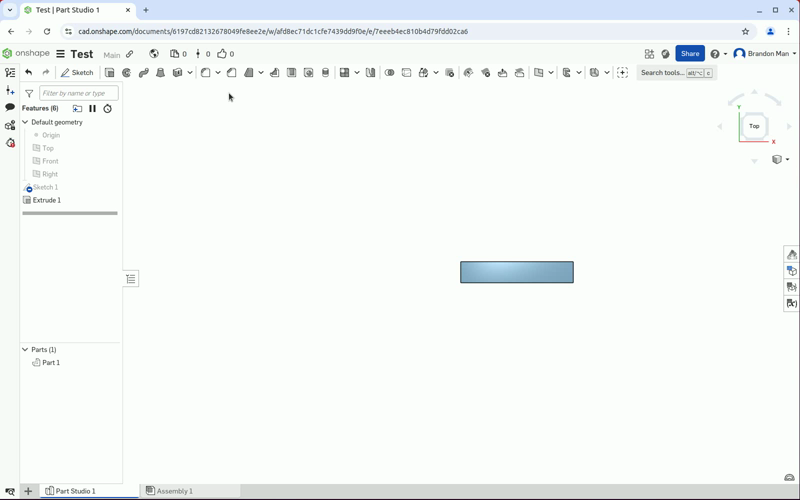
mouse_move(541, 75)
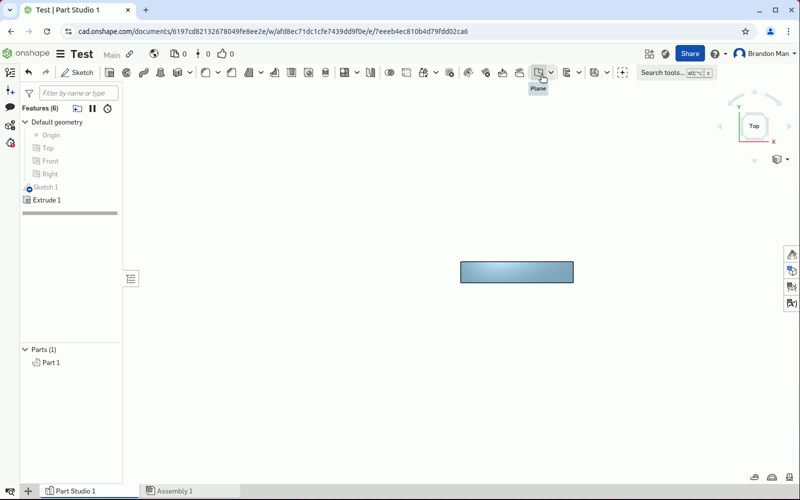
click(541, 75)
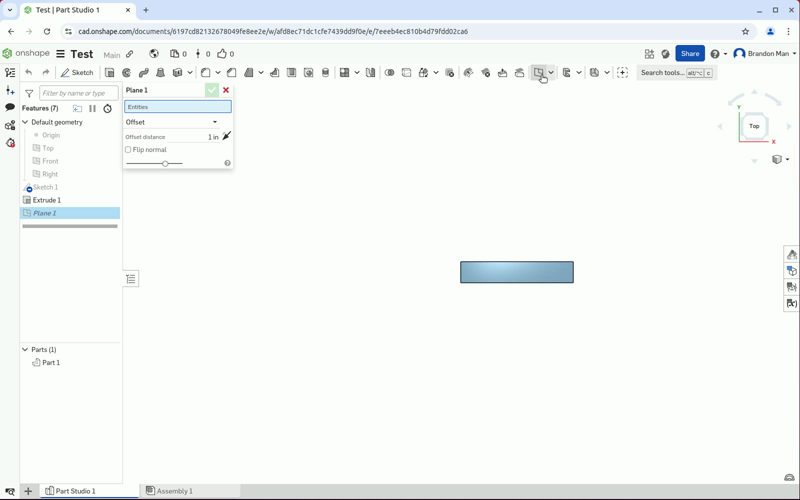
mouse_move(73, 150)
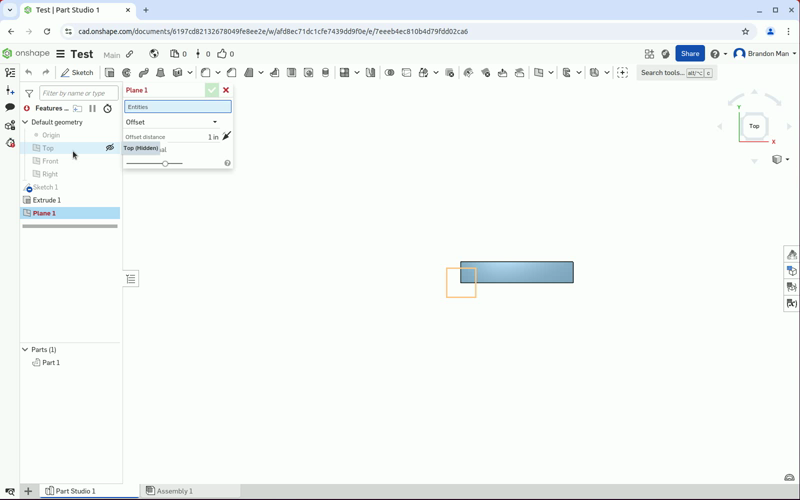
click(73, 150)
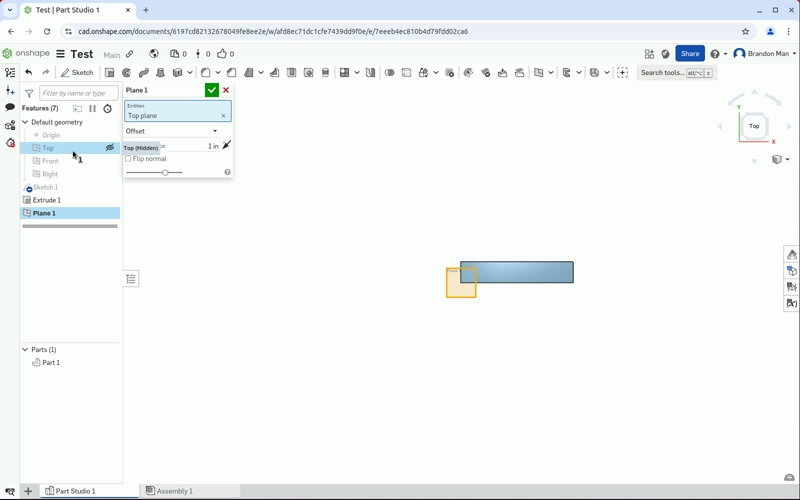
key(tab, 2)
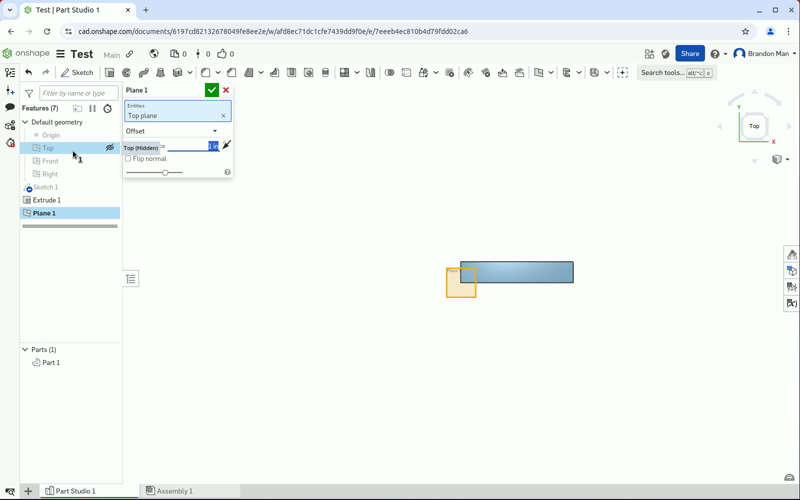
text(0.493)
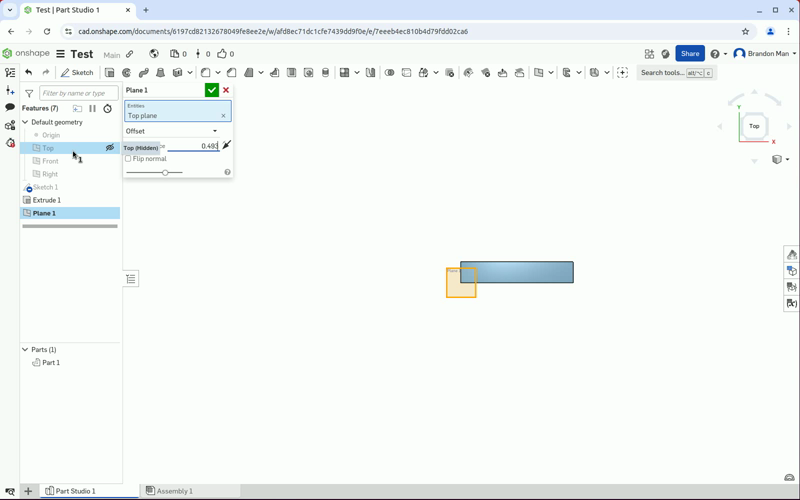
key(enter, 2)
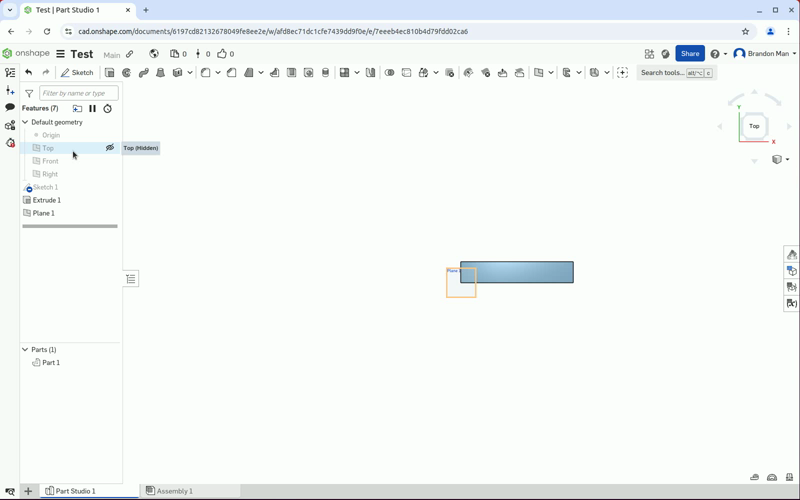
key(shift+s)
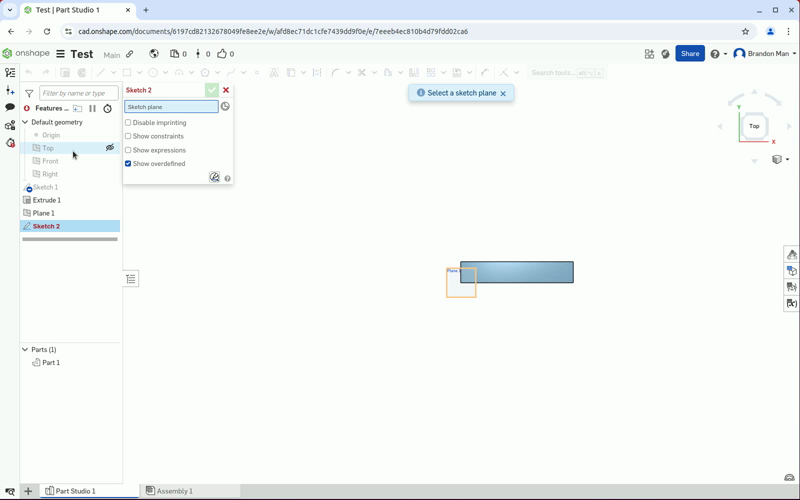
mouse_move(73, 215)
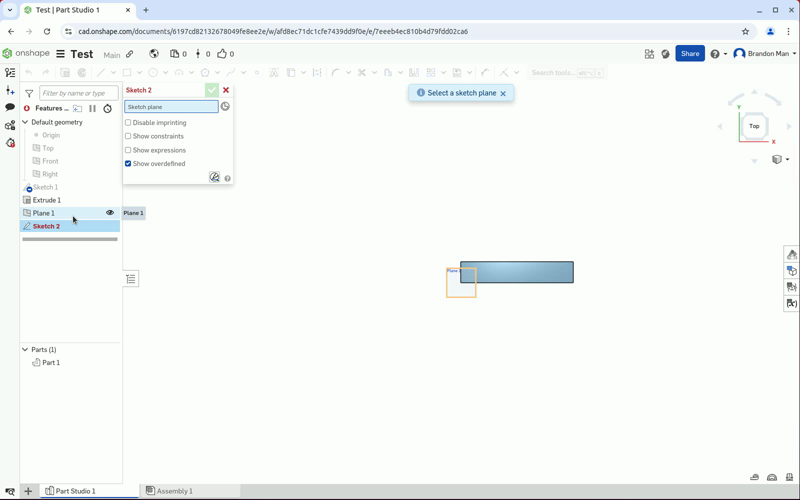
click(73, 215)
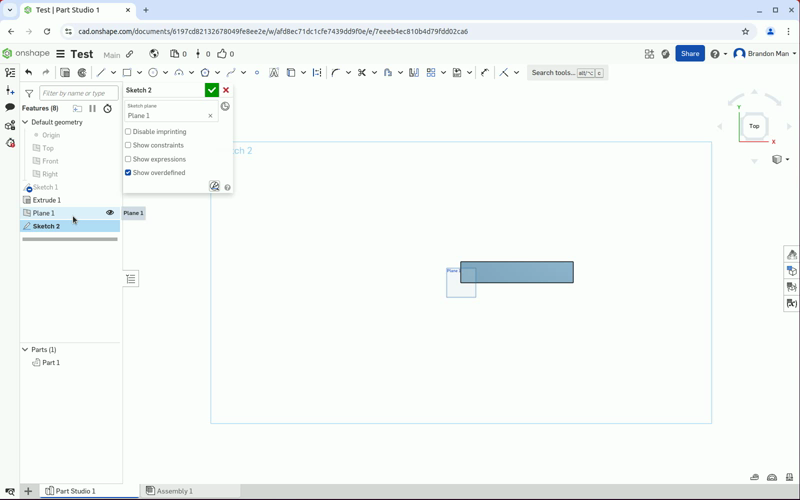
mouse_move(73, 352)
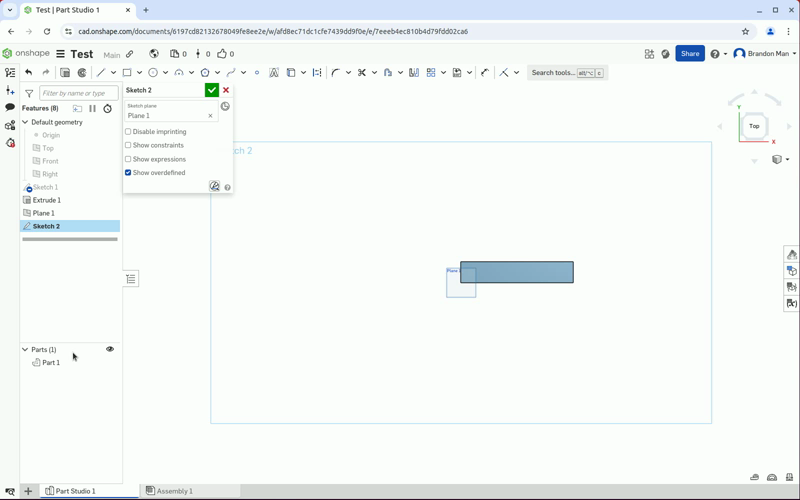
key(y)
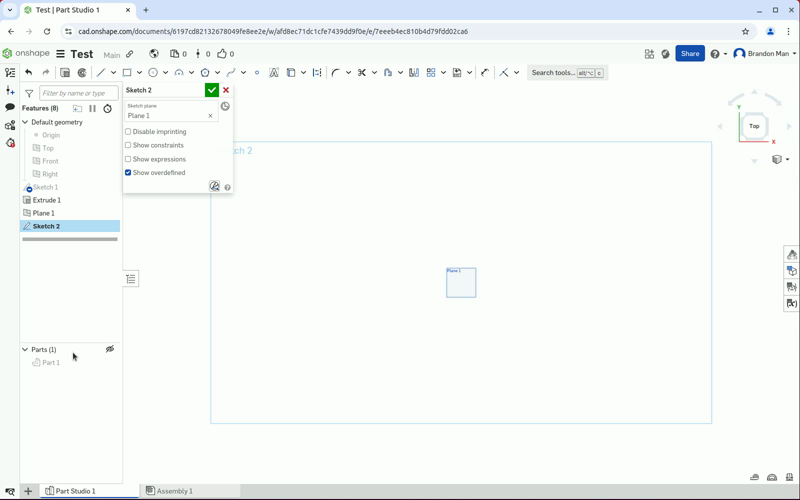
key(l)
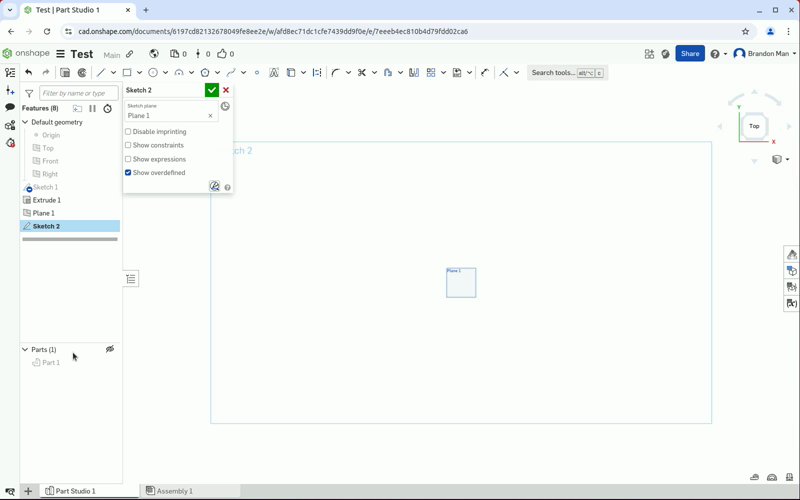
key_down(shift)
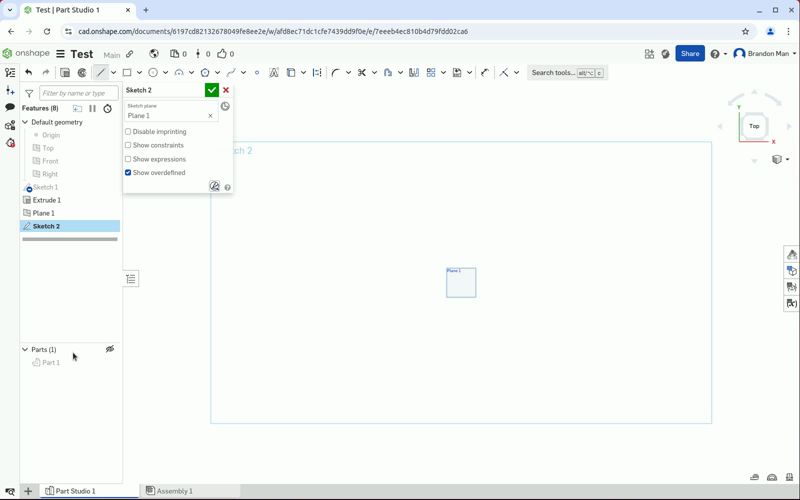
mouse_move(460, 282)
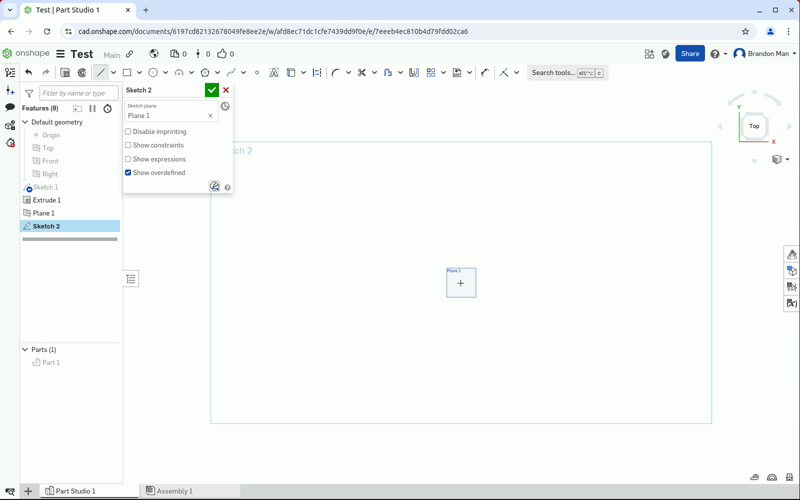
click(460, 282)
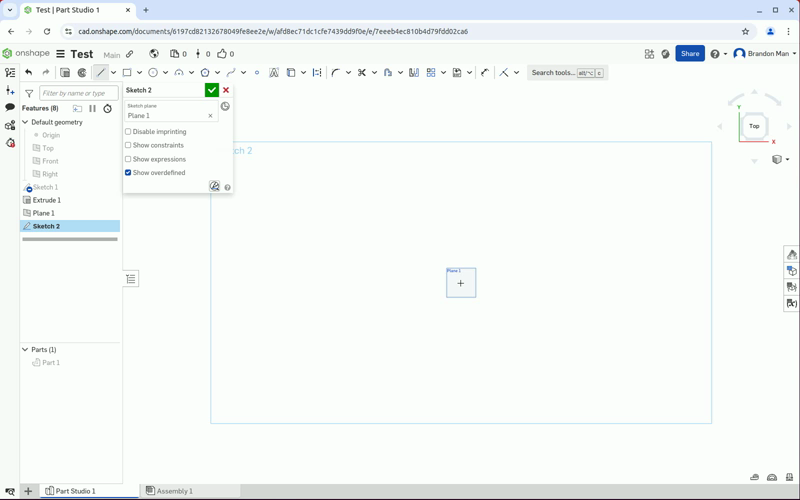
key_up(shift)
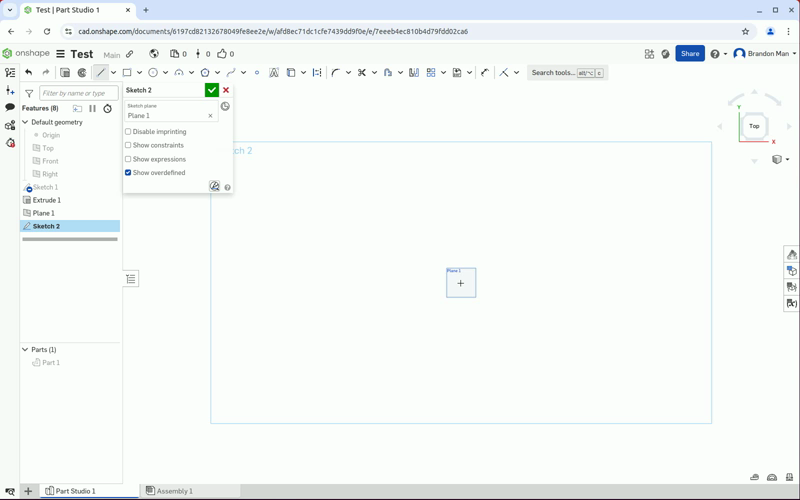
key_down(shift)
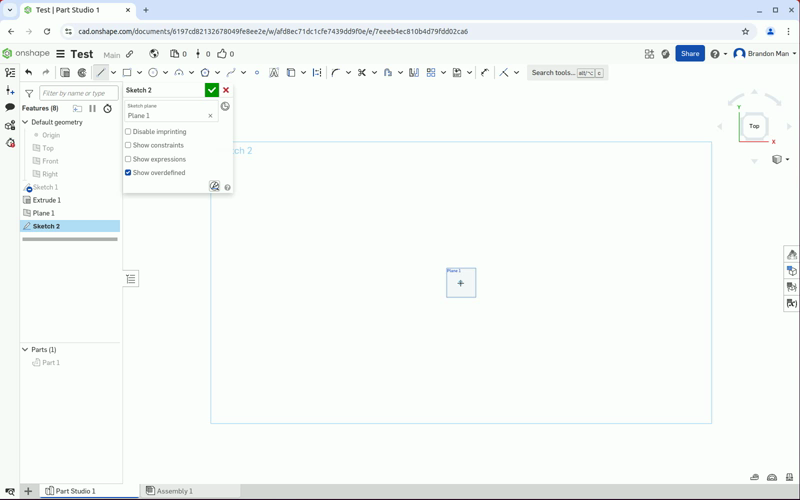
mouse_move(490, 282)
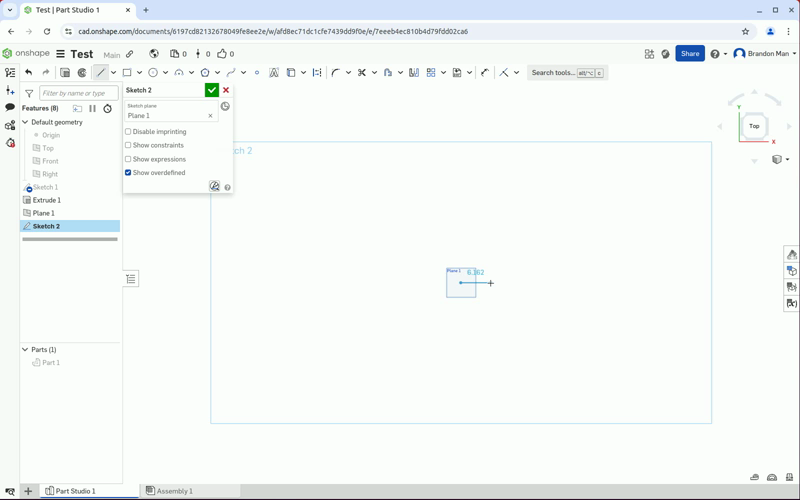
mouse_move(464, 282)
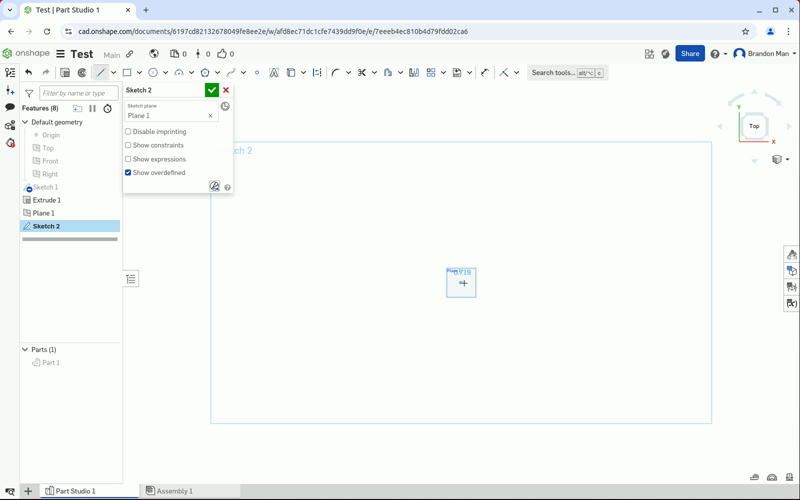
scroll(6)
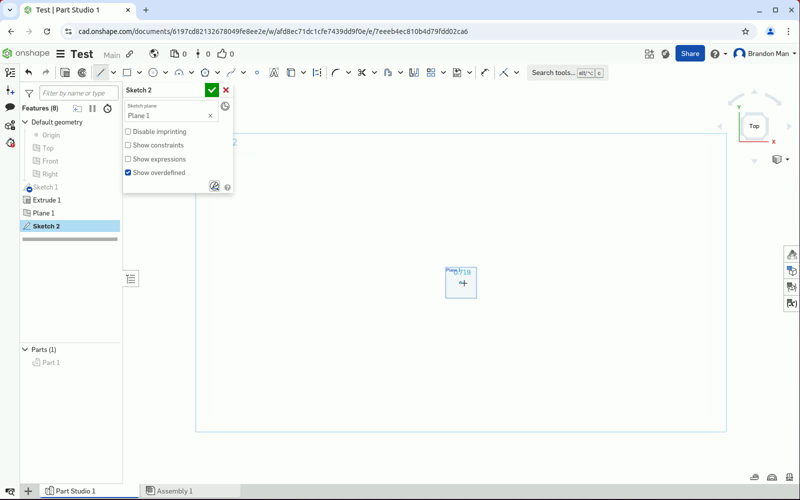
scroll(6)
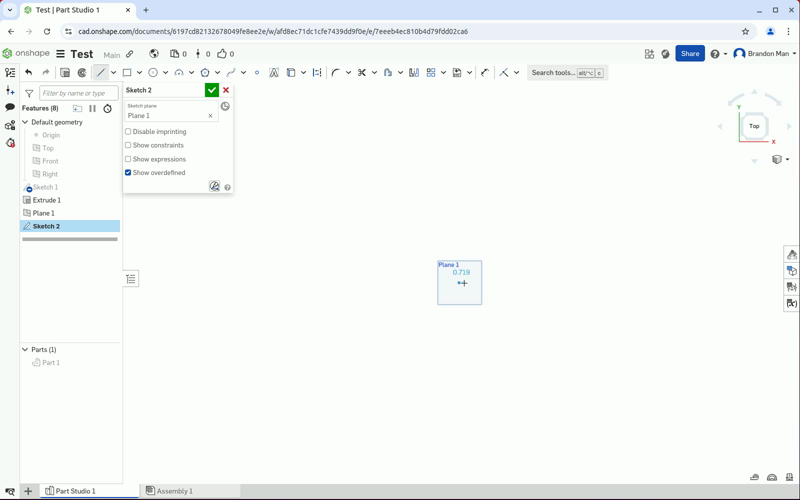
scroll(6)
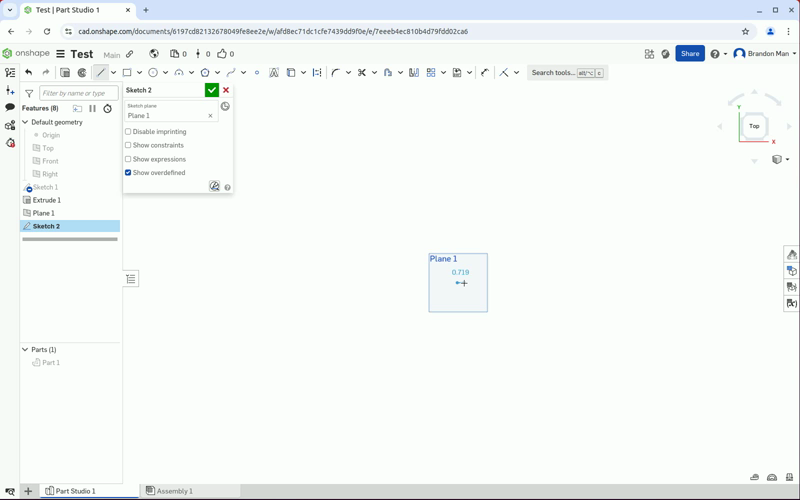
scroll(6)
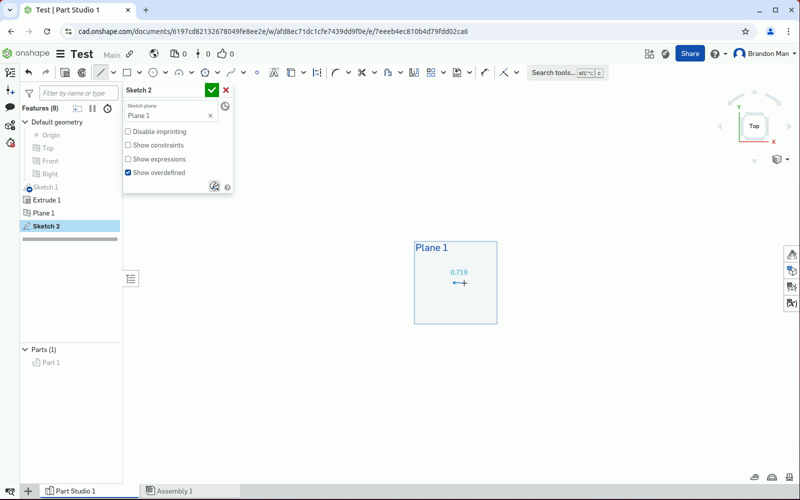
scroll(6)
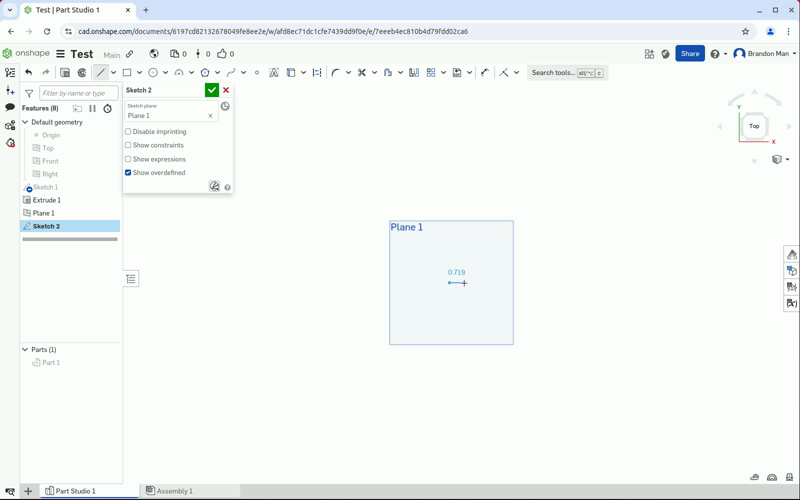
scroll(6)
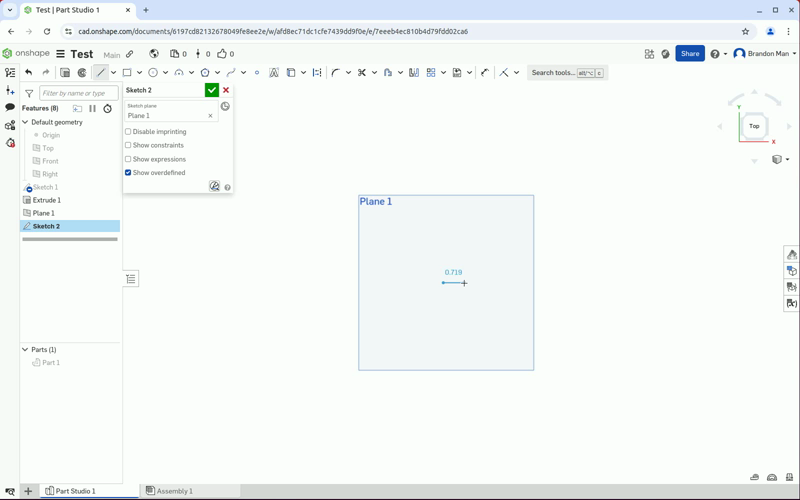
scroll(6)
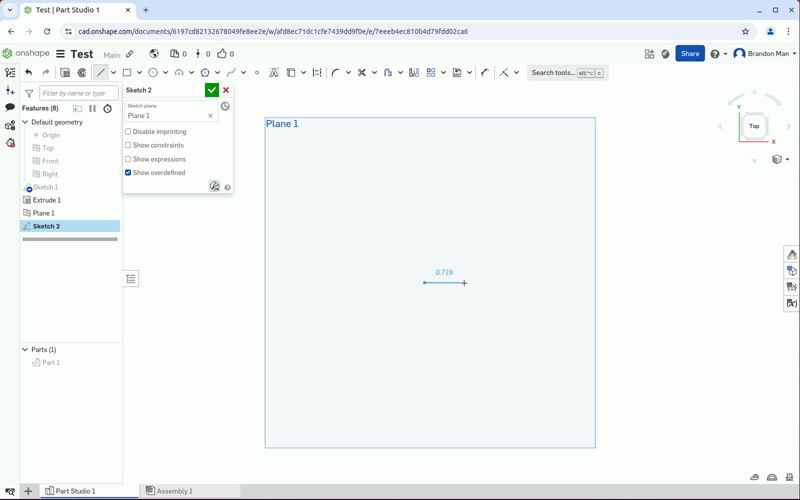
click(464, 282)
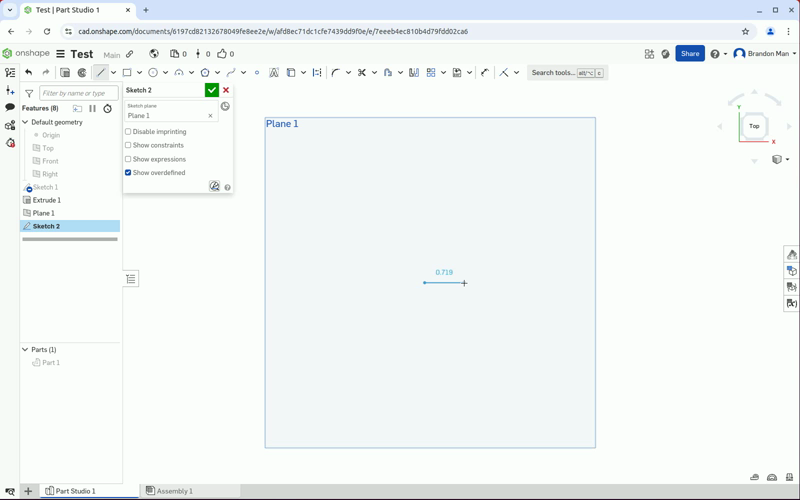
scroll(-6)
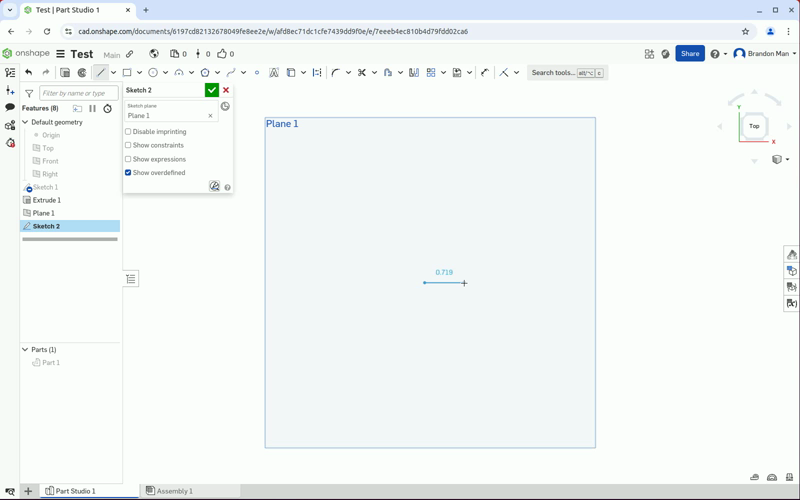
scroll(-6)
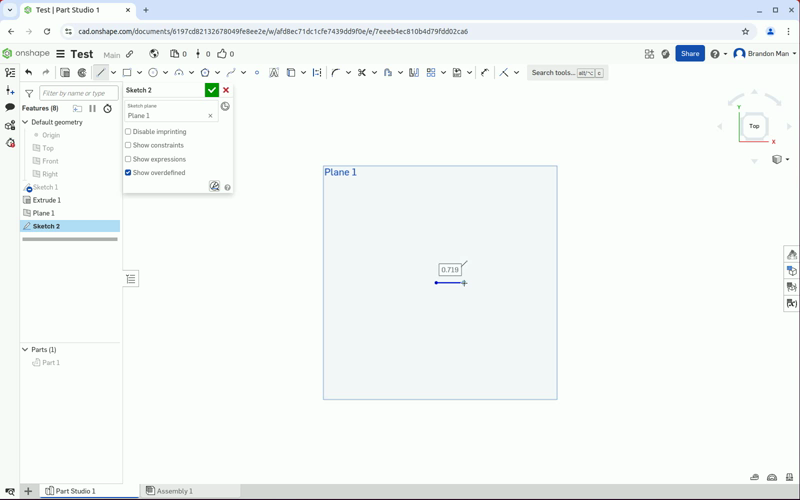
scroll(-6)
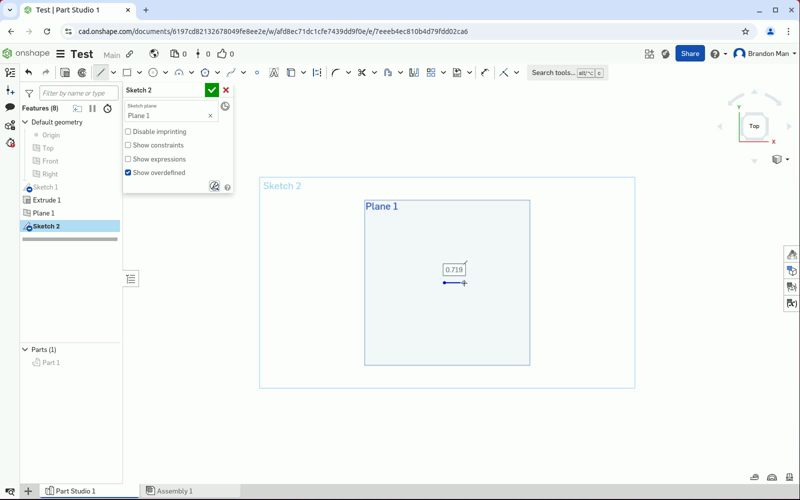
scroll(-6)
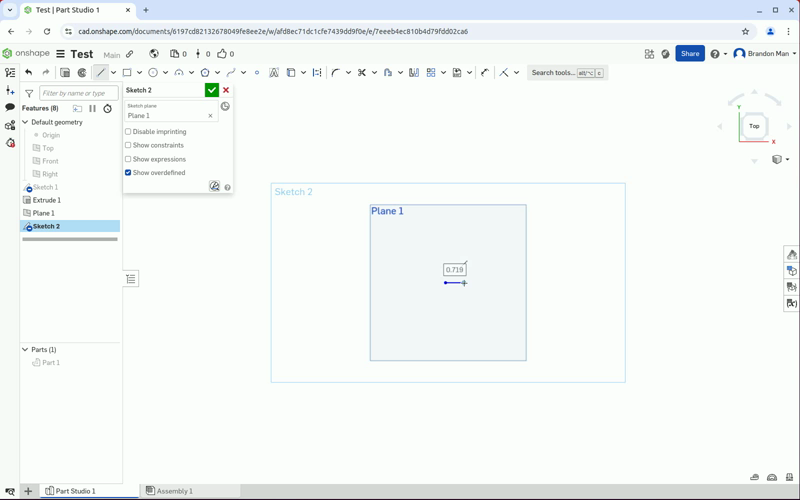
scroll(-6)
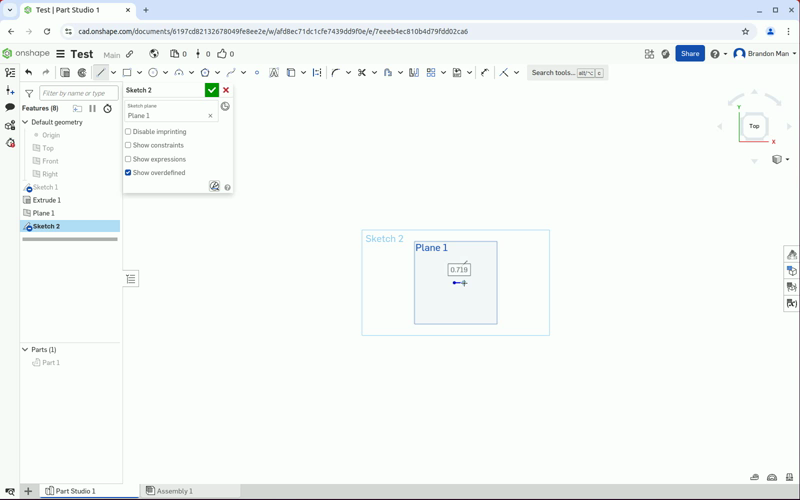
scroll(-6)
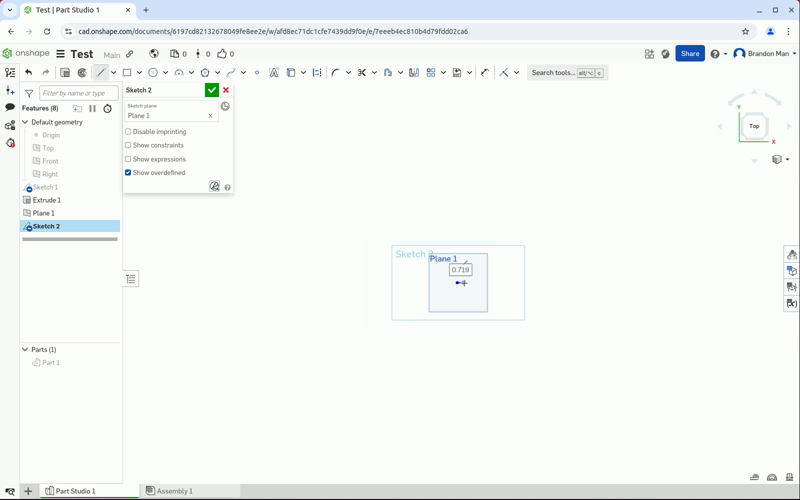
scroll(-6)
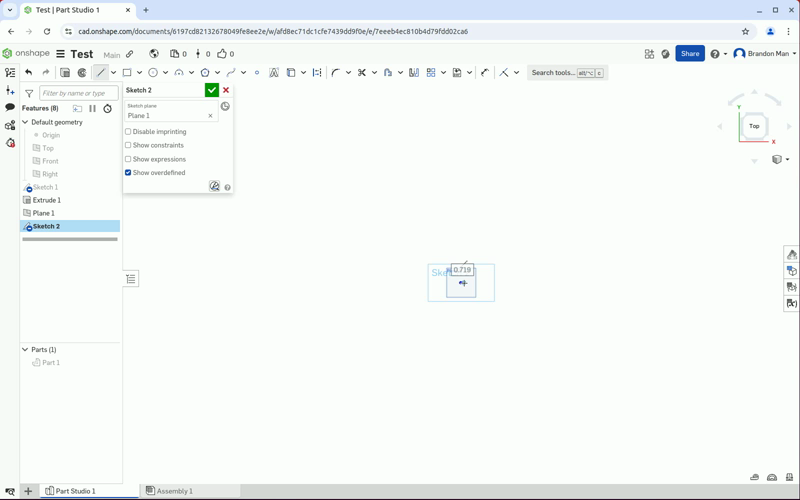
key_up(shift)
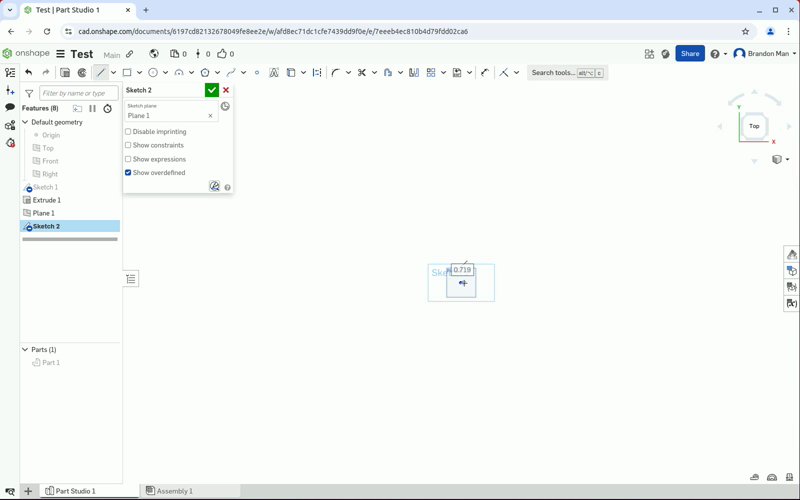
key_down(shift)
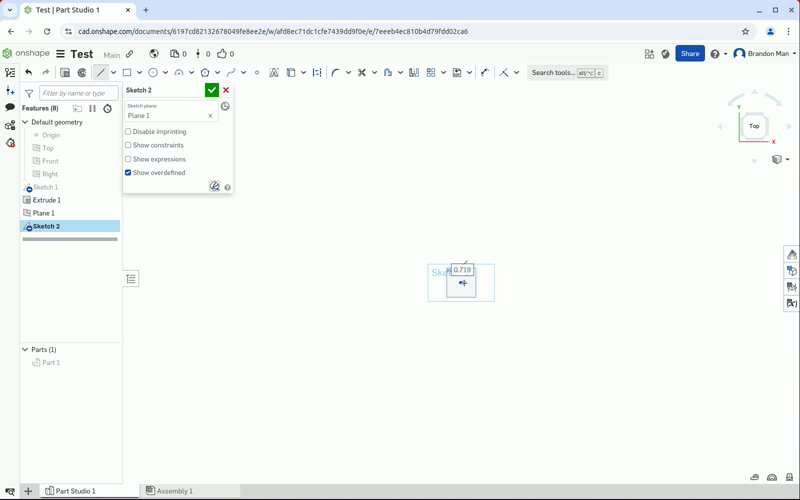
mouse_move(494, 282)
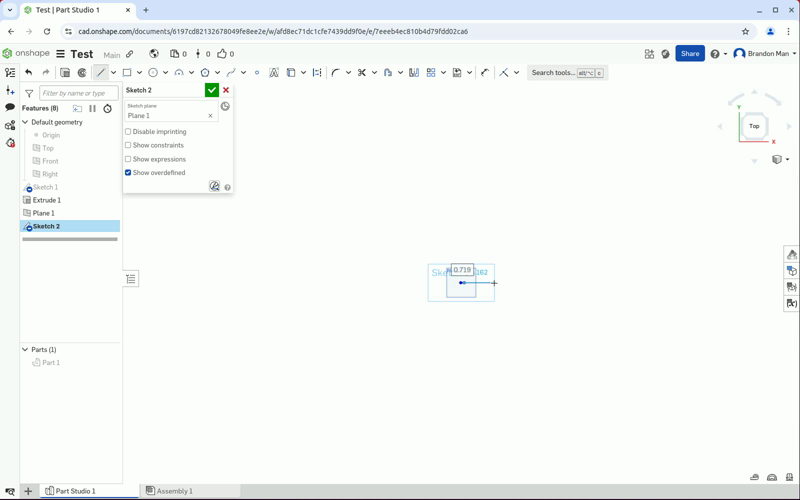
mouse_move(464, 279)
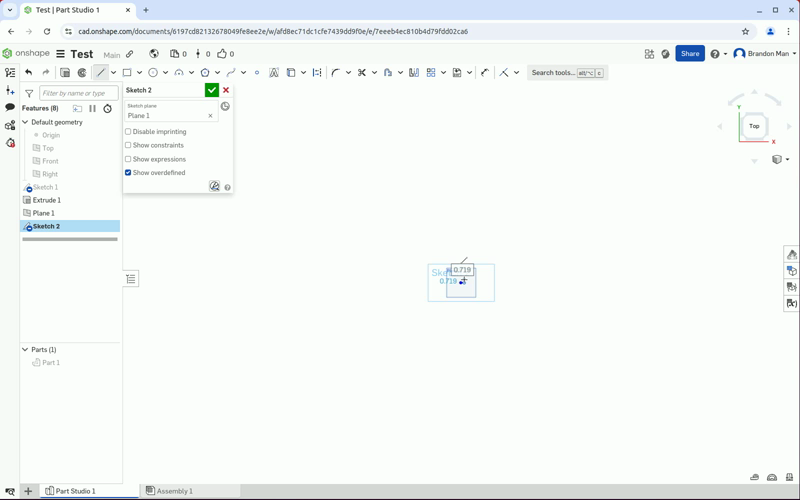
scroll(6)
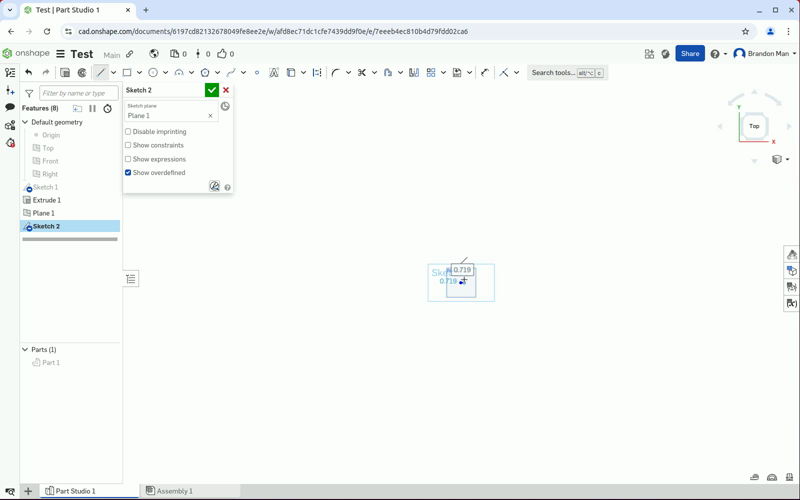
scroll(6)
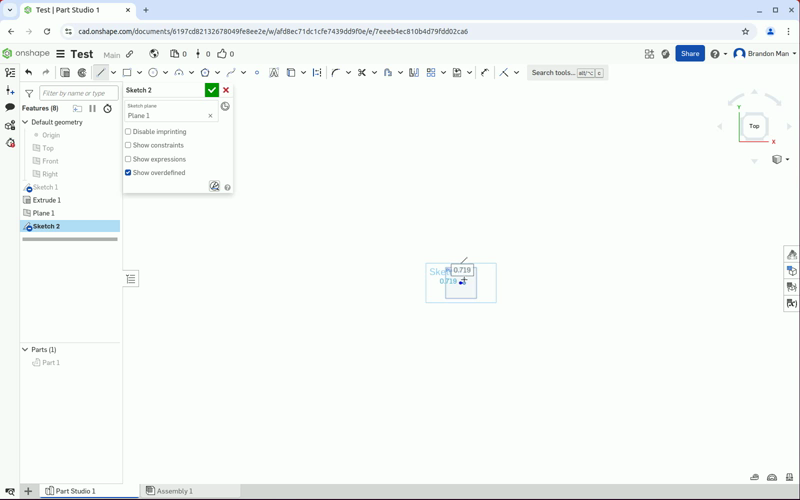
scroll(6)
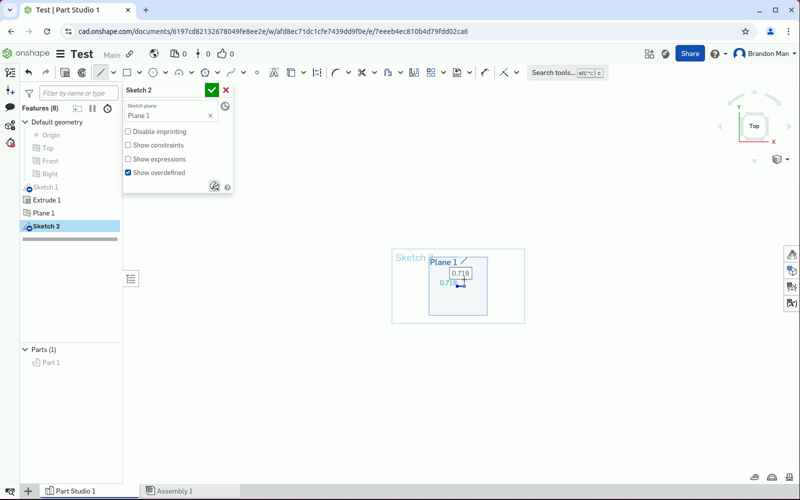
scroll(6)
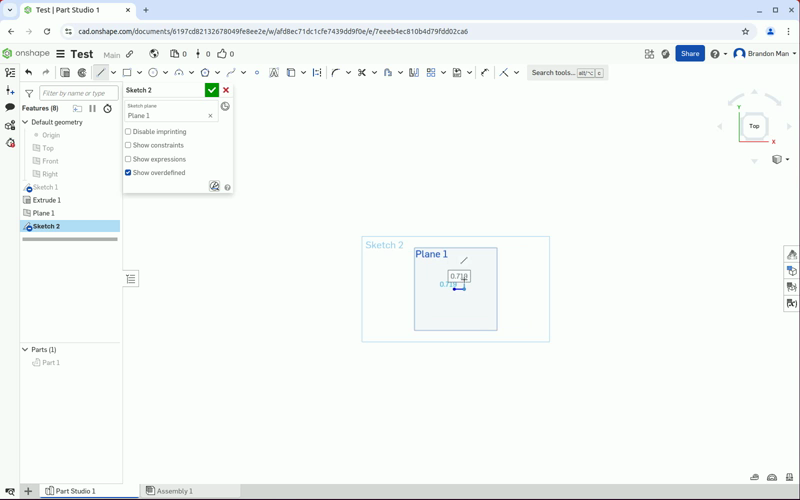
scroll(6)
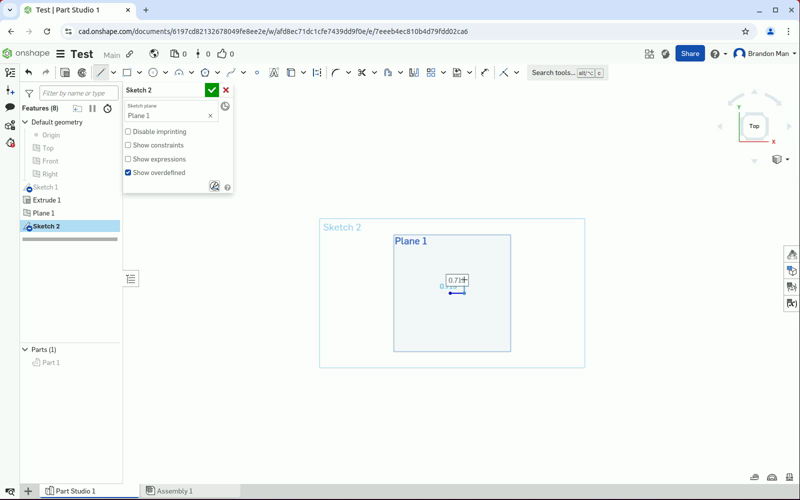
scroll(6)
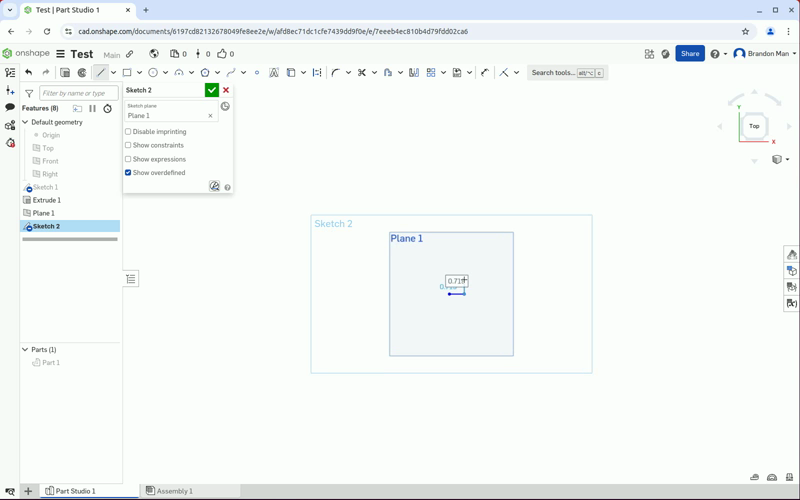
scroll(6)
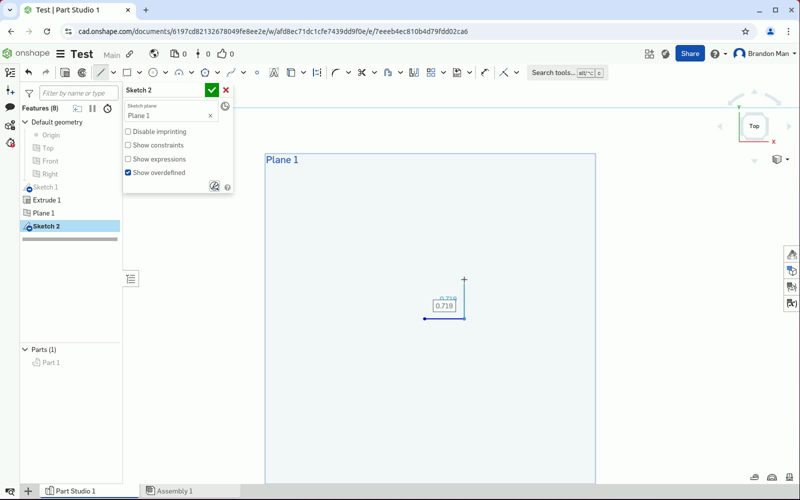
click(464, 279)
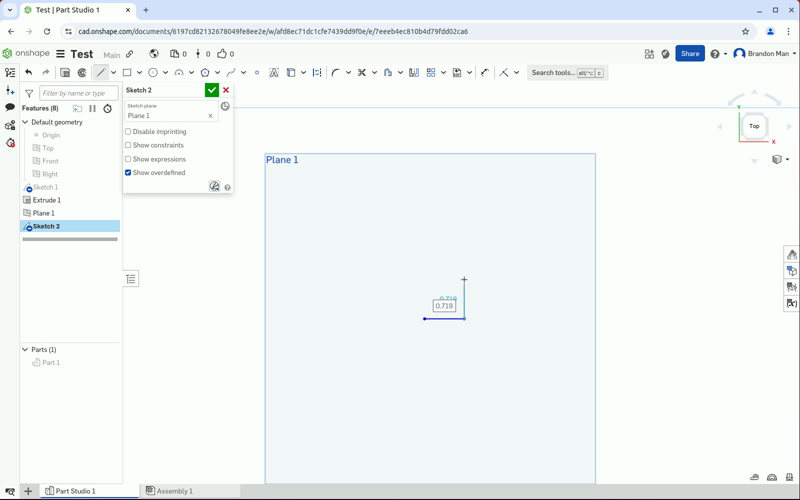
scroll(-6)
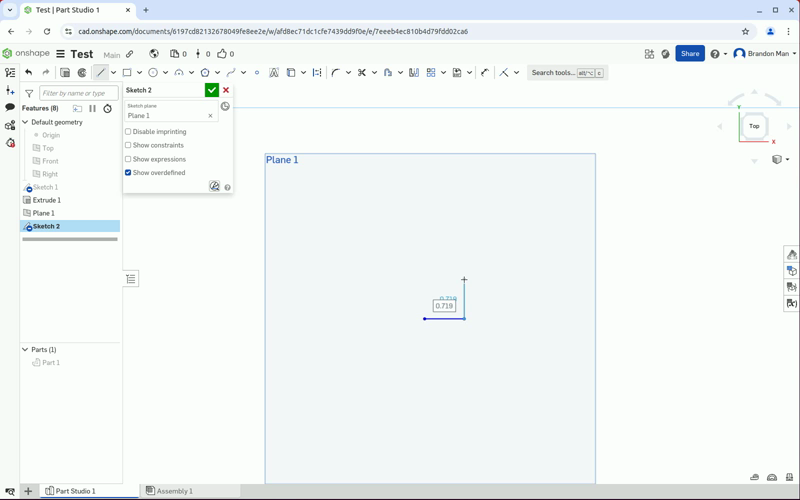
scroll(-6)
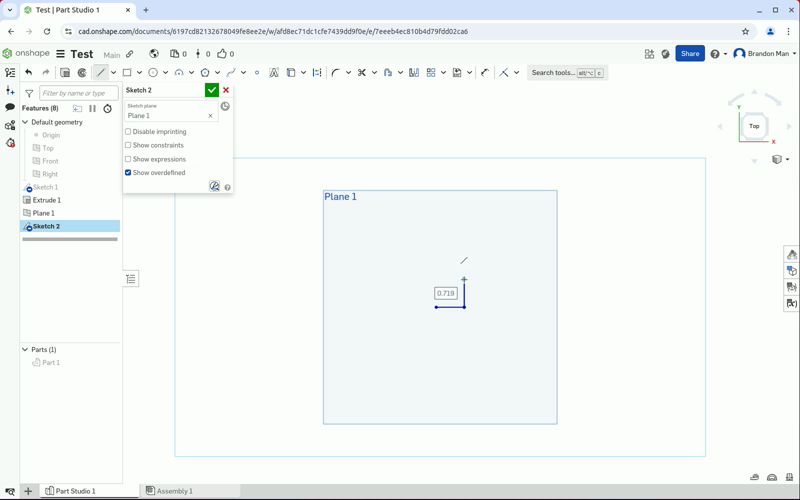
scroll(-6)
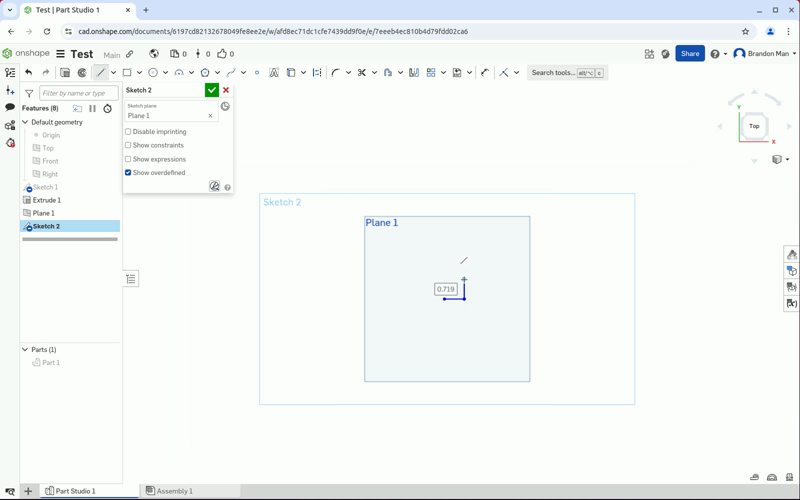
scroll(-6)
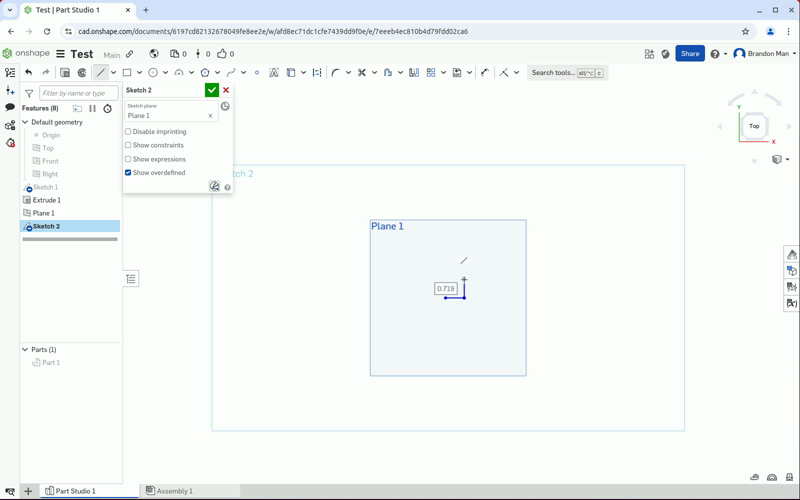
scroll(-6)
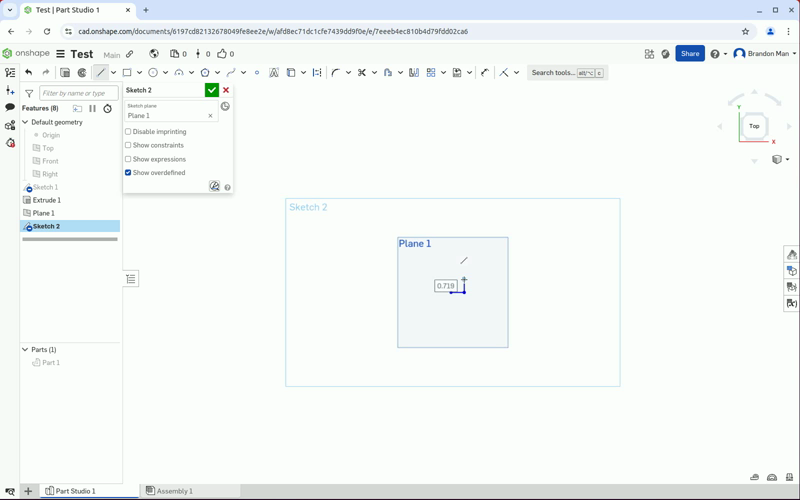
scroll(-6)
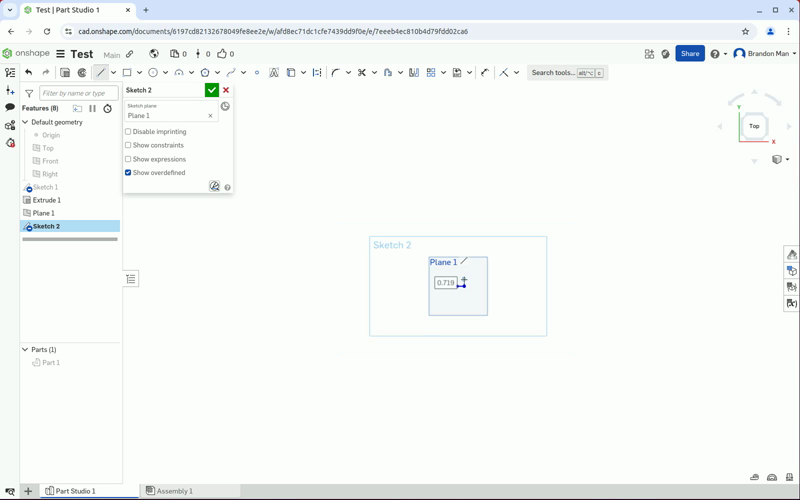
scroll(-6)
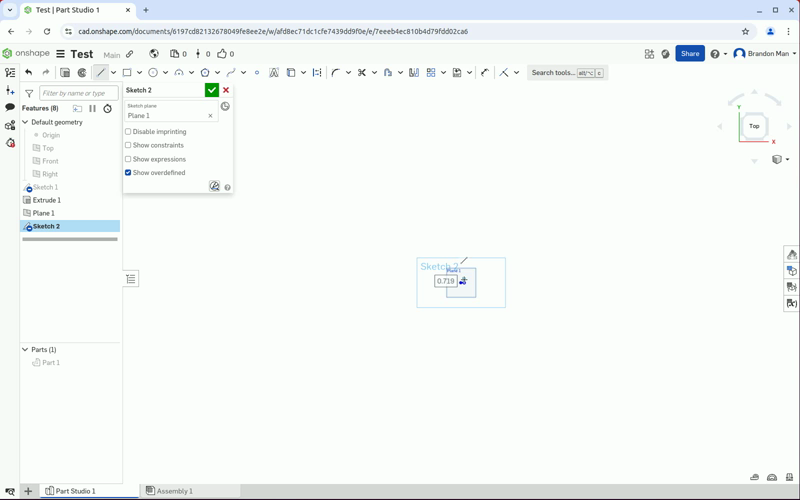
key_up(shift)
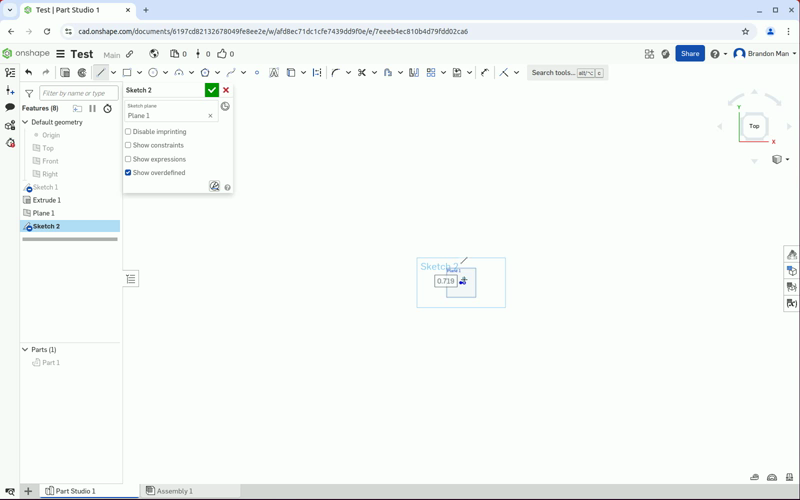
key_down(shift)
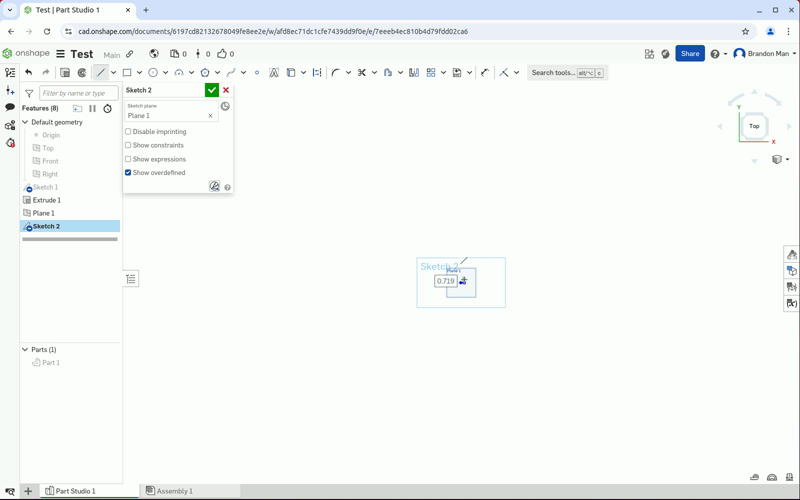
mouse_move(494, 279)
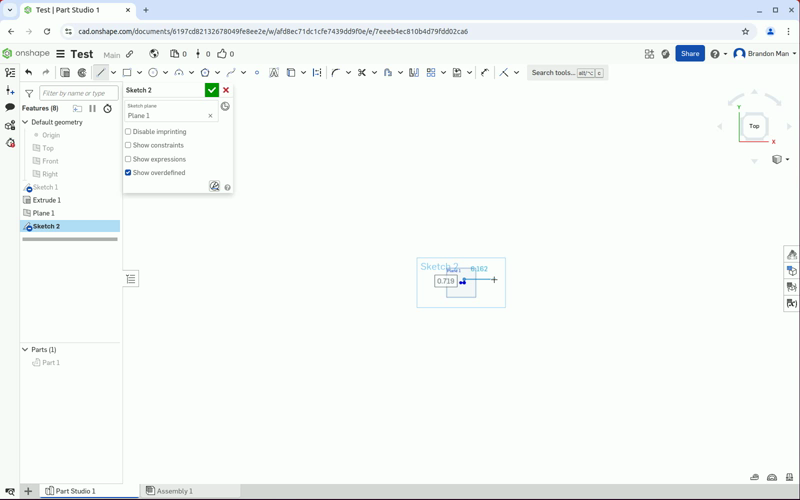
mouse_move(460, 279)
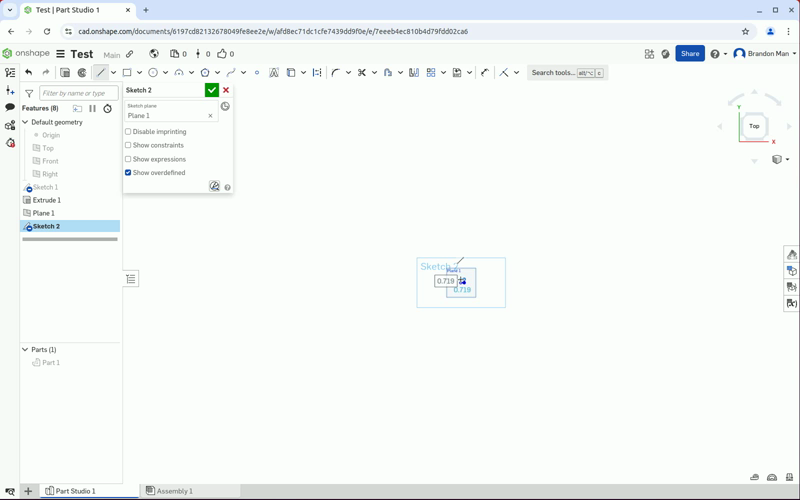
scroll(6)
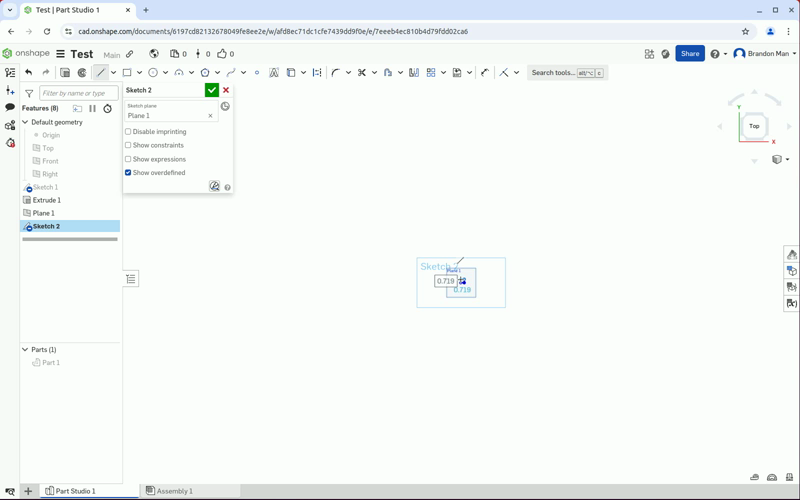
scroll(6)
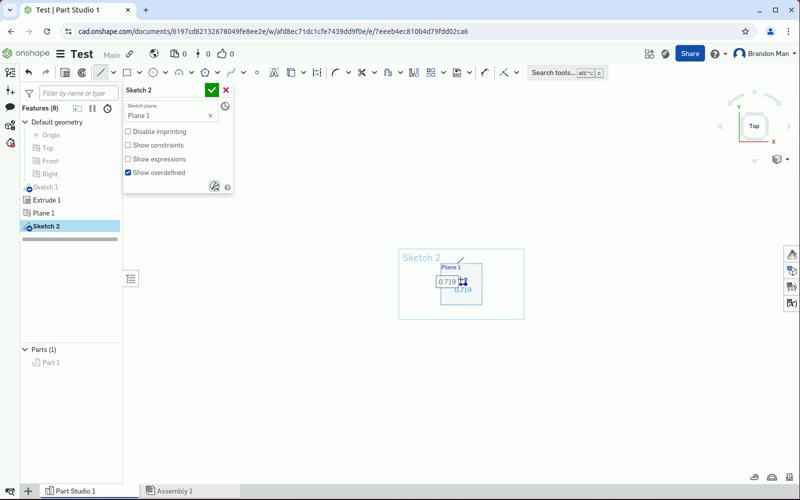
scroll(6)
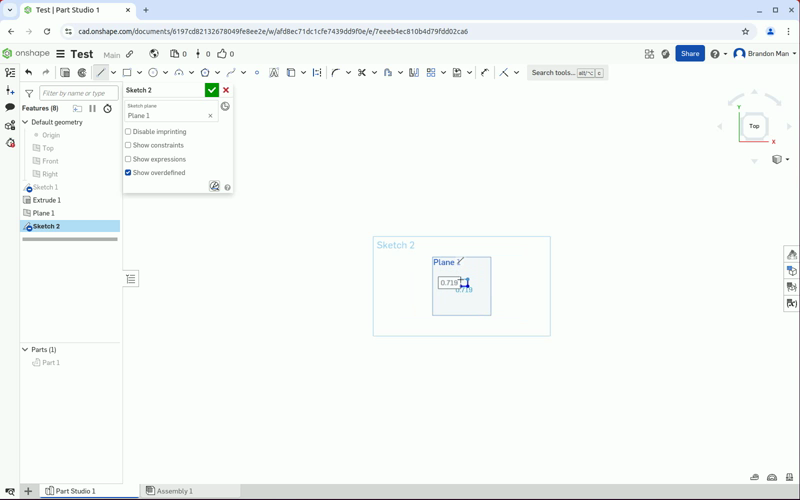
scroll(6)
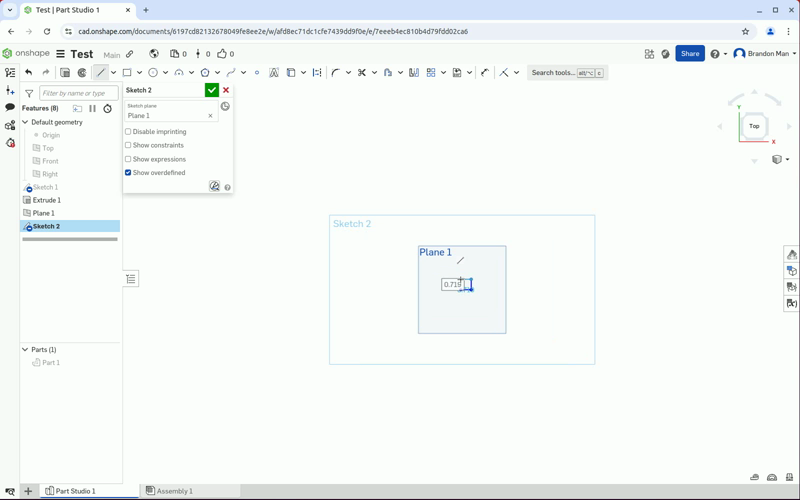
scroll(6)
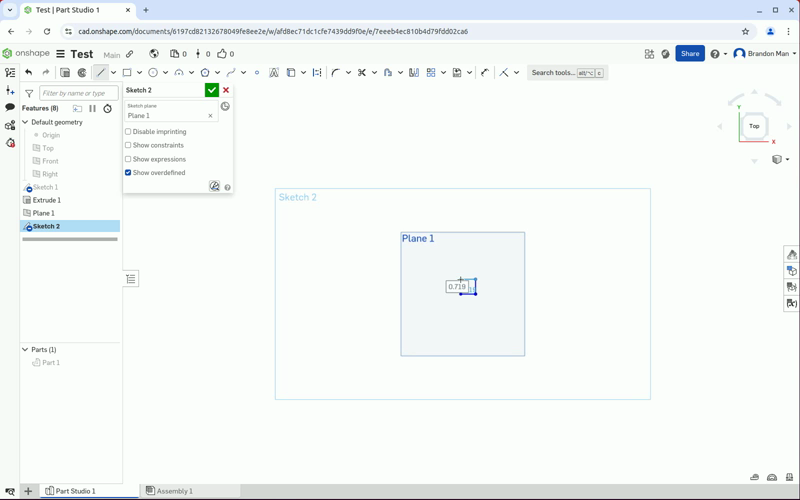
scroll(6)
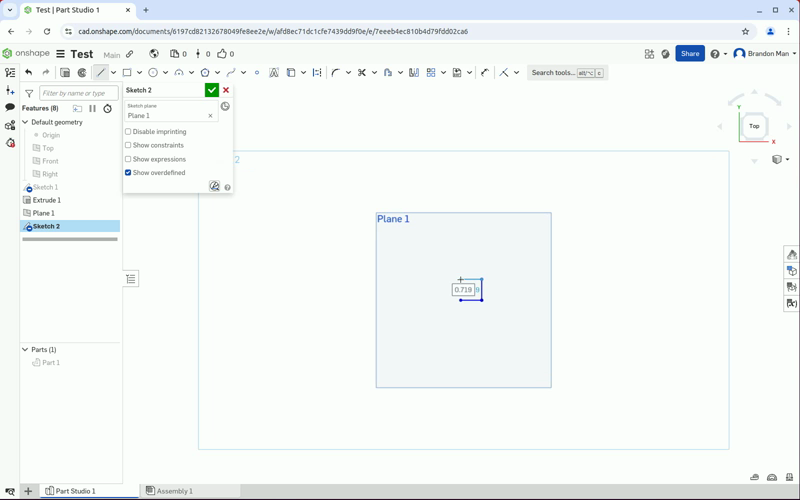
scroll(6)
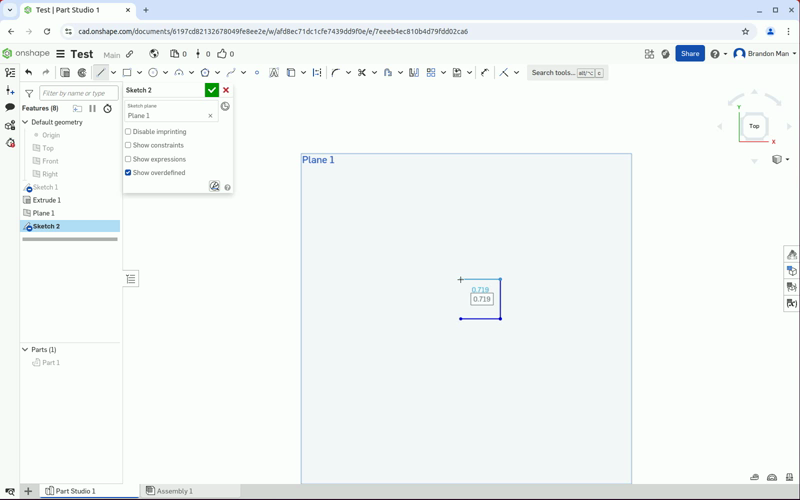
click(460, 279)
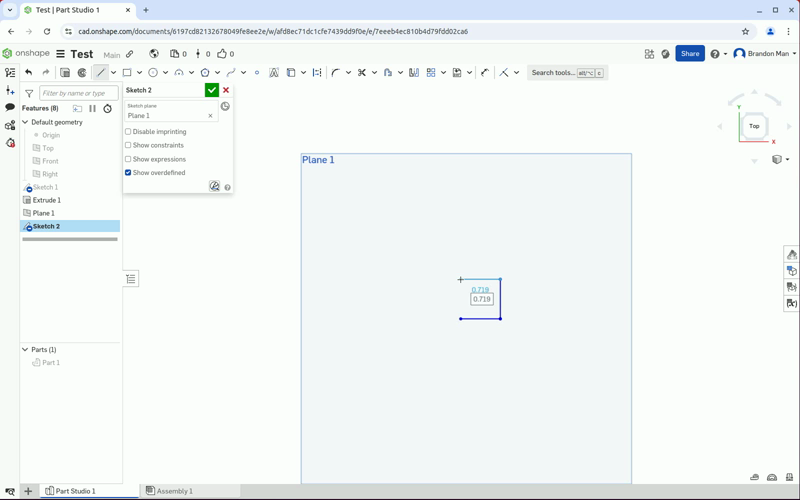
scroll(-6)
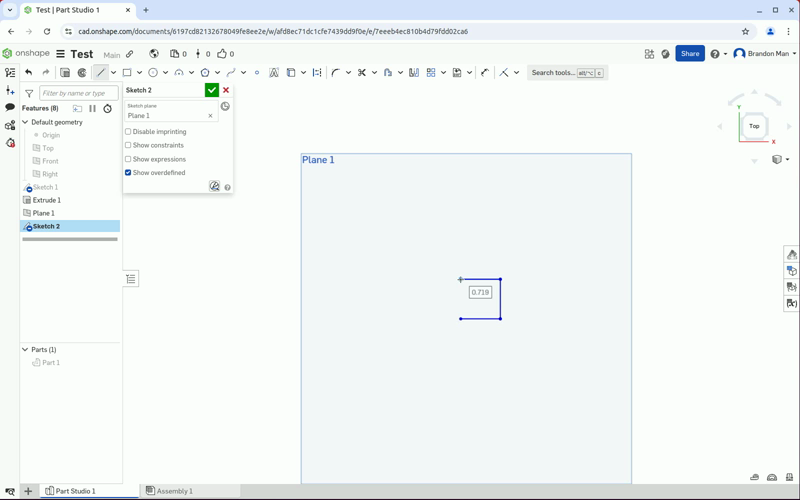
scroll(-6)
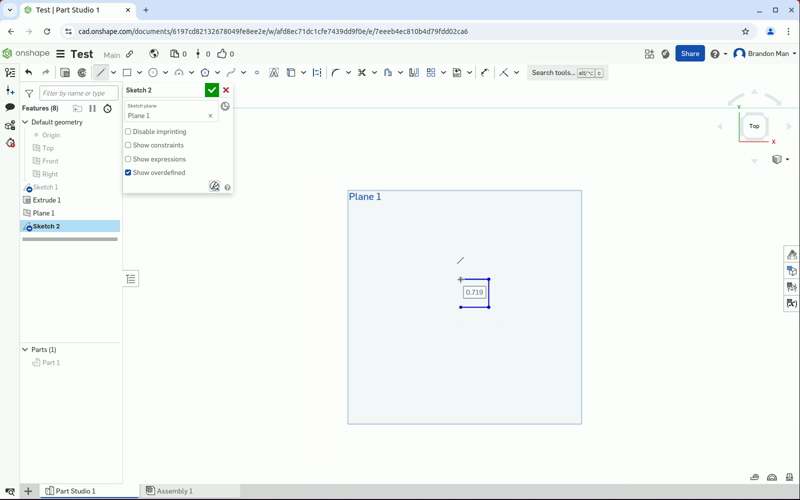
scroll(-6)
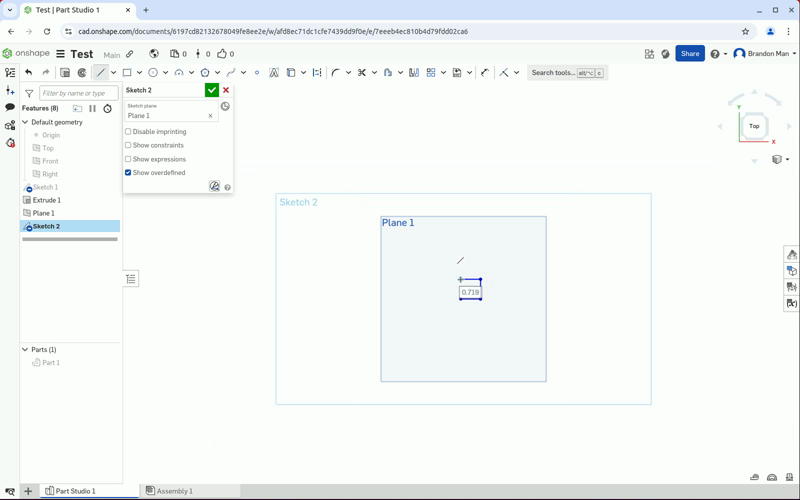
scroll(-6)
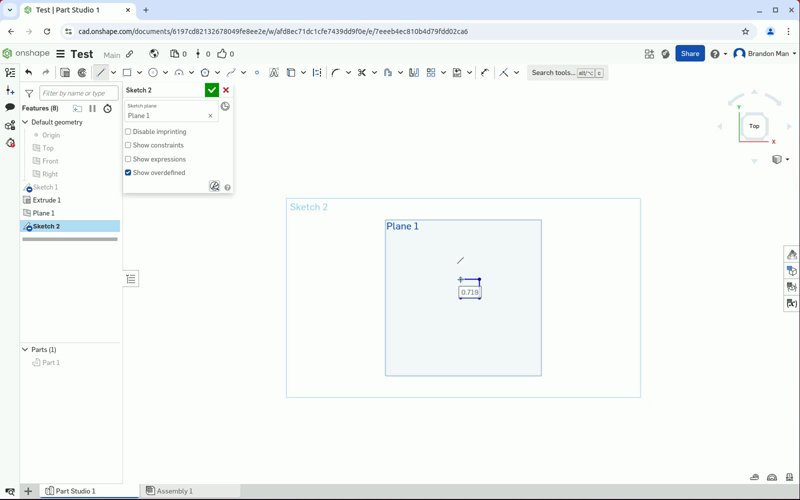
scroll(-6)
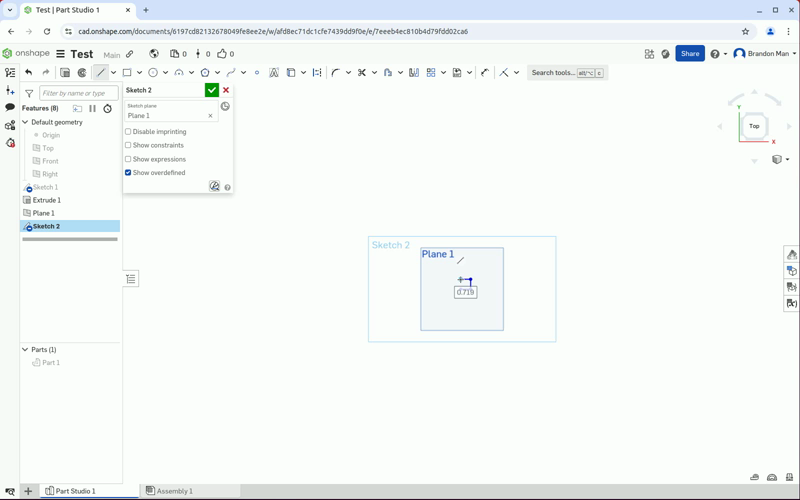
scroll(-6)
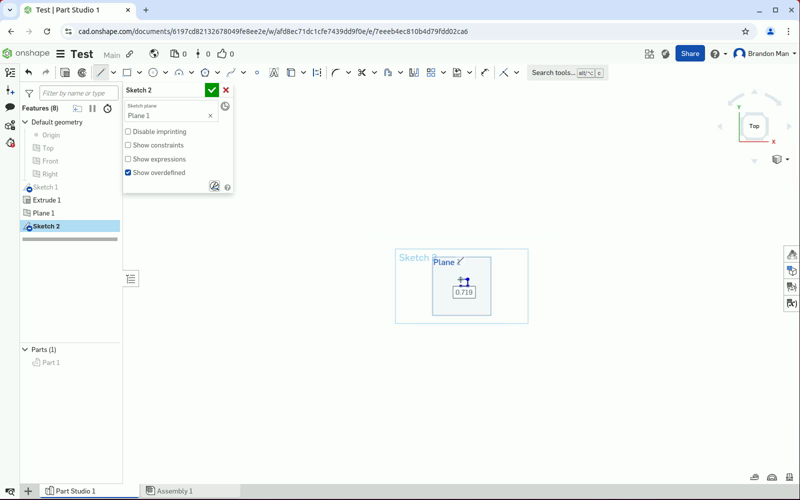
scroll(-6)
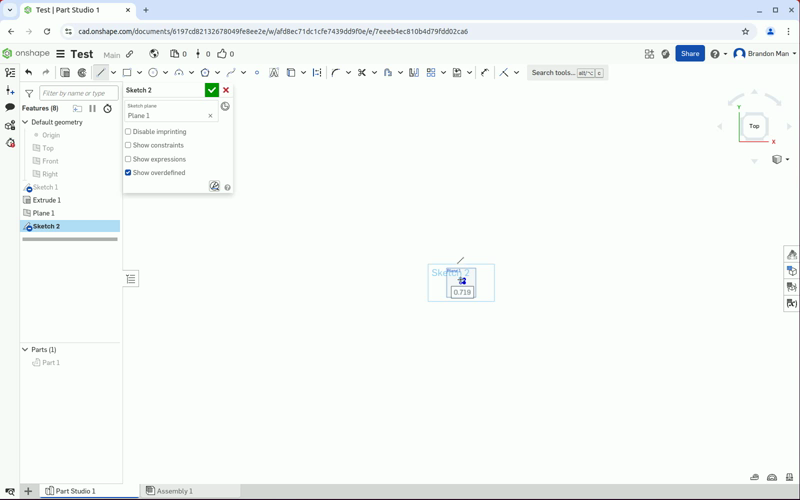
key_up(shift)
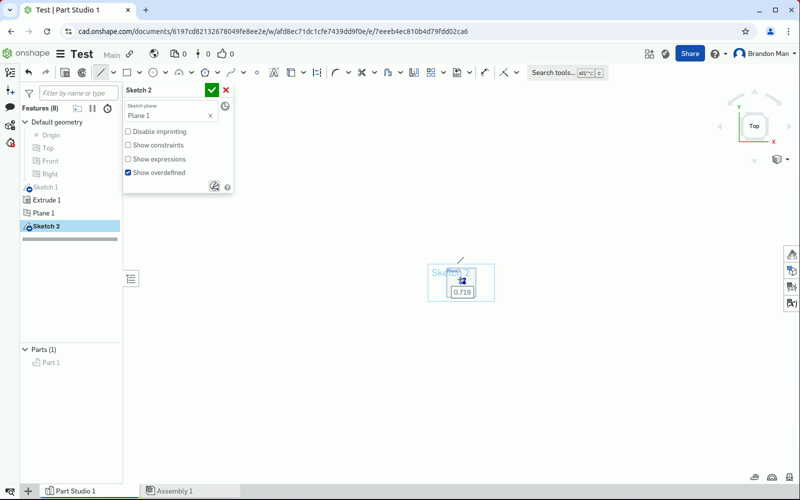
mouse_move(490, 279)
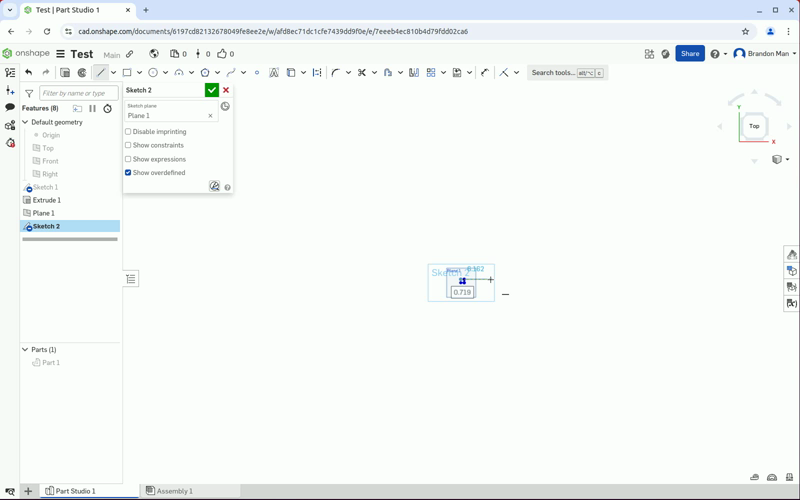
key_down(shift)
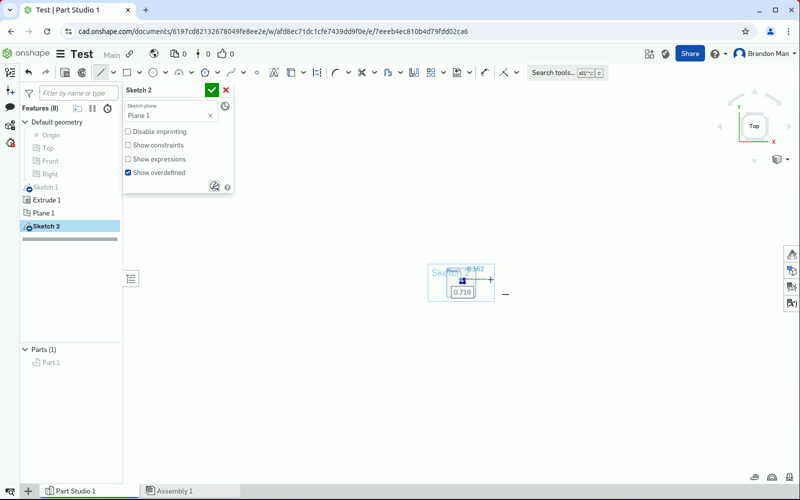
mouse_move(460, 282)
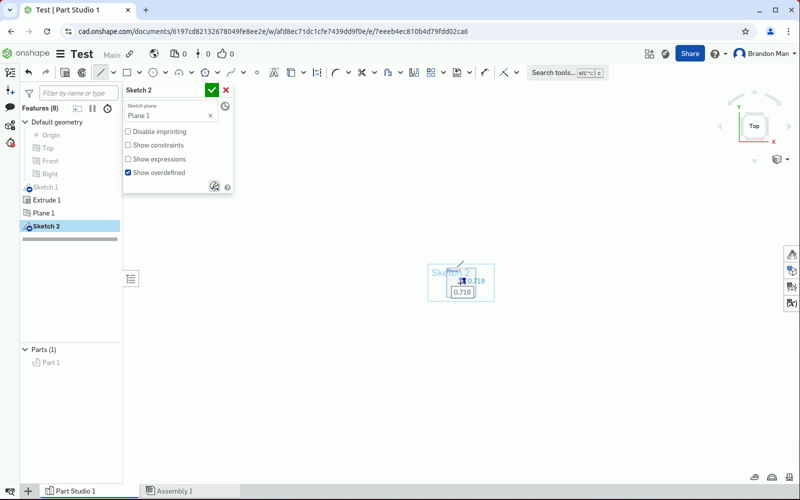
scroll(6)
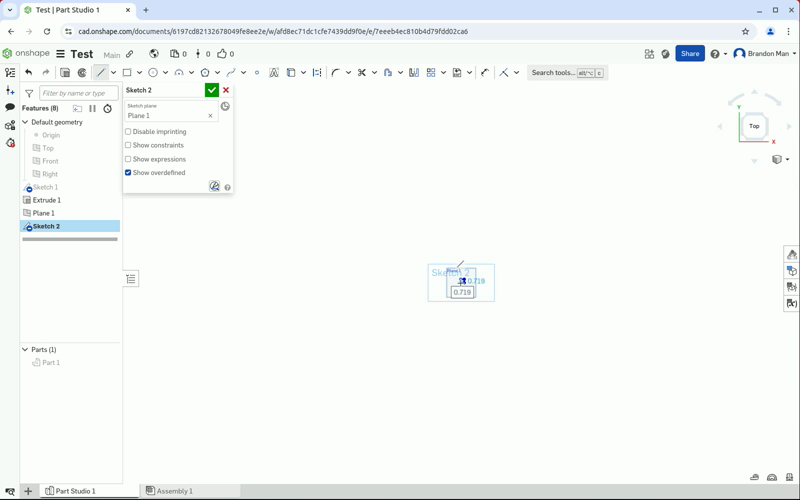
scroll(6)
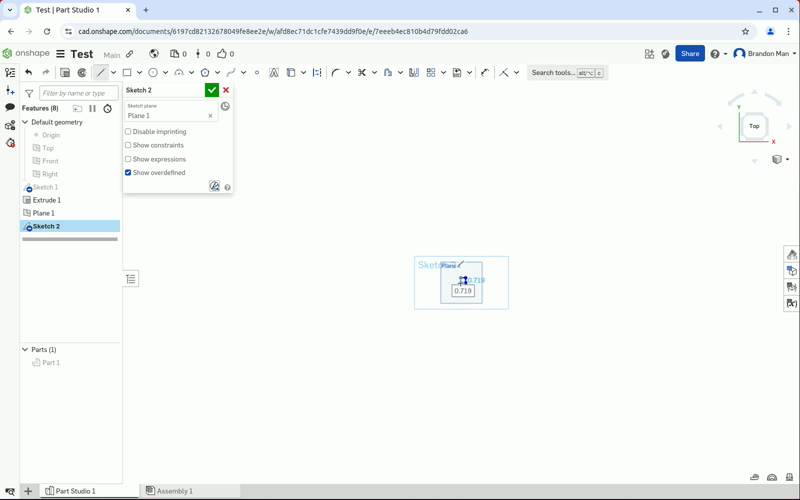
scroll(6)
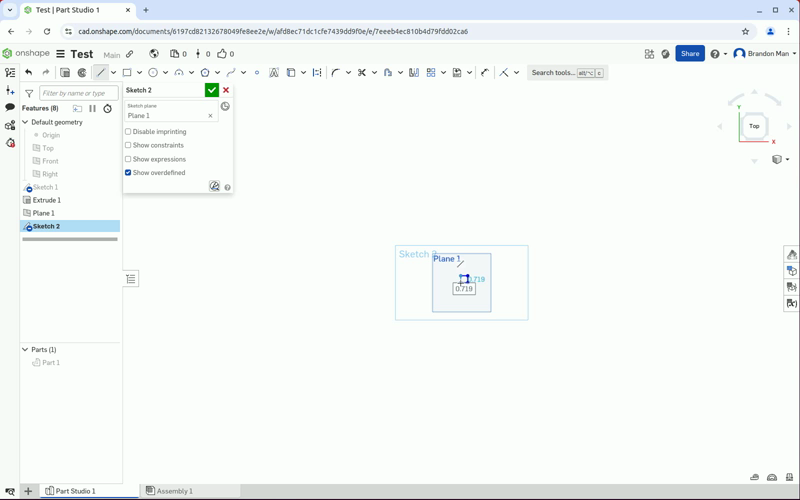
scroll(6)
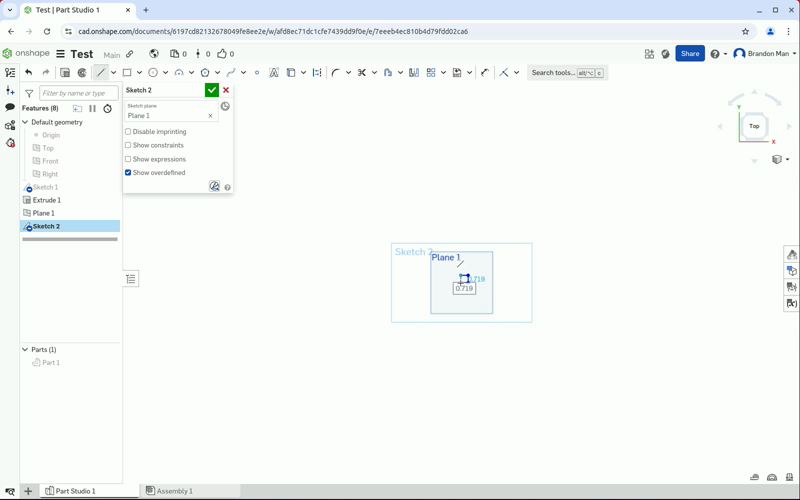
scroll(6)
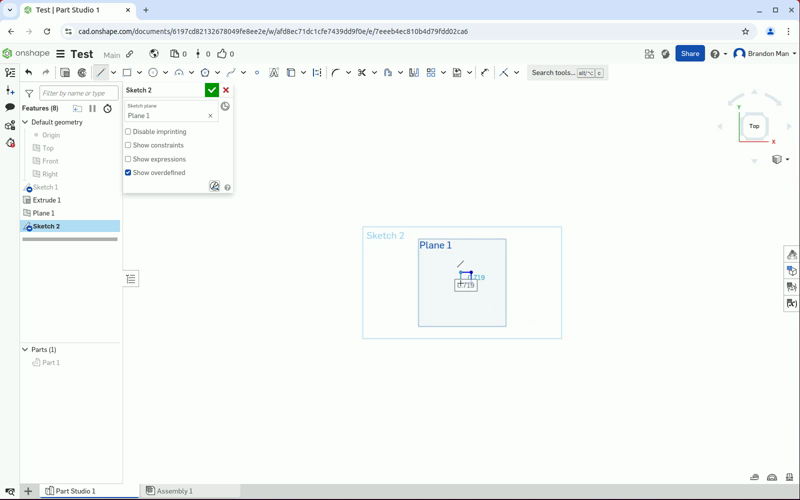
scroll(6)
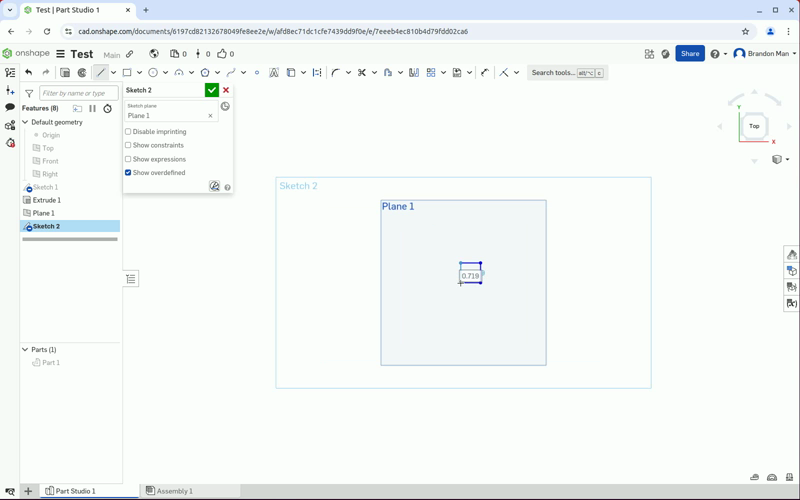
scroll(6)
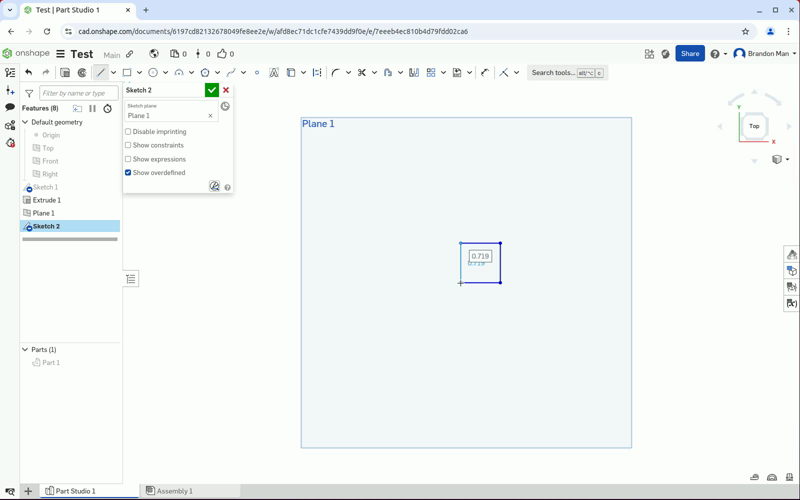
key_up(shift)
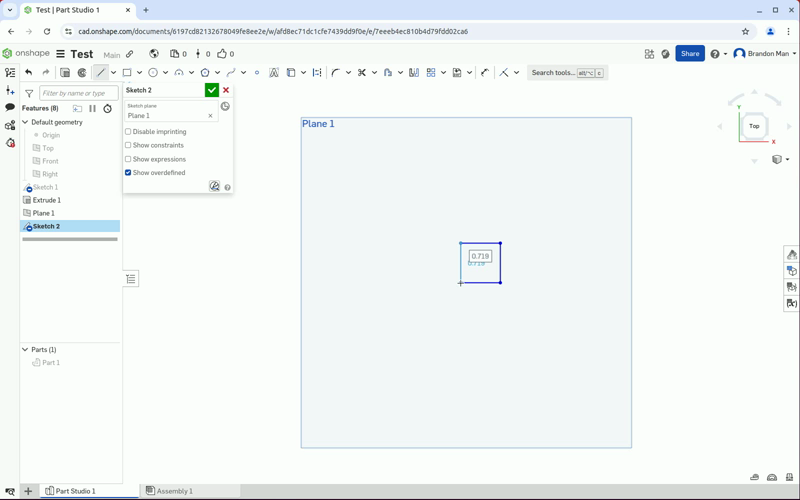
click(460, 282)
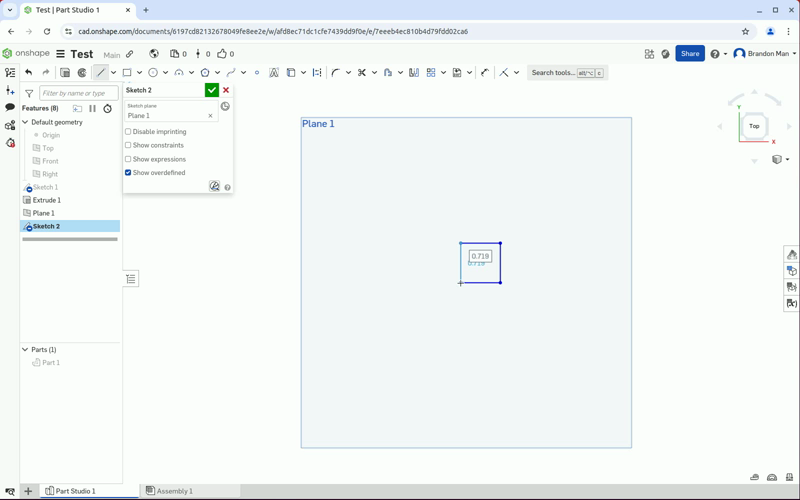
scroll(-6)
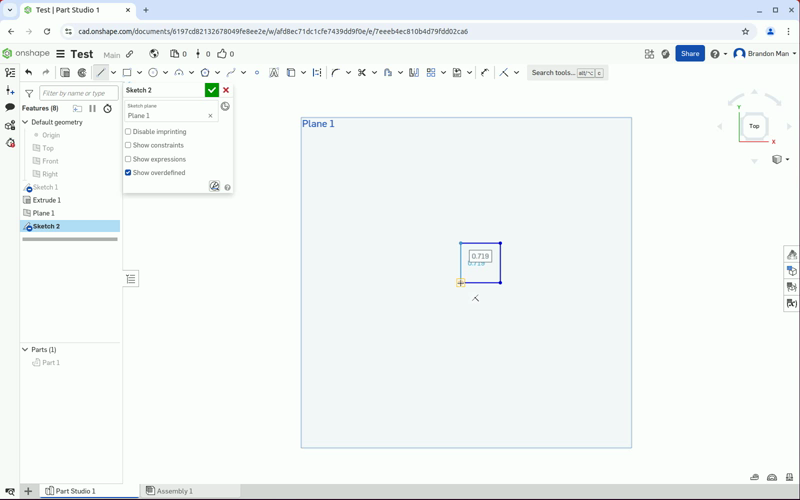
scroll(-6)
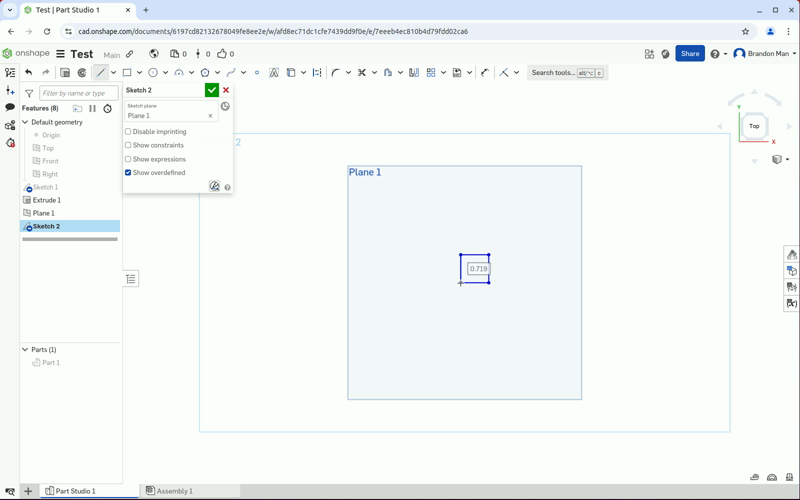
scroll(-6)
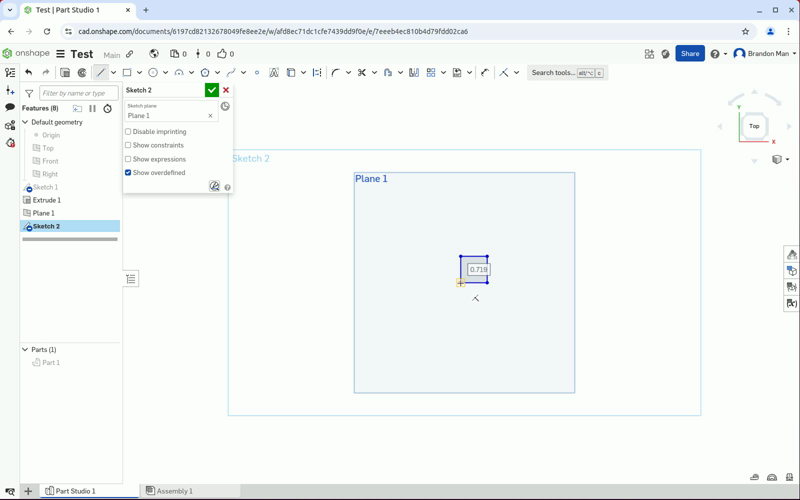
scroll(-6)
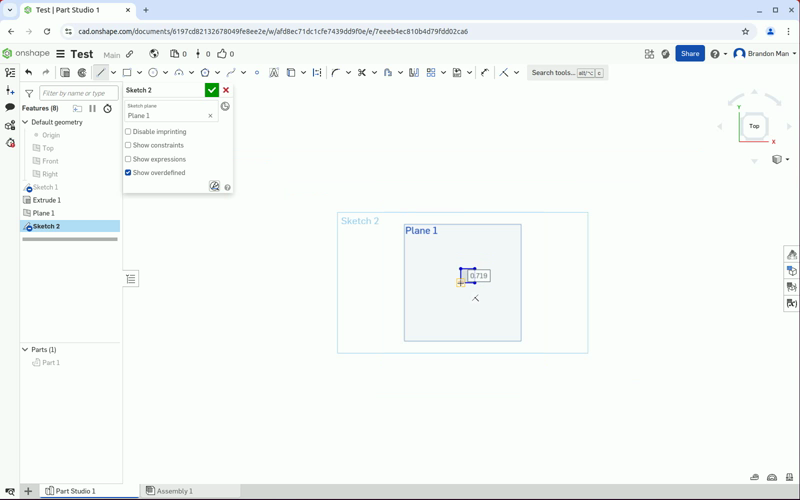
scroll(-6)
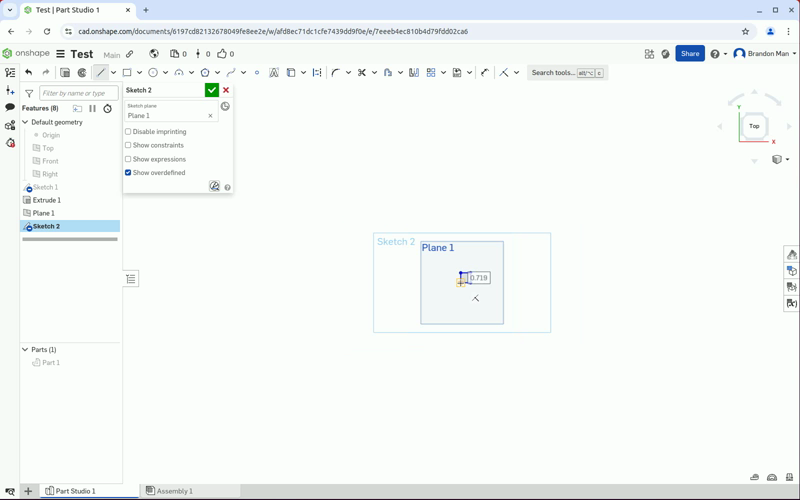
scroll(-6)
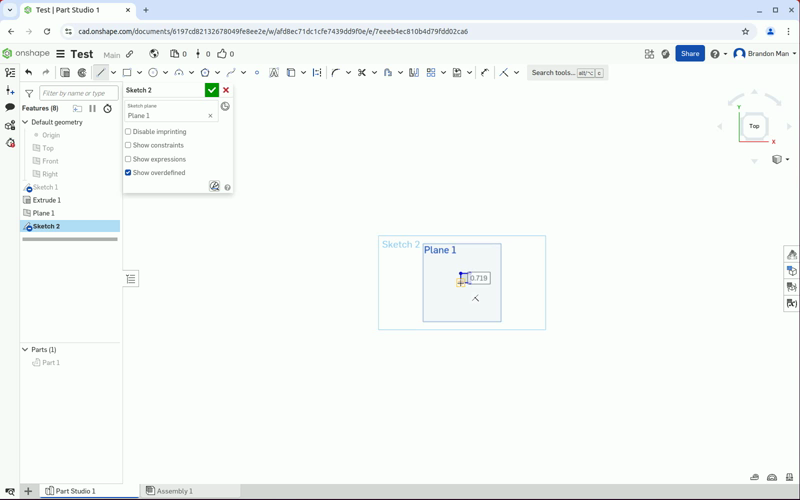
scroll(-6)
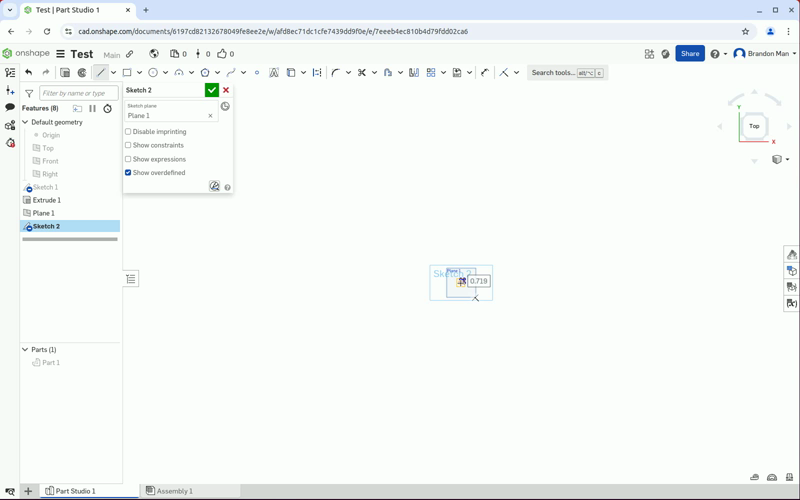
key(esc)
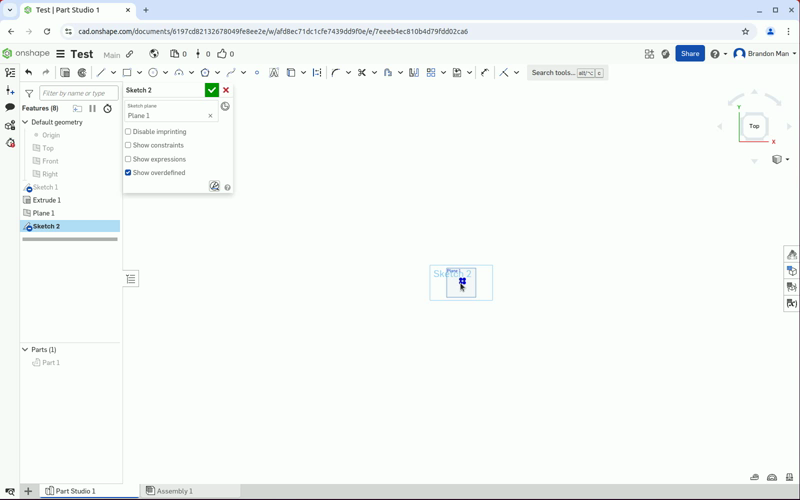
mouse_move(461, 281)
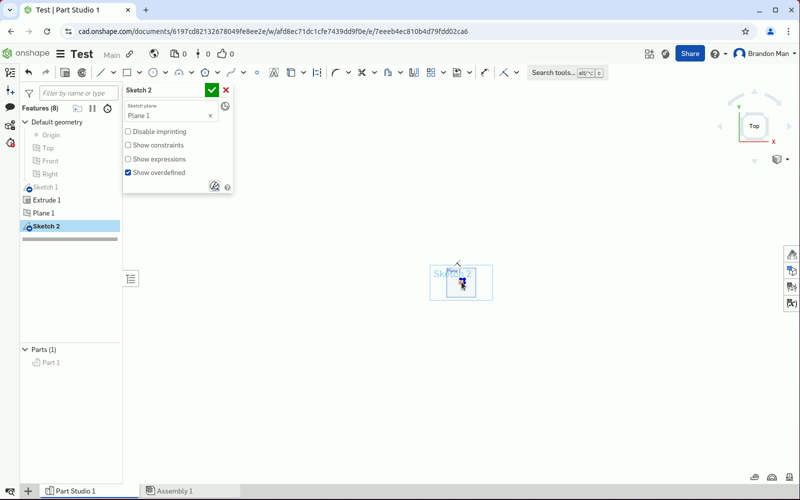
scroll(6)
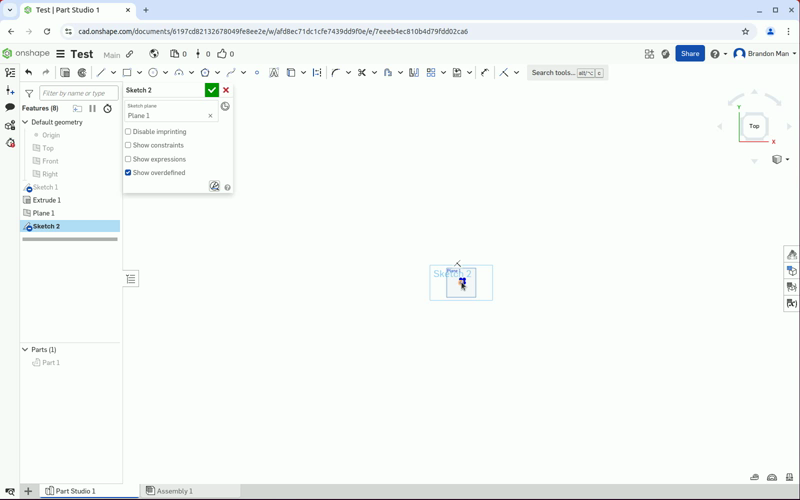
scroll(6)
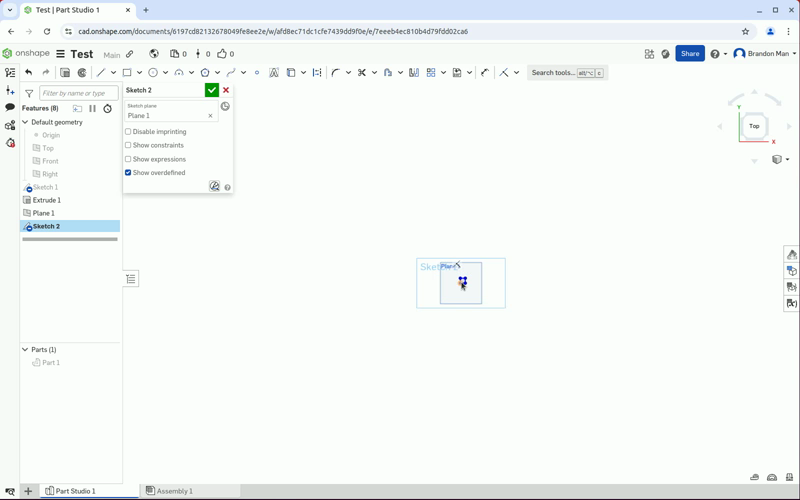
scroll(6)
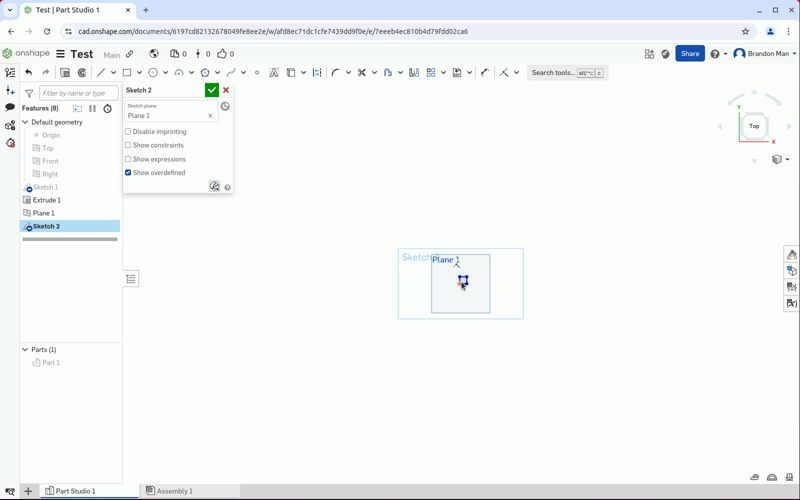
scroll(6)
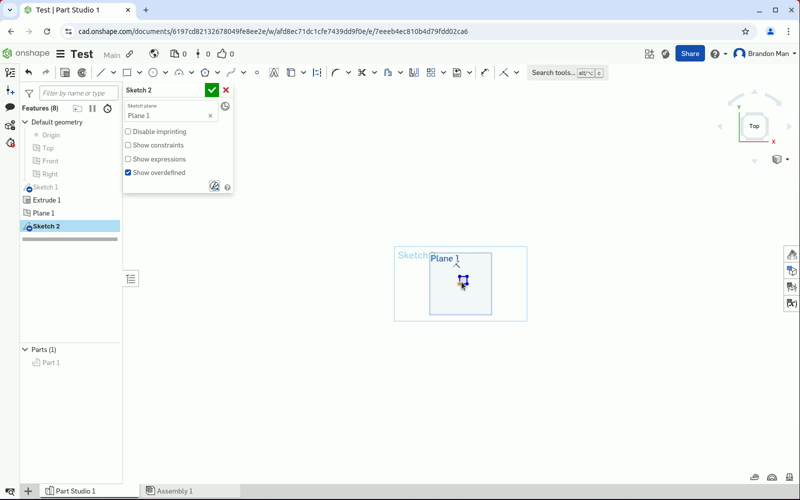
scroll(6)
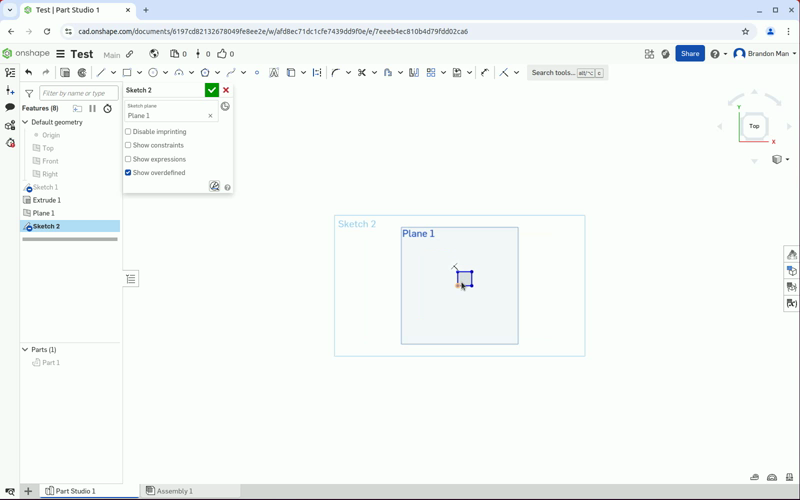
scroll(6)
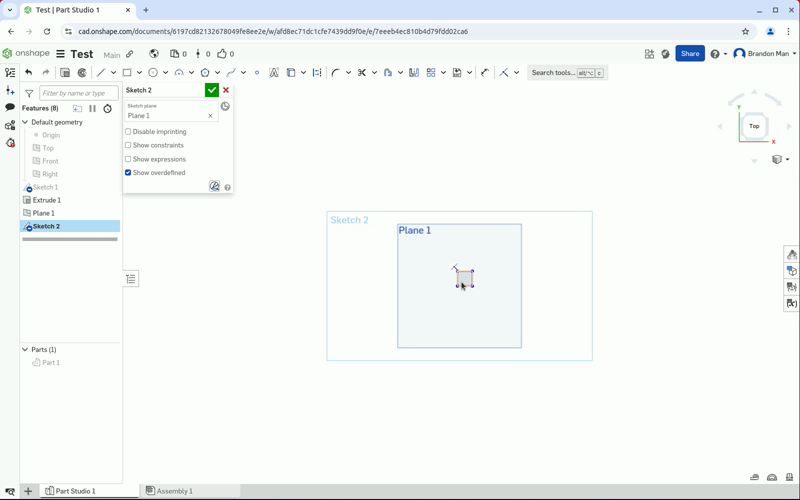
scroll(6)
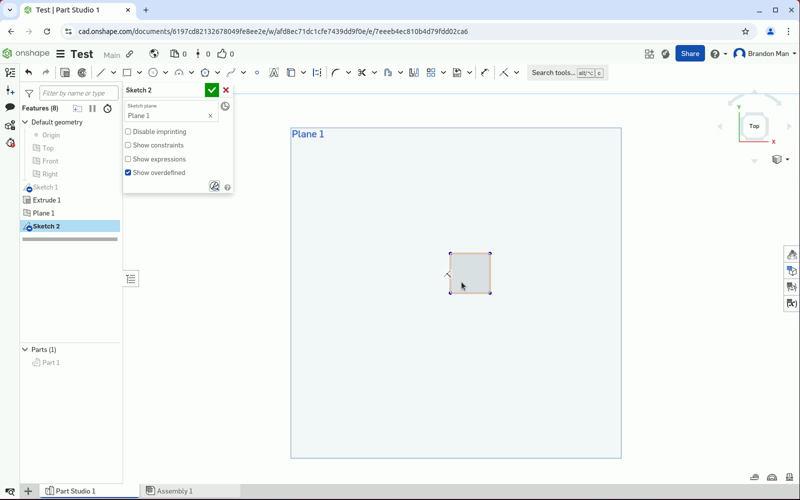
click(461, 281)
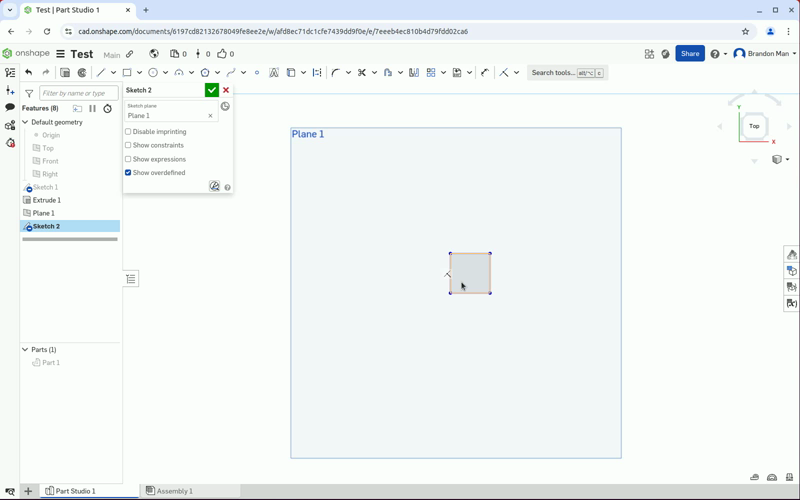
scroll(-6)
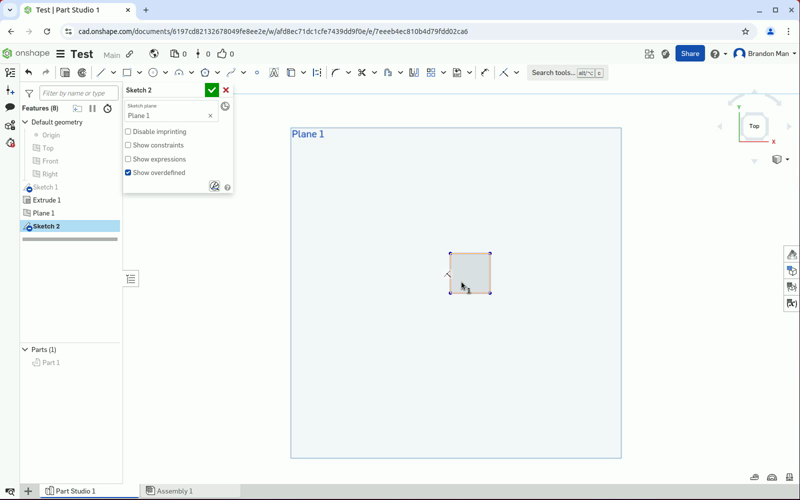
scroll(-6)
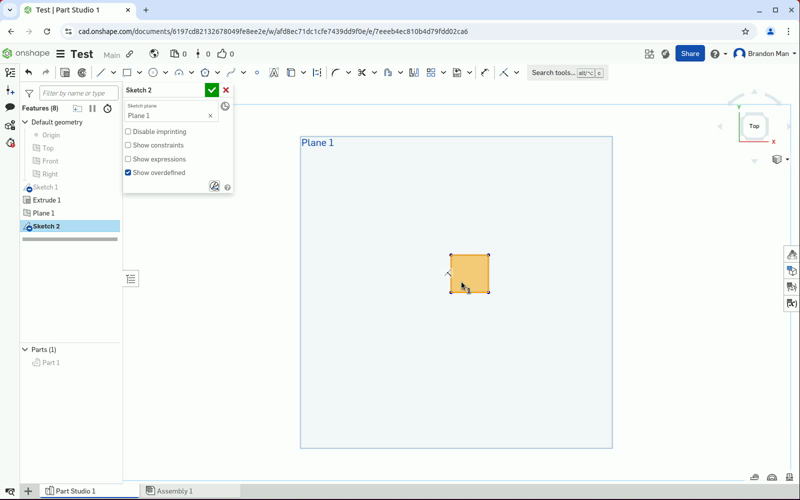
scroll(-6)
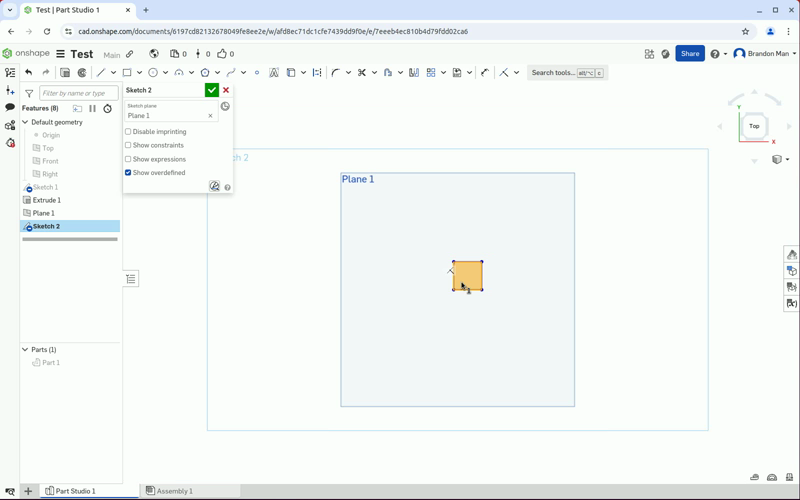
scroll(-6)
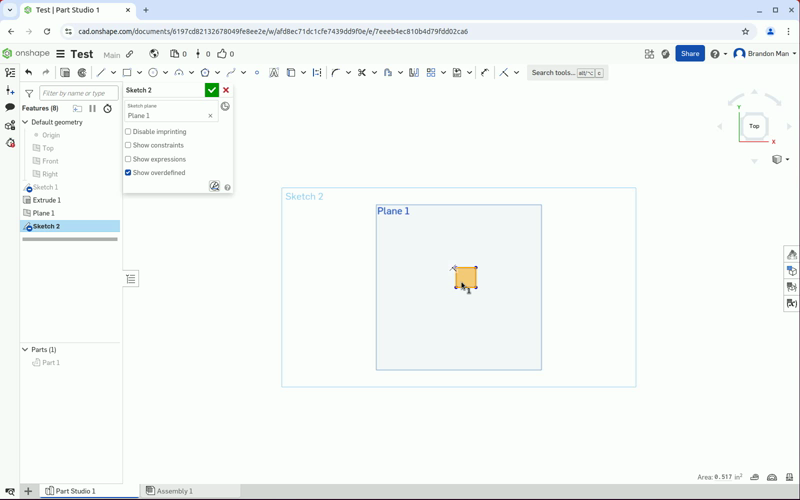
scroll(-6)
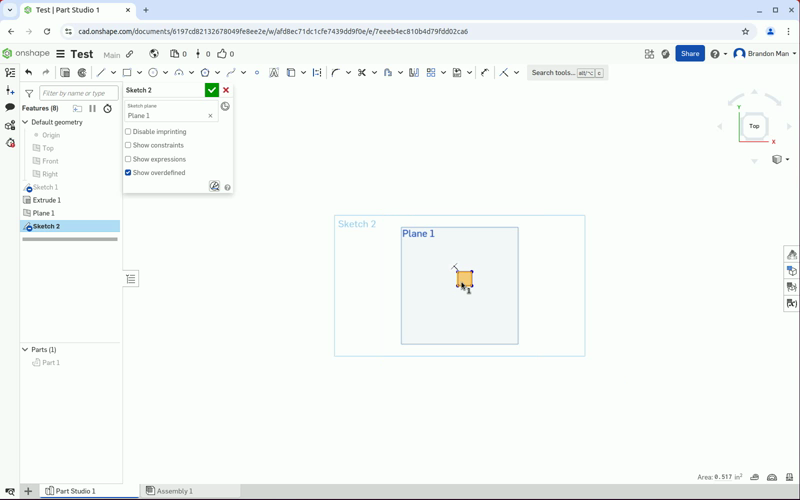
scroll(-6)
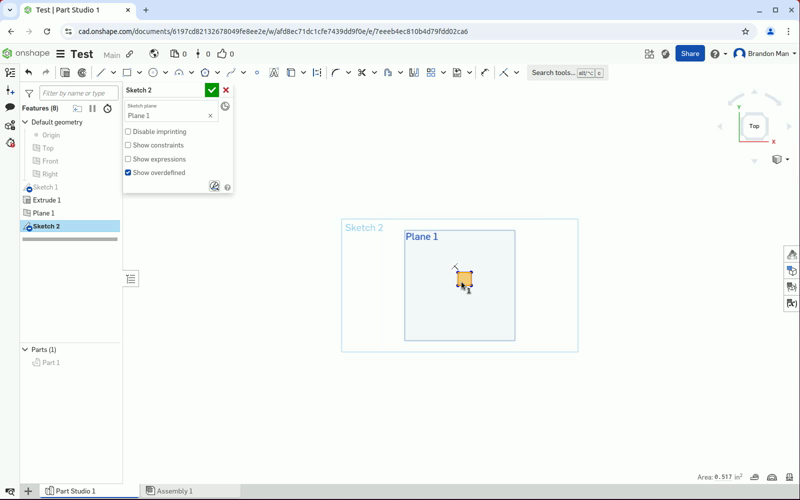
scroll(-6)
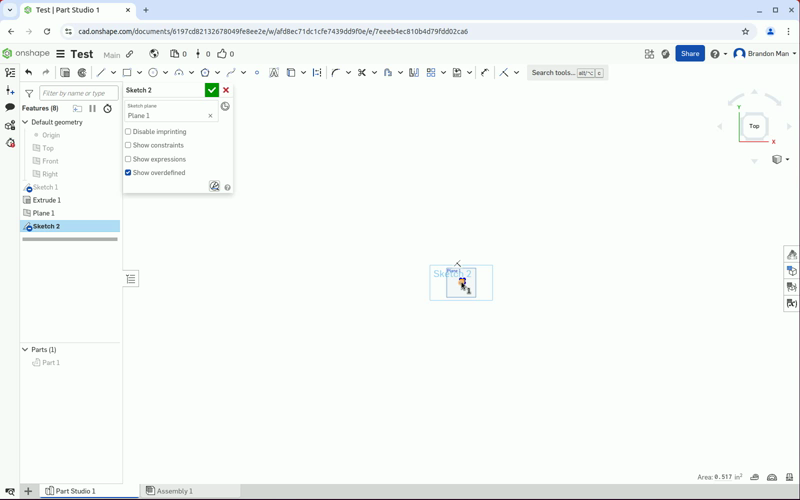
mouse_move(73, 352)
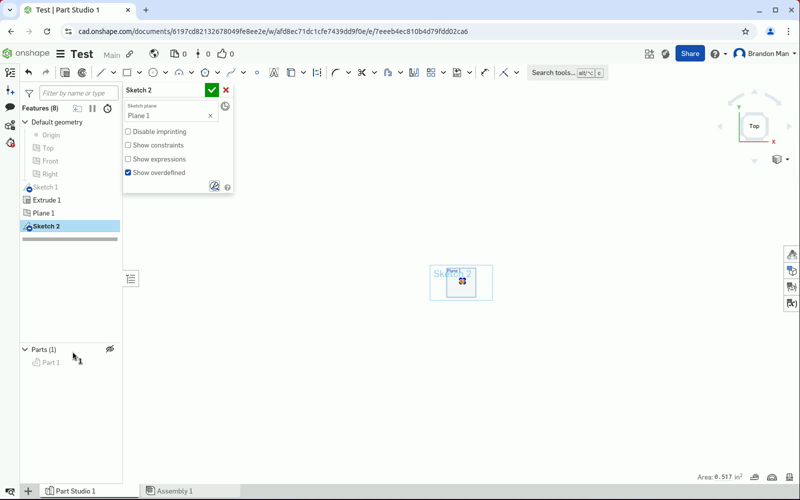
key(shift+y)
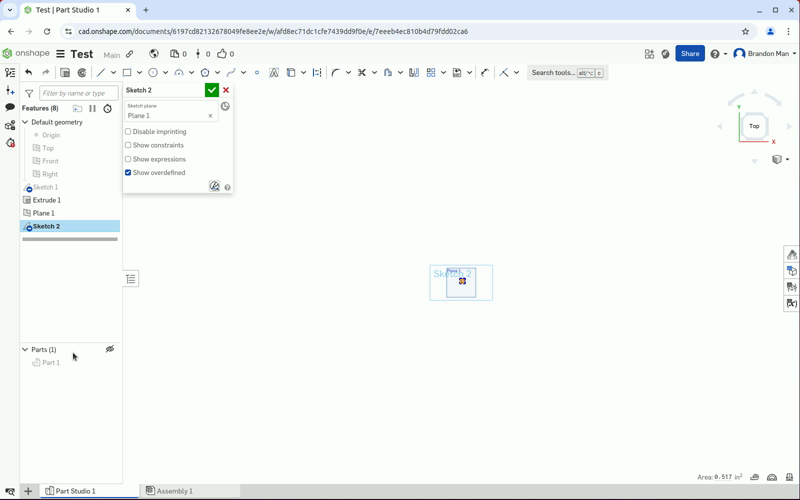
key(shift+e)
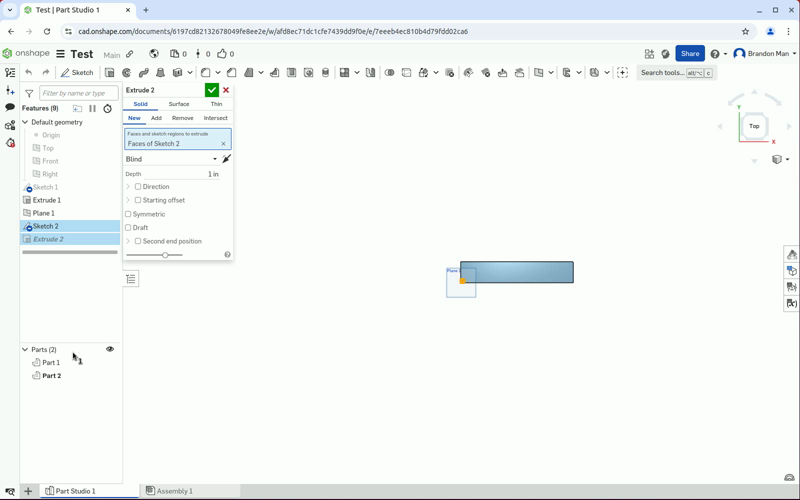
mouse_move(143, 106)
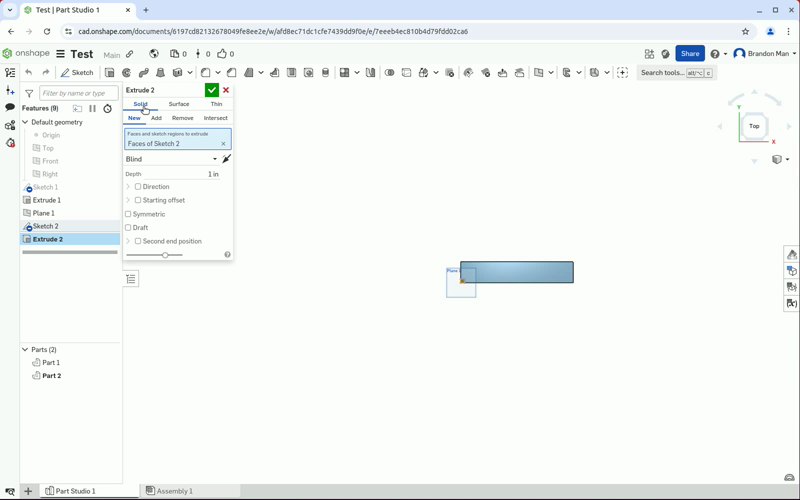
click(143, 106)
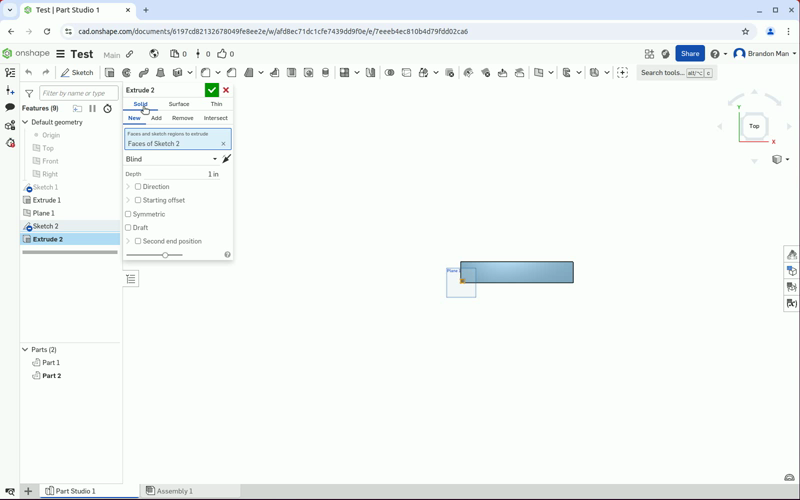
mouse_move(137, 120)
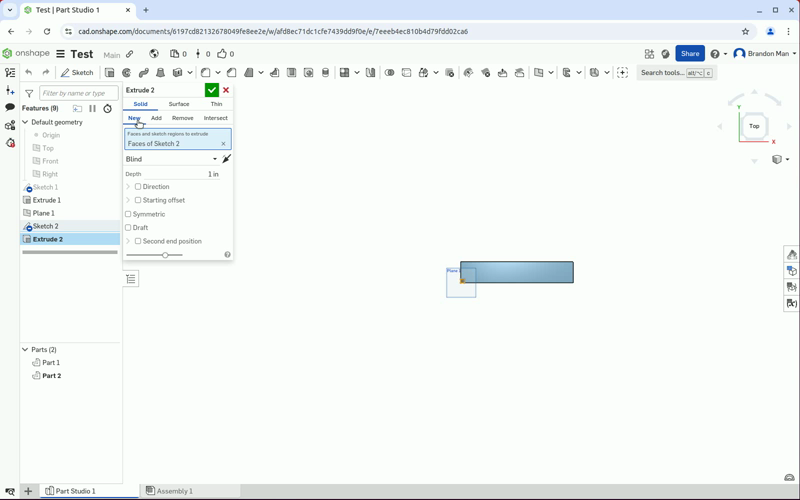
click(137, 120)
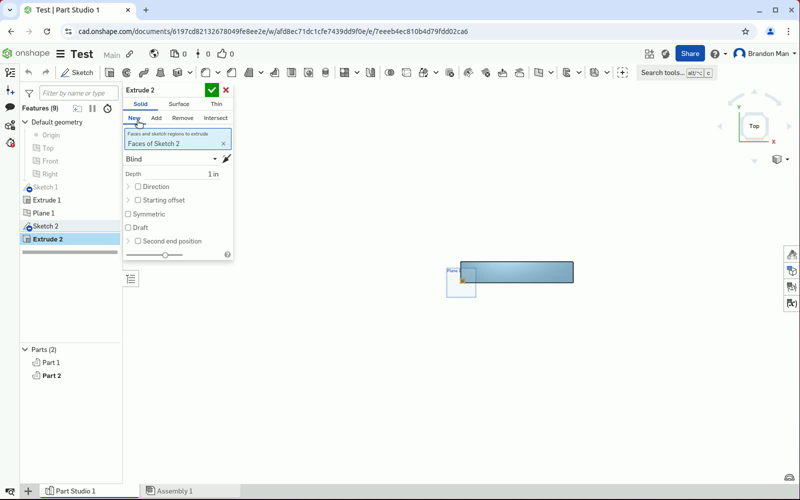
key(tab, 4)
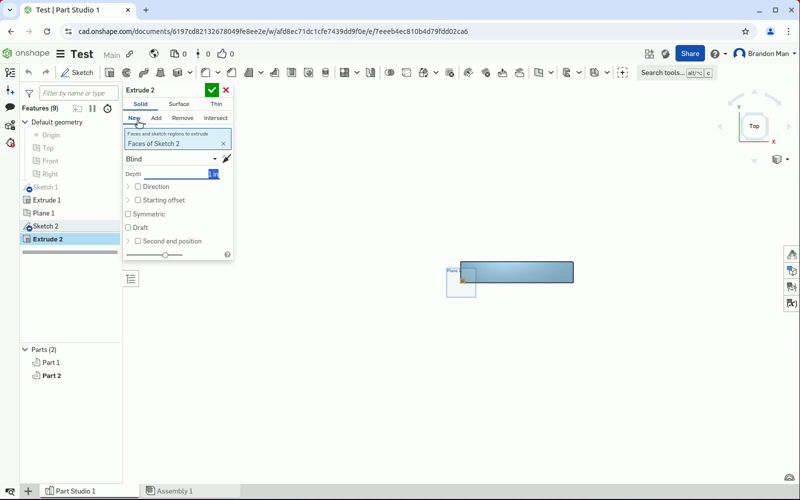
text(8.906)
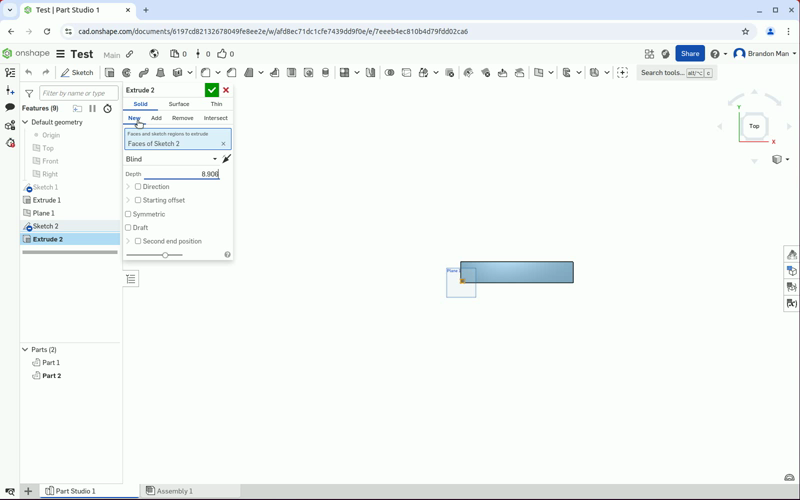
key(enter)
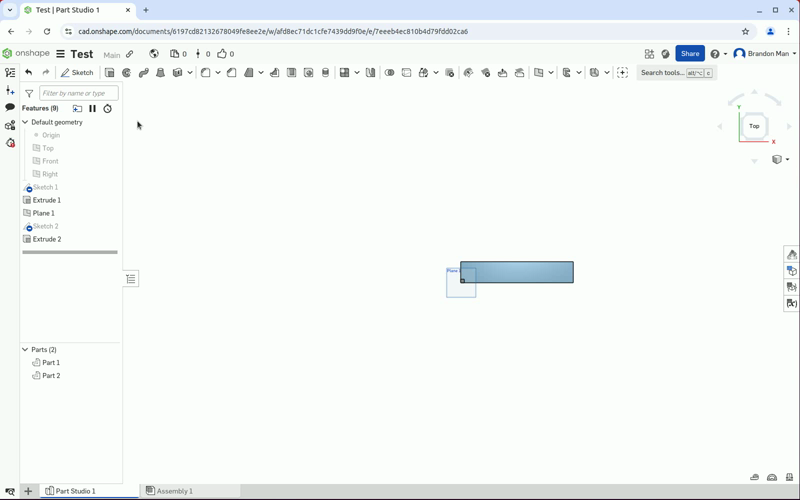
key(shift+h)
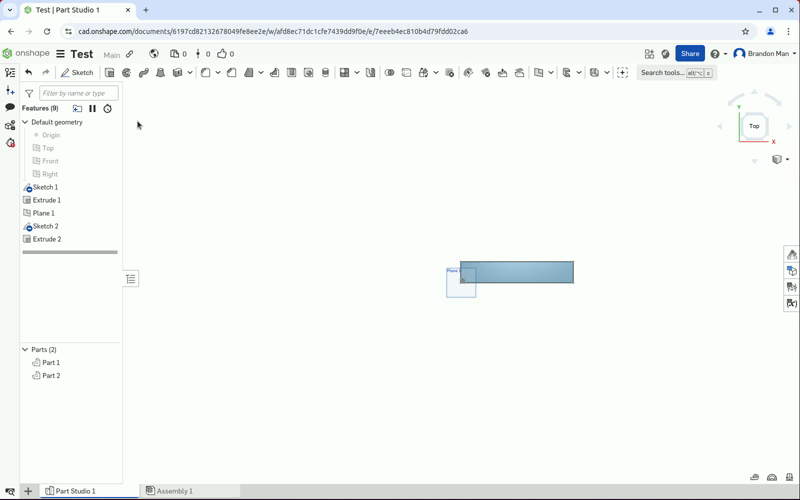
key(shift+h)
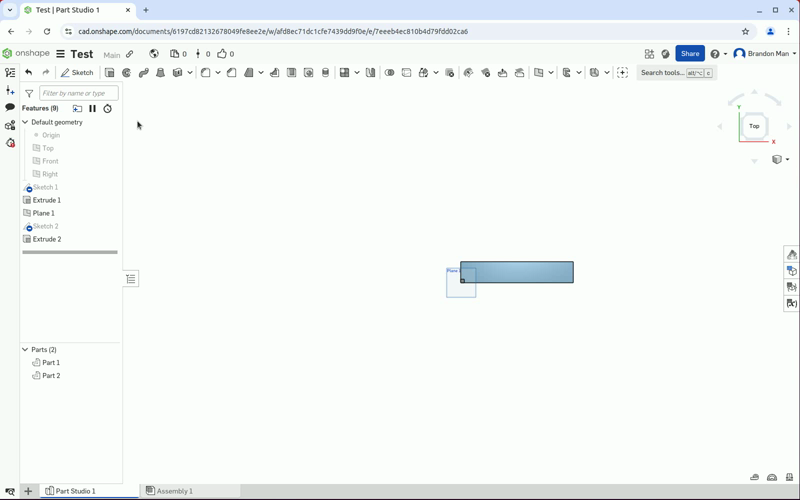
mouse_move(73, 189)
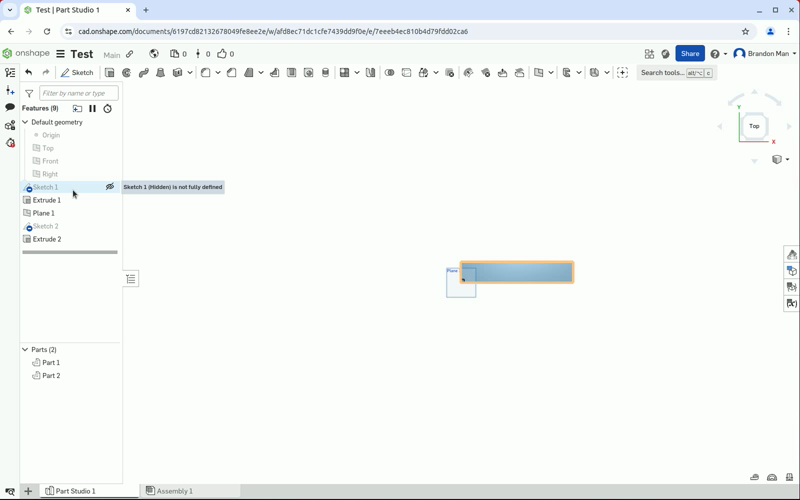
click(73, 189)
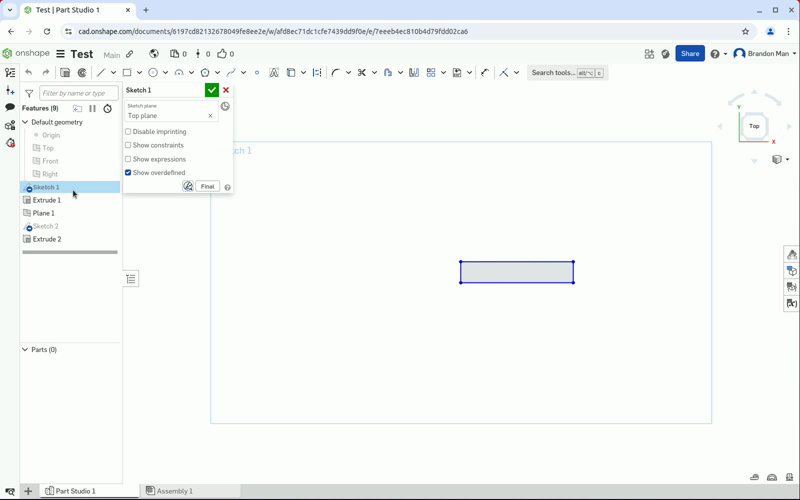
mouse_move(229, 92)
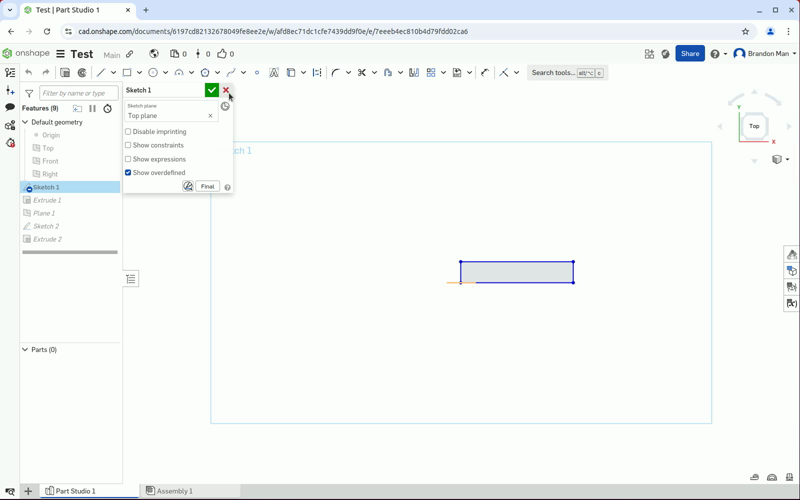
click(229, 92)
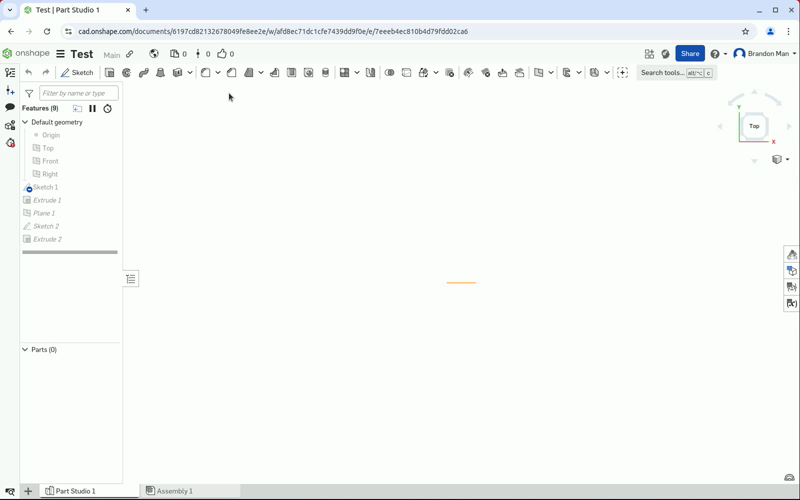
key(shift+s)
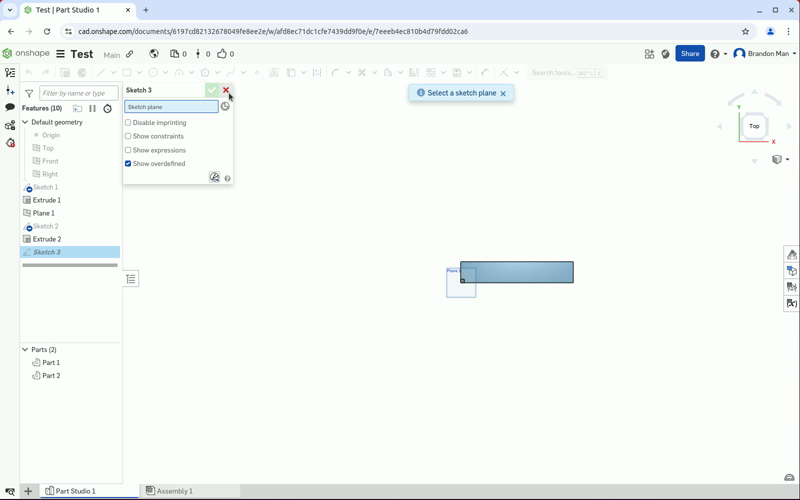
mouse_move(73, 215)
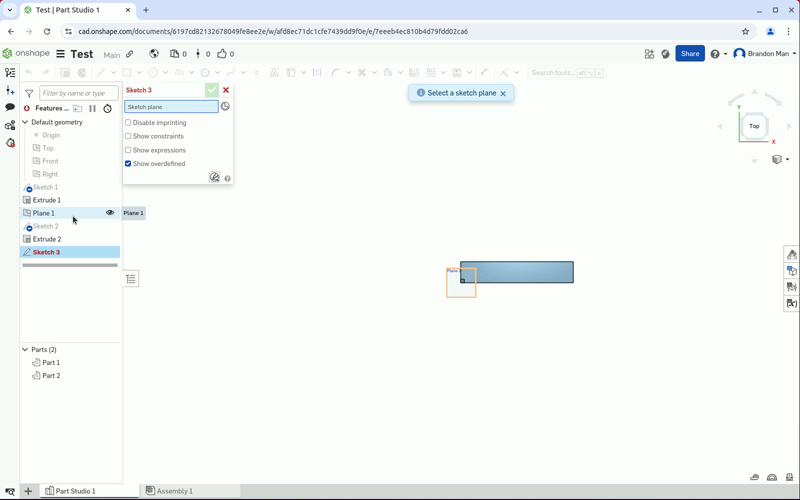
click(73, 215)
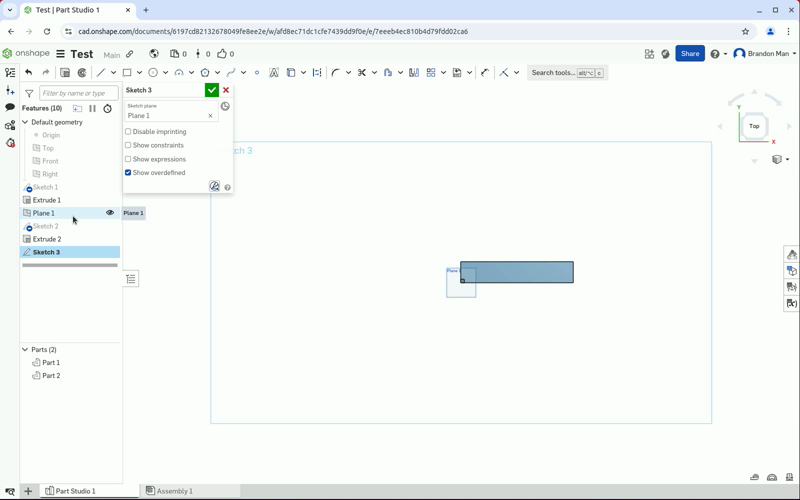
mouse_move(73, 352)
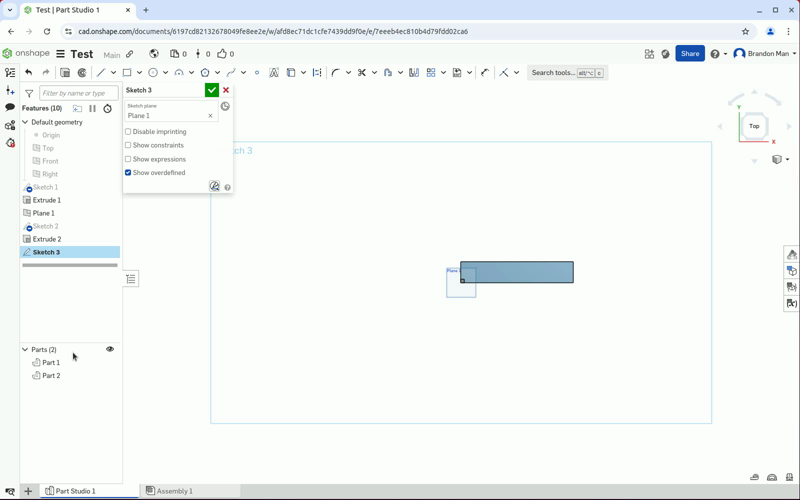
key(y)
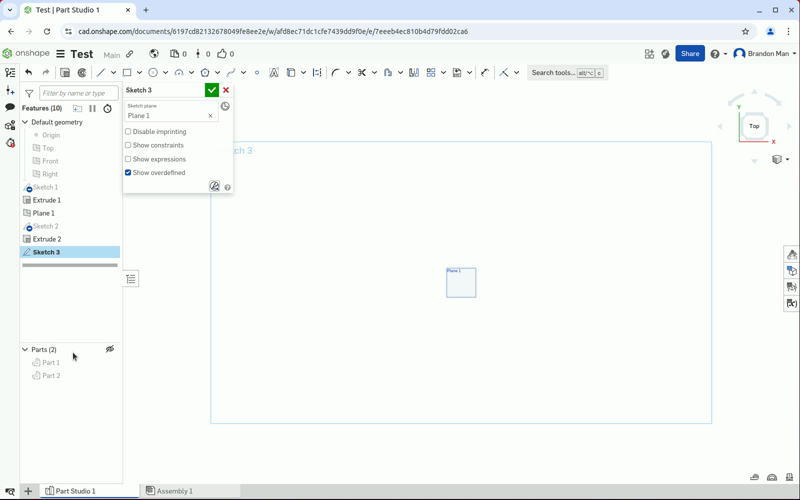
key(l)
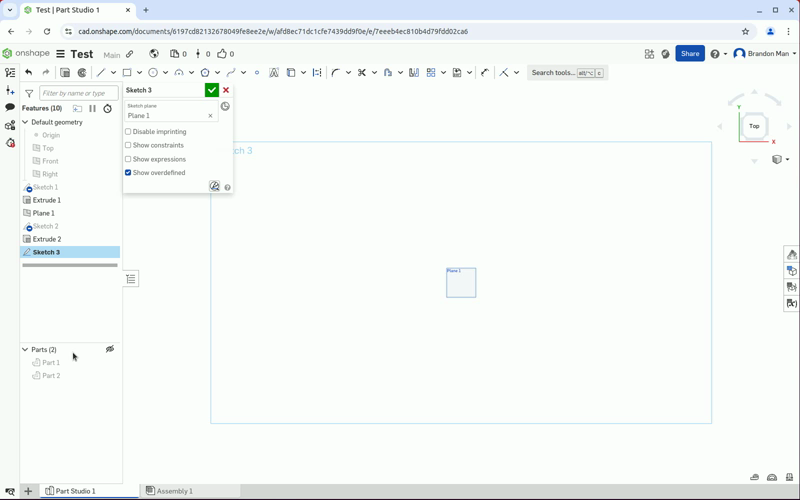
key_down(shift)
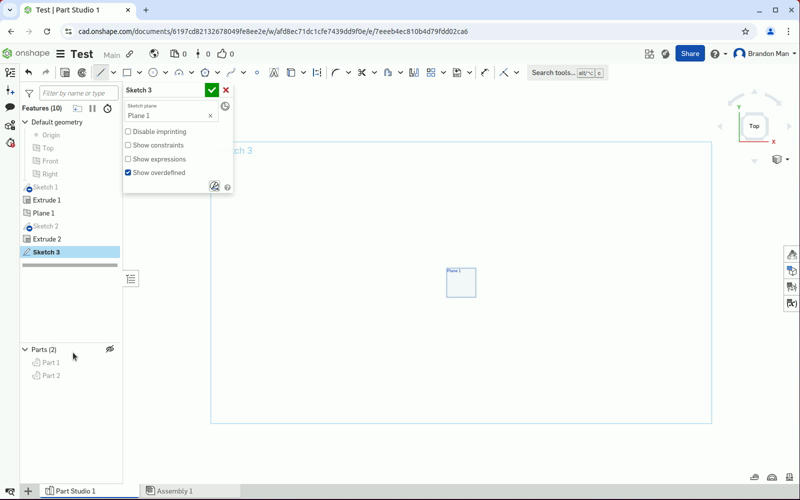
mouse_move(570, 264)
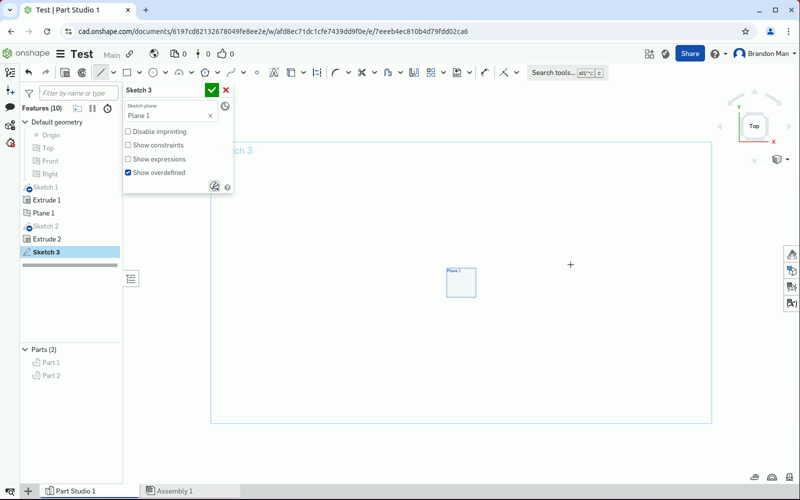
click(570, 264)
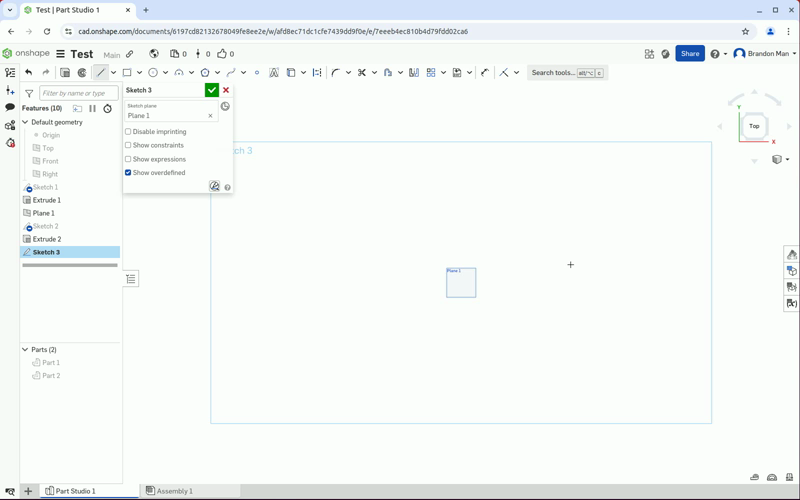
key_up(shift)
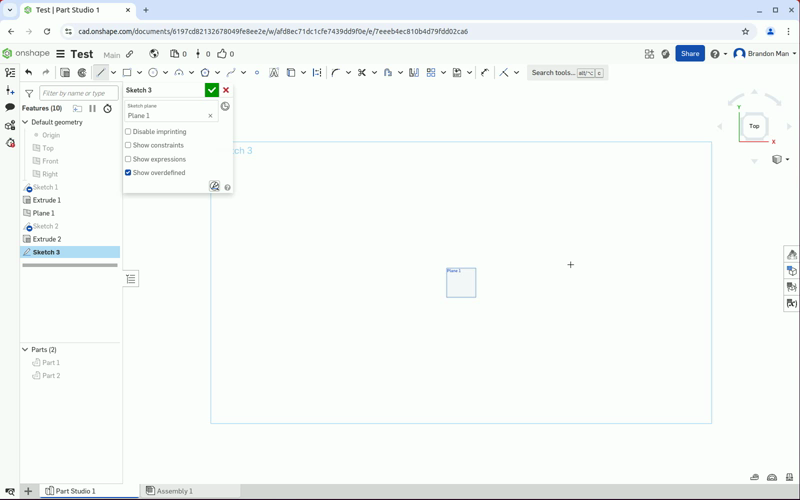
key_down(shift)
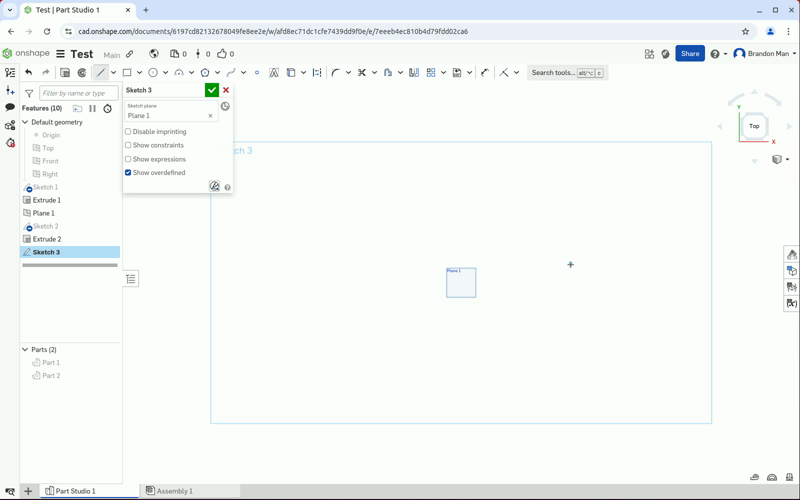
mouse_move(589, 264)
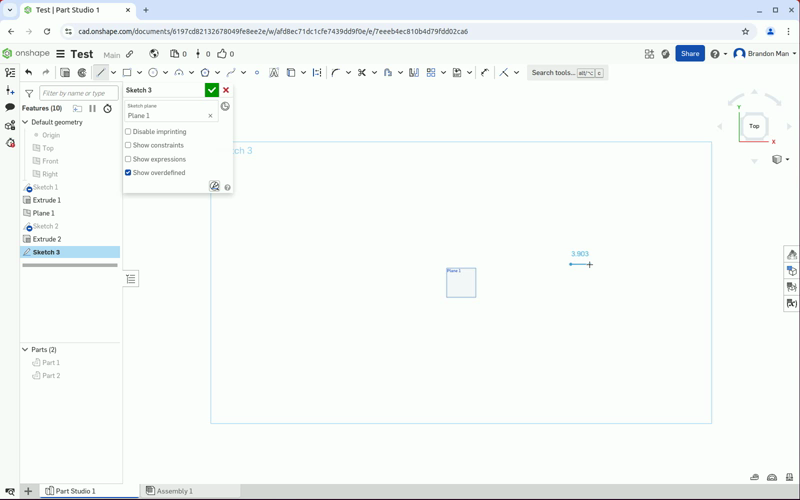
mouse_move(574, 264)
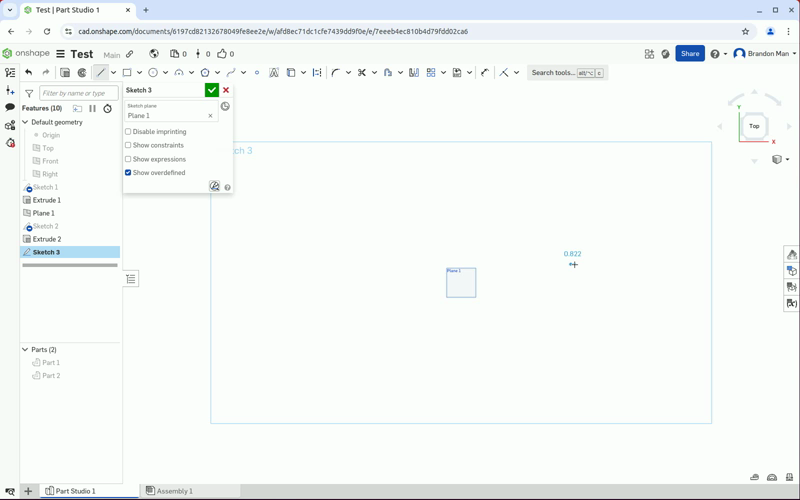
scroll(6)
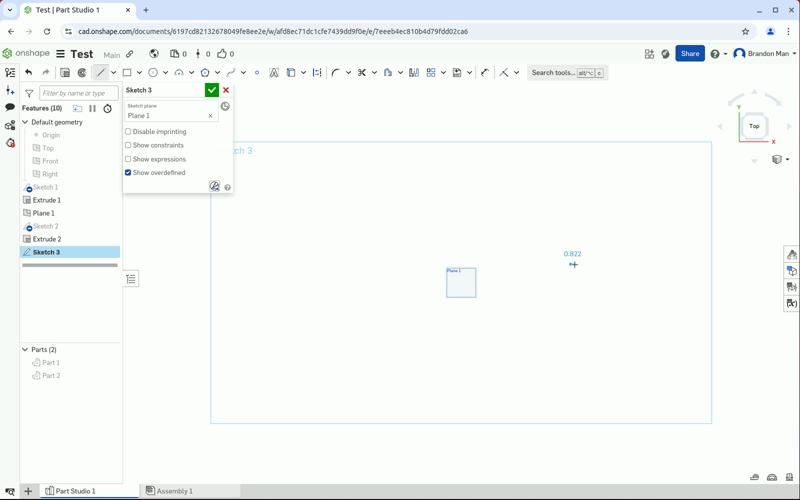
scroll(6)
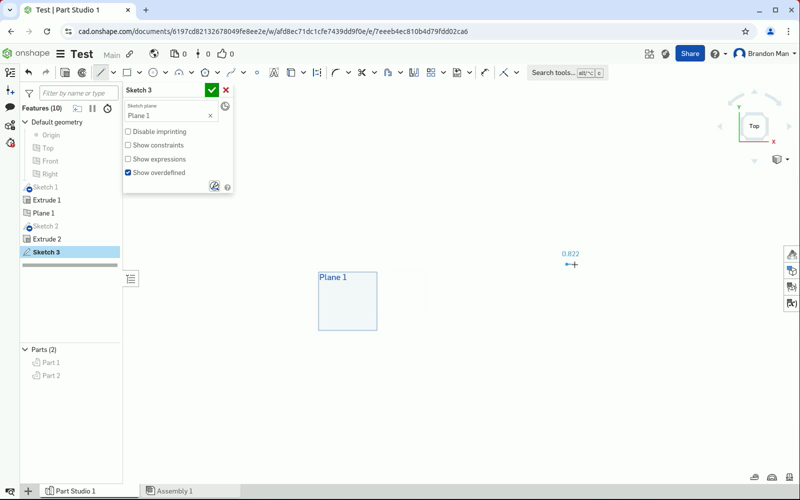
scroll(6)
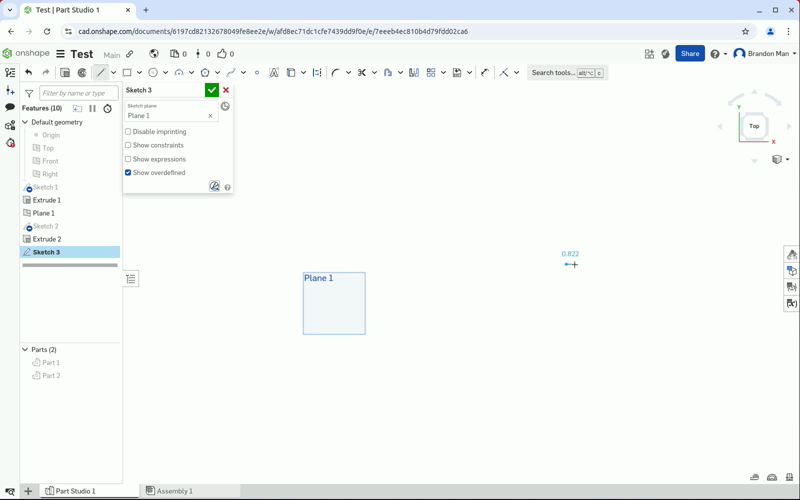
scroll(6)
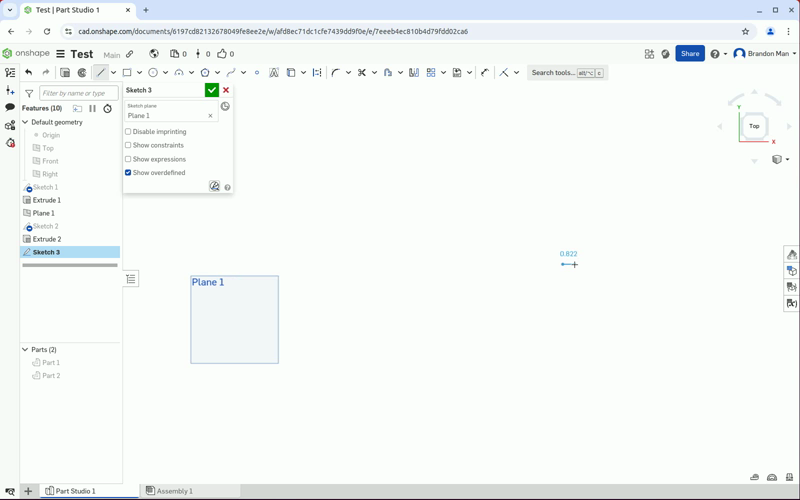
scroll(6)
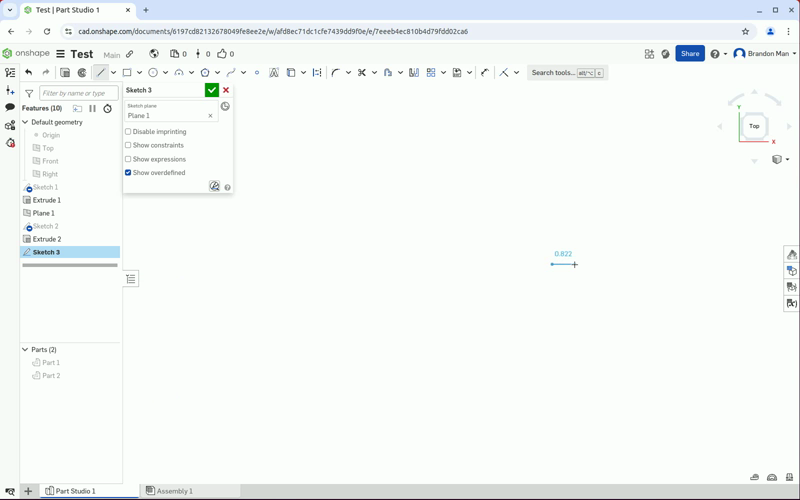
scroll(6)
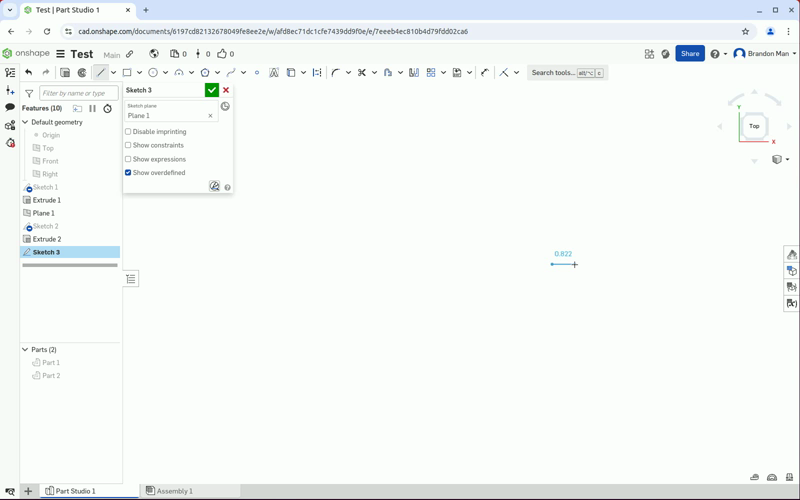
scroll(6)
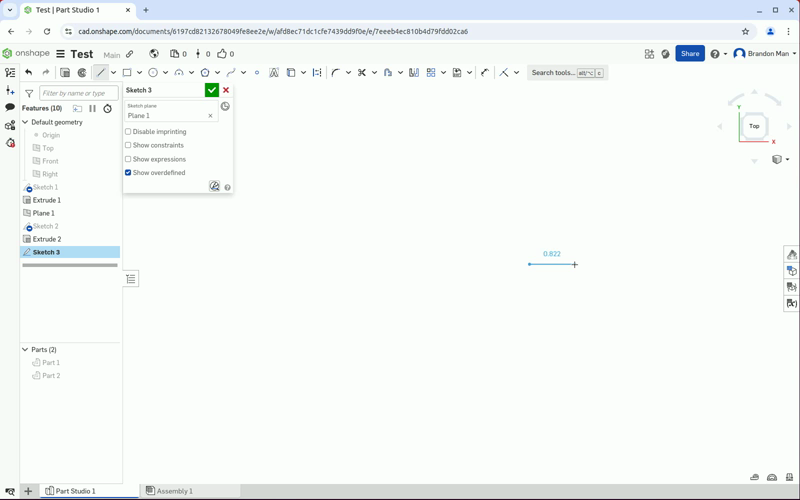
click(574, 264)
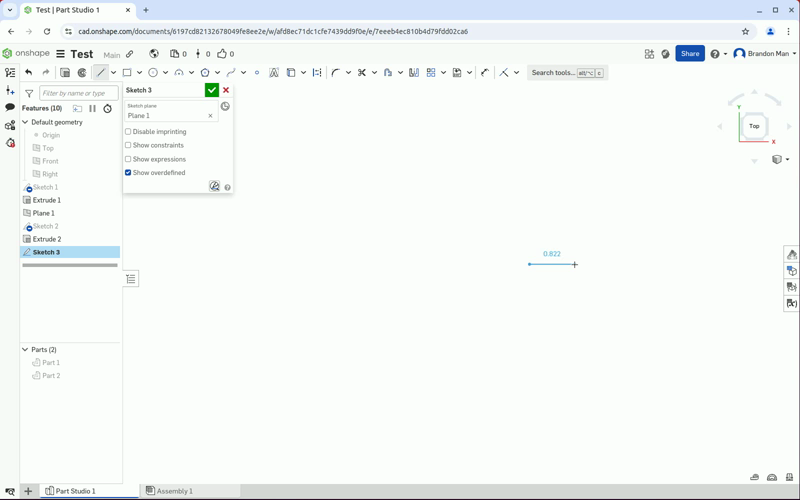
scroll(-6)
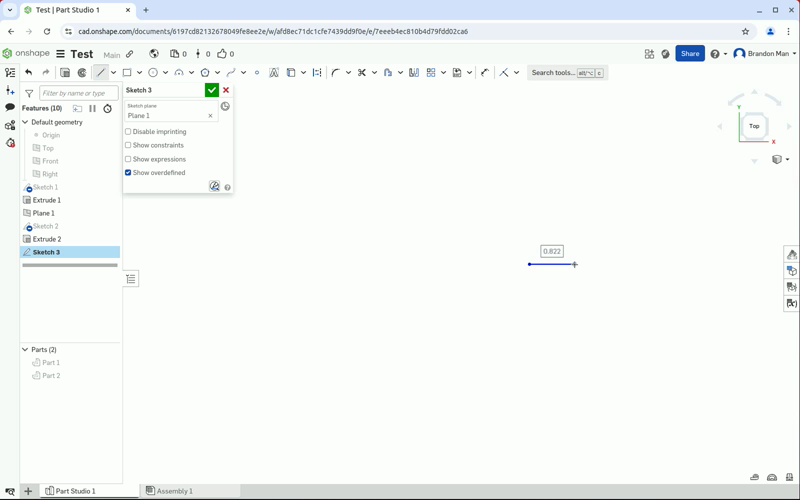
scroll(-6)
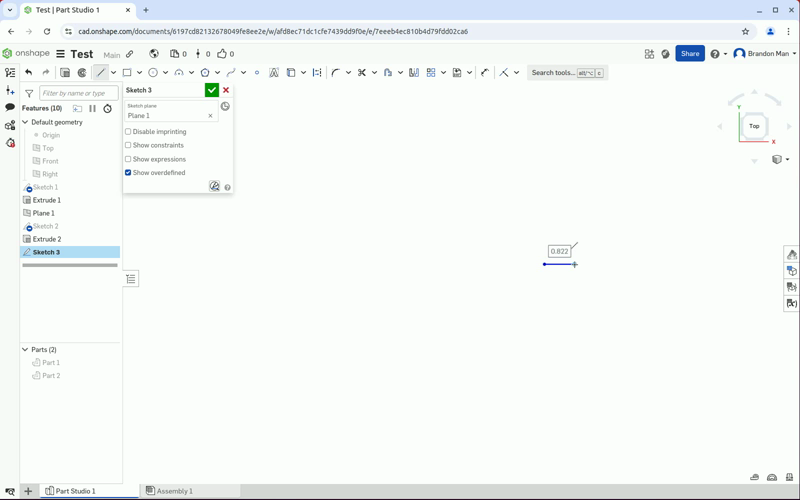
scroll(-6)
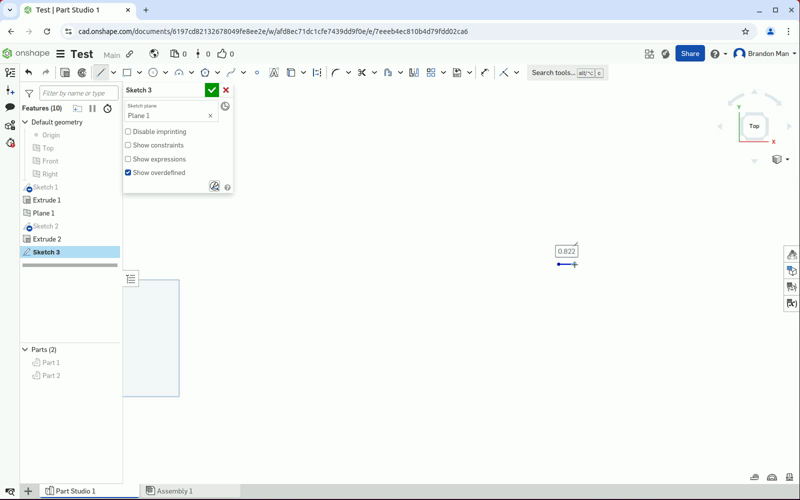
scroll(-6)
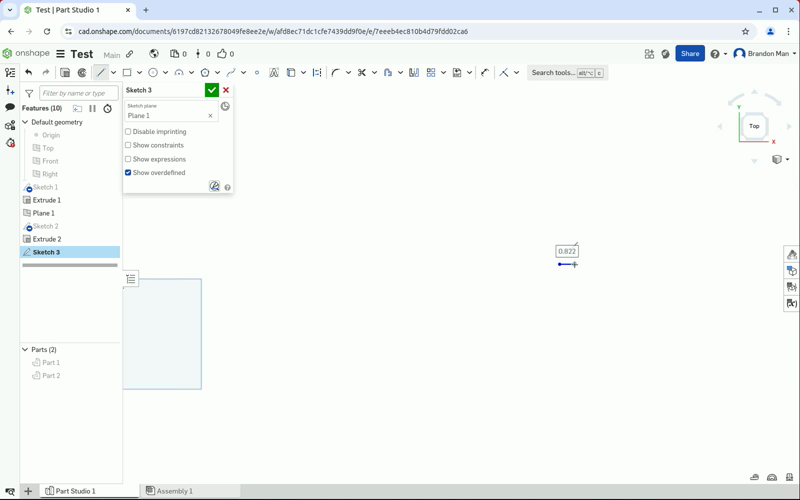
scroll(-6)
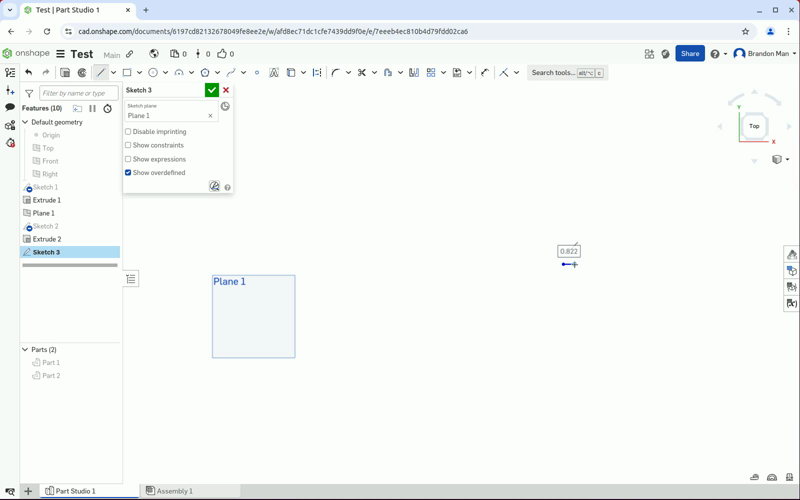
scroll(-6)
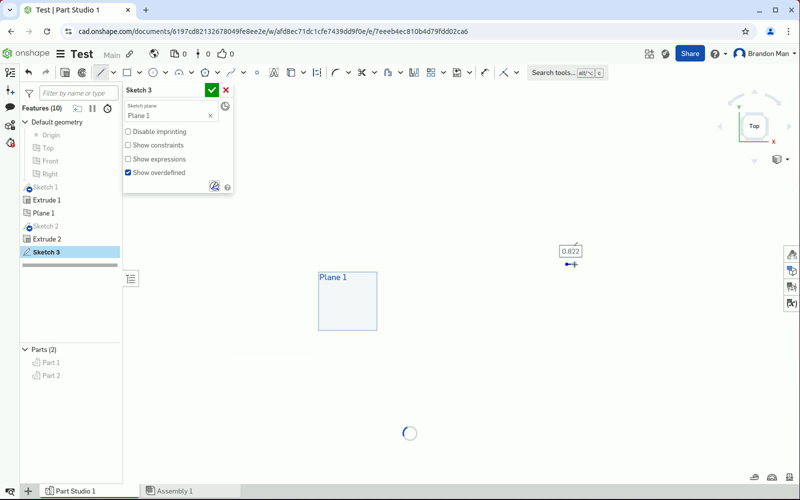
scroll(-6)
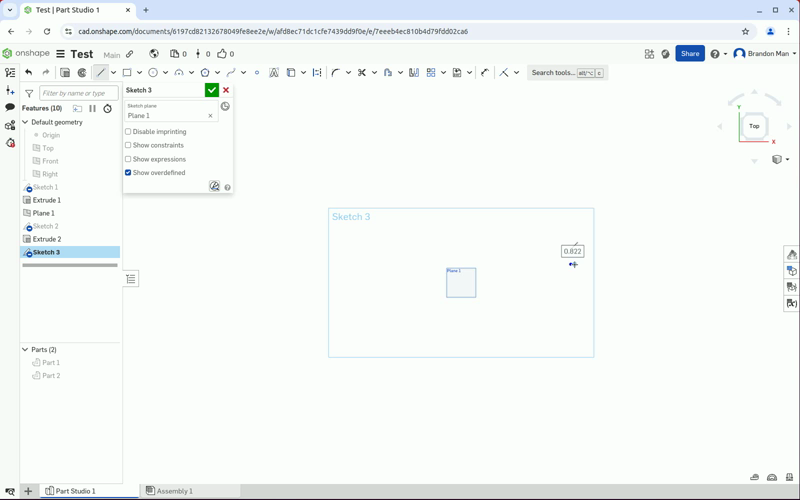
key_up(shift)
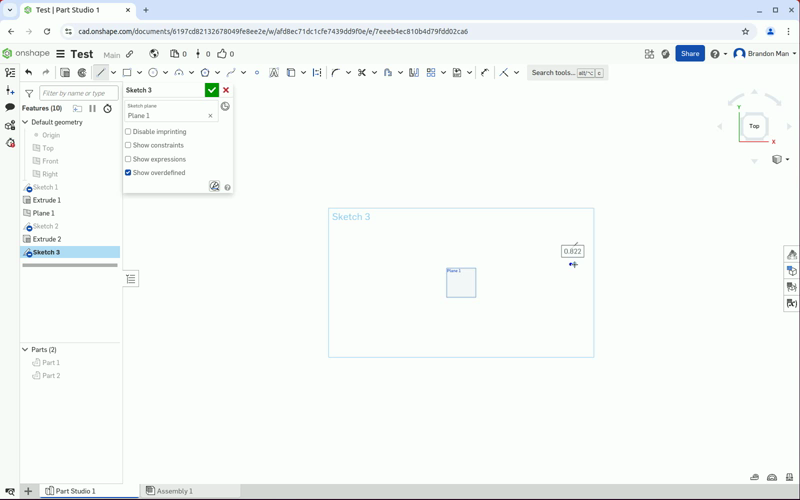
key_down(shift)
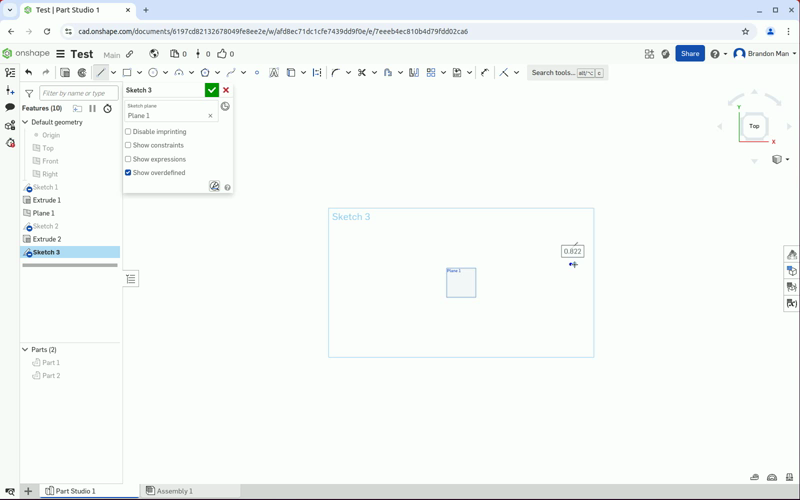
mouse_move(589, 264)
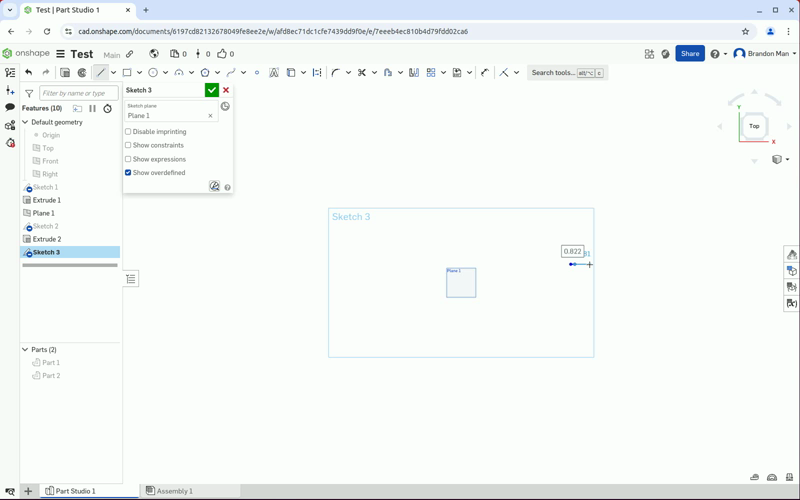
mouse_move(574, 260)
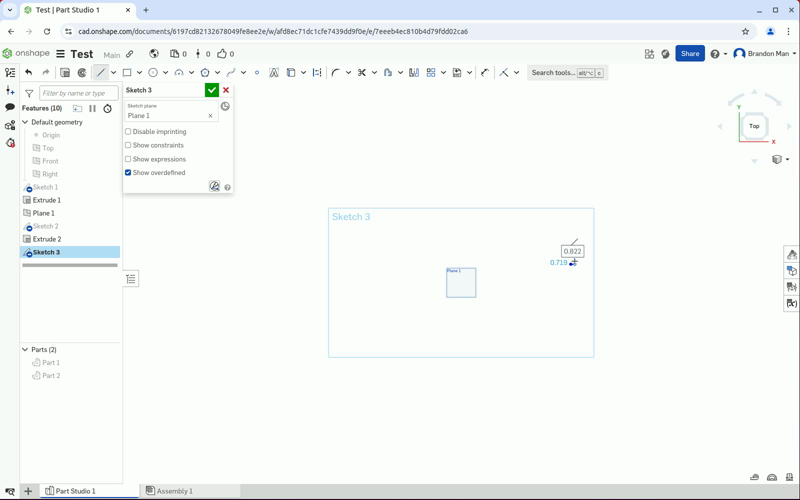
scroll(6)
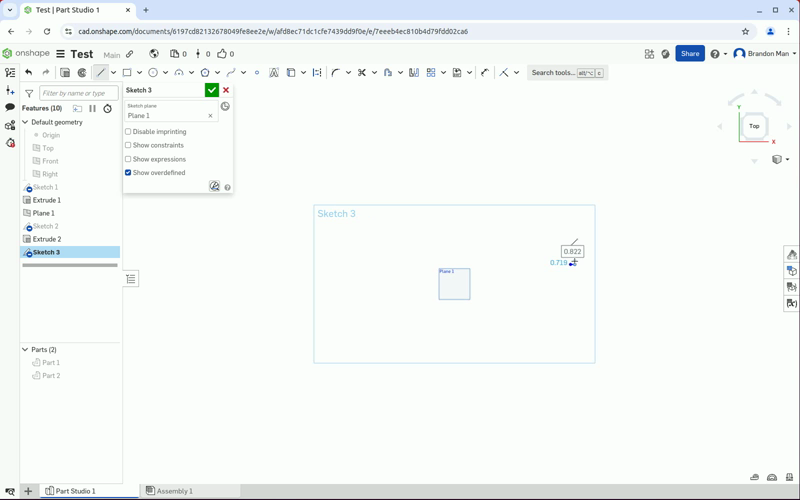
scroll(6)
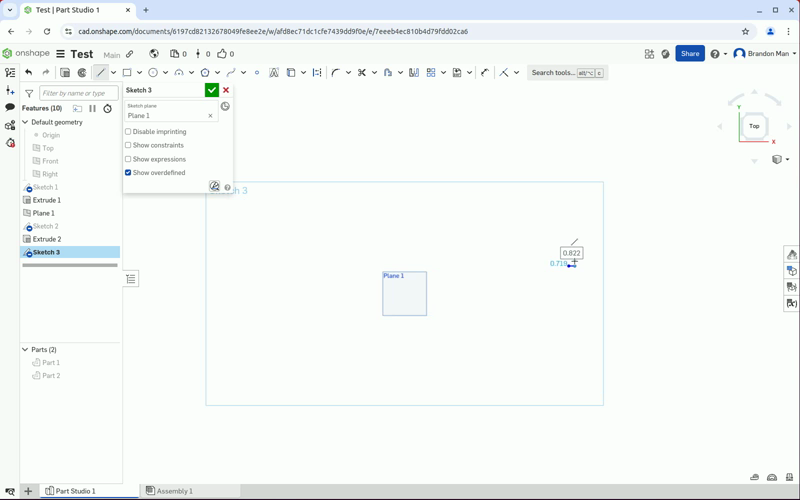
scroll(6)
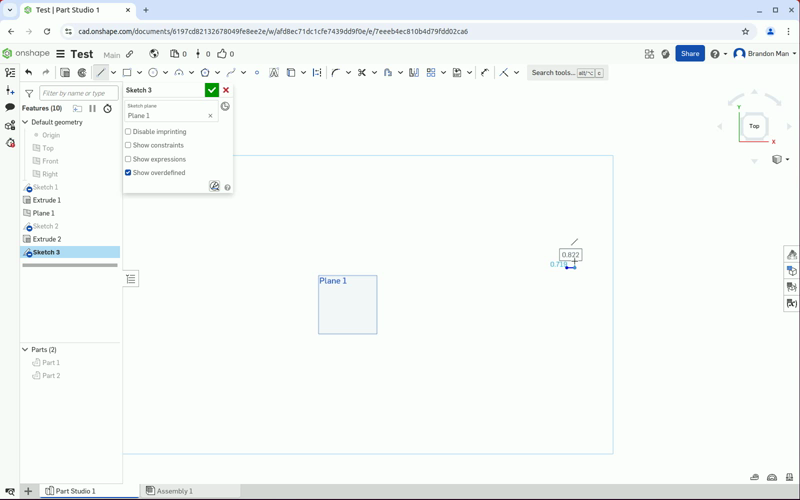
scroll(6)
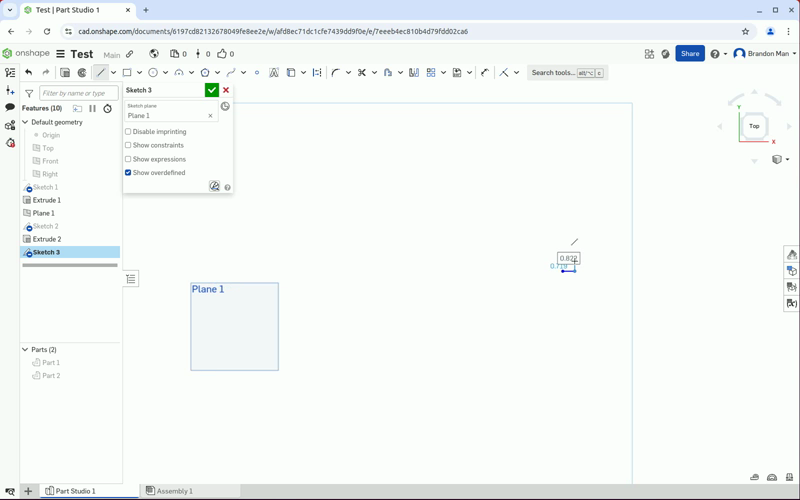
scroll(6)
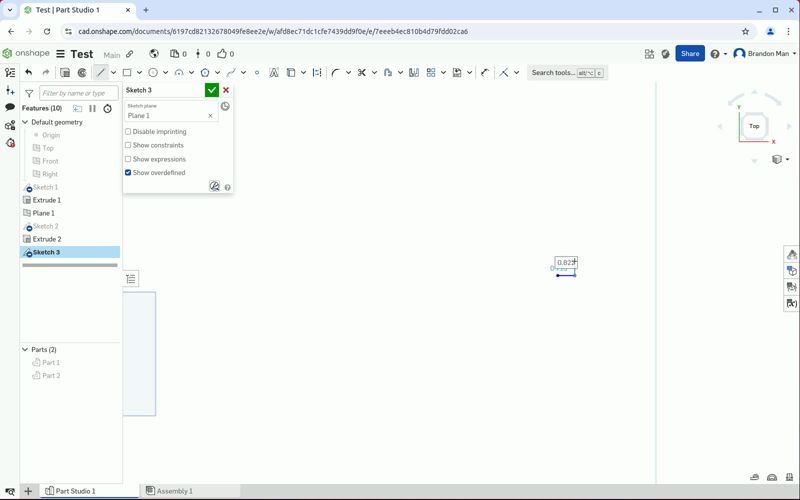
scroll(6)
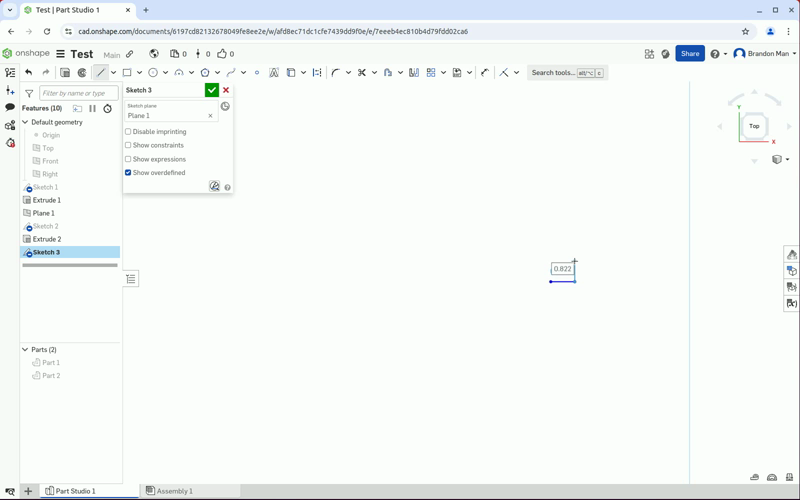
scroll(6)
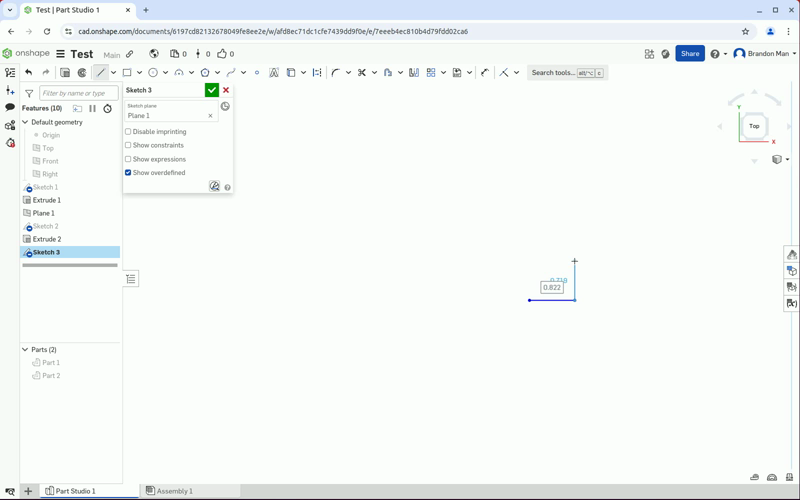
click(574, 260)
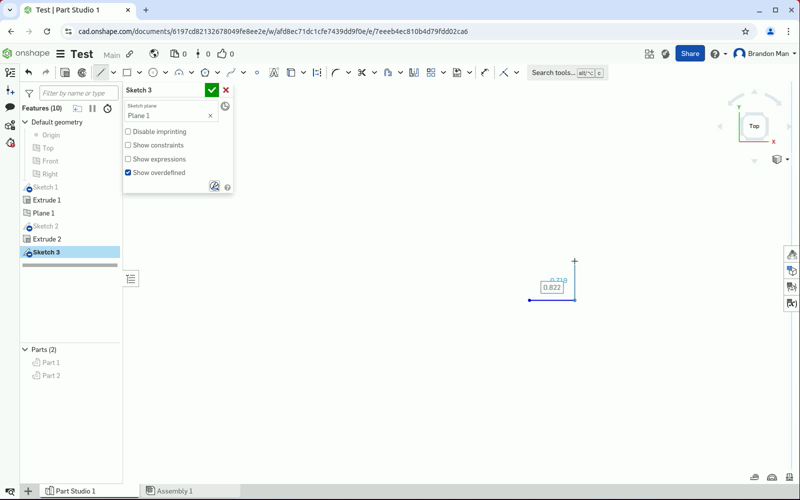
scroll(-6)
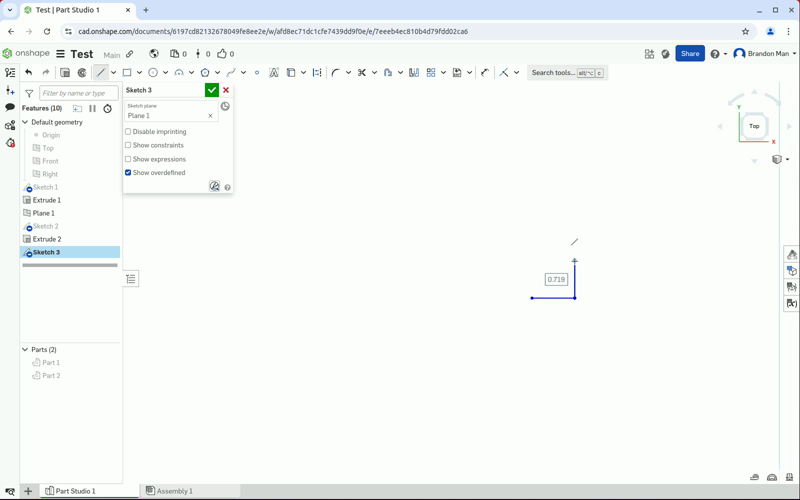
scroll(-6)
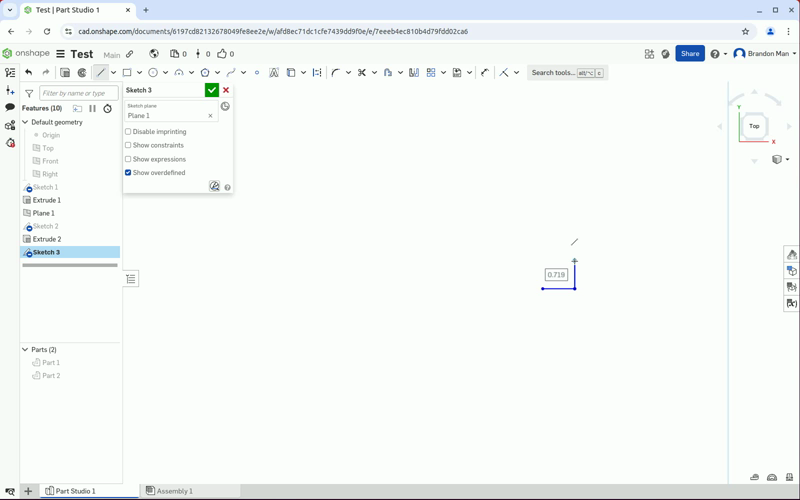
scroll(-6)
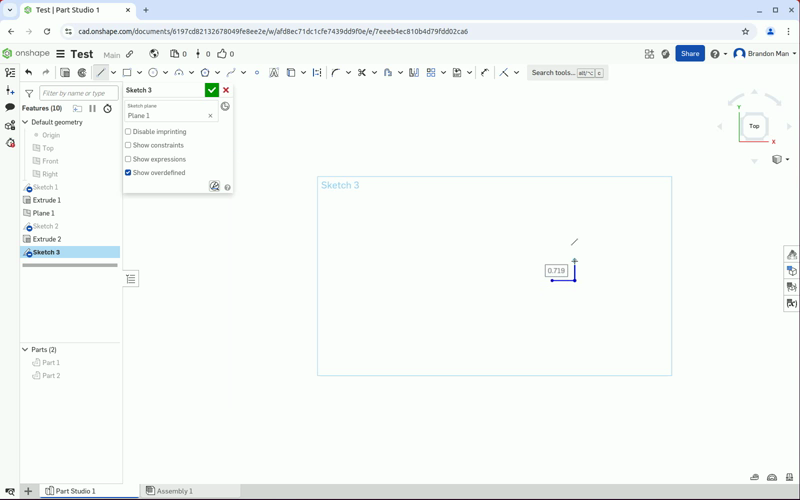
scroll(-6)
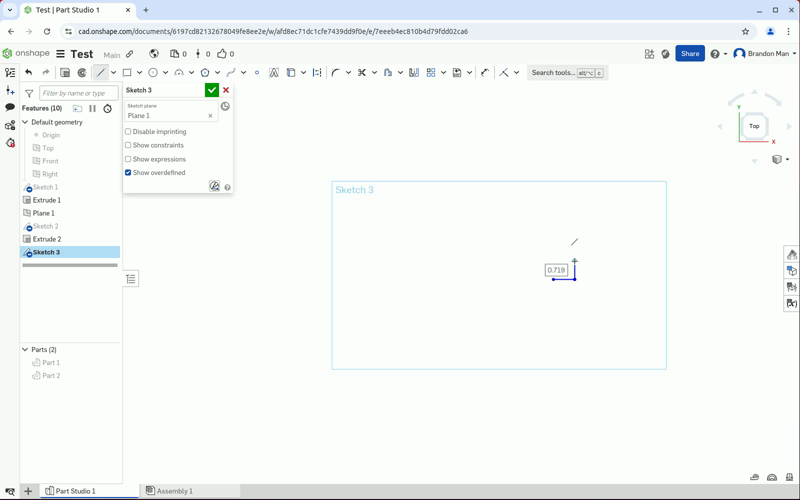
scroll(-6)
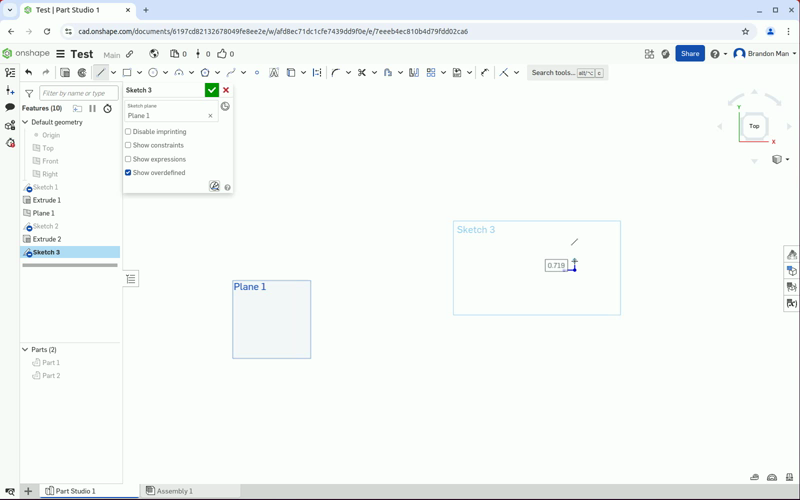
scroll(-6)
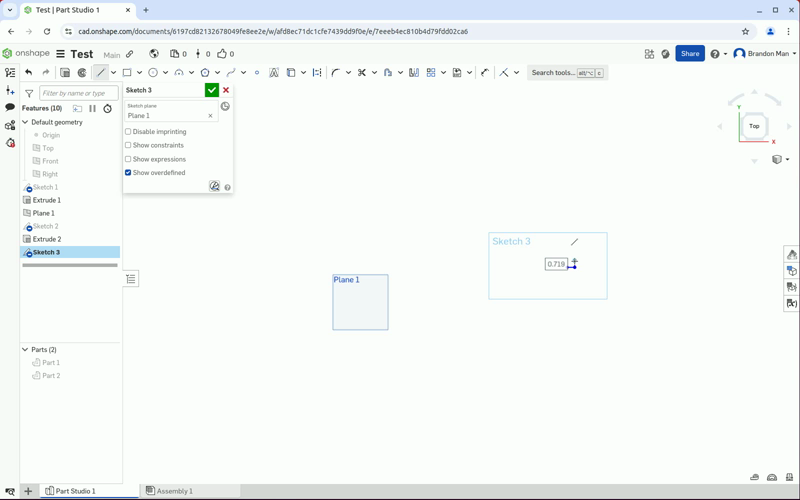
scroll(-6)
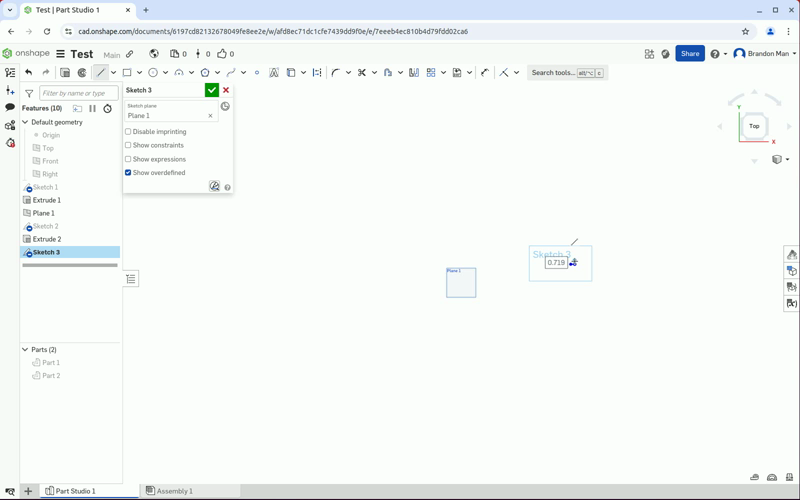
key_up(shift)
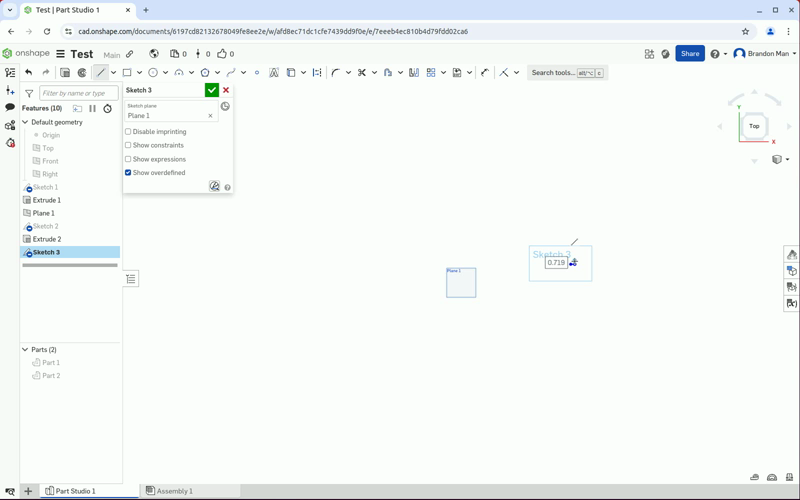
key_down(shift)
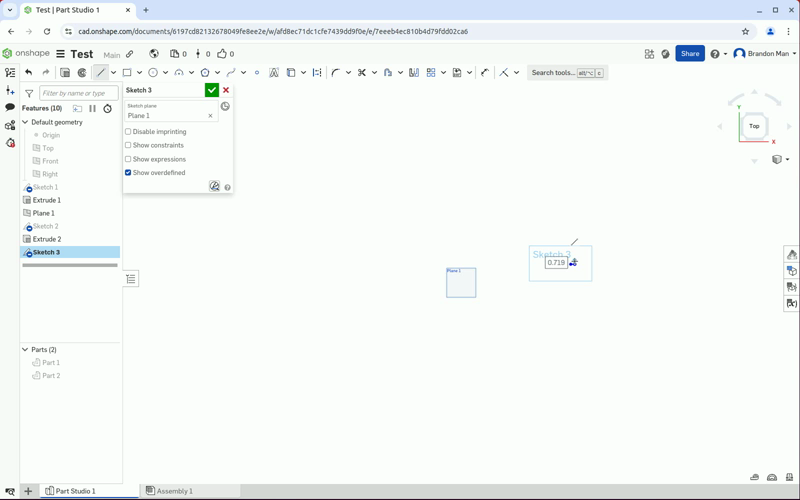
mouse_move(589, 260)
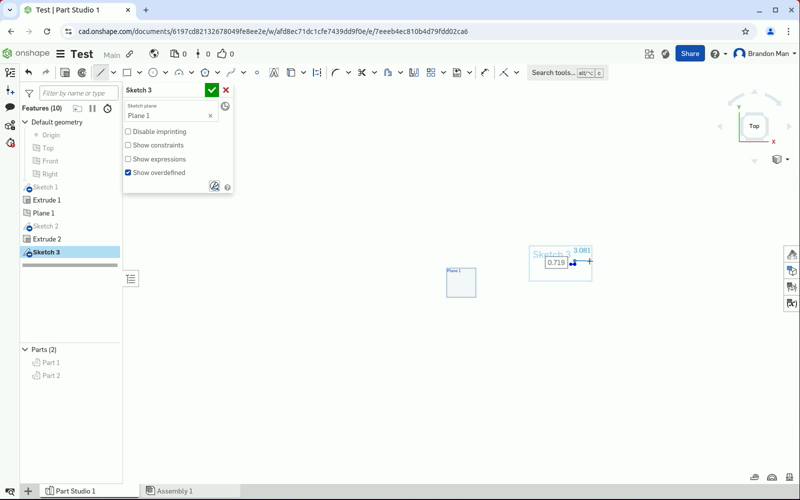
mouse_move(570, 260)
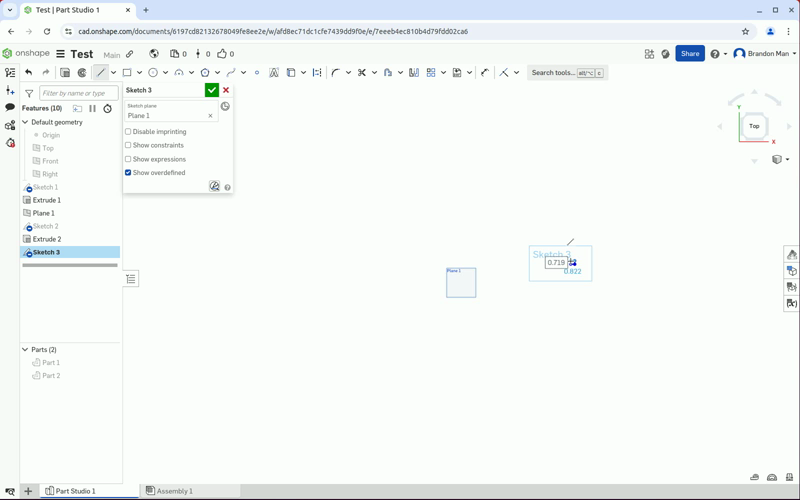
scroll(6)
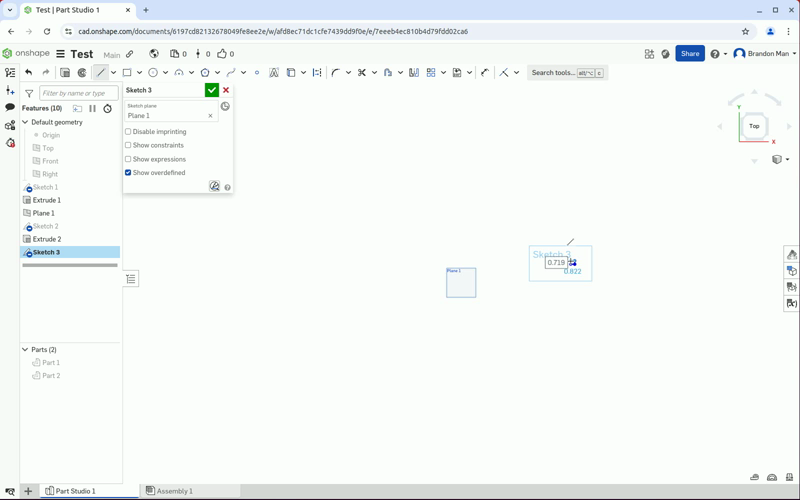
scroll(6)
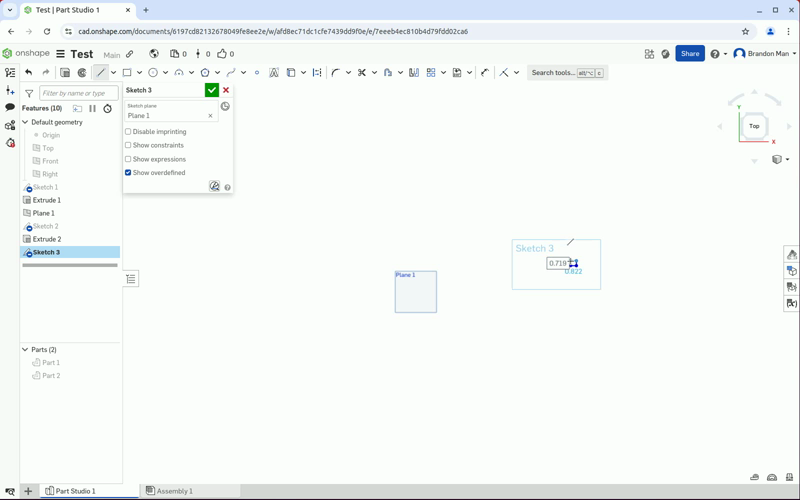
scroll(6)
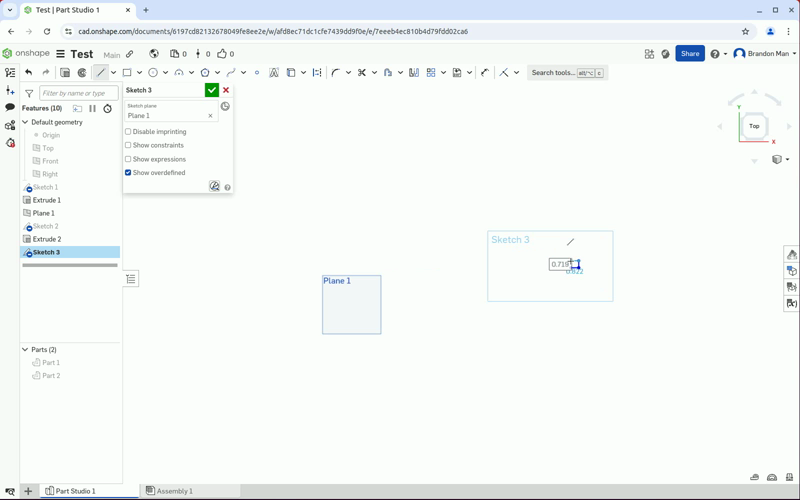
scroll(6)
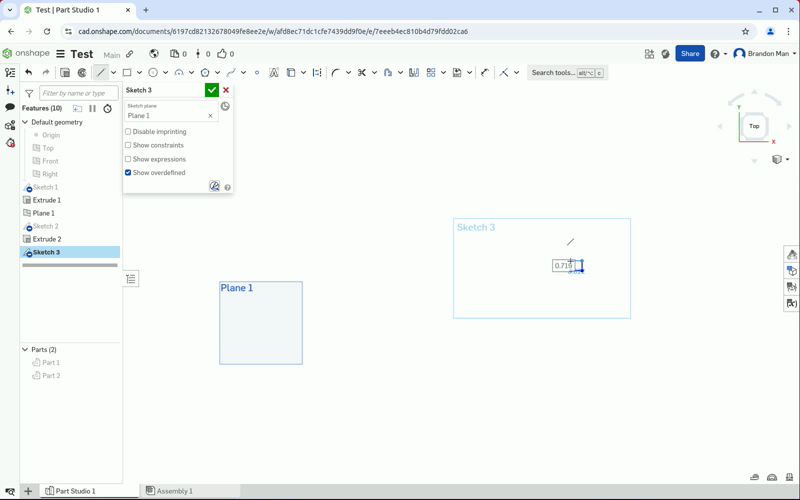
scroll(6)
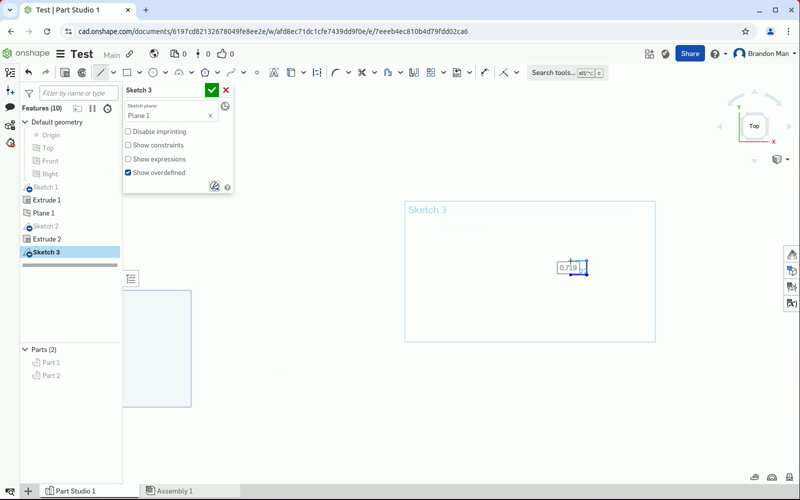
scroll(6)
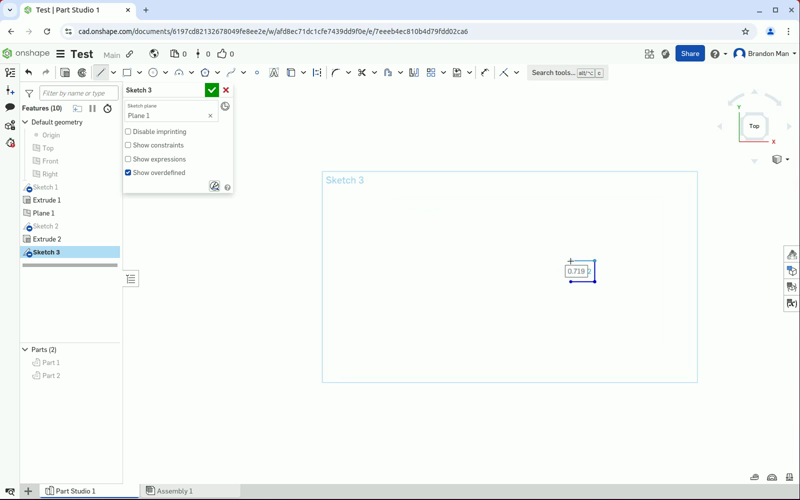
scroll(6)
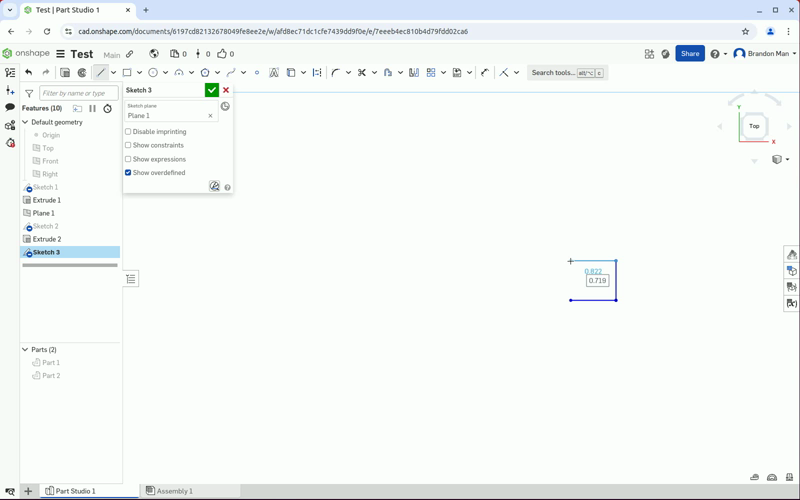
click(570, 260)
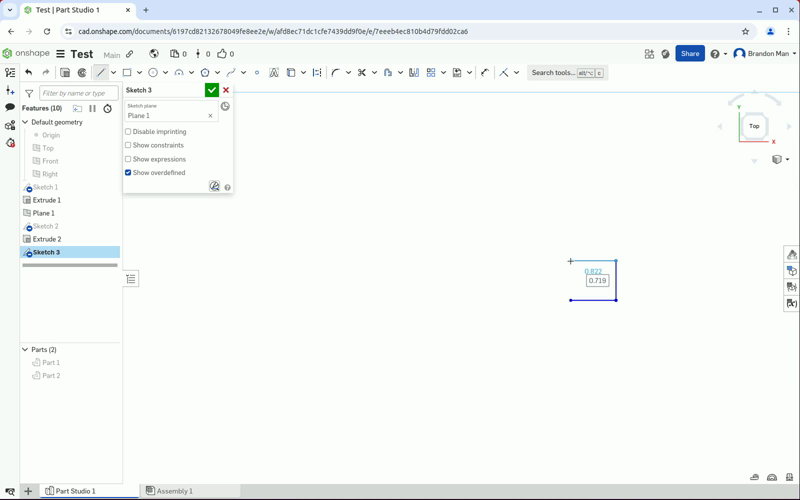
scroll(-6)
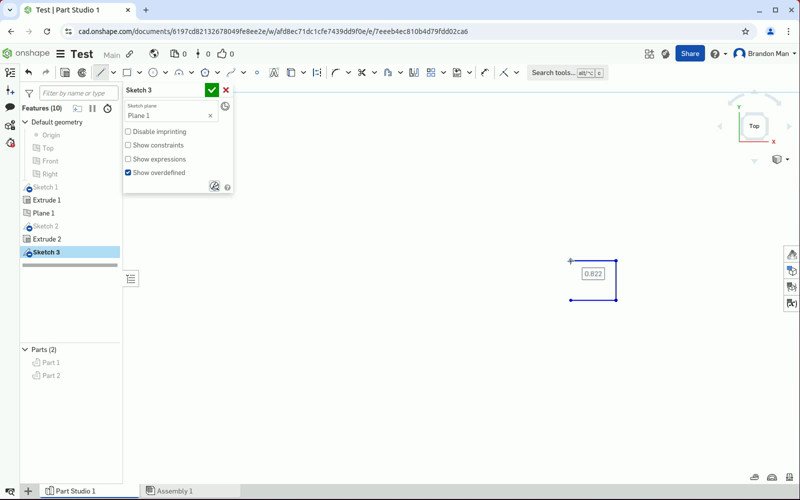
scroll(-6)
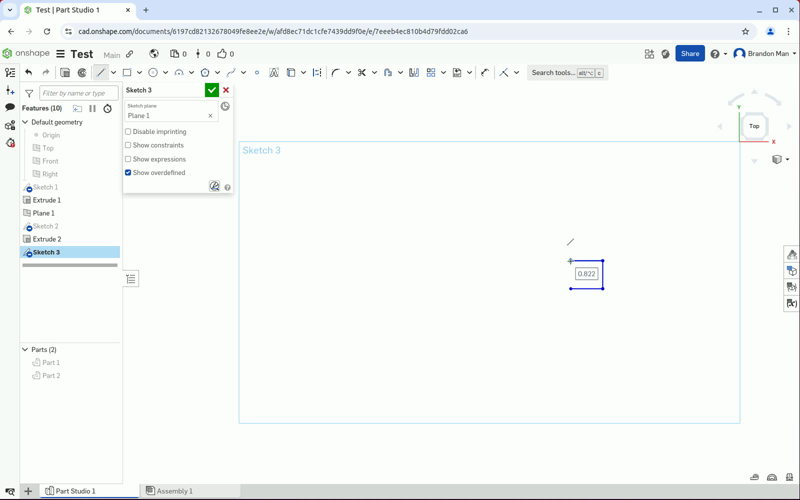
scroll(-6)
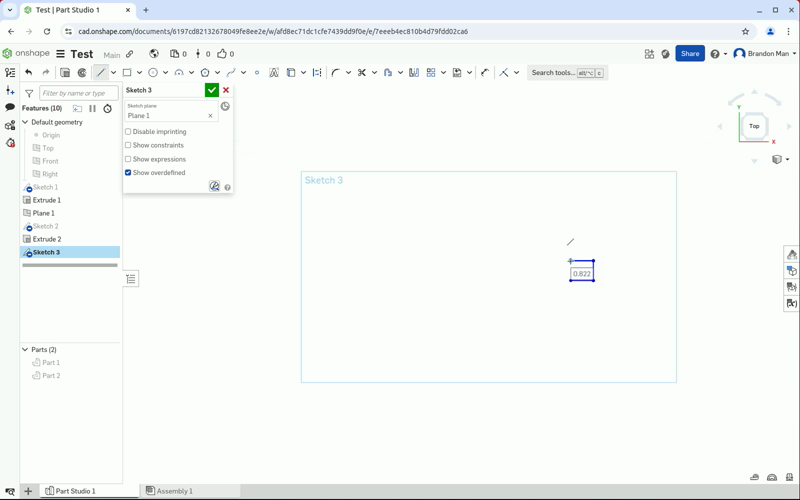
scroll(-6)
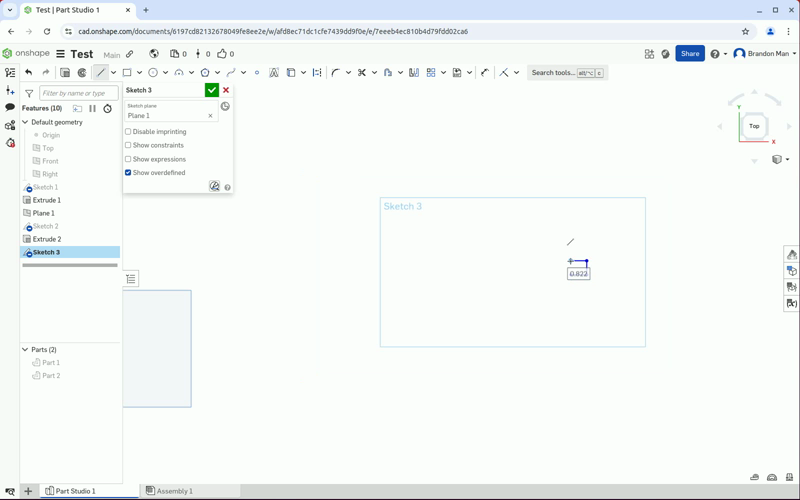
scroll(-6)
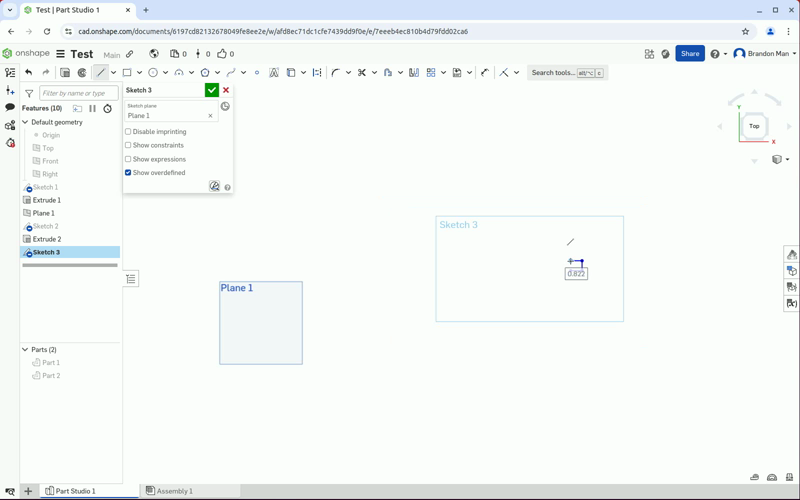
scroll(-6)
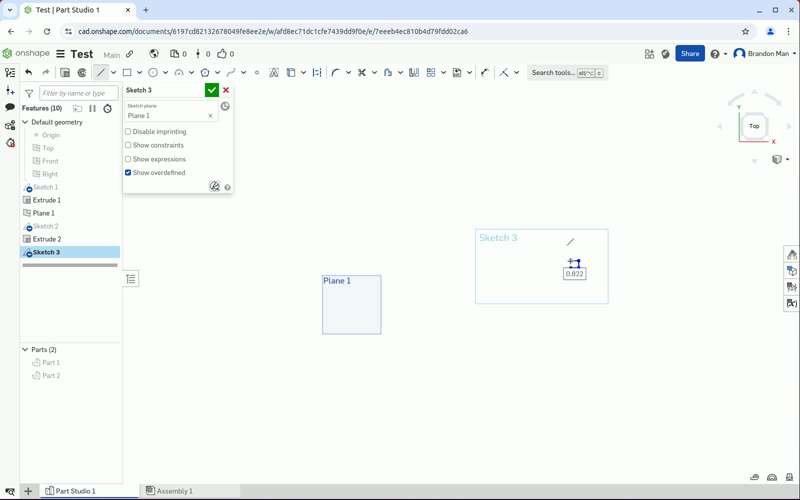
scroll(-6)
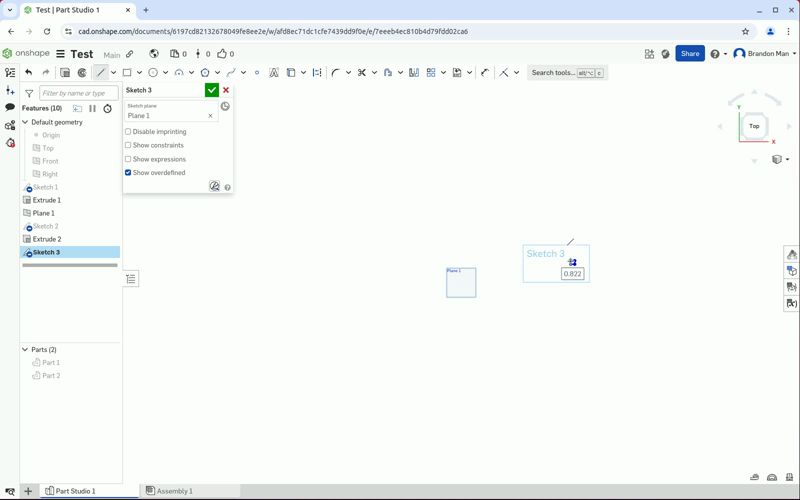
key_up(shift)
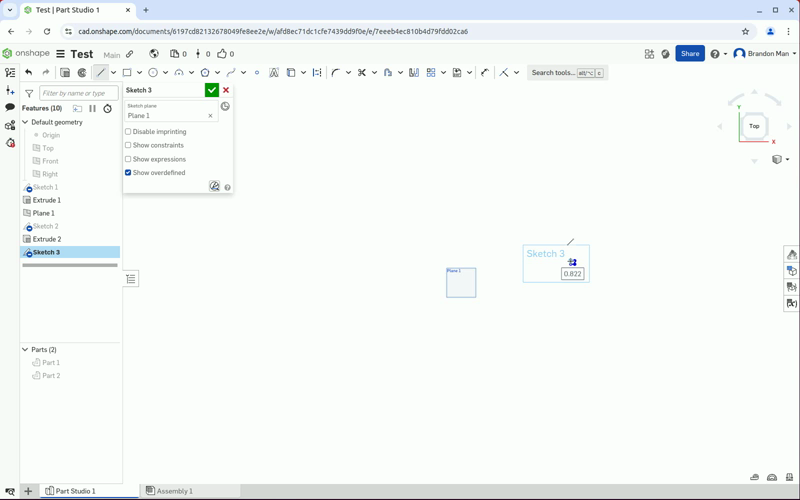
mouse_move(589, 260)
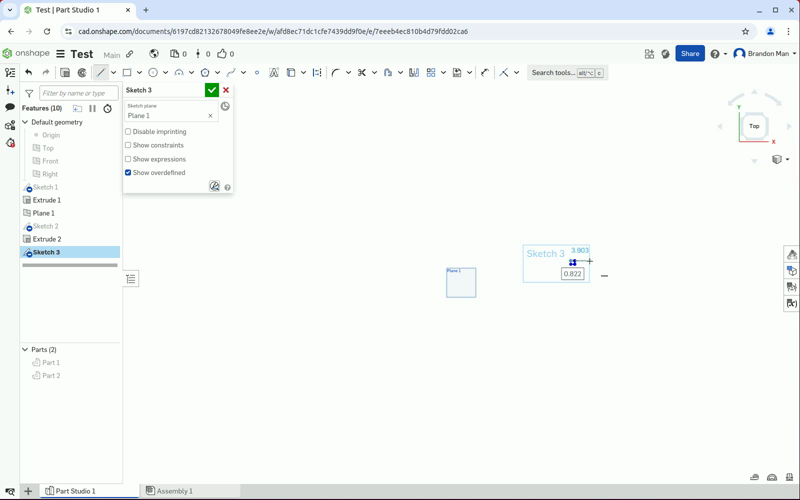
key_down(shift)
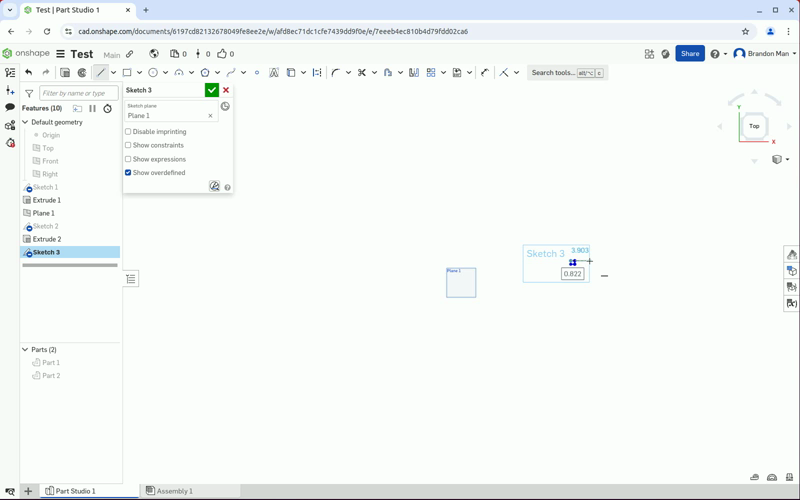
mouse_move(570, 264)
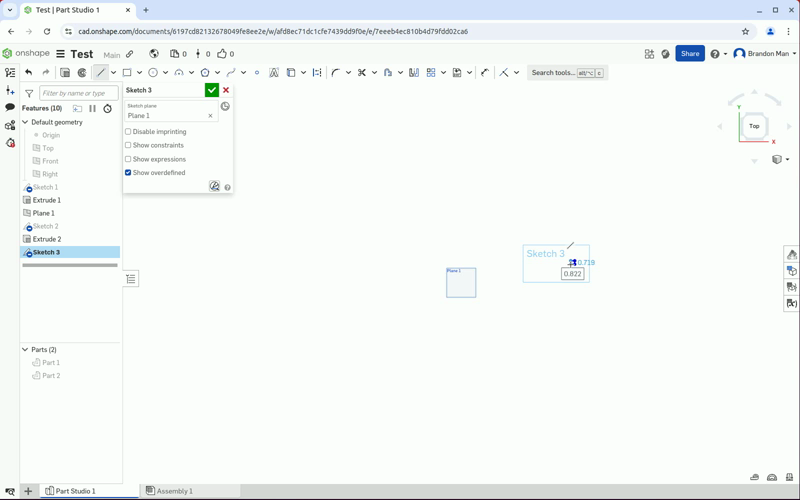
scroll(6)
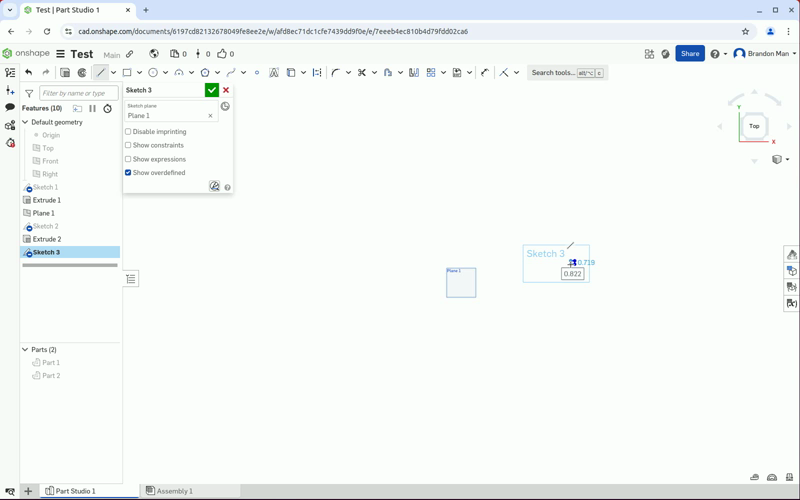
scroll(6)
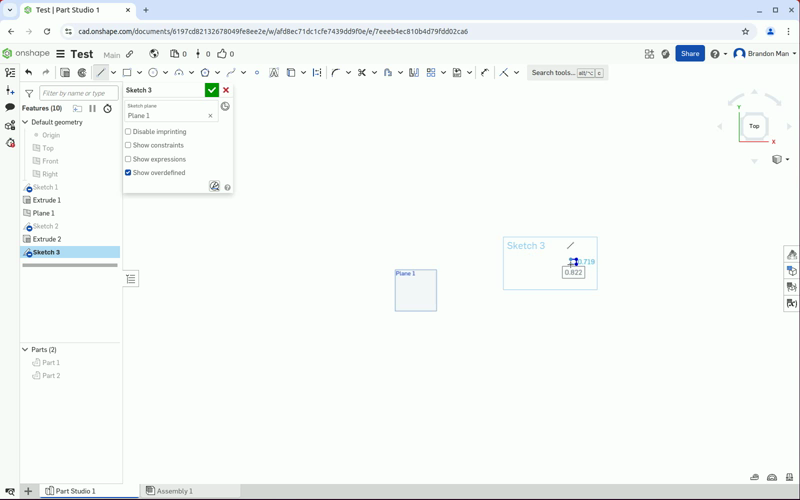
scroll(6)
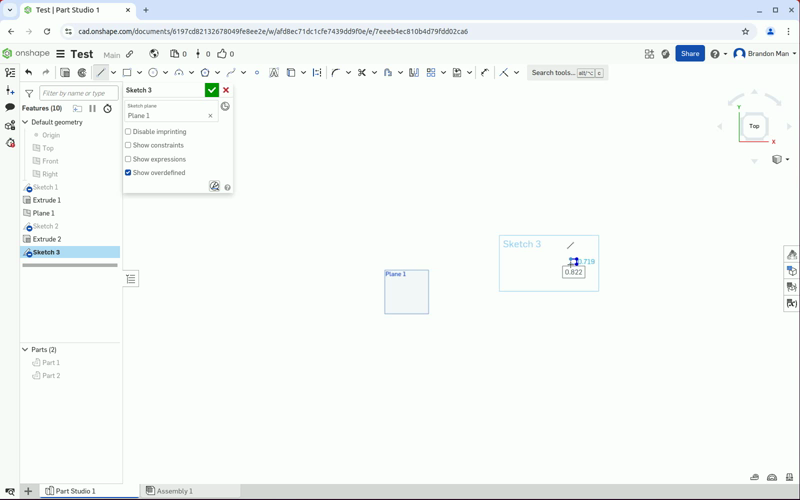
scroll(6)
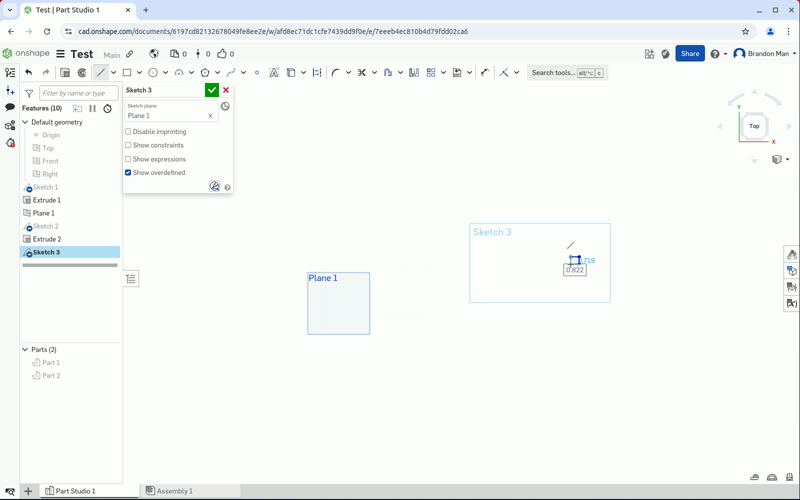
scroll(6)
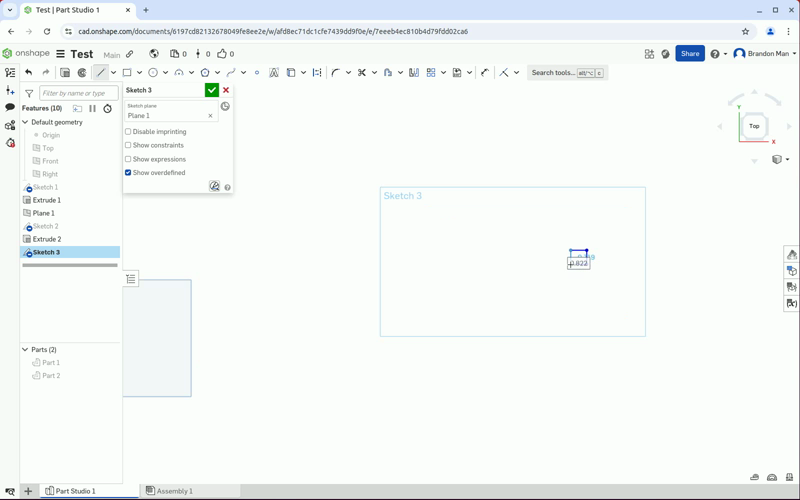
scroll(6)
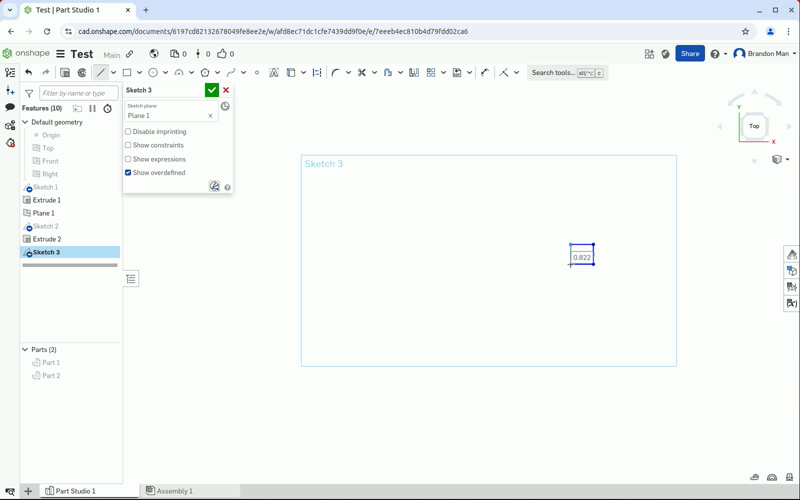
scroll(6)
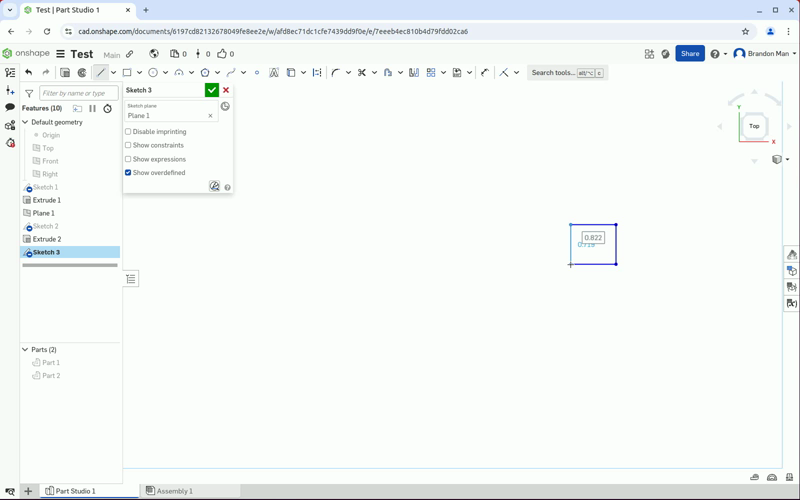
key_up(shift)
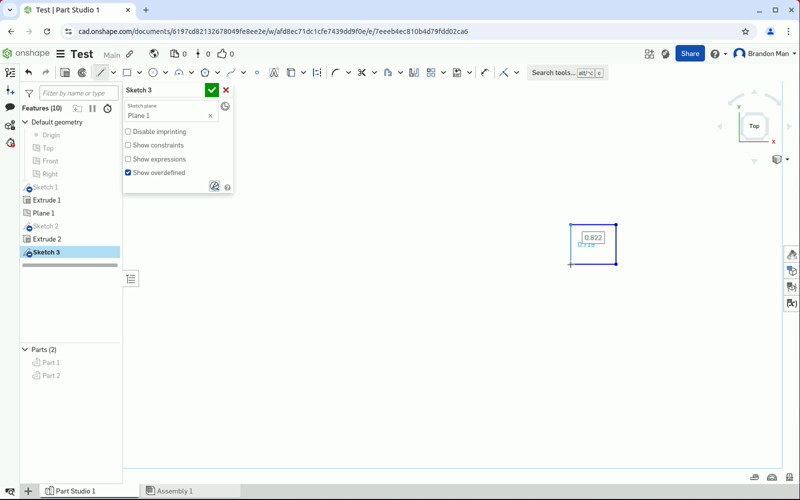
click(570, 264)
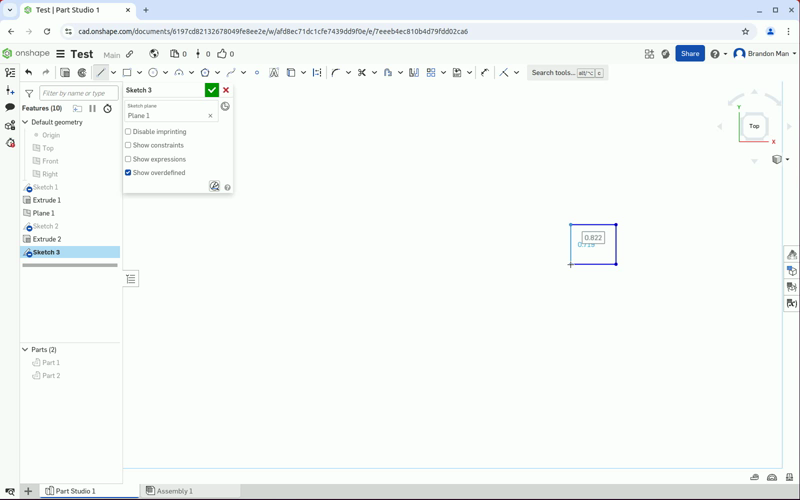
scroll(-6)
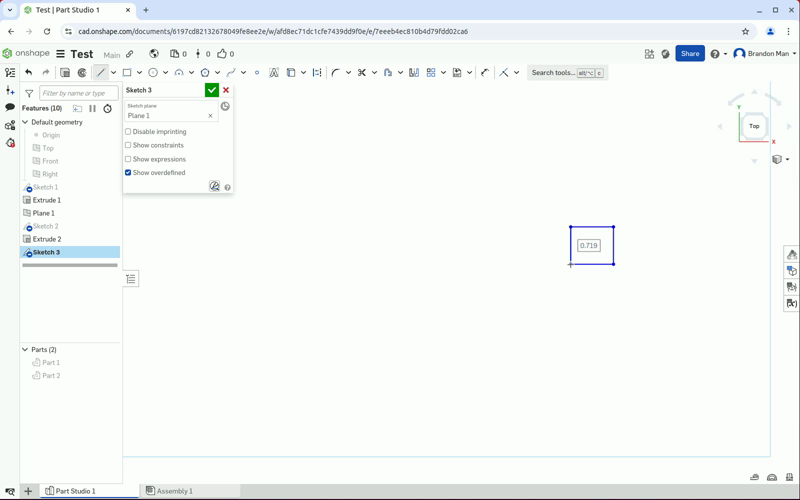
scroll(-6)
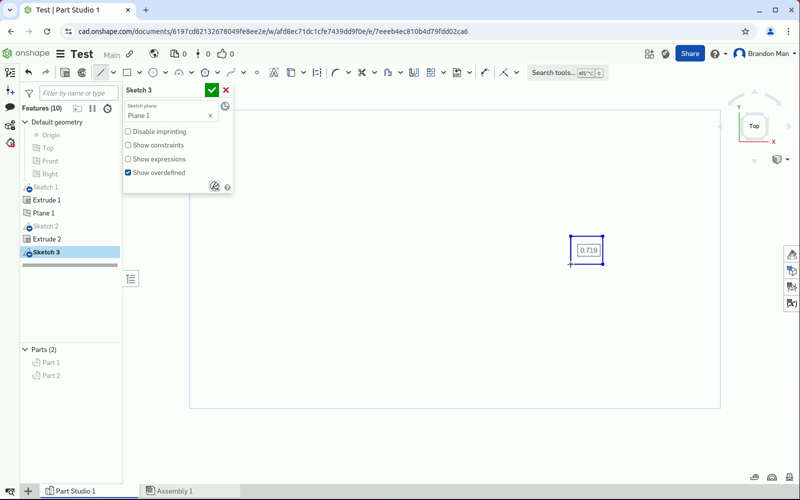
scroll(-6)
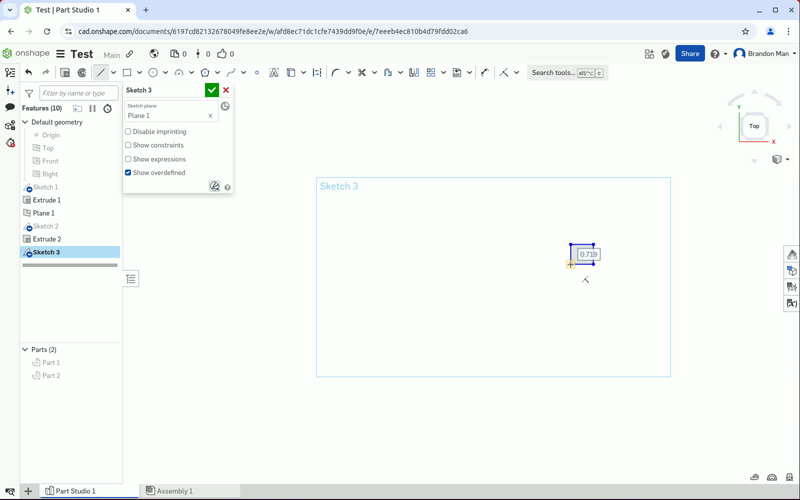
scroll(-6)
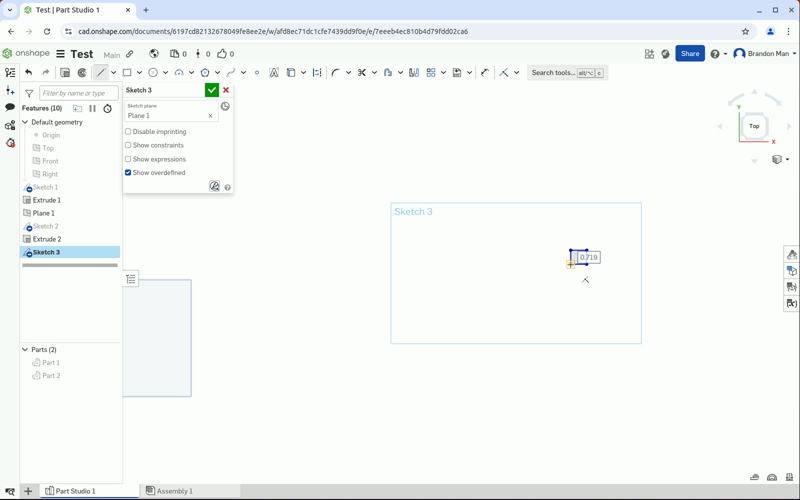
scroll(-6)
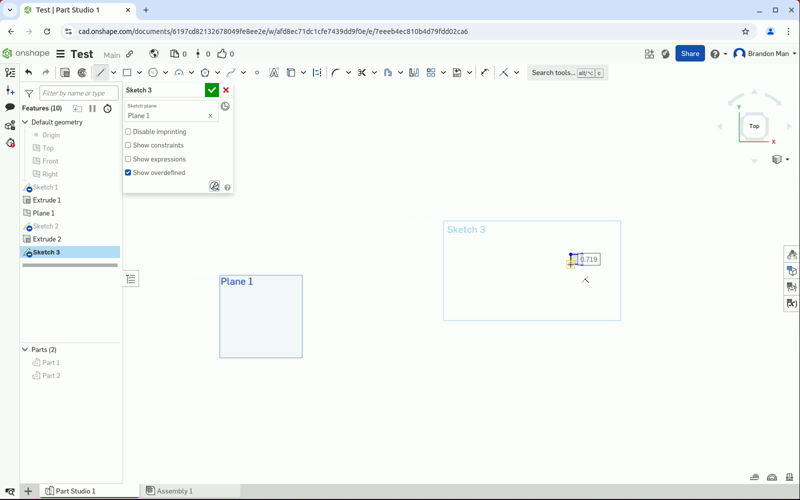
scroll(-6)
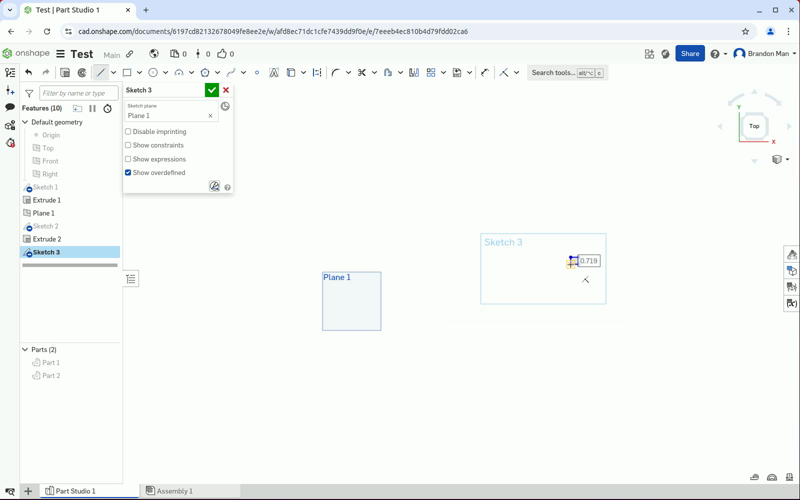
scroll(-6)
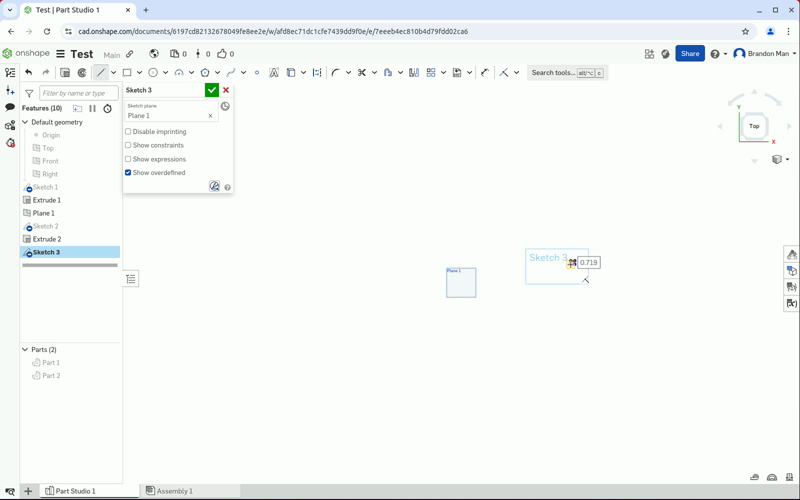
key(esc)
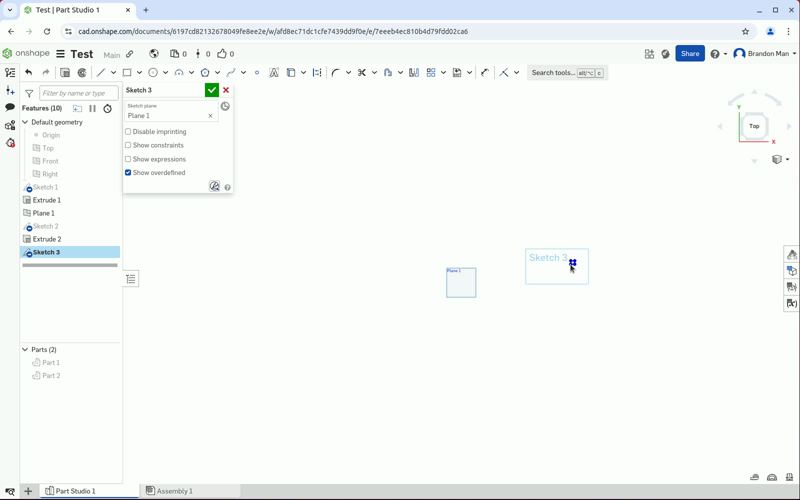
mouse_move(574, 263)
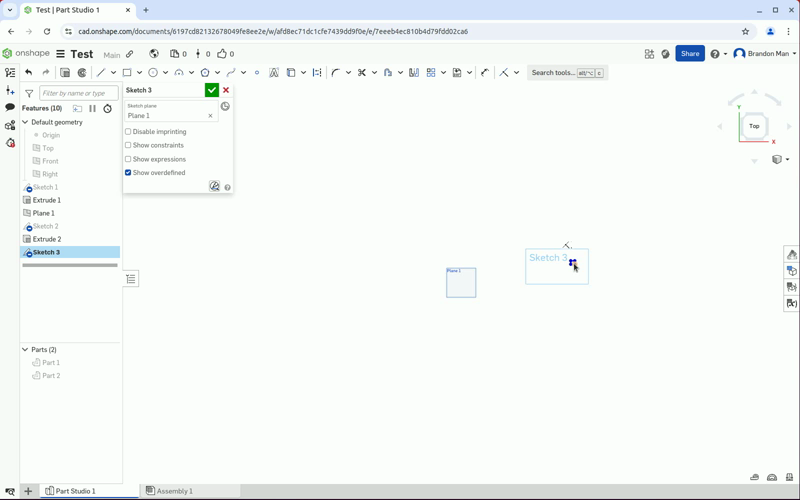
scroll(6)
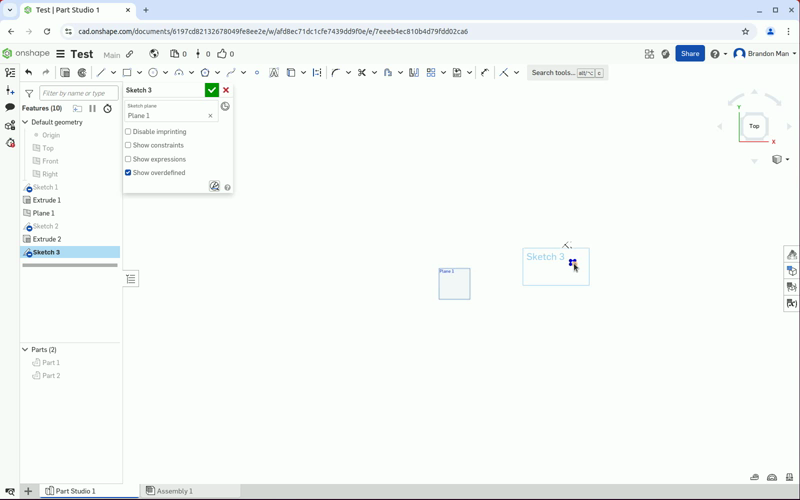
scroll(6)
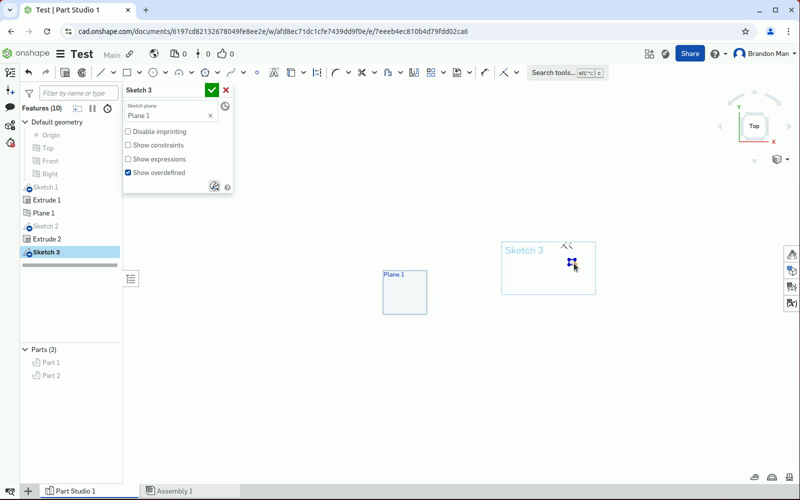
scroll(6)
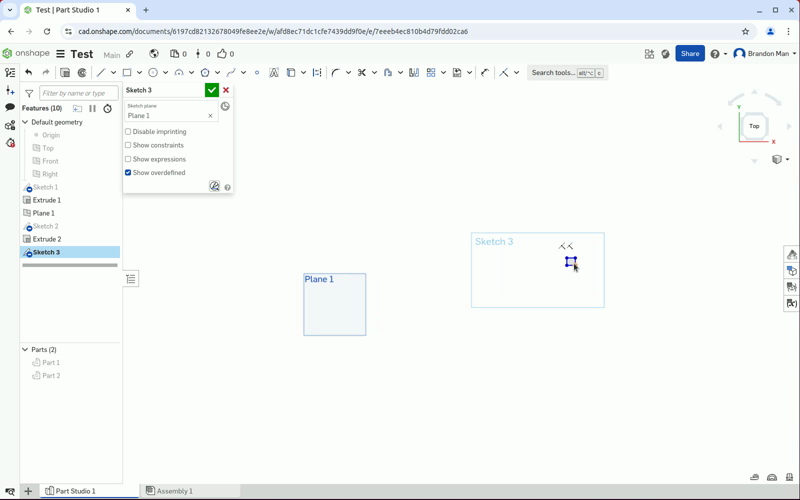
scroll(6)
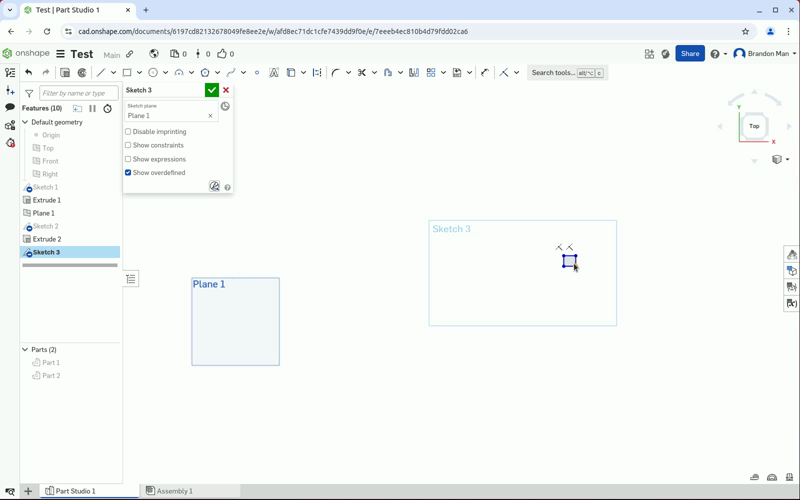
scroll(6)
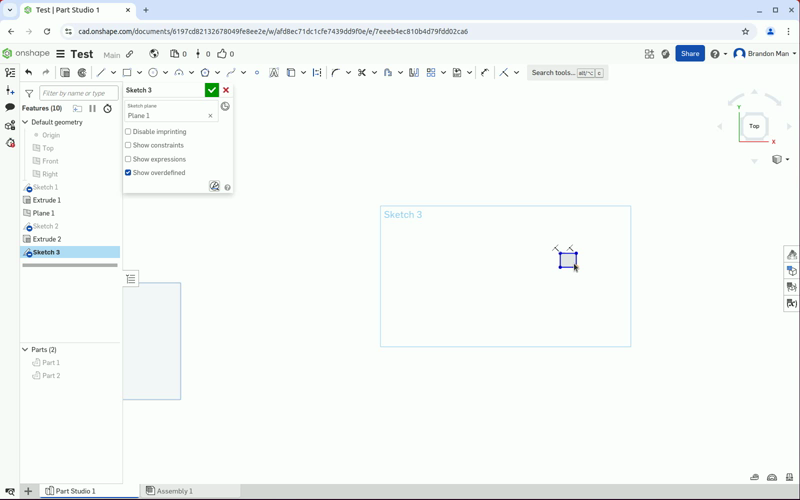
scroll(6)
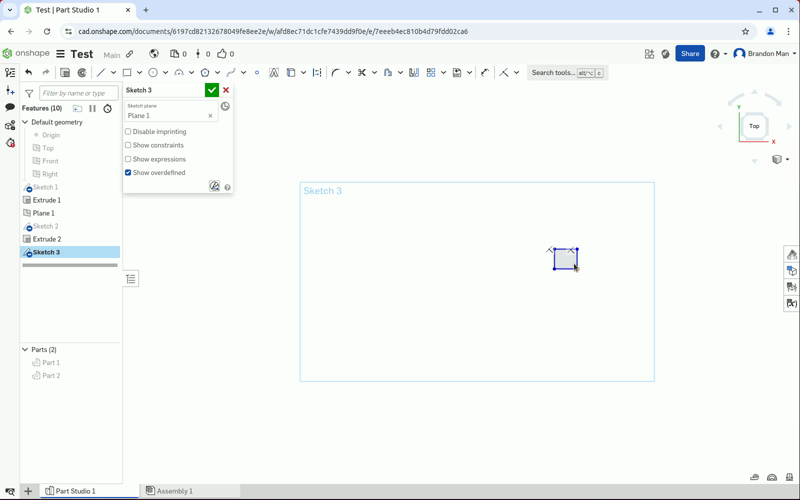
scroll(6)
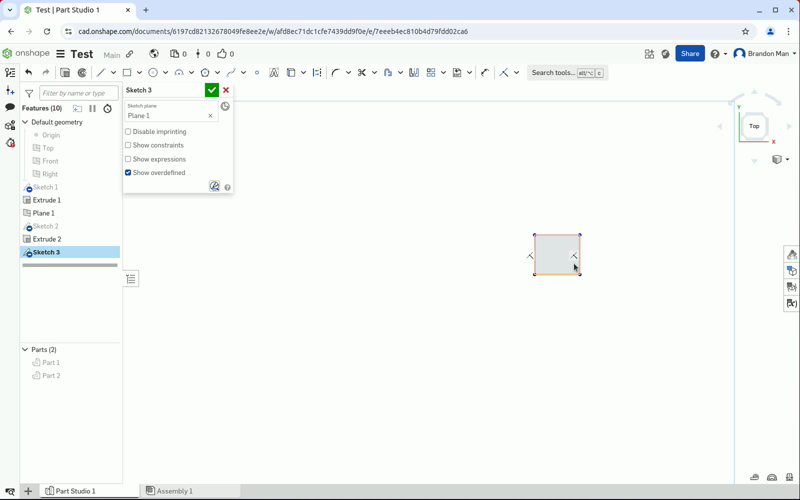
click(574, 263)
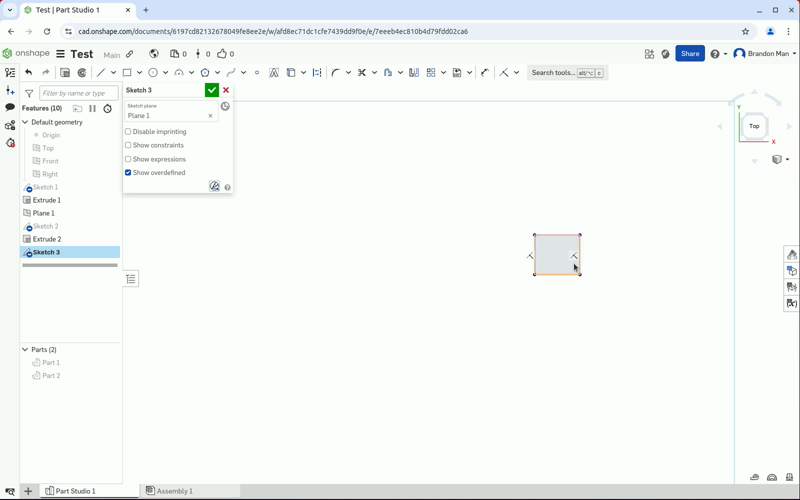
scroll(-6)
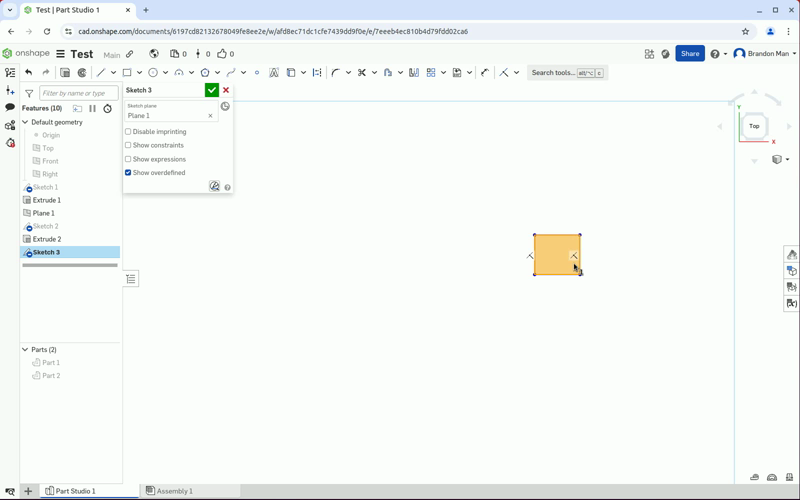
scroll(-6)
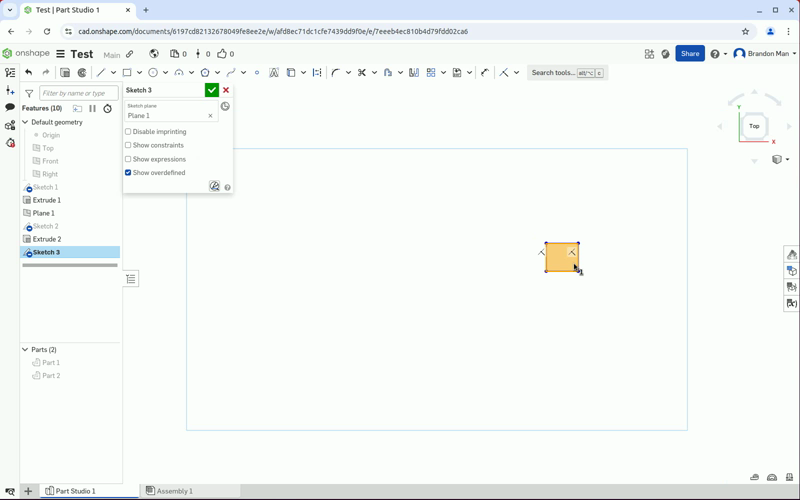
scroll(-6)
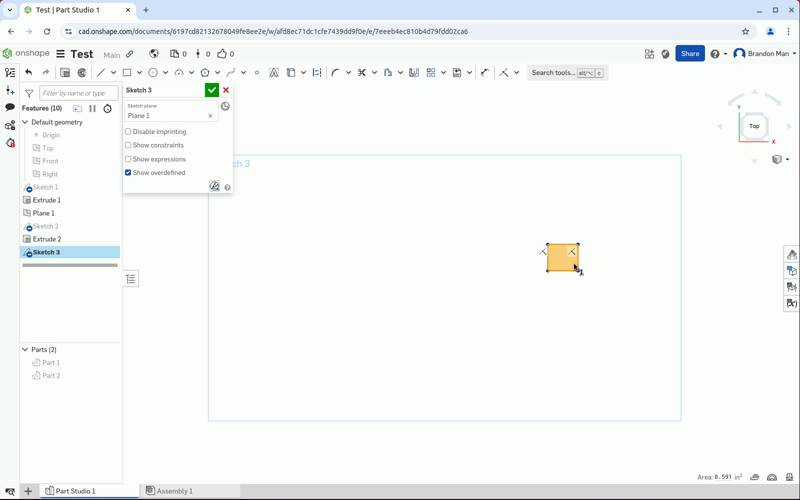
scroll(-6)
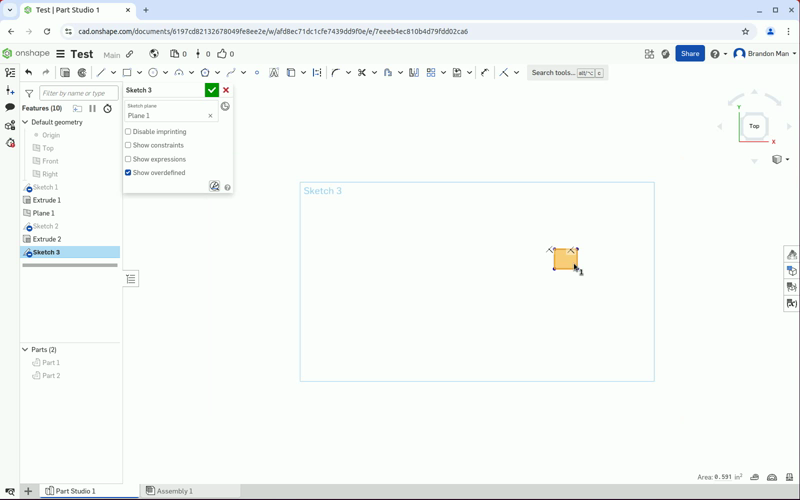
scroll(-6)
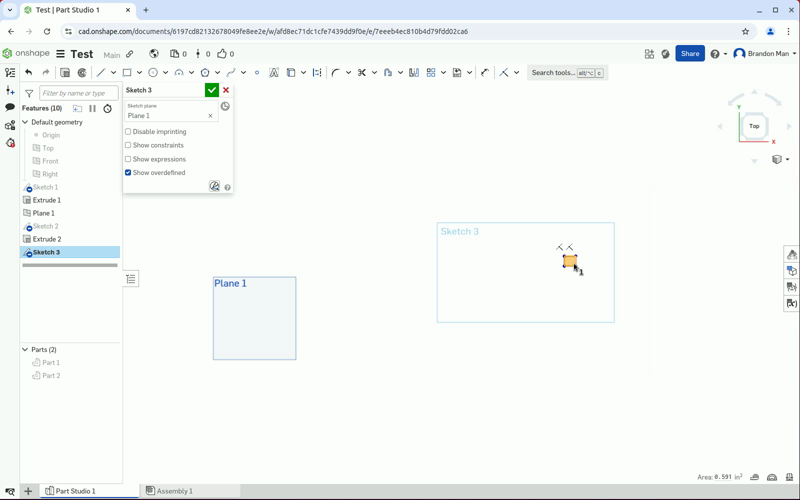
scroll(-6)
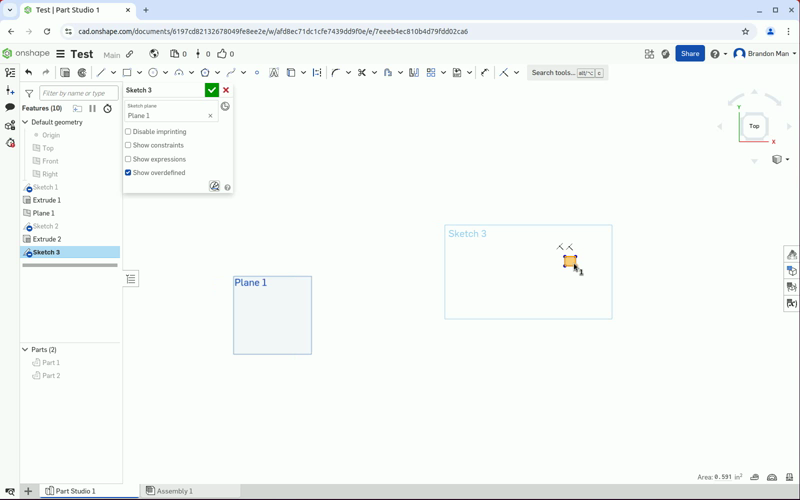
scroll(-6)
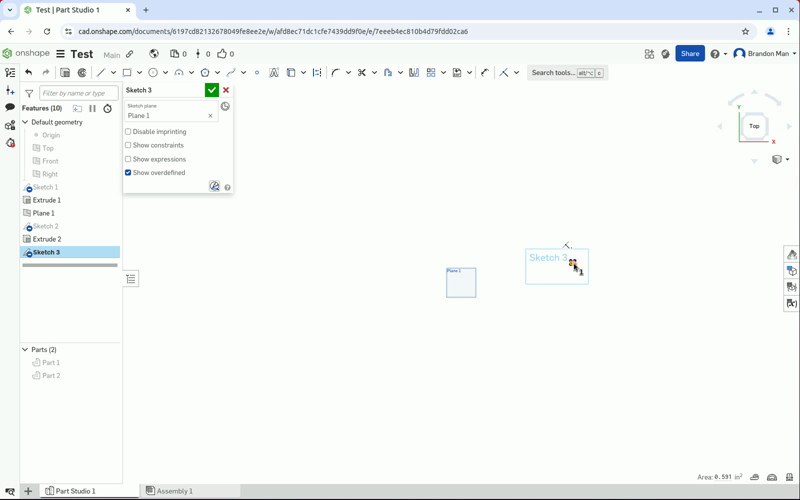
mouse_move(73, 352)
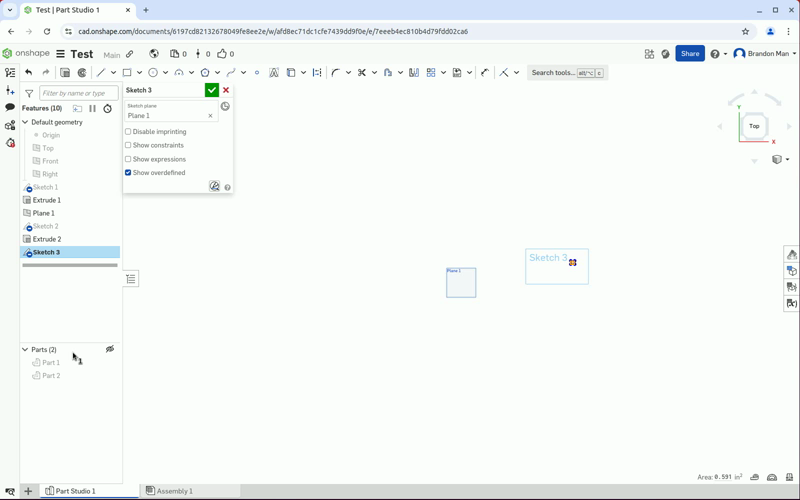
key(shift+y)
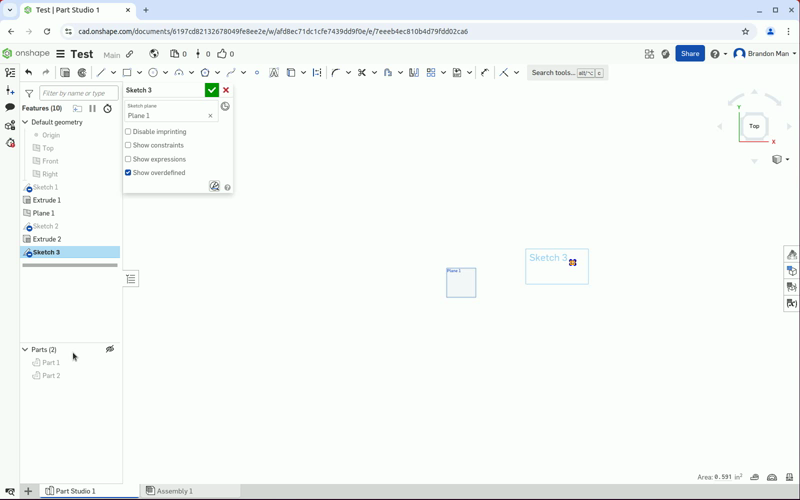
key(shift+e)
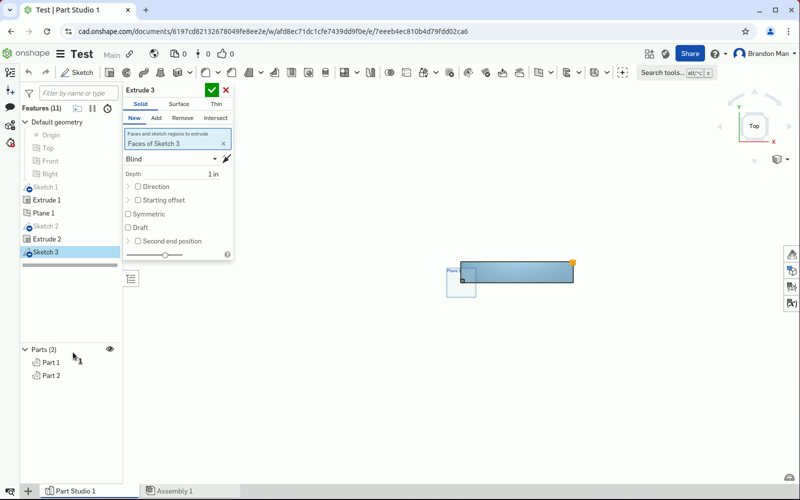
mouse_move(143, 106)
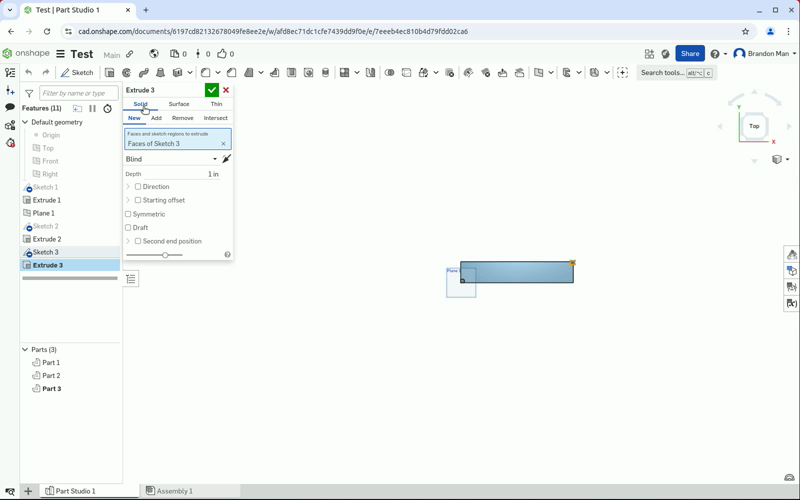
click(143, 106)
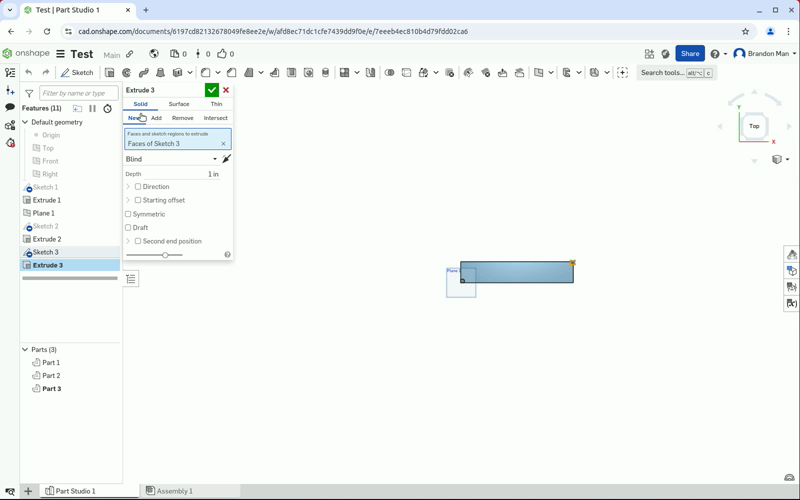
mouse_move(137, 120)
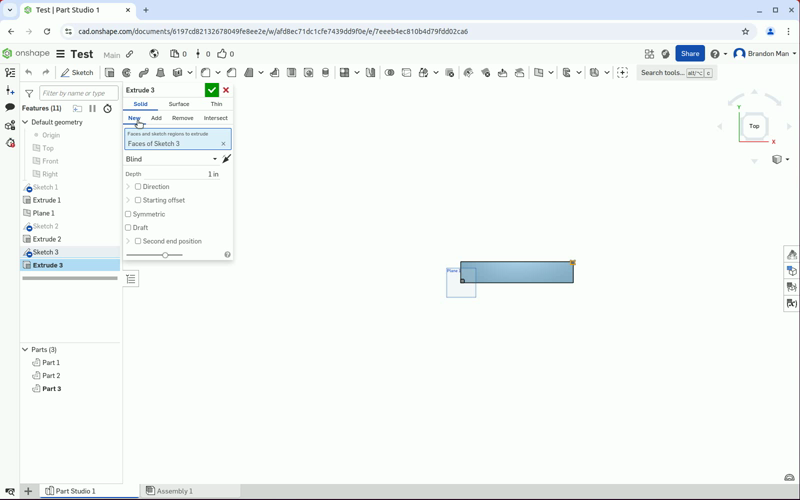
click(137, 120)
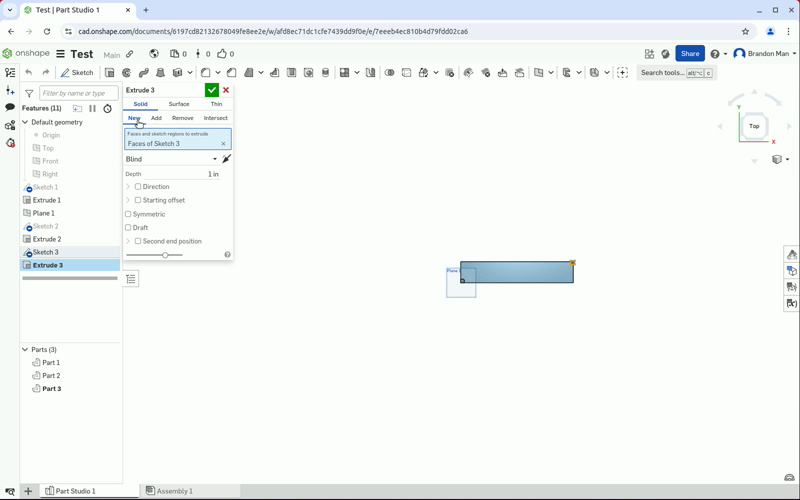
key(tab, 4)
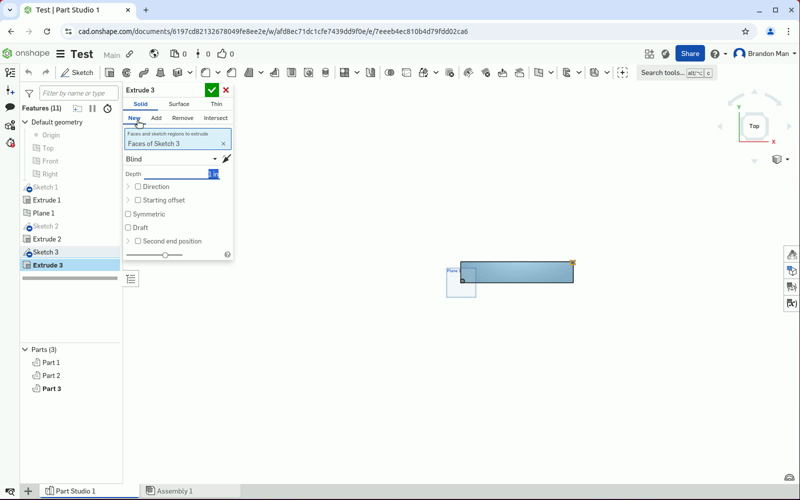
text(8.906)
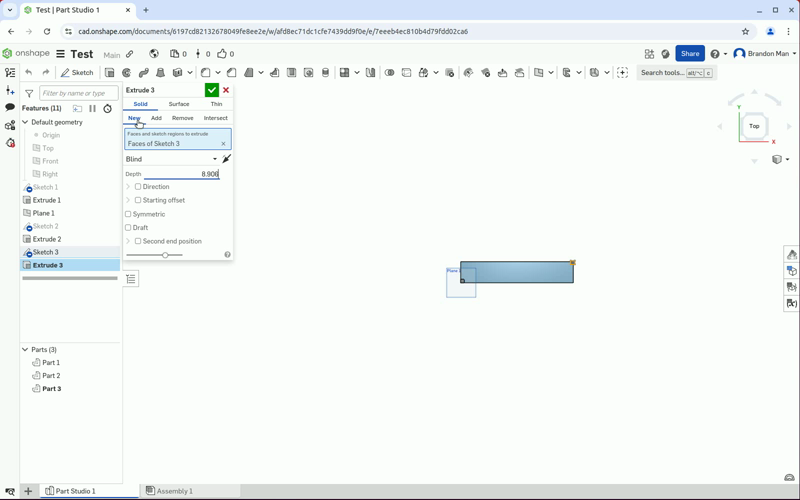
key(enter)
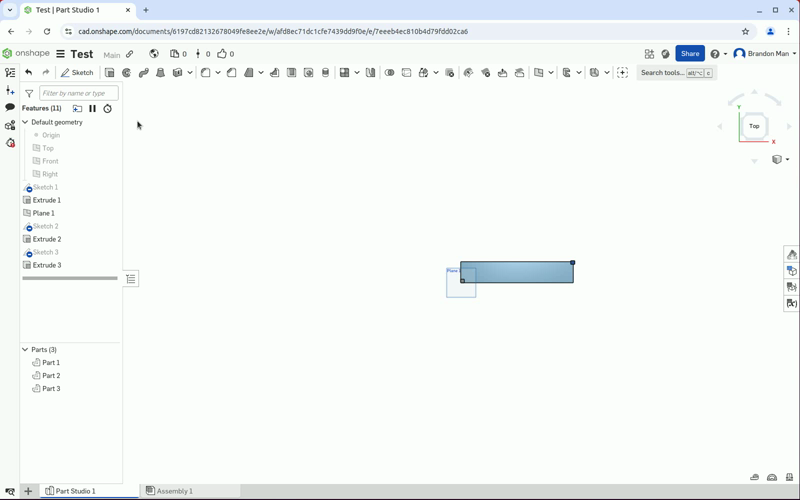
key(shift+h)
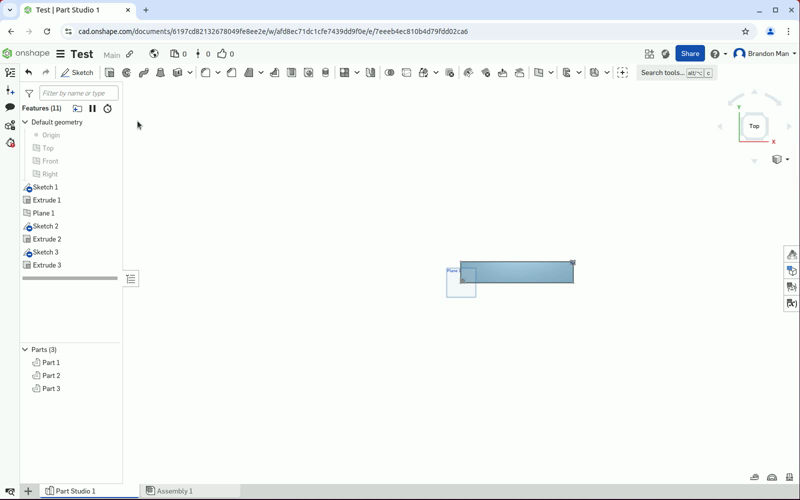
key(shift+h)
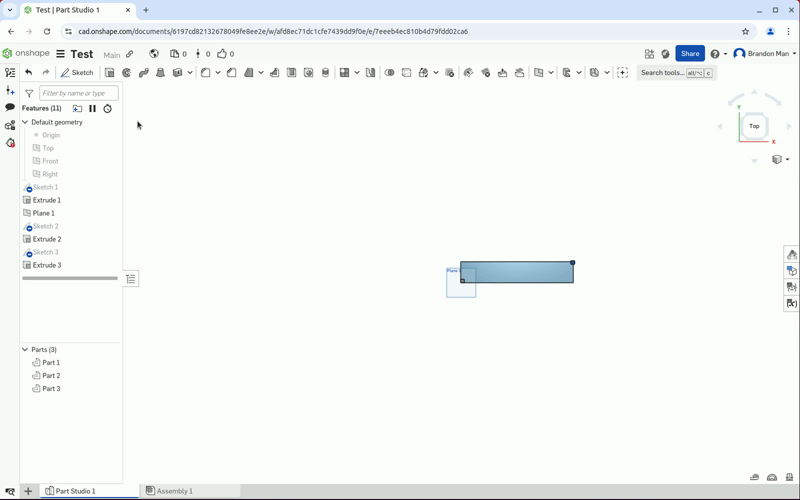
mouse_move(73, 189)
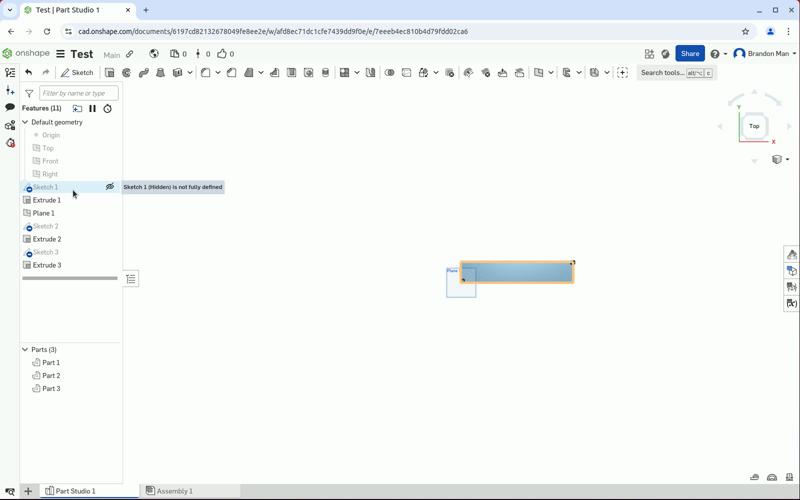
click(73, 189)
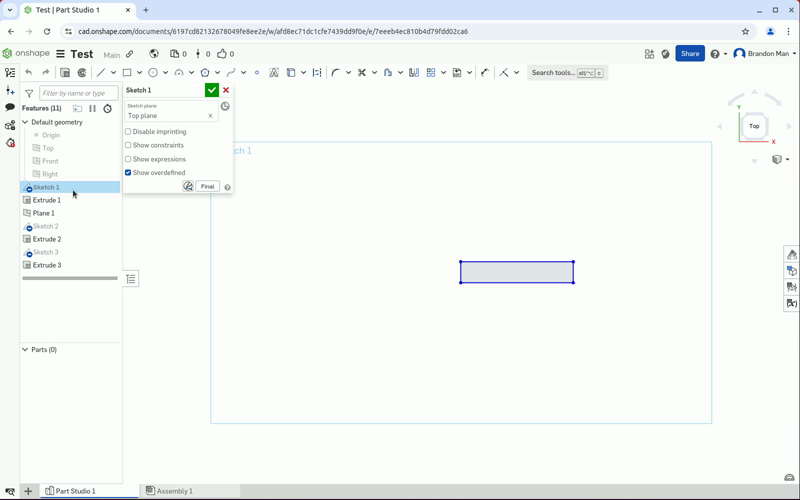
mouse_move(229, 92)
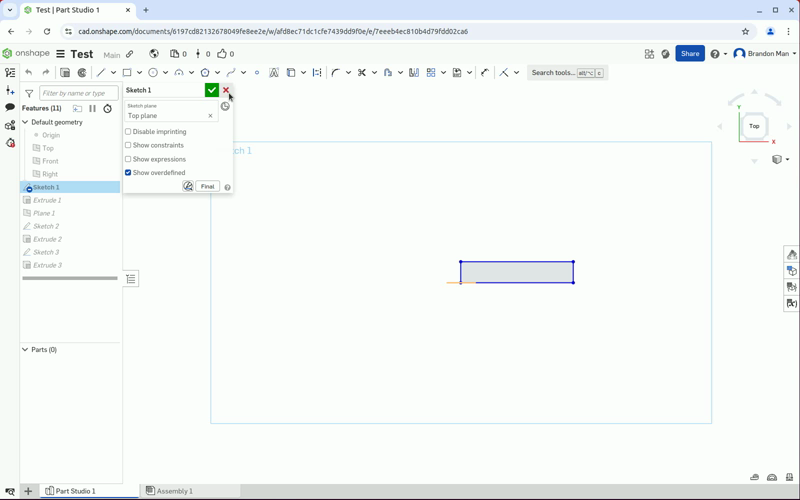
click(229, 92)
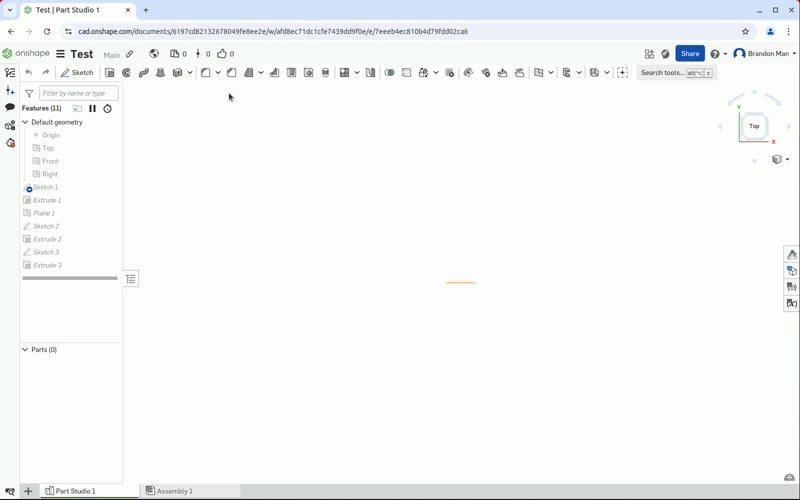
key(shift+s)
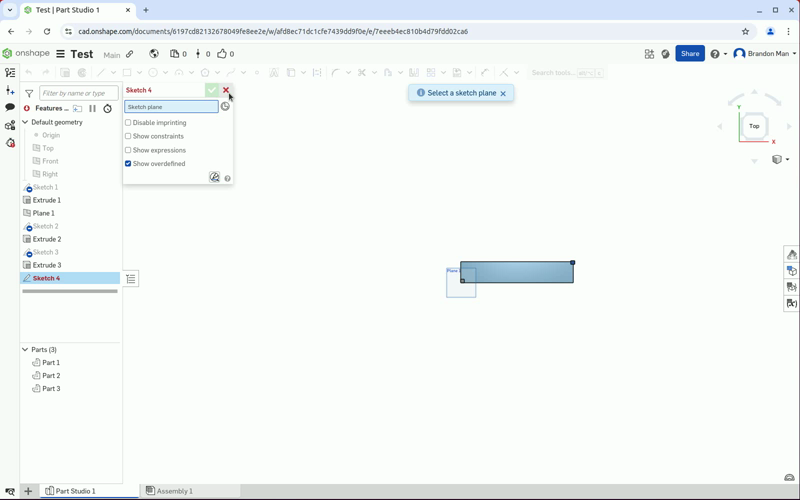
mouse_move(73, 215)
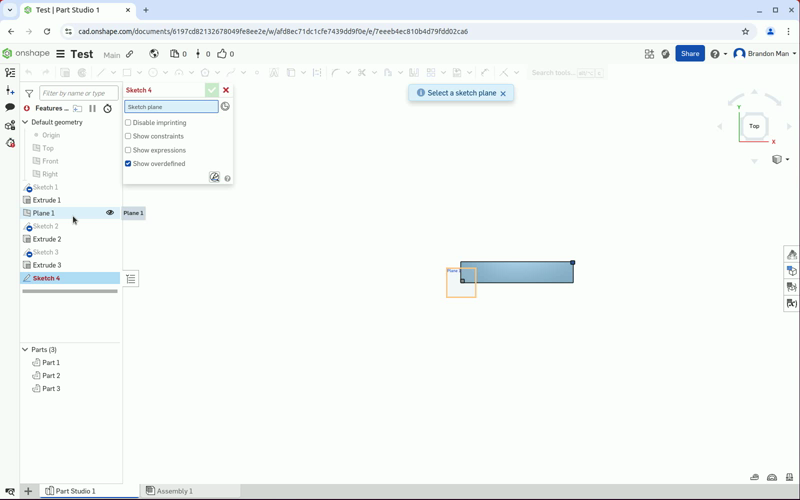
click(73, 215)
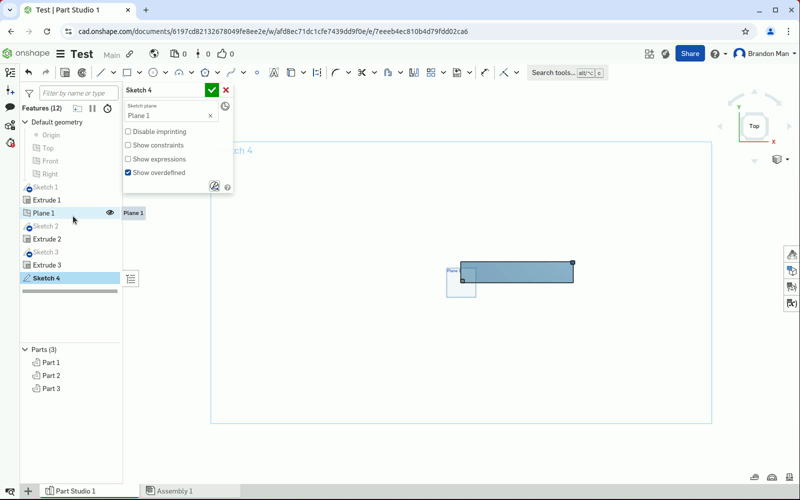
mouse_move(73, 352)
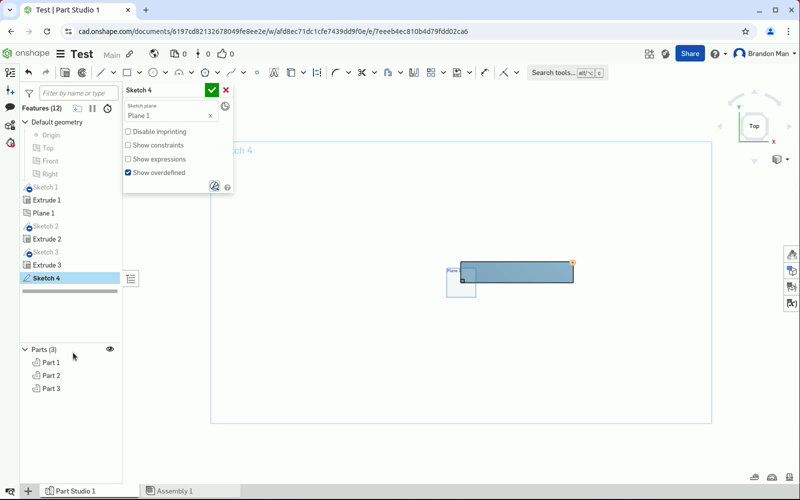
key(y)
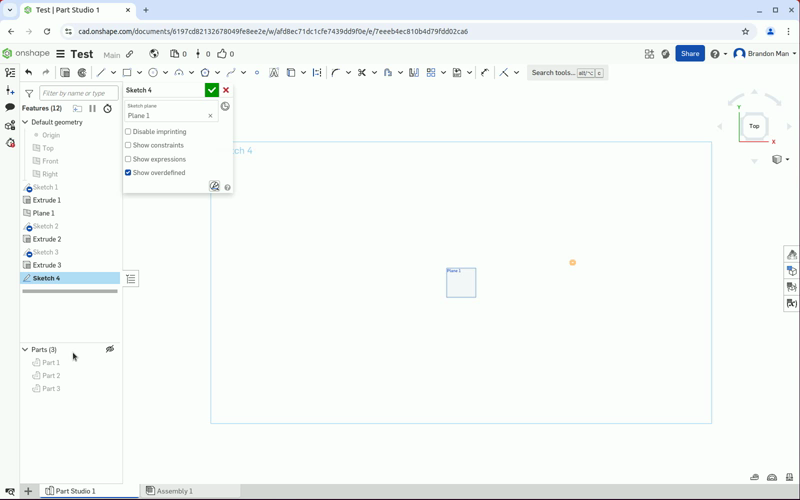
key(l)
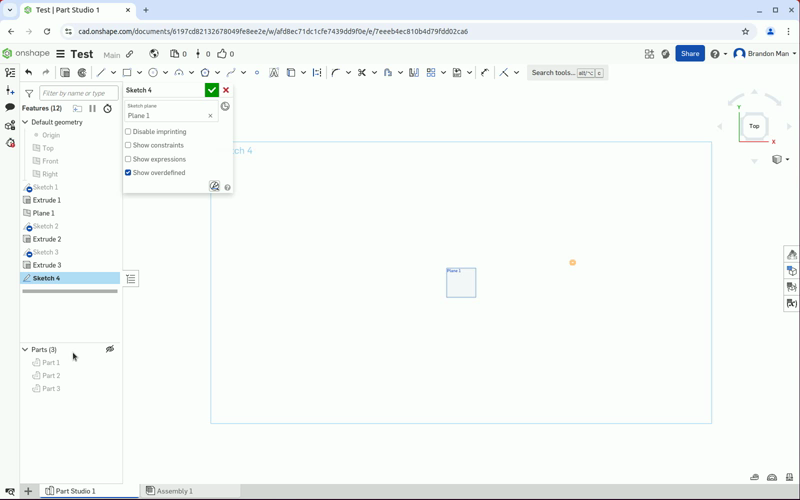
key_down(shift)
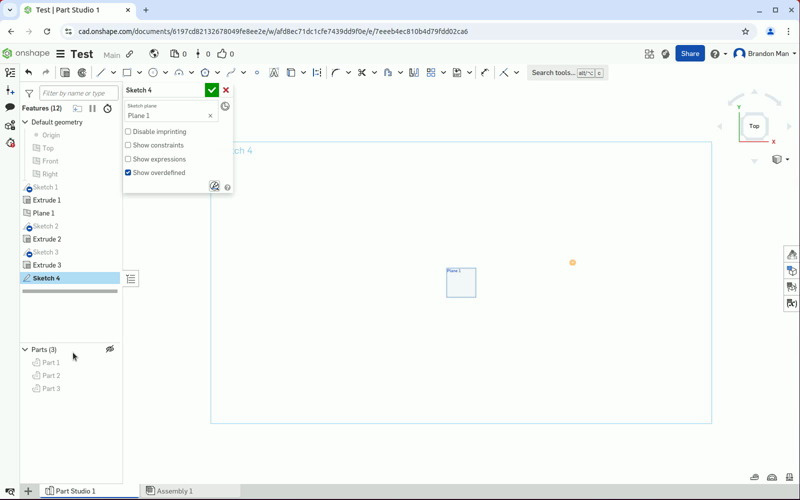
mouse_move(460, 280)
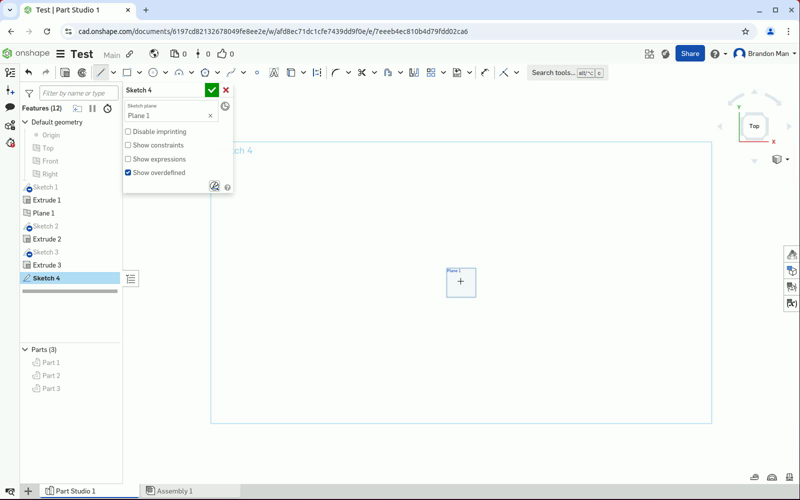
click(460, 280)
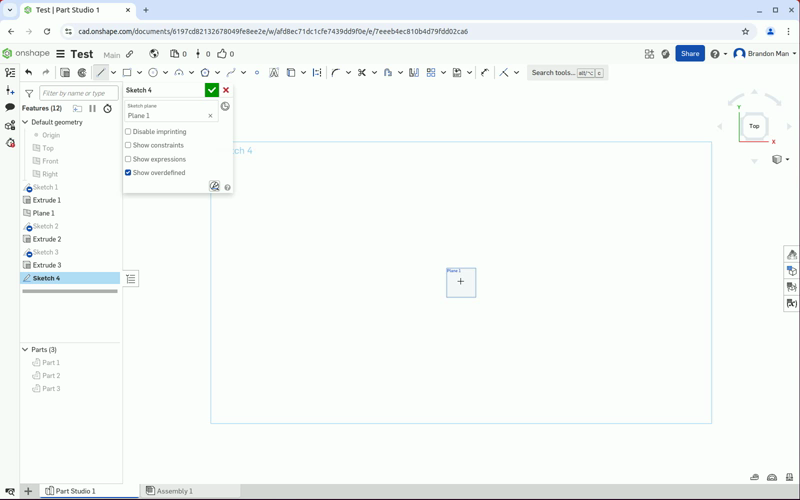
key_up(shift)
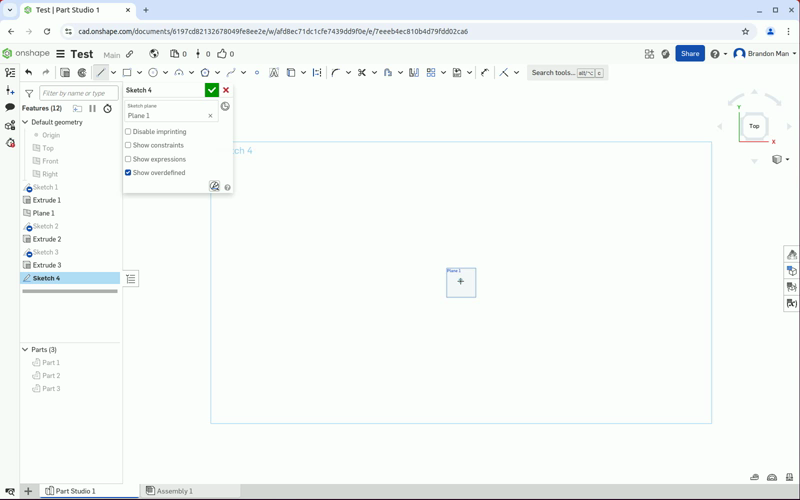
key_down(shift)
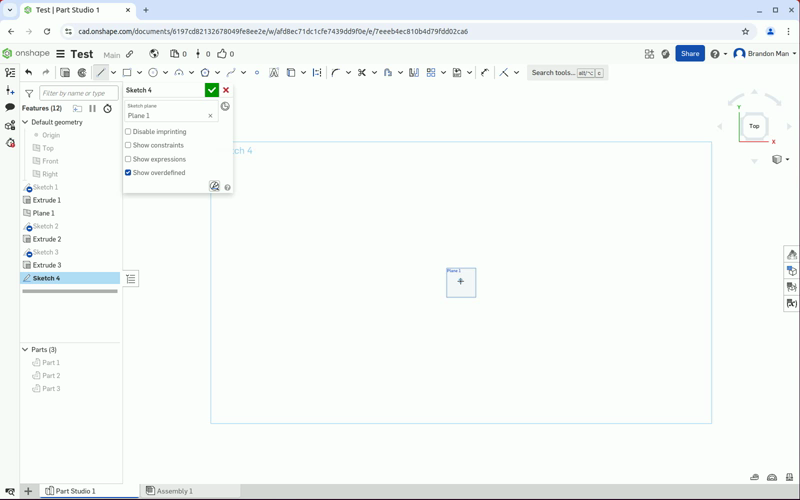
mouse_move(490, 280)
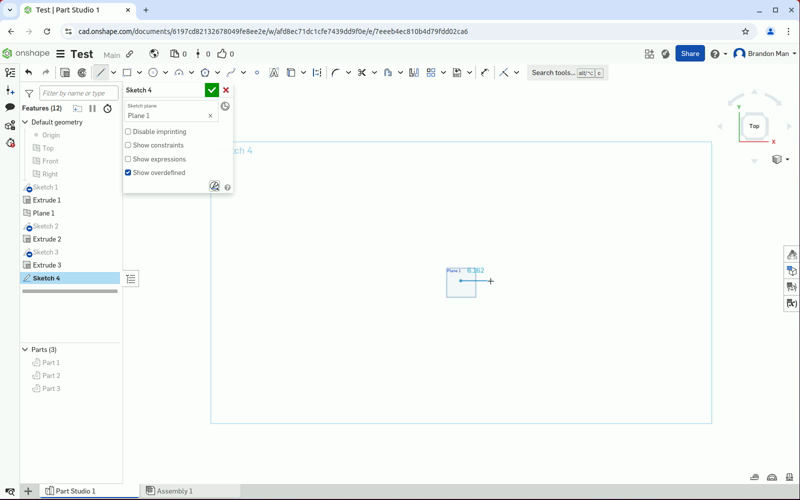
mouse_move(463, 280)
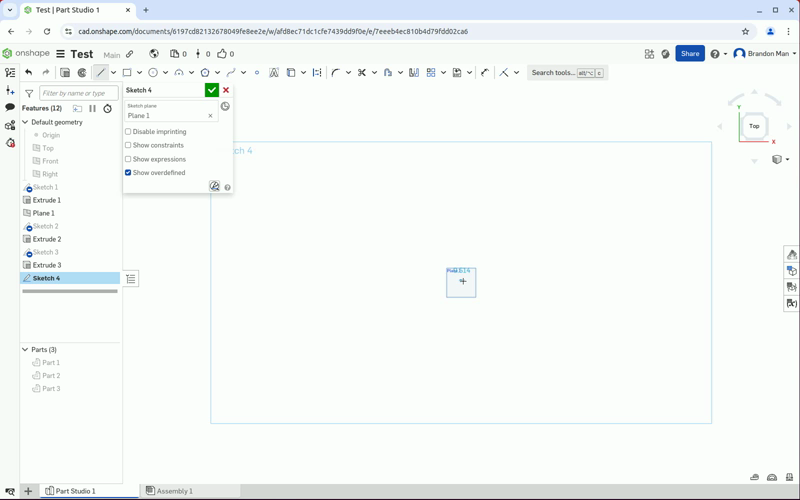
scroll(6)
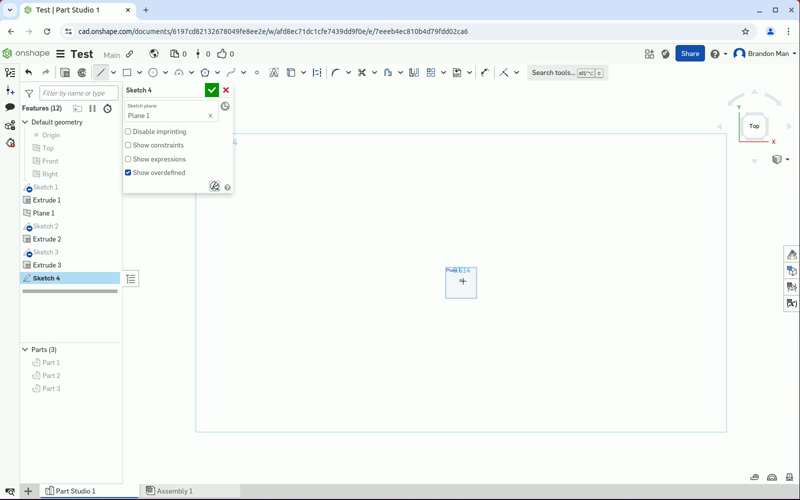
scroll(6)
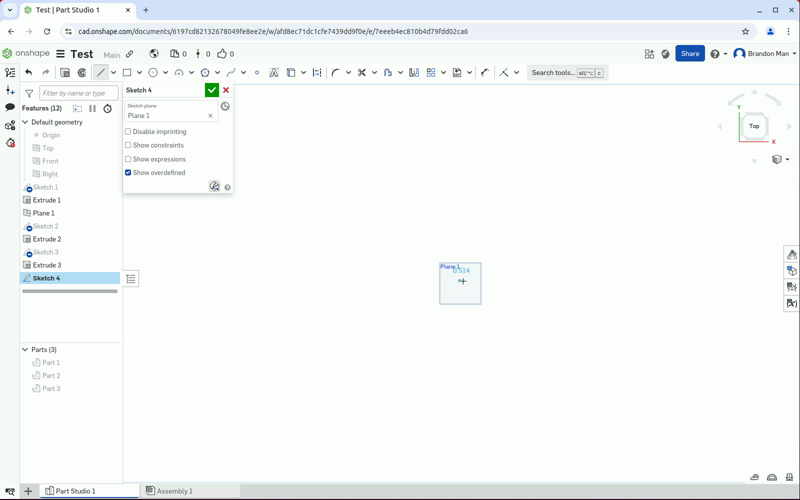
scroll(6)
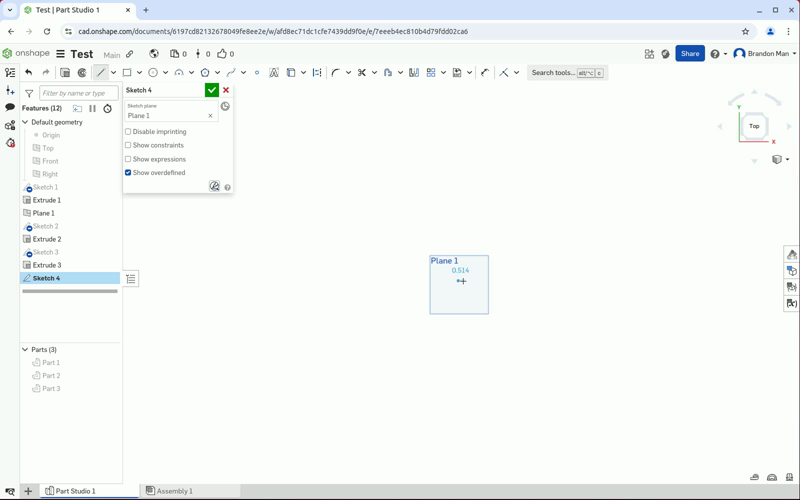
scroll(6)
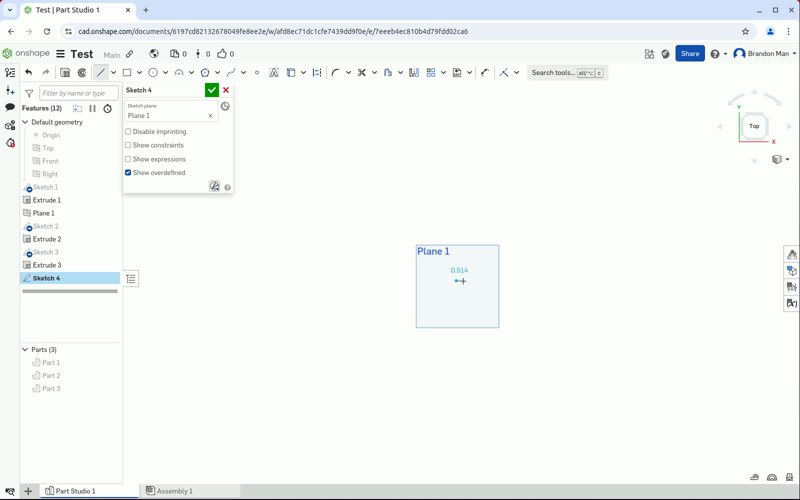
scroll(6)
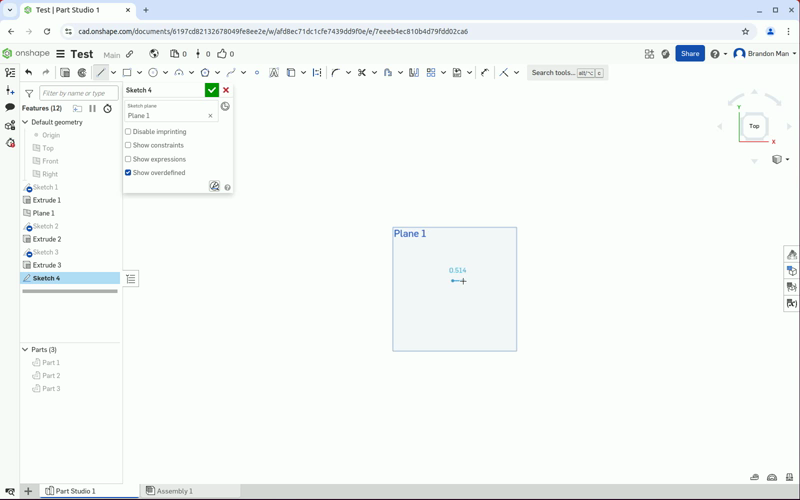
scroll(6)
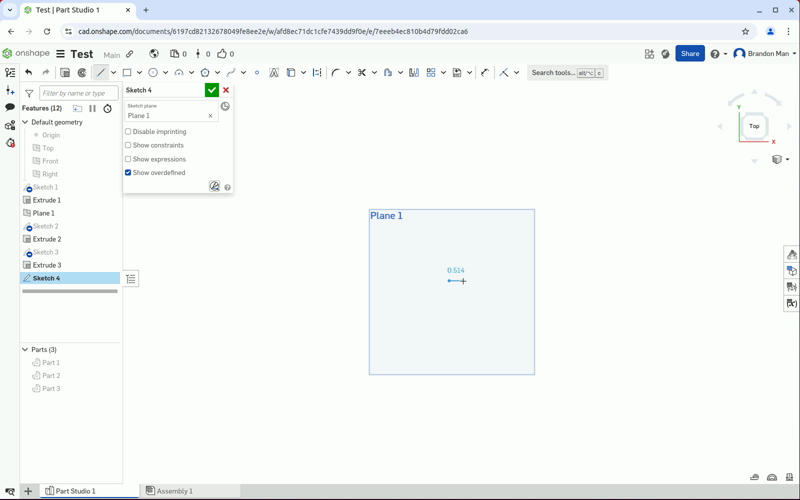
scroll(6)
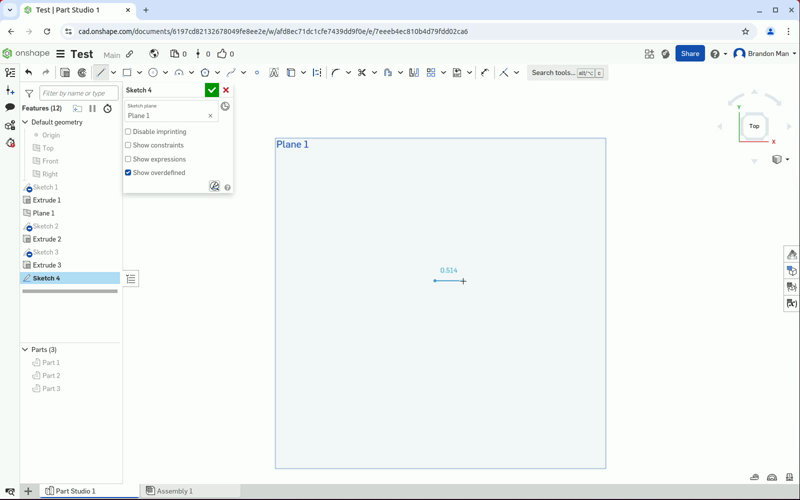
click(463, 280)
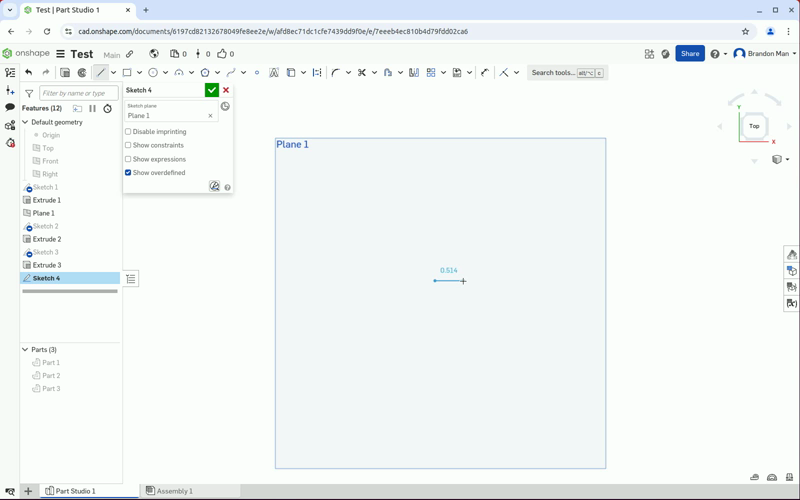
scroll(-6)
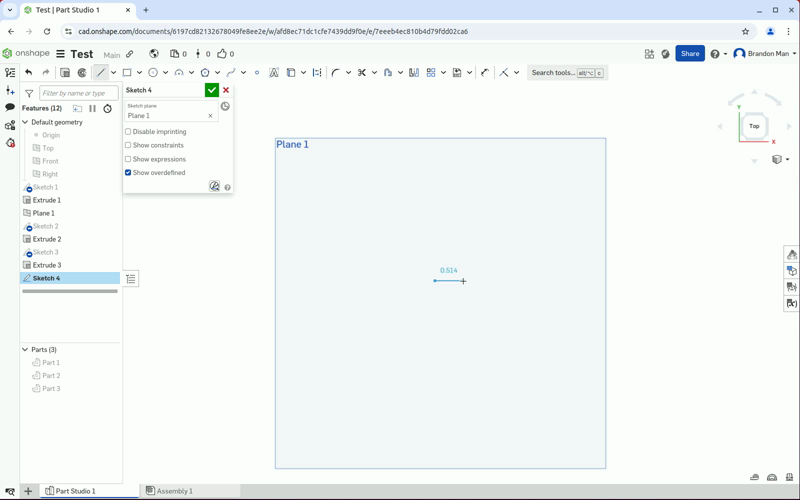
scroll(-6)
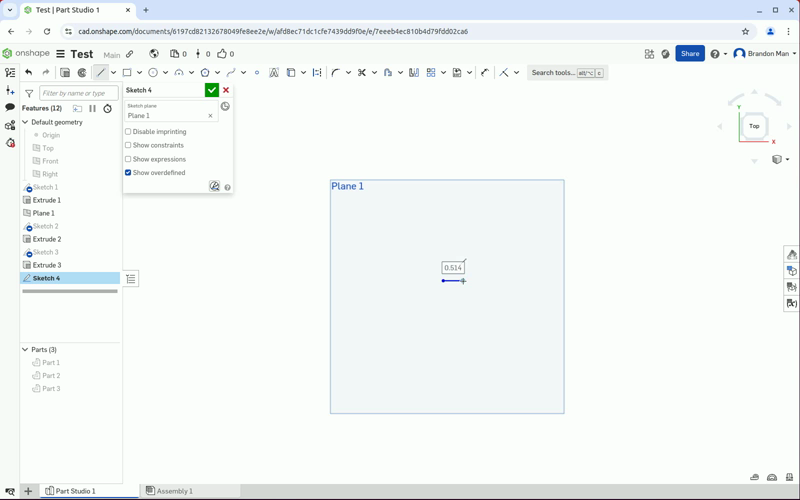
scroll(-6)
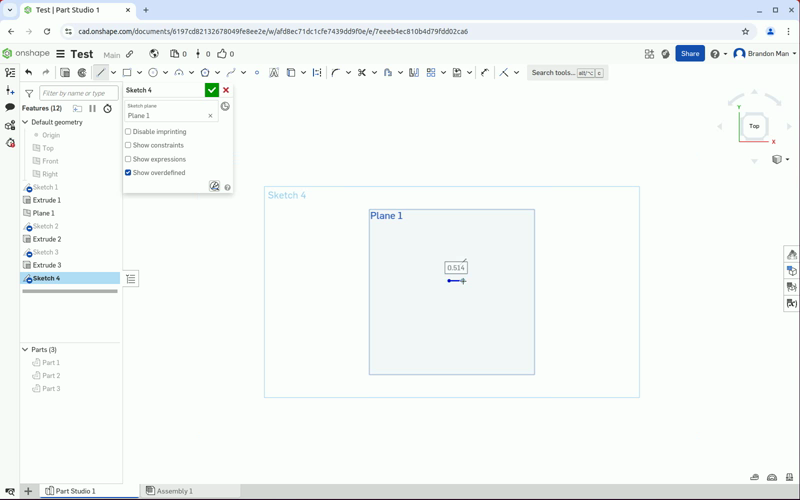
scroll(-6)
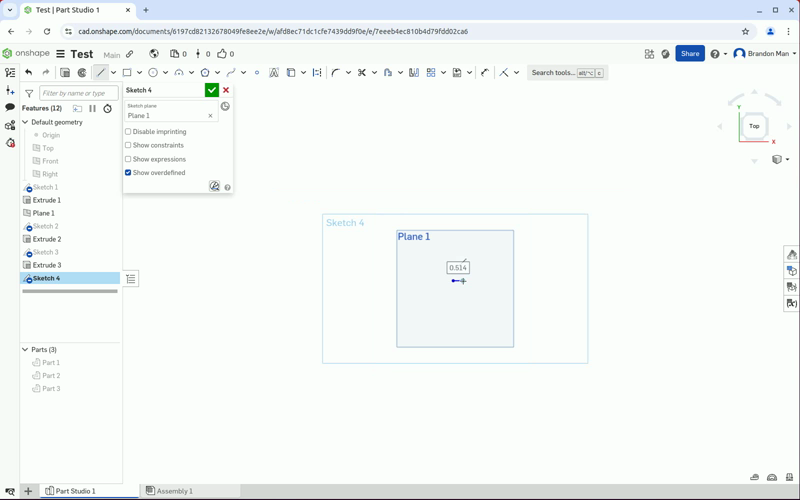
scroll(-6)
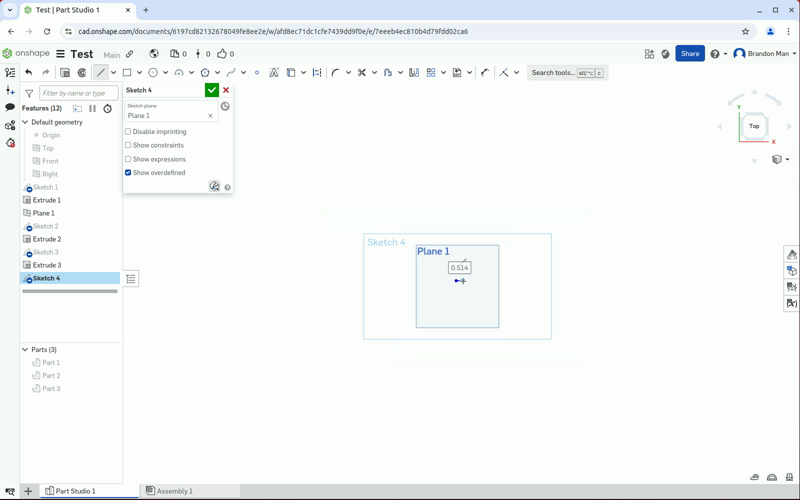
scroll(-6)
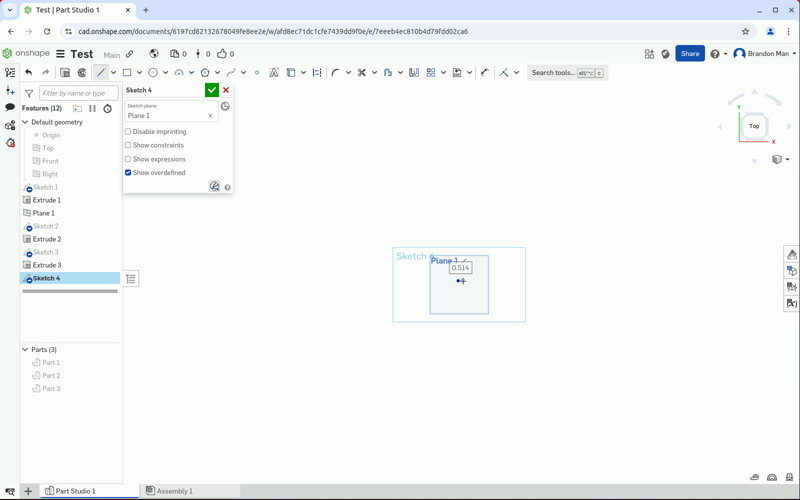
scroll(-6)
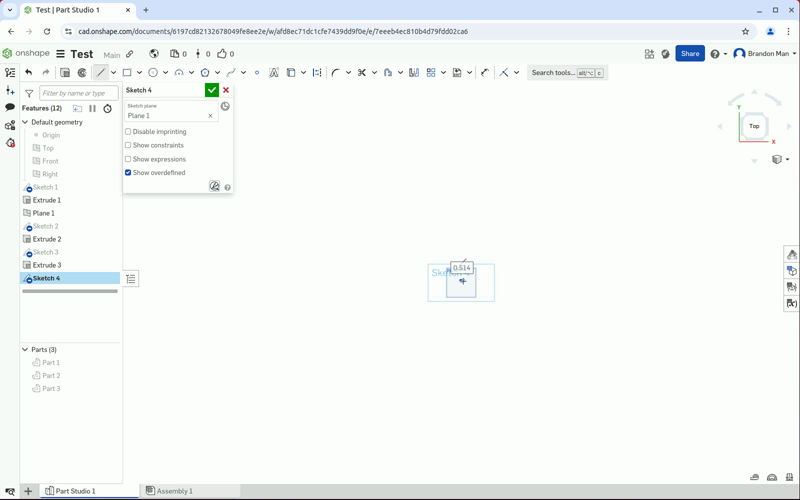
key_up(shift)
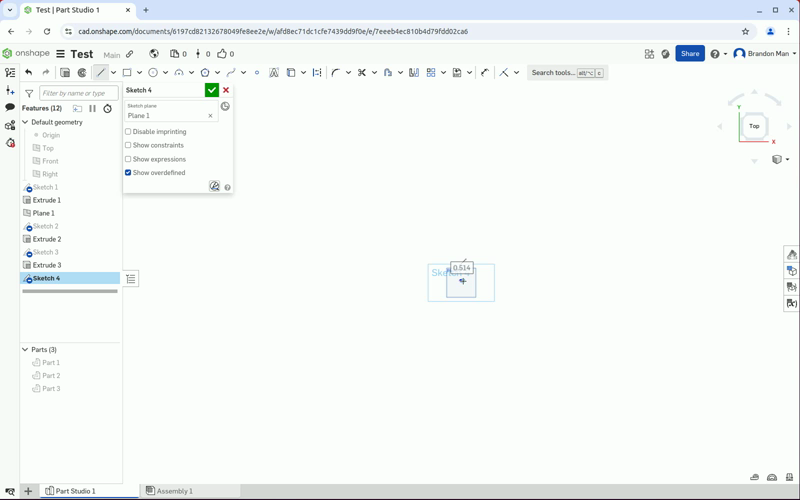
key_down(shift)
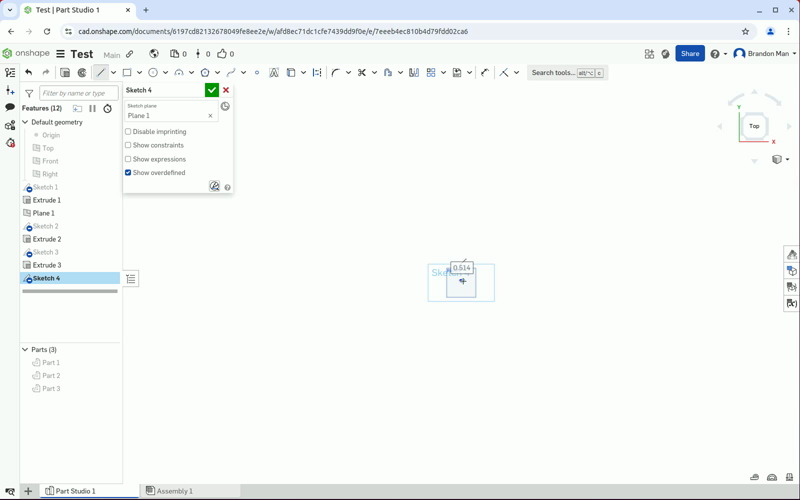
mouse_move(493, 280)
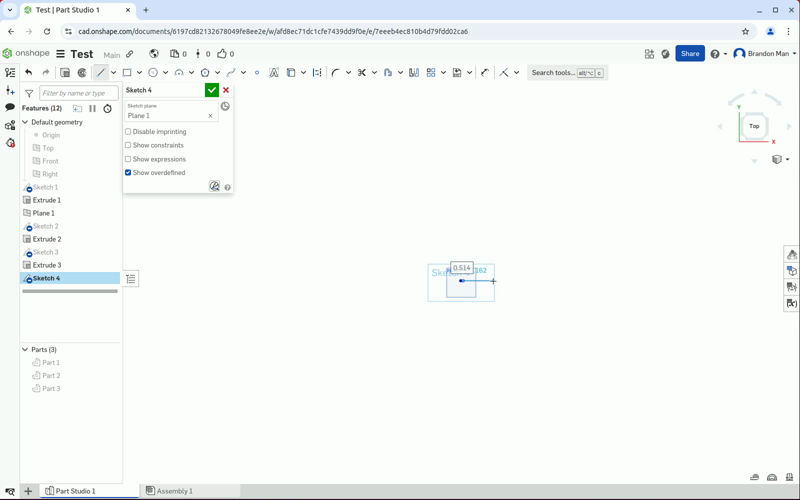
mouse_move(463, 264)
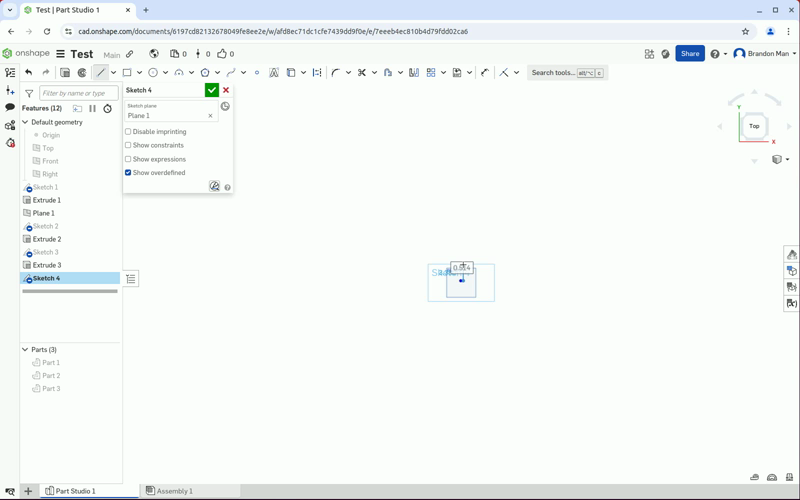
click(463, 264)
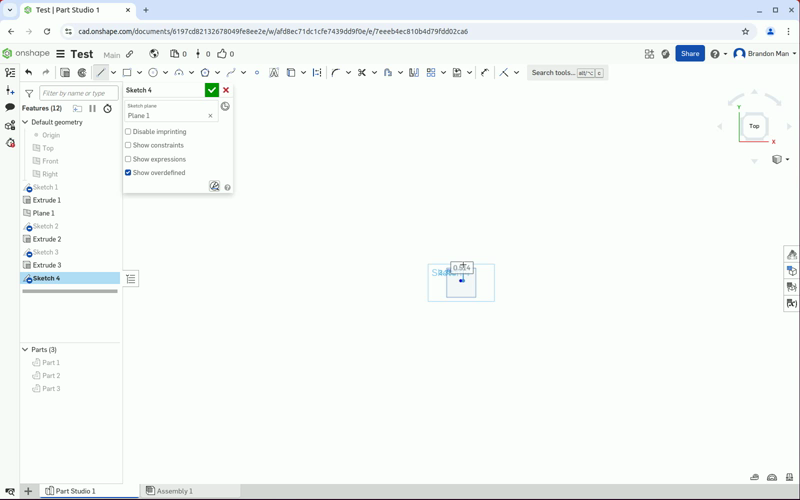
key_up(shift)
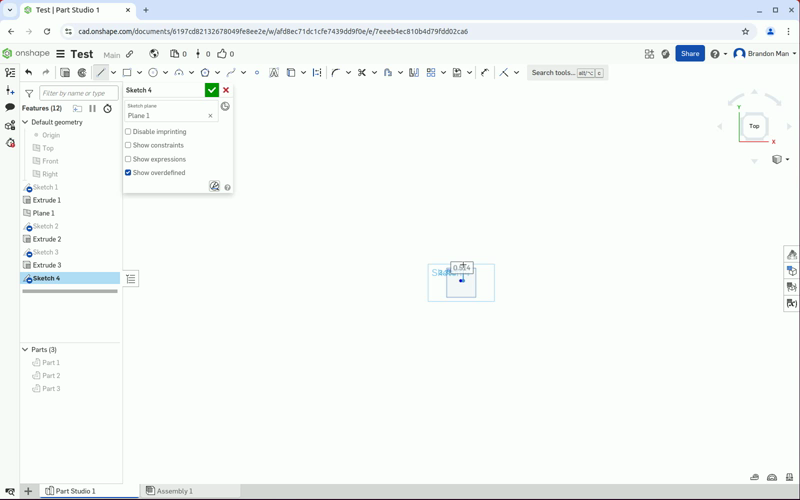
key_down(shift)
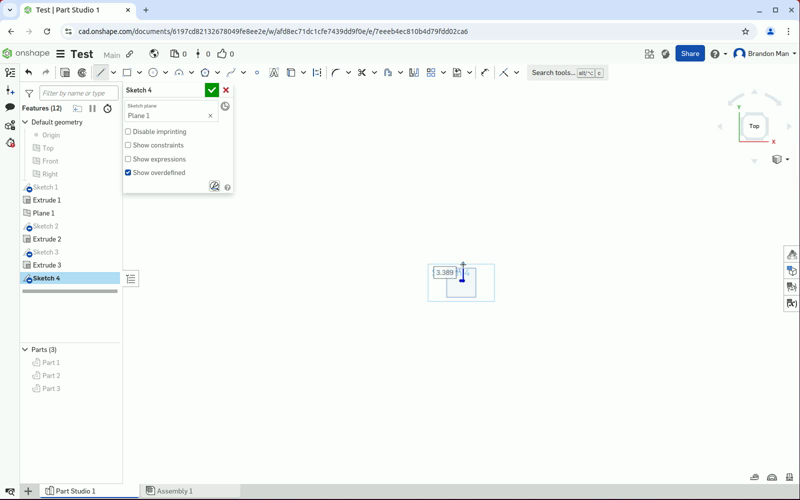
mouse_move(570, 264)
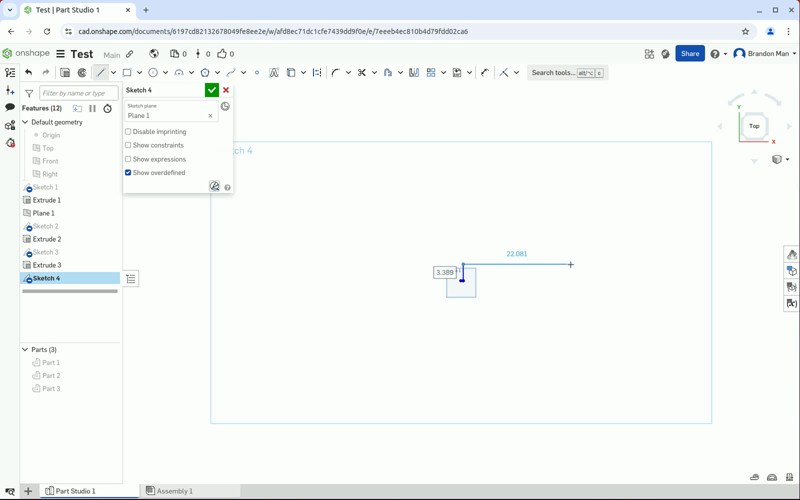
click(570, 264)
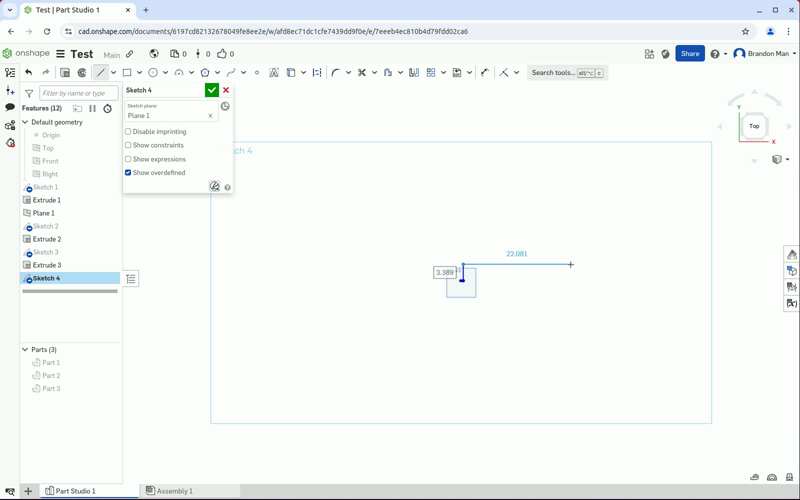
key_up(shift)
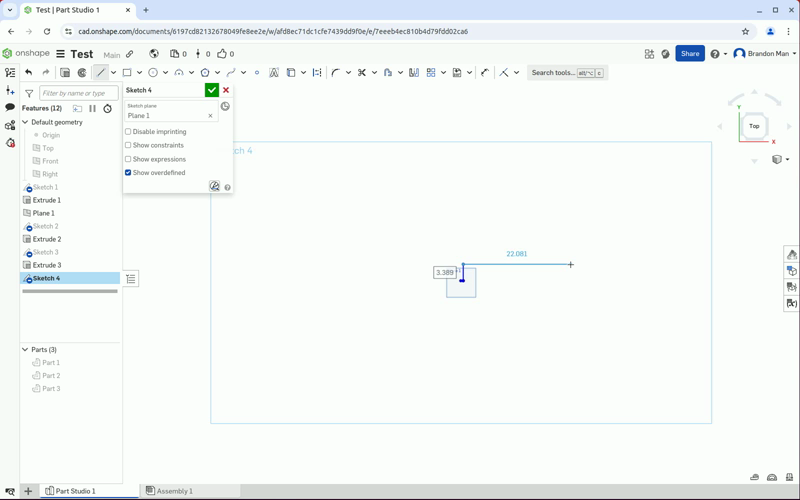
key_down(shift)
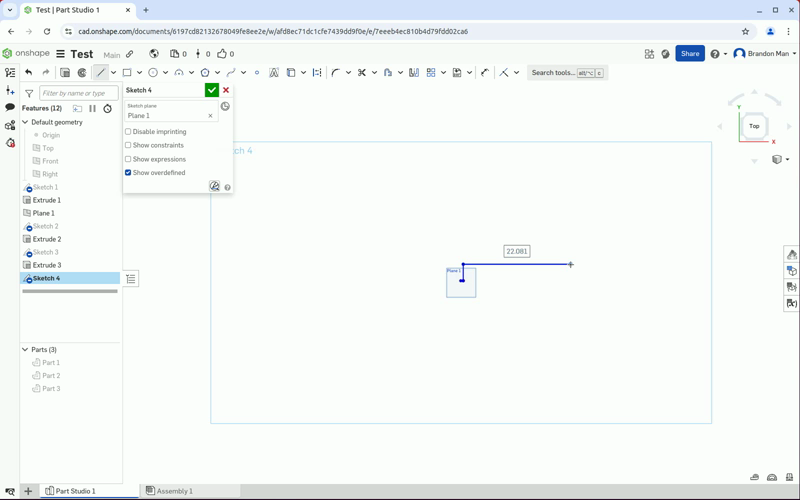
mouse_move(589, 264)
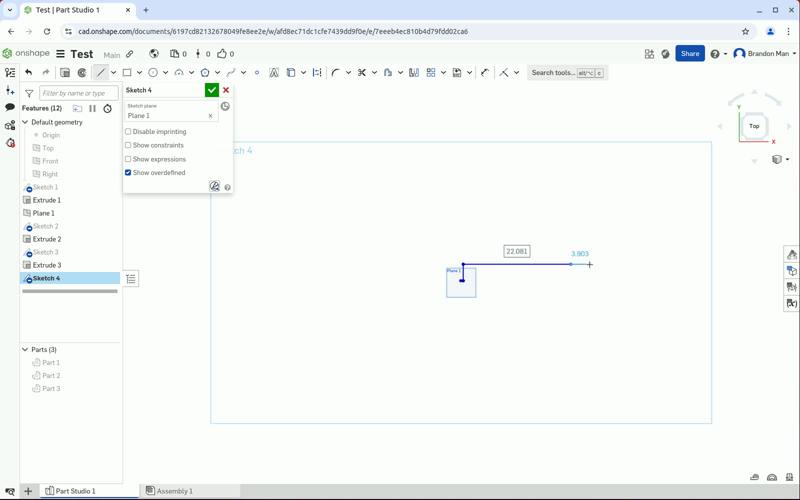
mouse_move(570, 261)
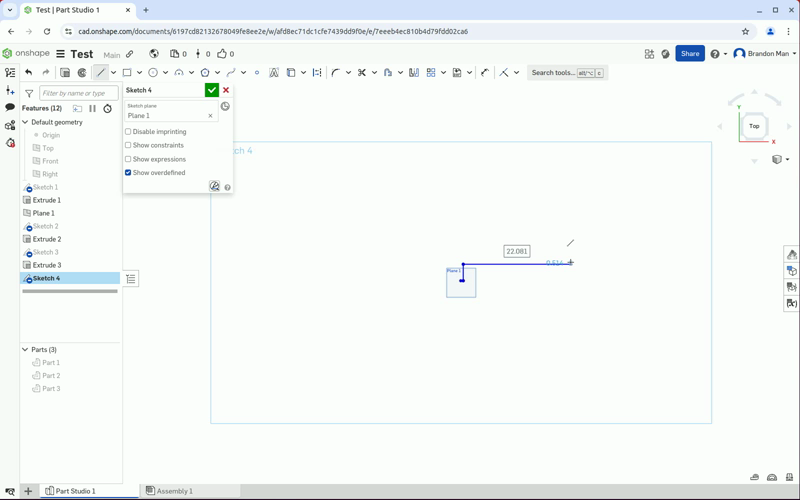
scroll(6)
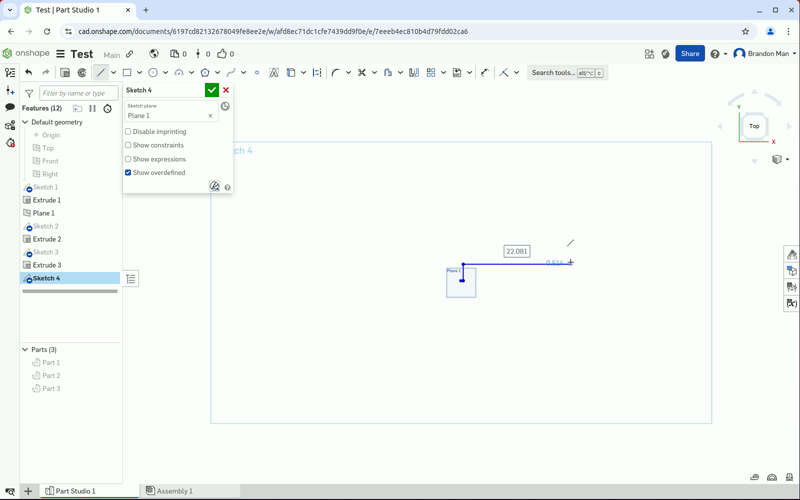
scroll(6)
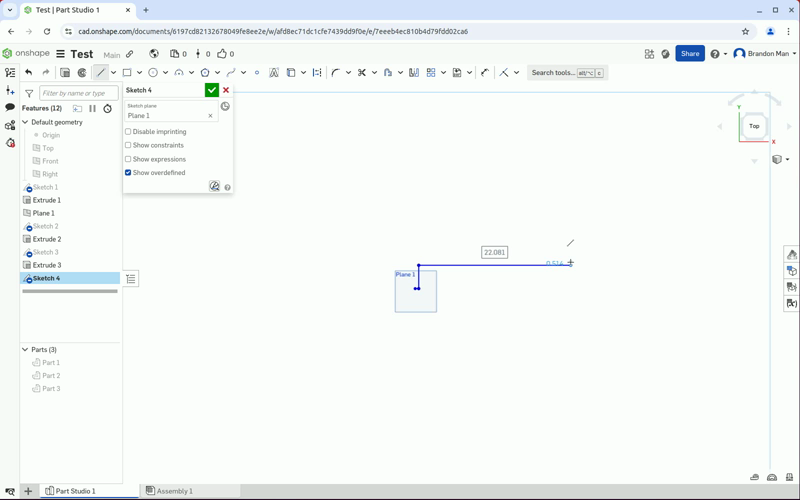
scroll(6)
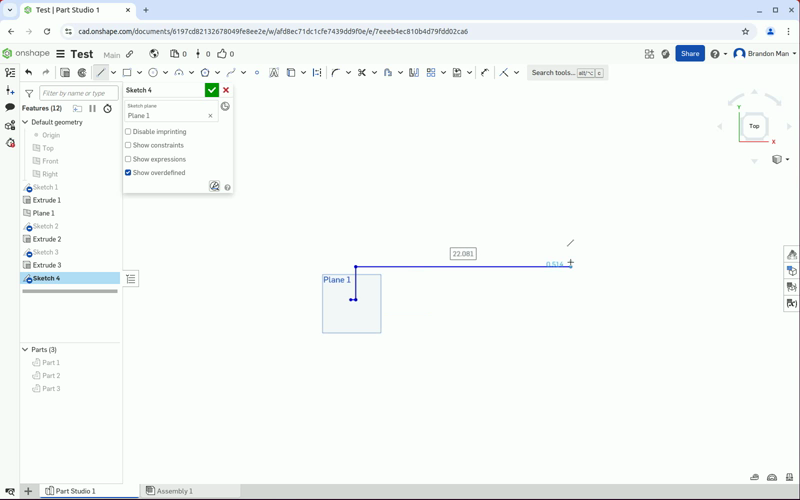
scroll(6)
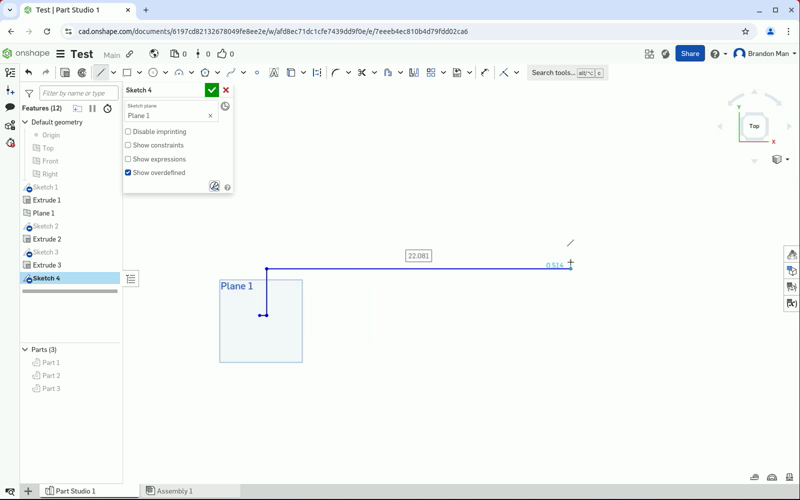
scroll(6)
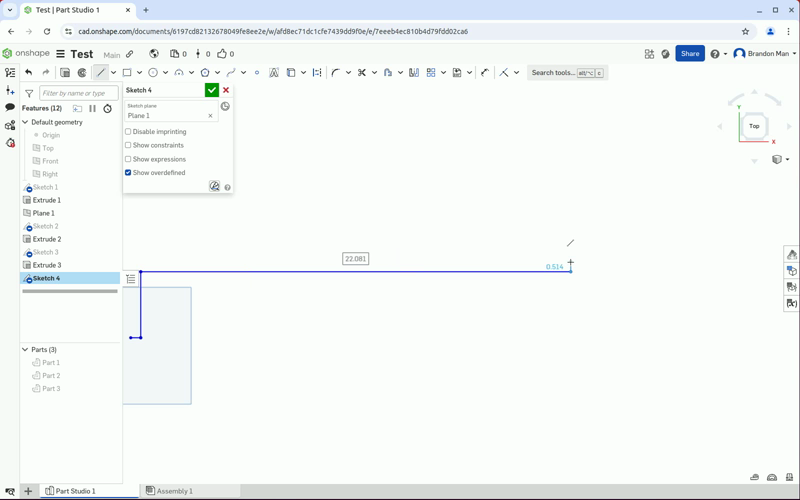
scroll(6)
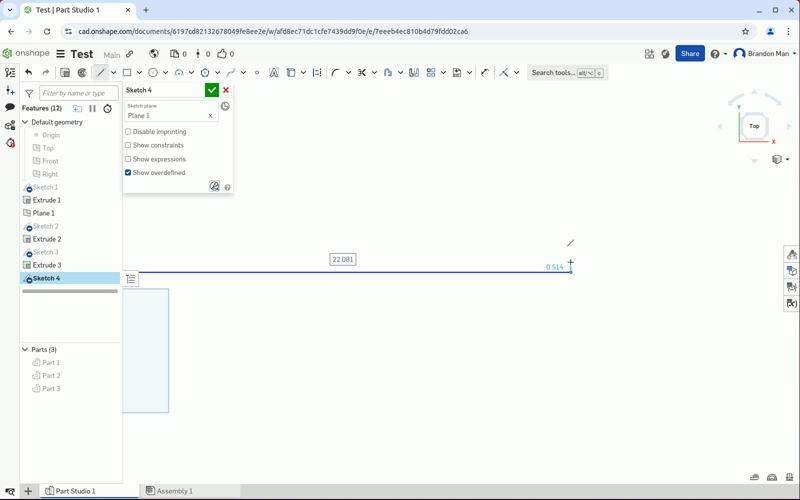
scroll(6)
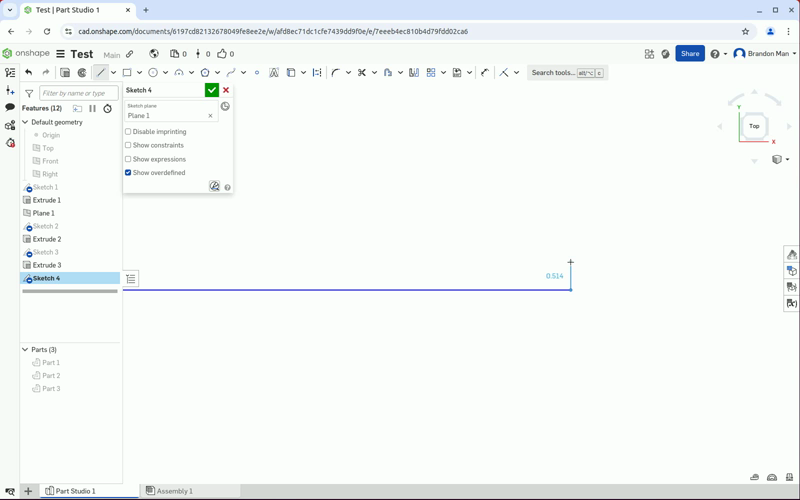
click(570, 261)
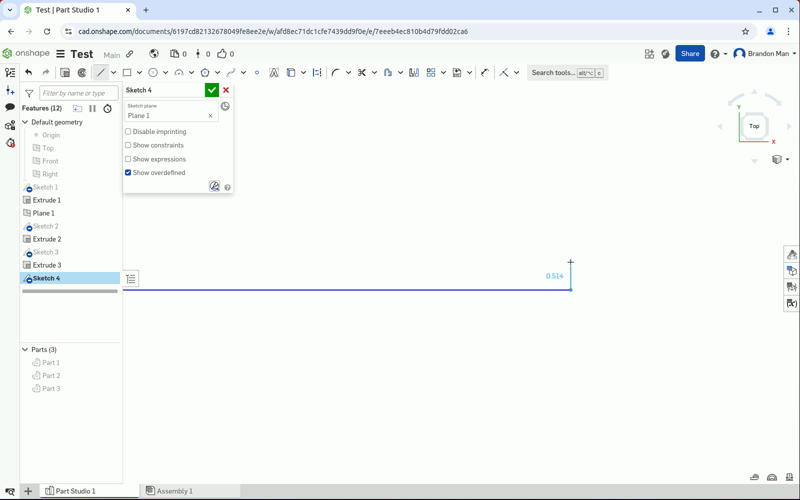
scroll(-6)
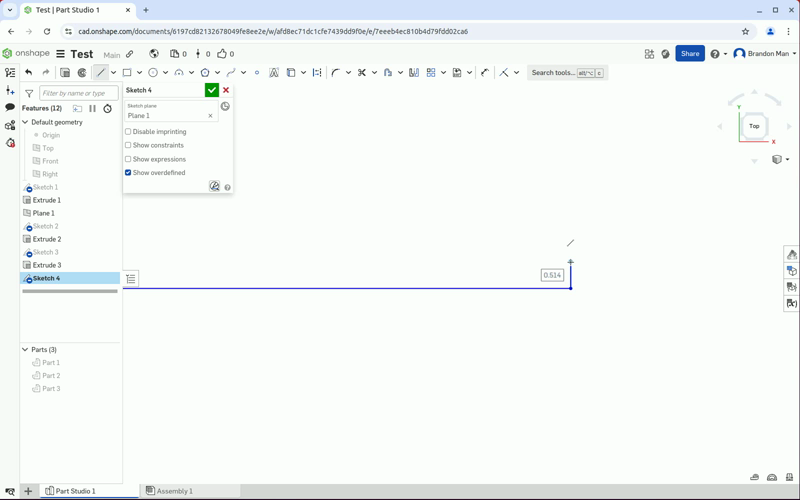
scroll(-6)
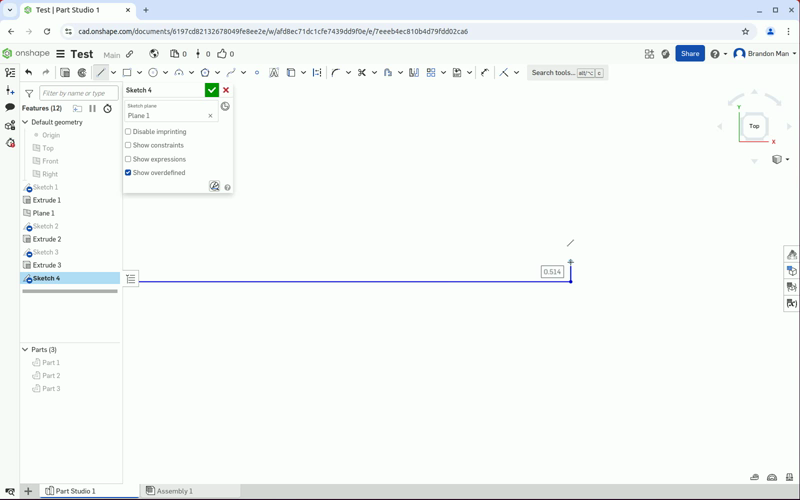
scroll(-6)
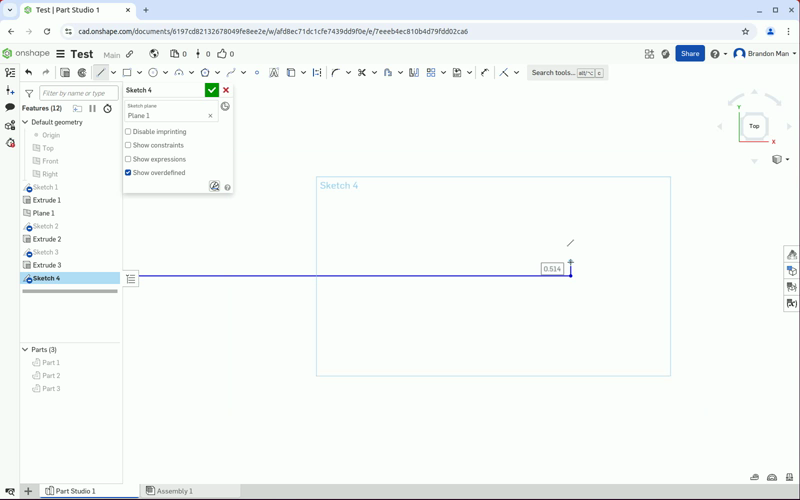
scroll(-6)
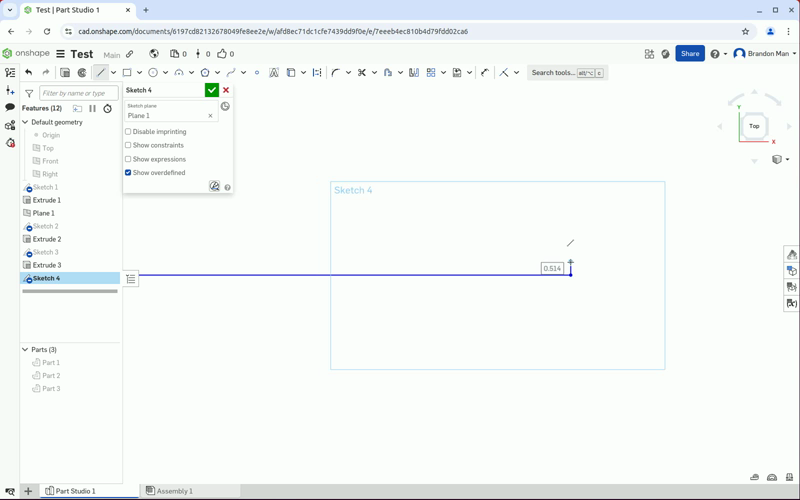
scroll(-6)
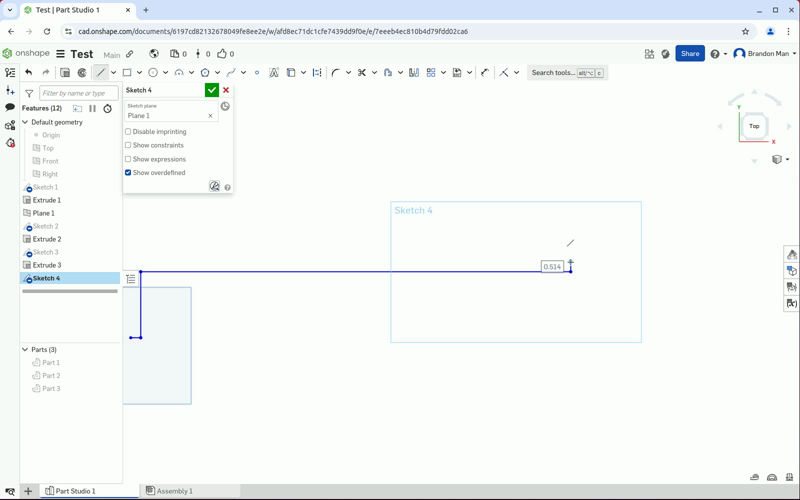
scroll(-6)
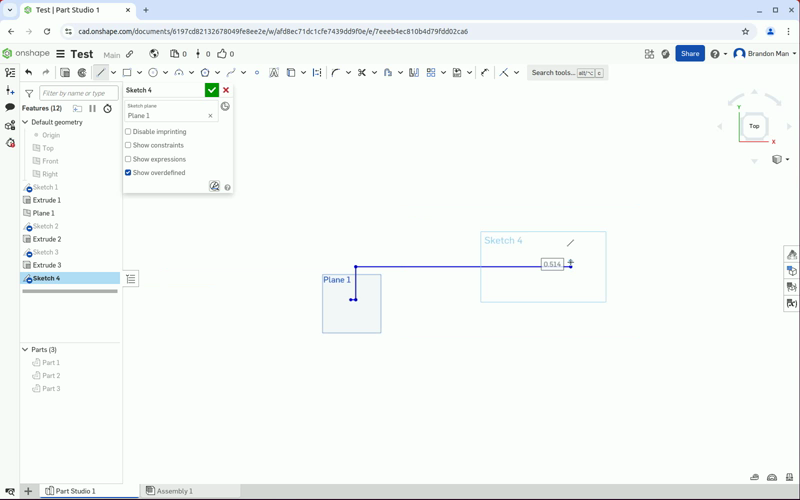
scroll(-6)
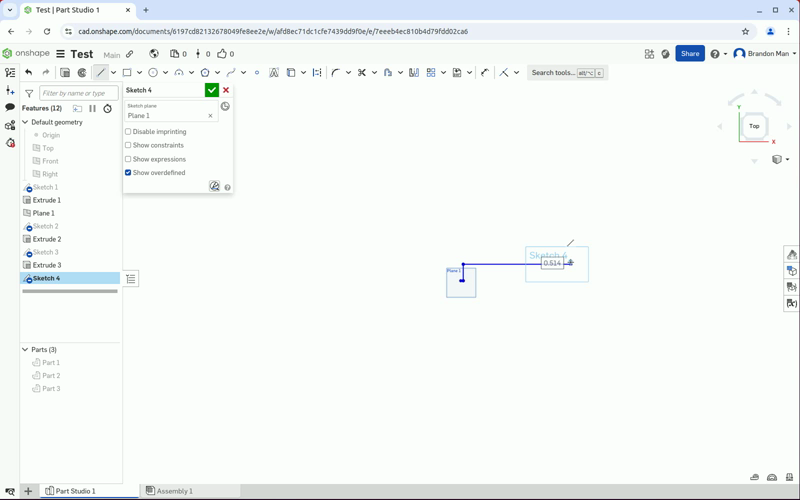
key_up(shift)
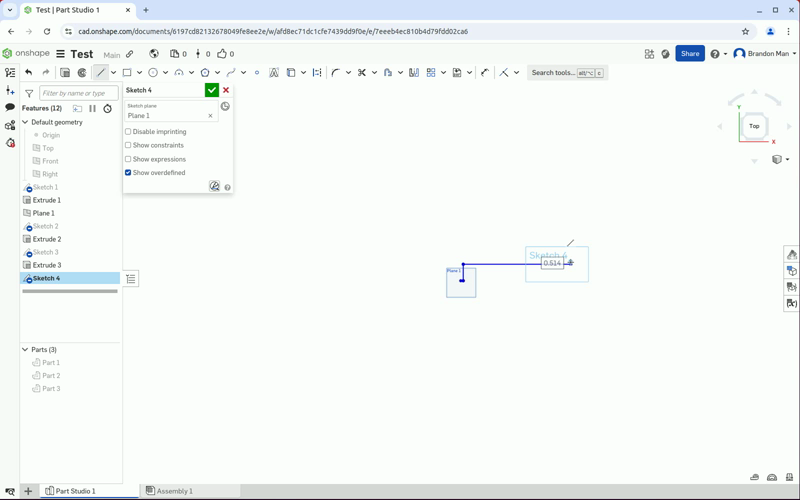
key_down(shift)
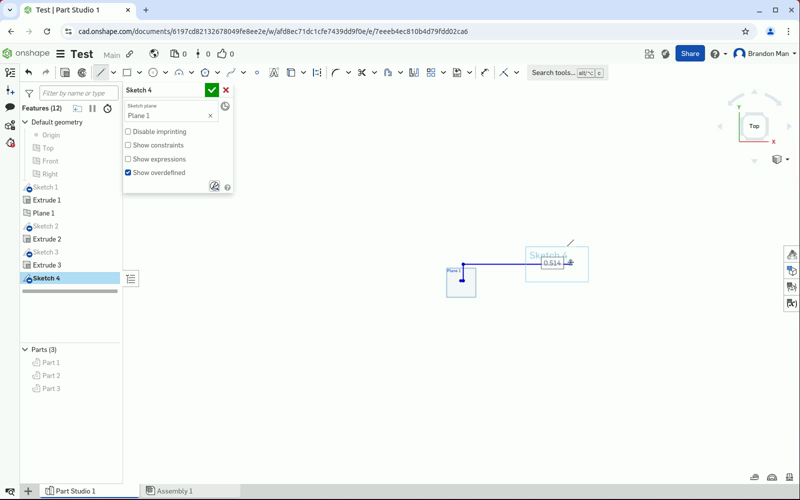
mouse_move(460, 261)
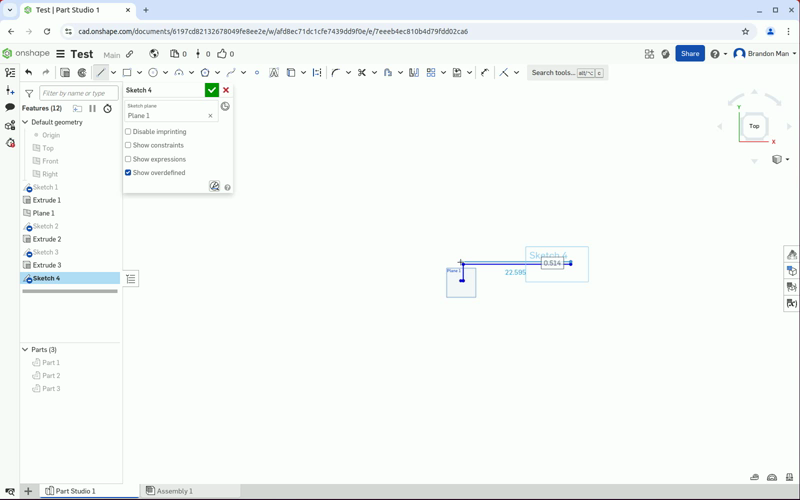
scroll(6)
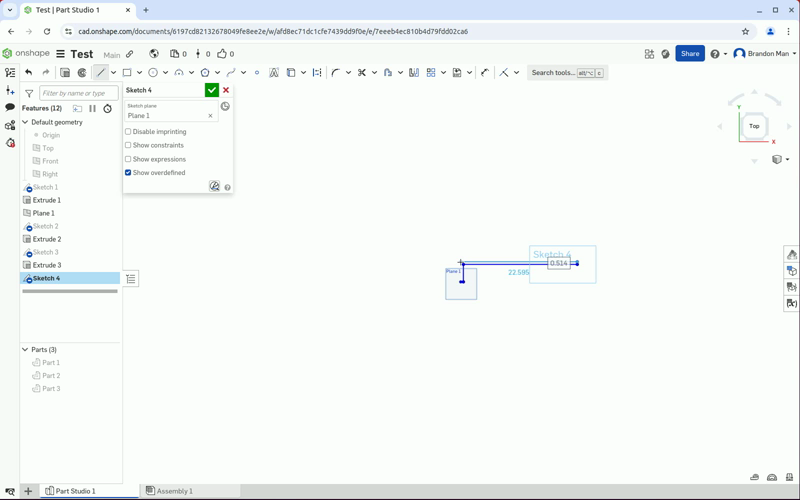
scroll(6)
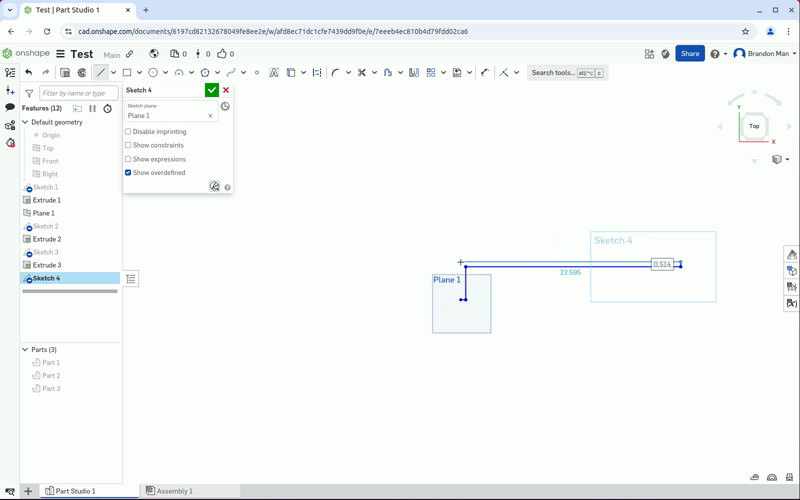
scroll(6)
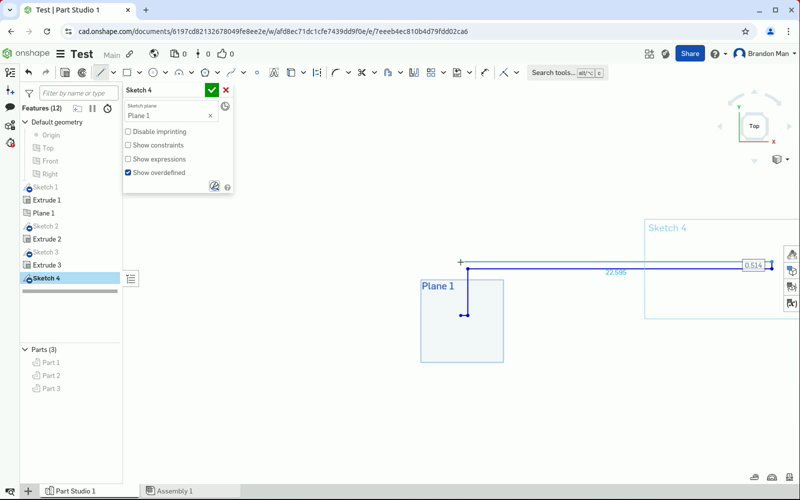
scroll(6)
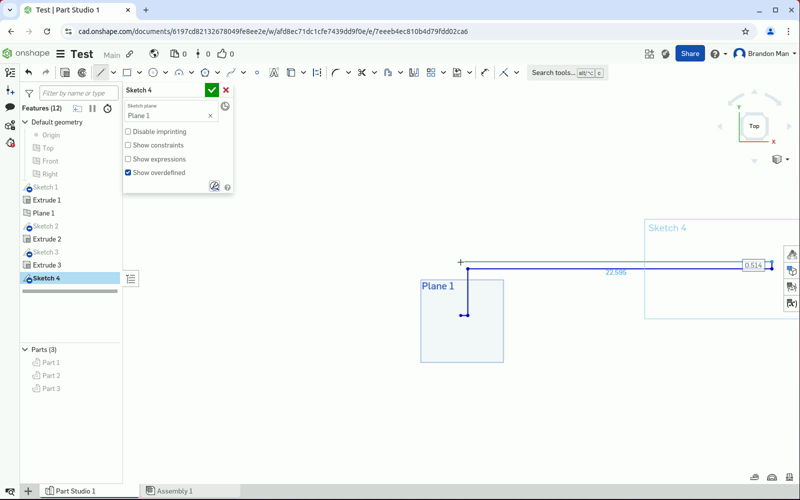
scroll(6)
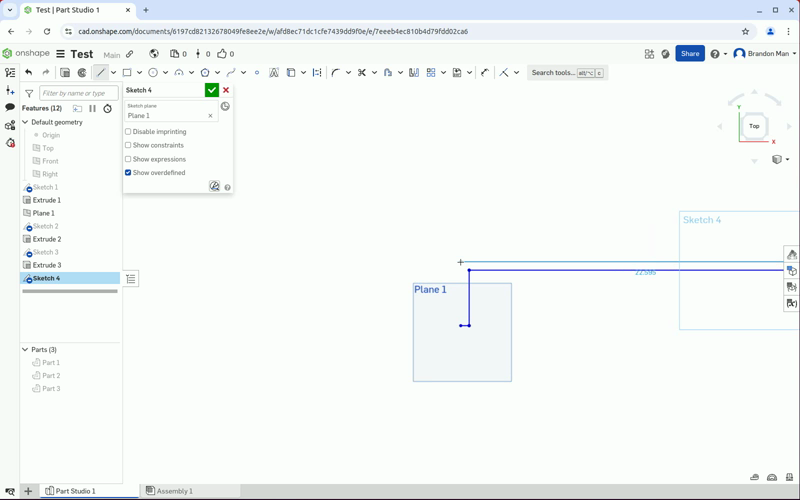
scroll(6)
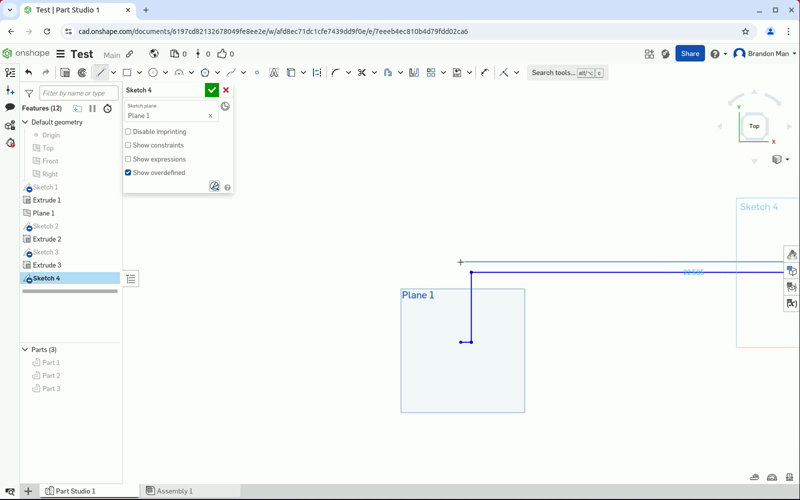
scroll(6)
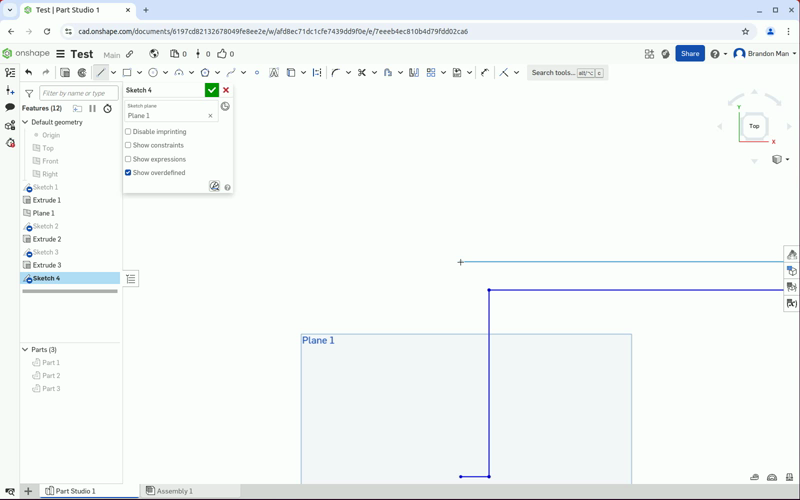
click(460, 261)
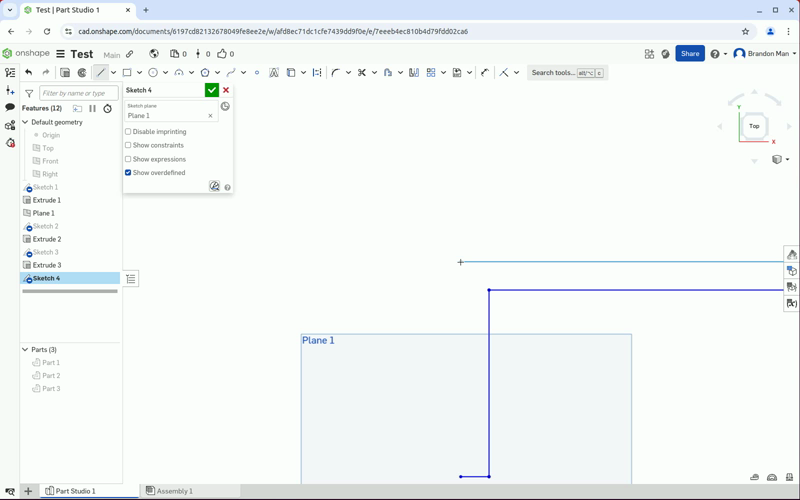
scroll(-6)
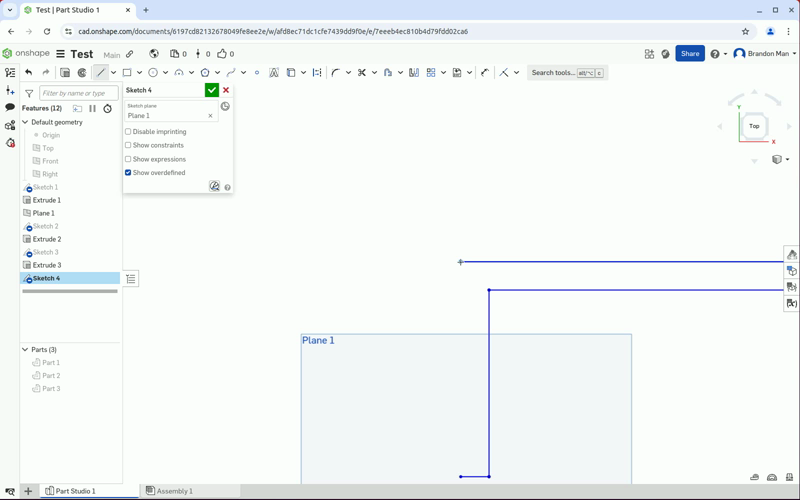
scroll(-6)
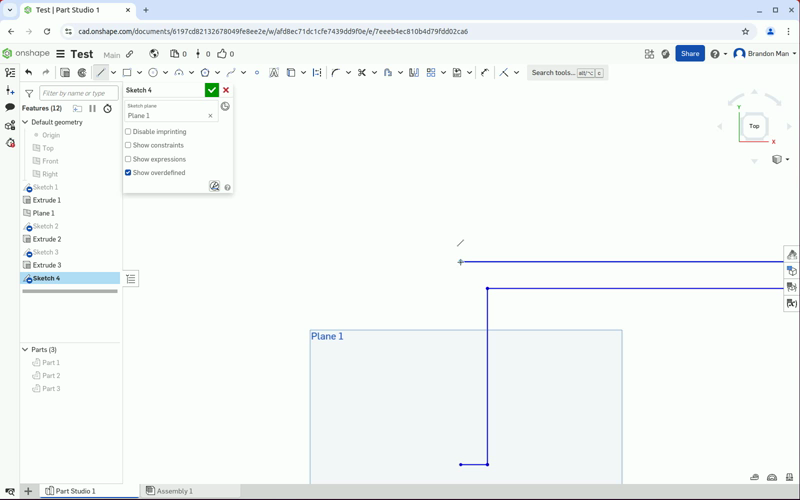
scroll(-6)
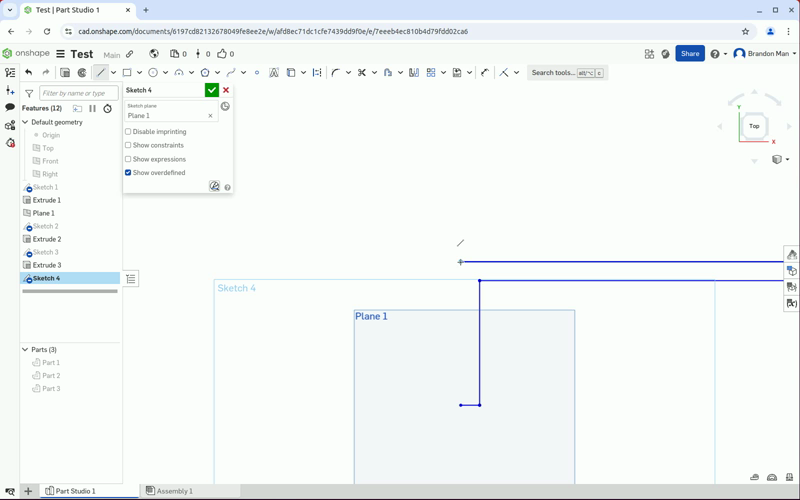
scroll(-6)
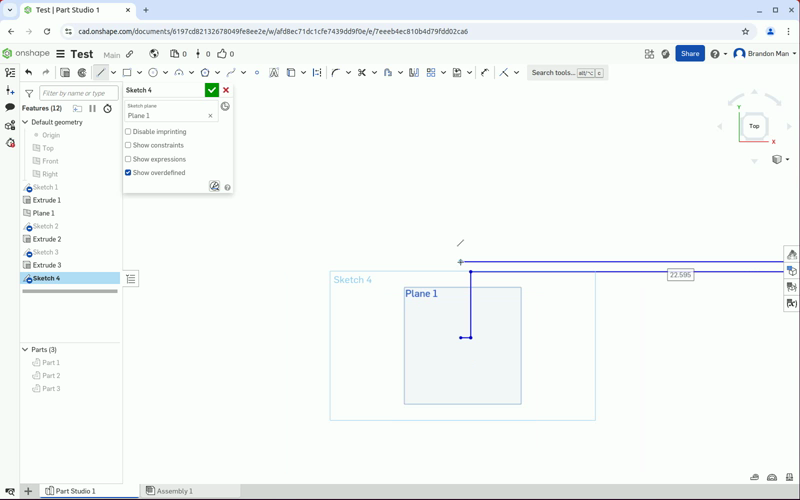
scroll(-6)
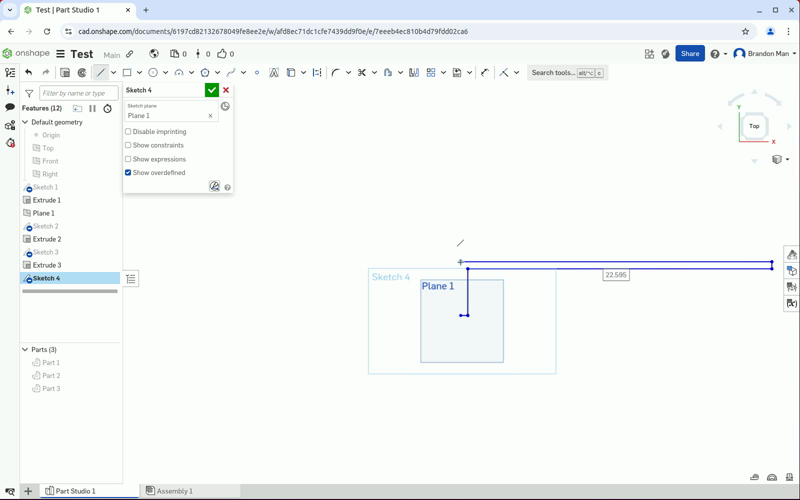
scroll(-6)
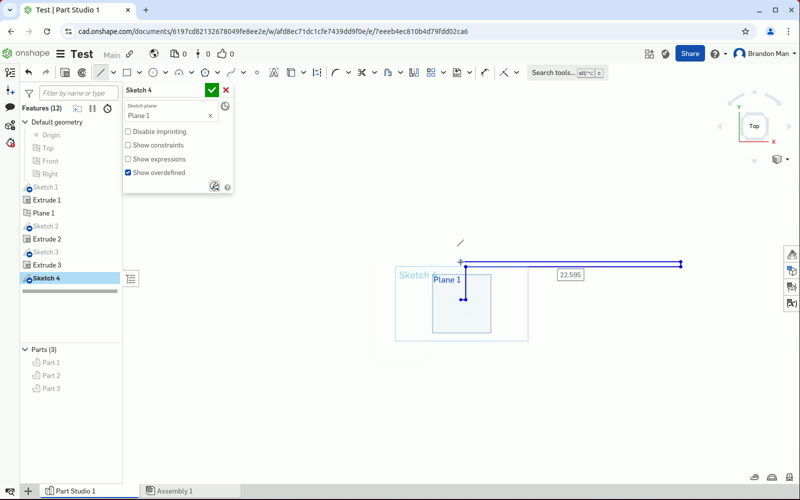
scroll(-6)
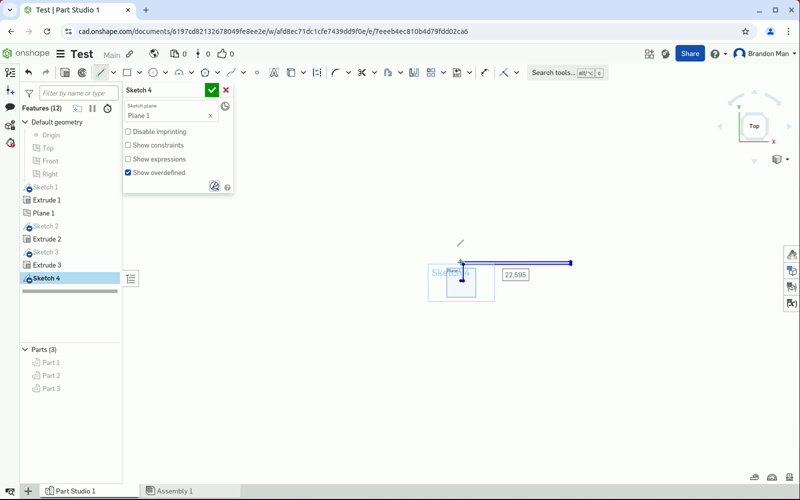
key_up(shift)
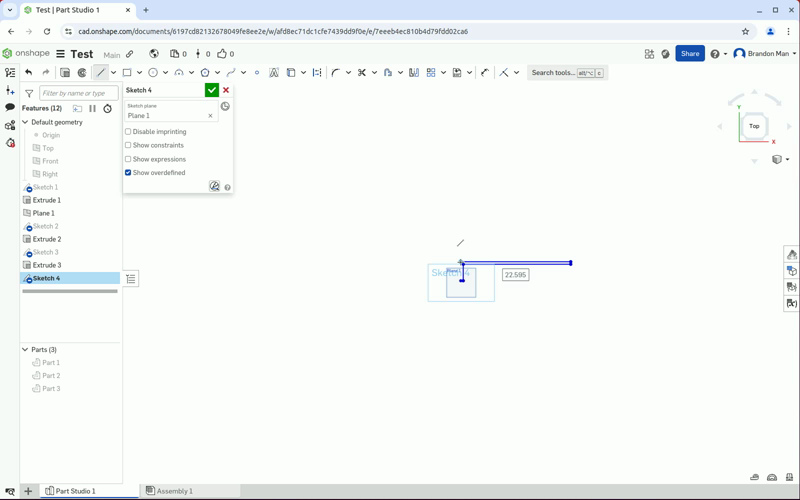
mouse_move(490, 261)
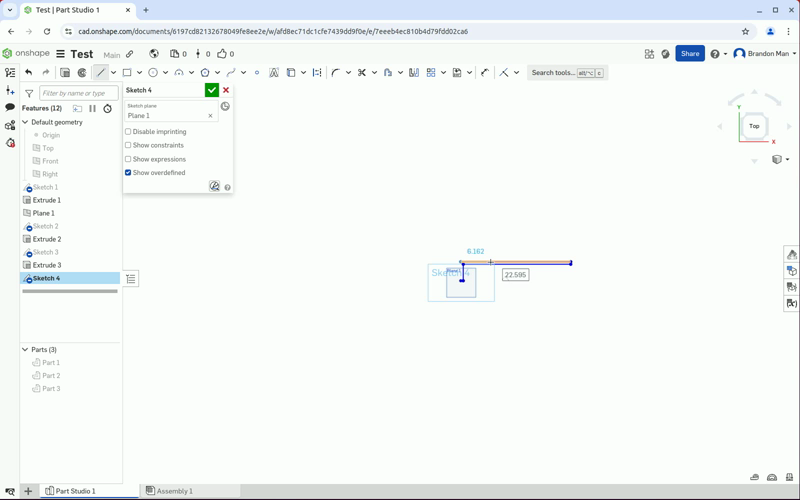
key_down(shift)
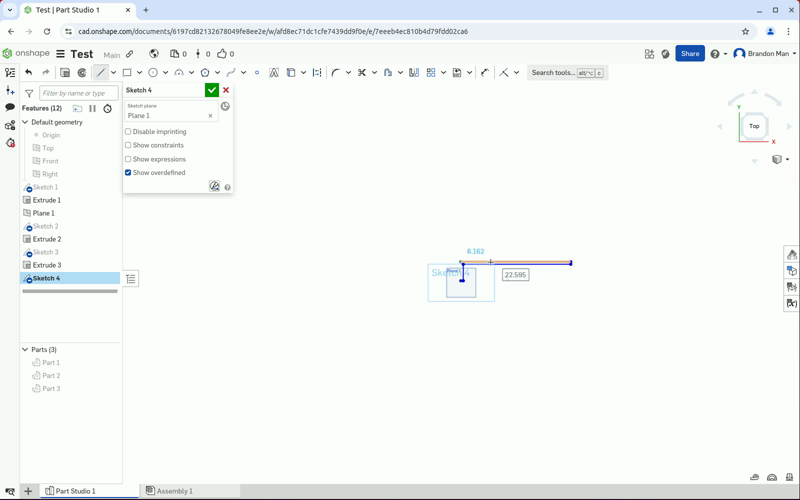
mouse_move(460, 280)
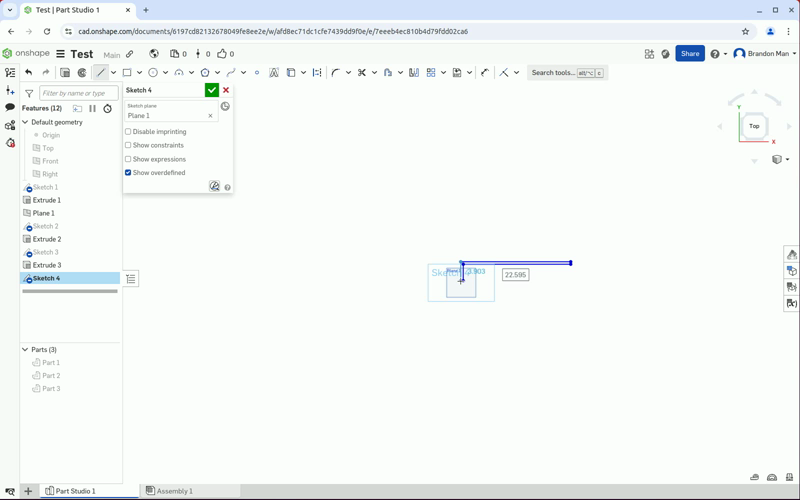
scroll(6)
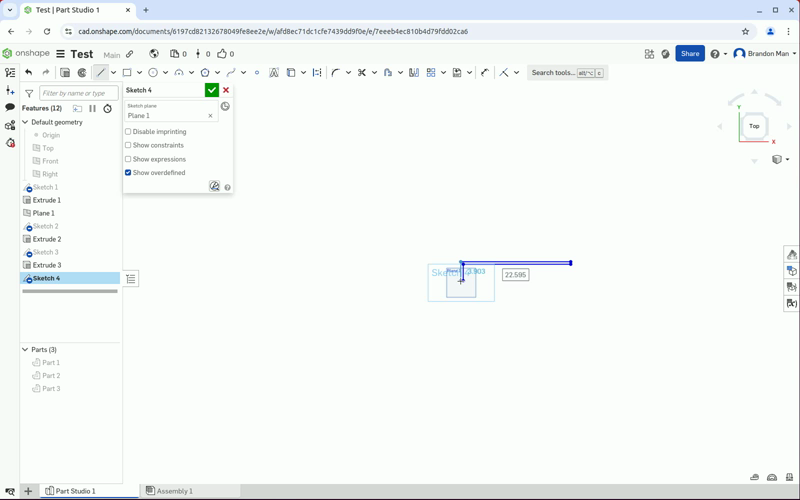
scroll(6)
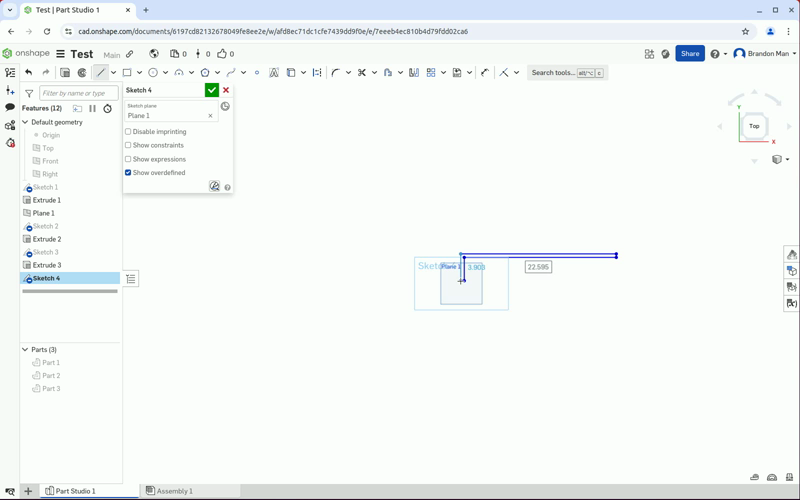
scroll(6)
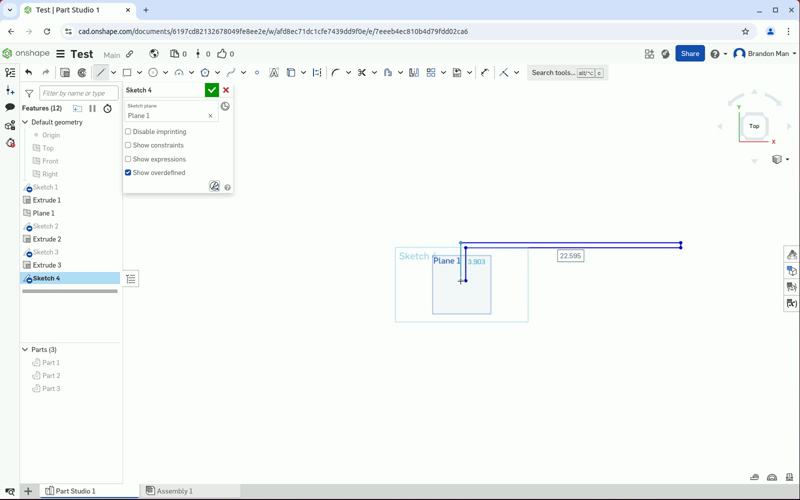
scroll(6)
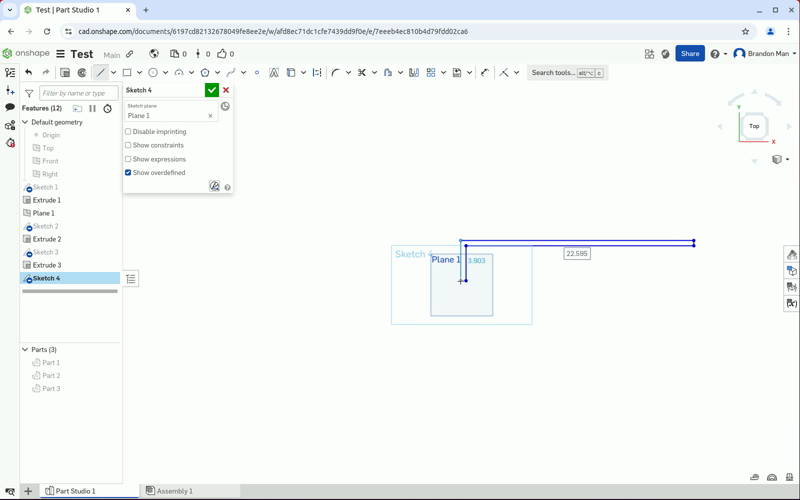
scroll(6)
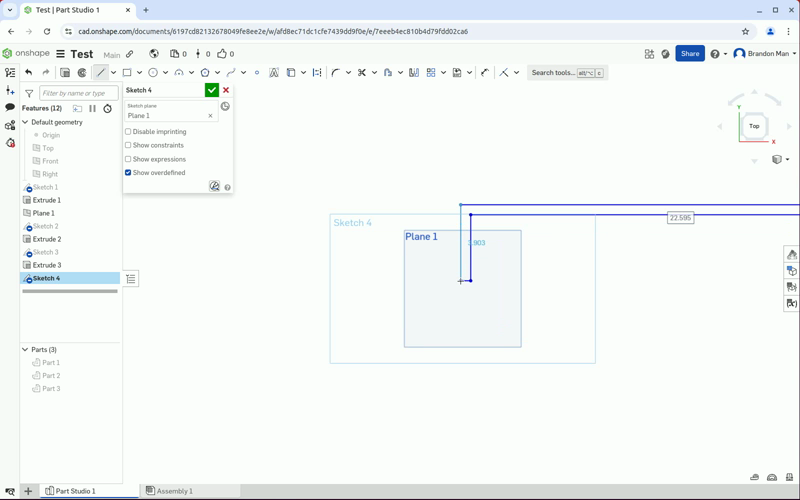
scroll(6)
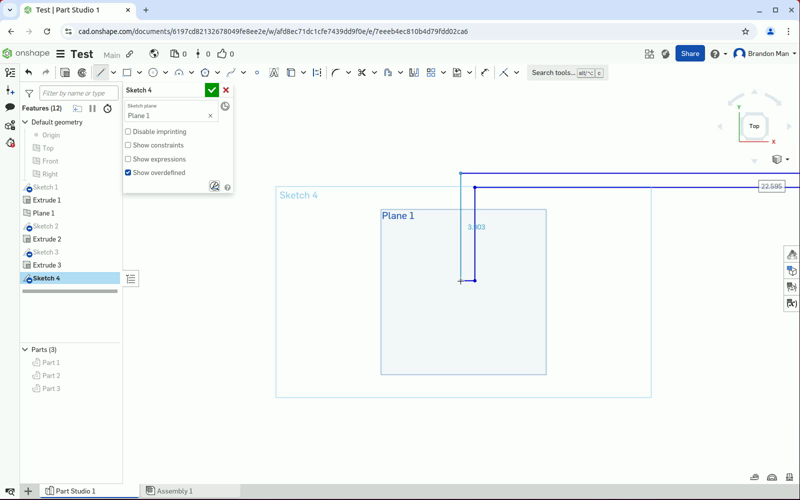
scroll(6)
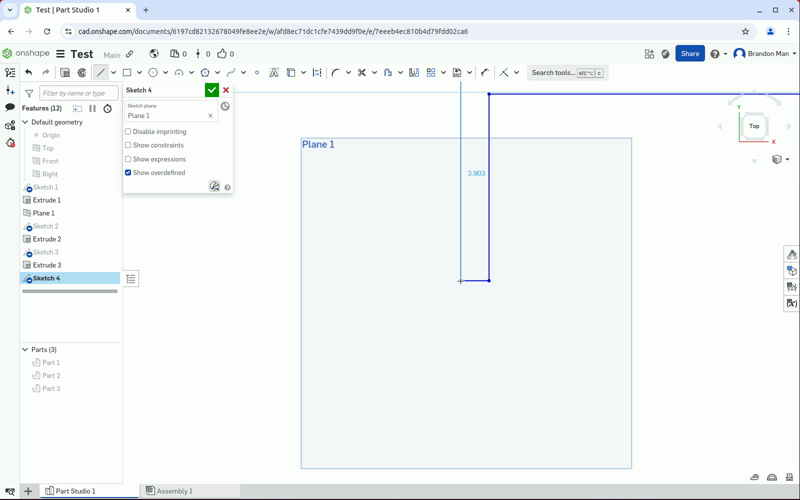
key_up(shift)
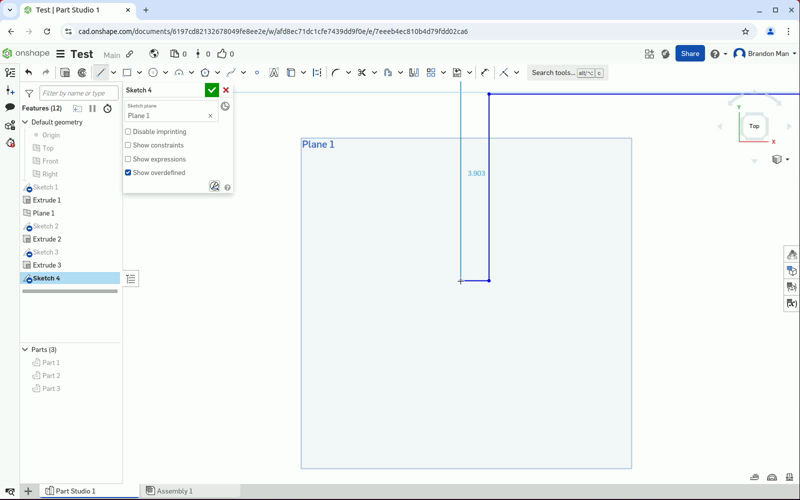
click(460, 280)
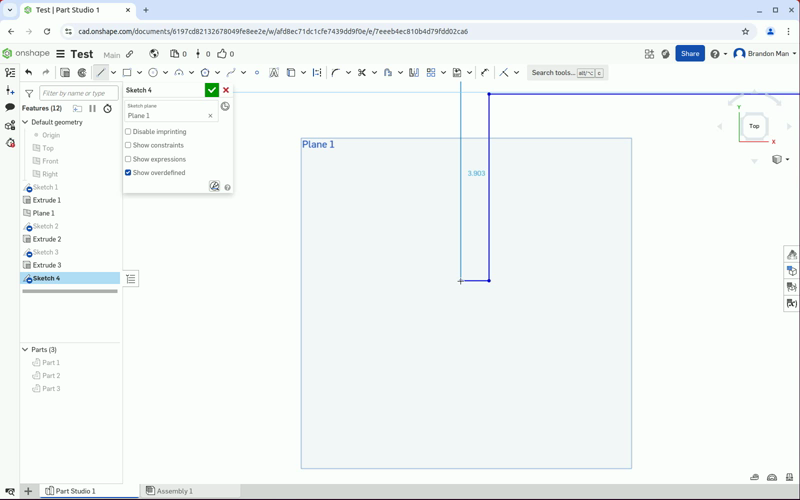
scroll(-6)
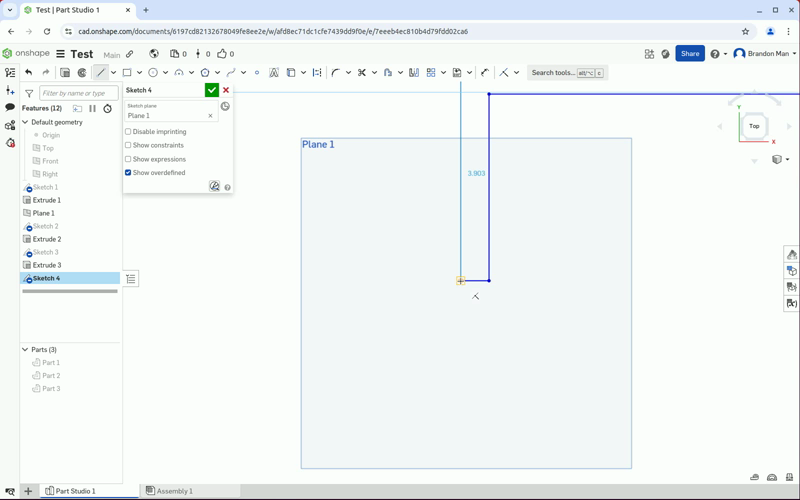
scroll(-6)
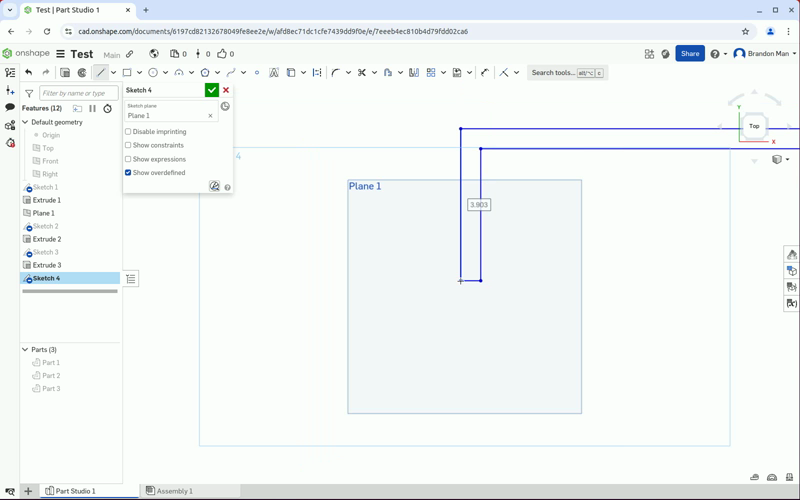
scroll(-6)
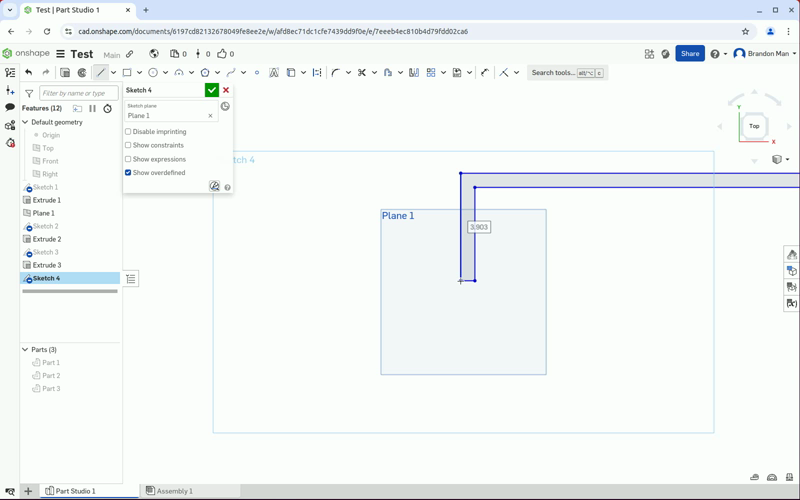
scroll(-6)
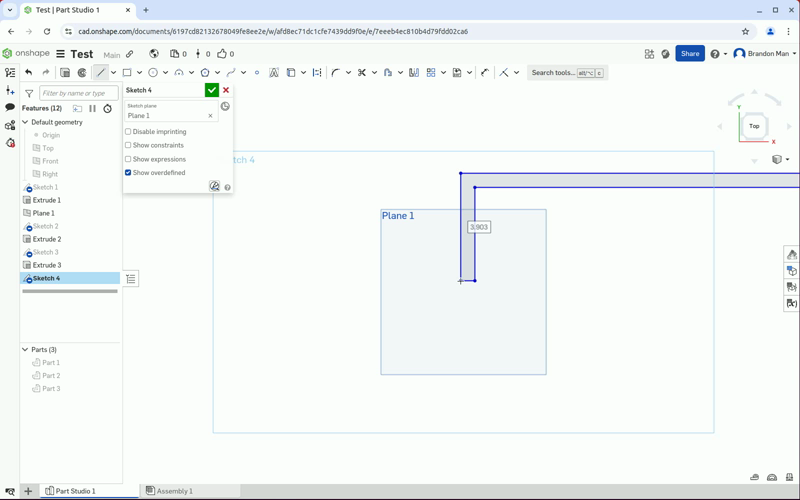
scroll(-6)
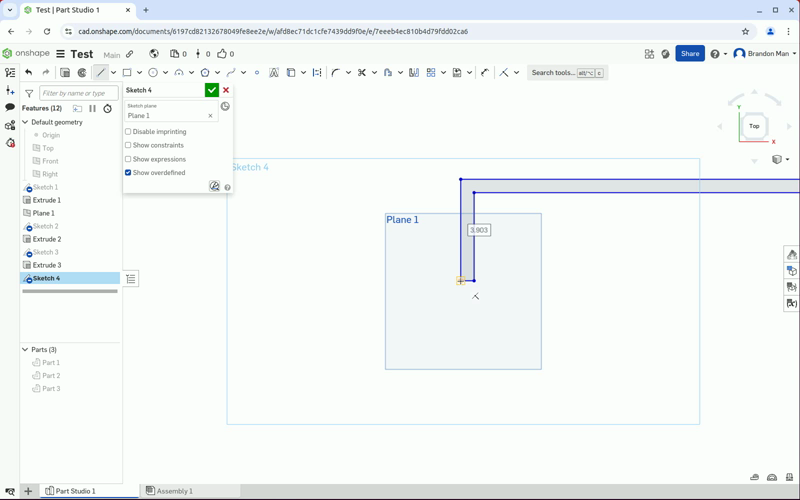
scroll(-6)
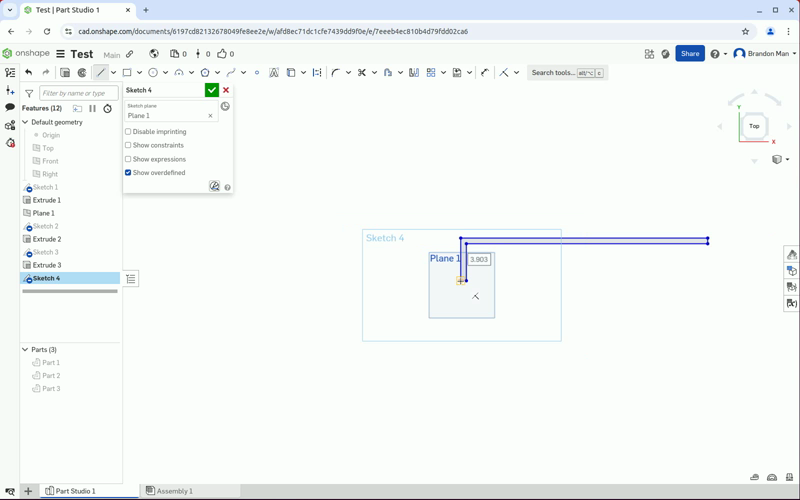
scroll(-6)
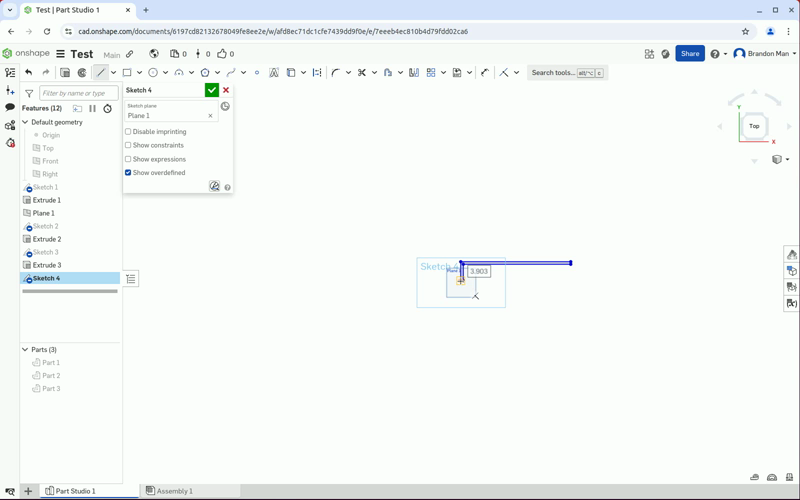
key(esc)
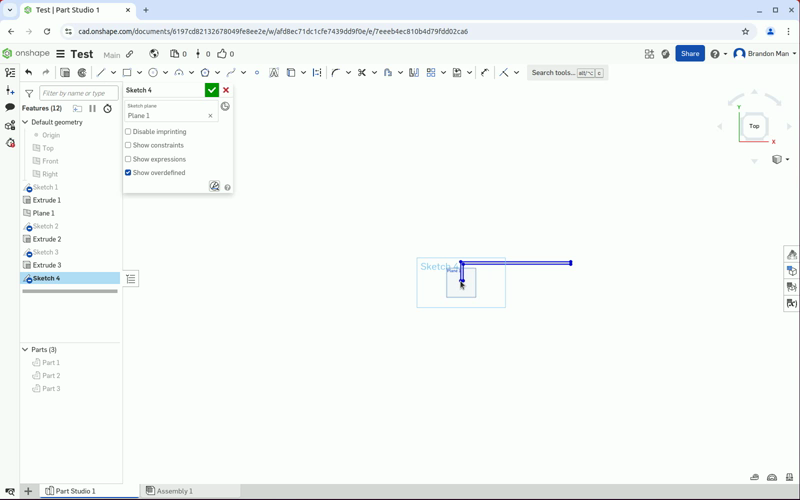
mouse_move(473, 262)
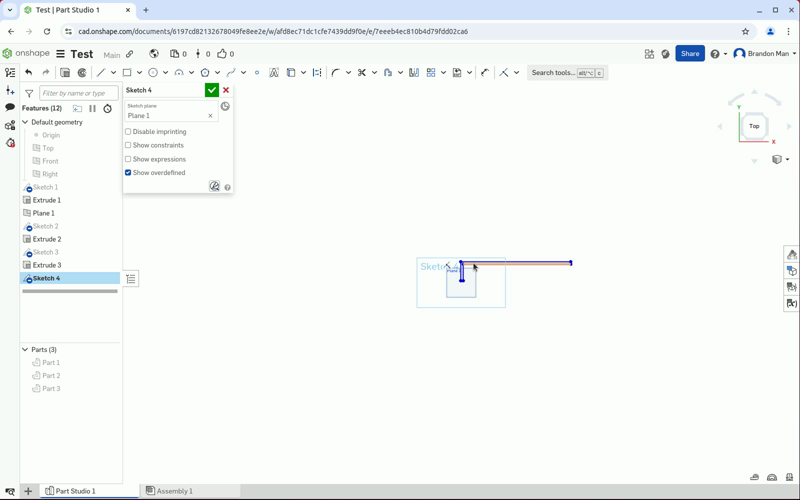
scroll(6)
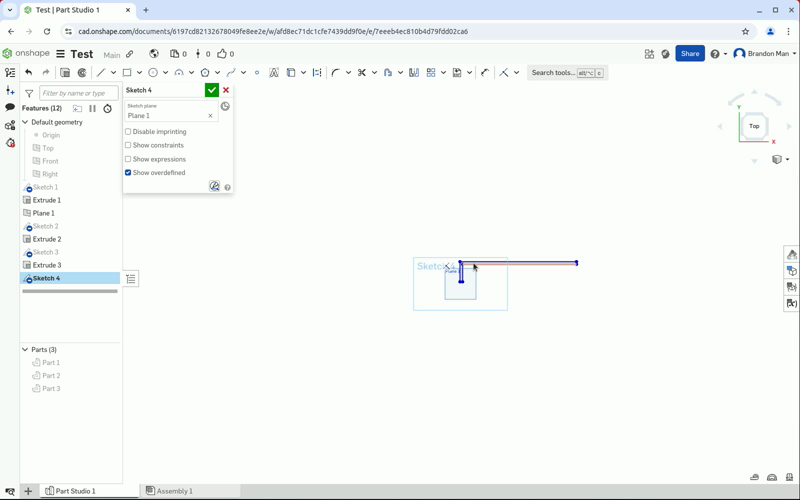
scroll(6)
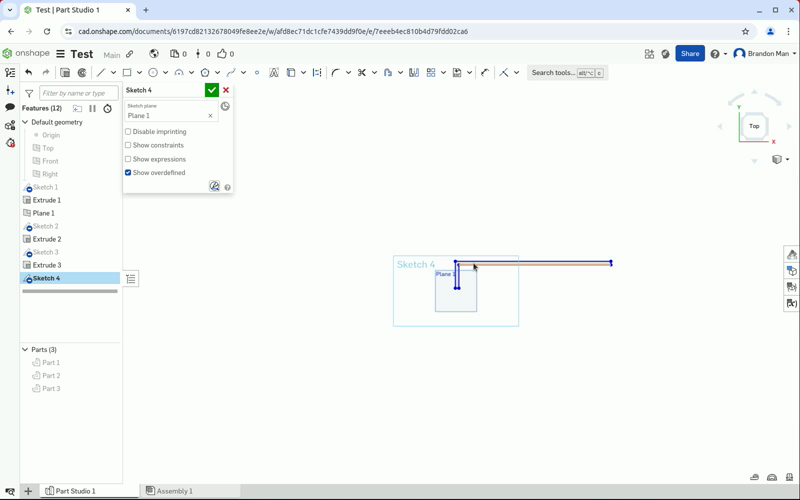
scroll(6)
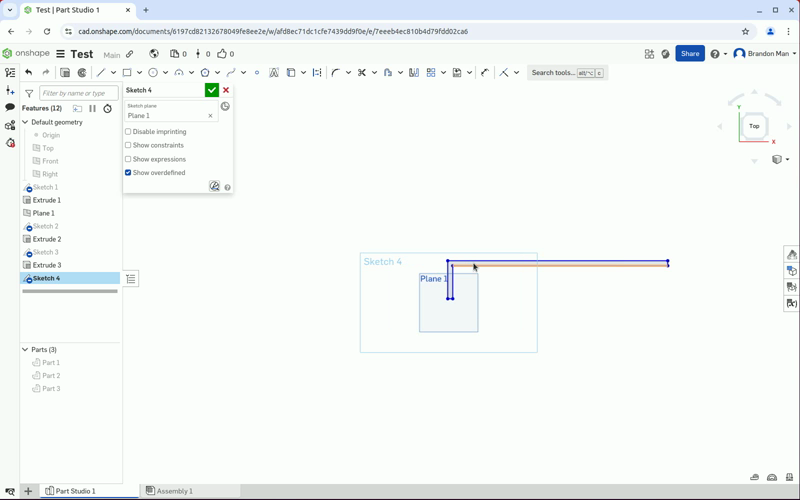
scroll(6)
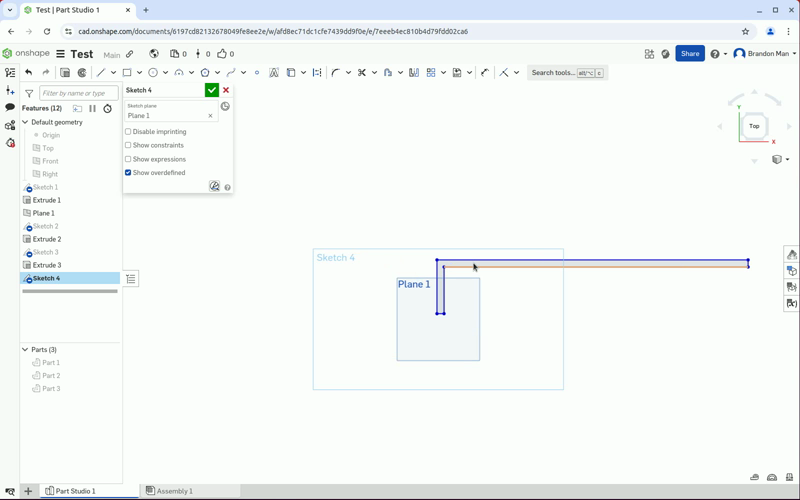
scroll(6)
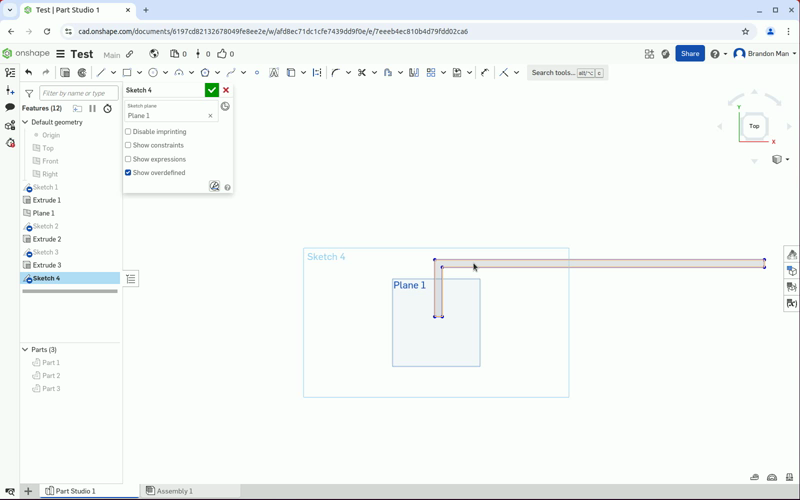
scroll(6)
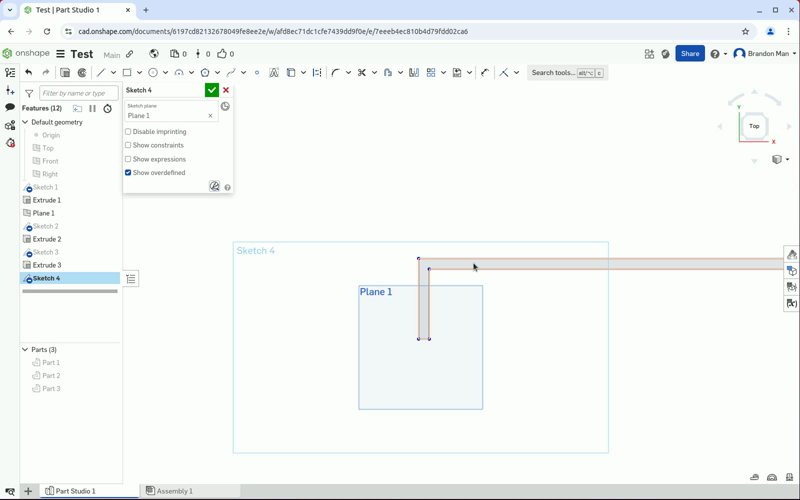
scroll(6)
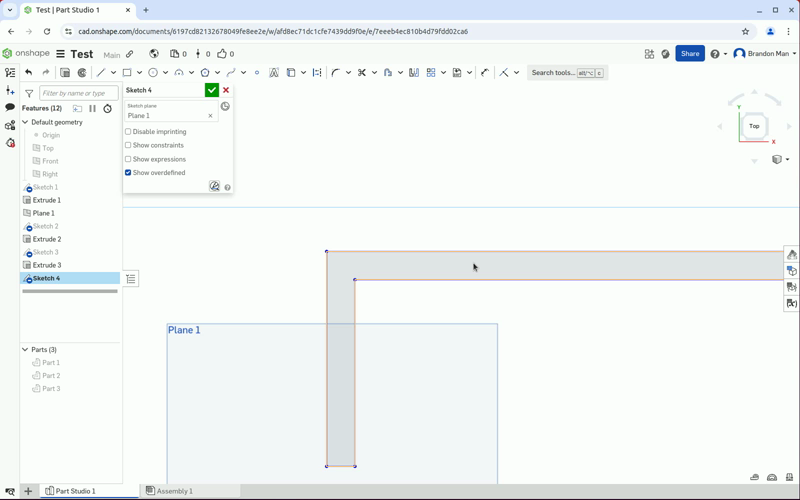
click(473, 262)
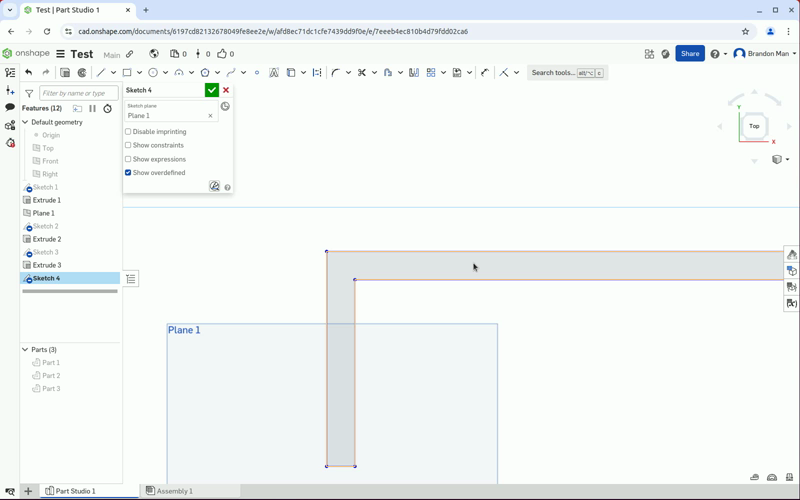
scroll(-6)
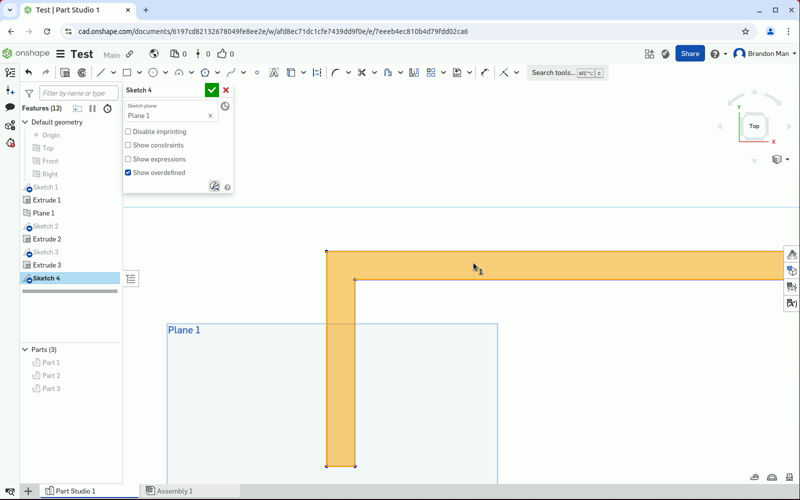
scroll(-6)
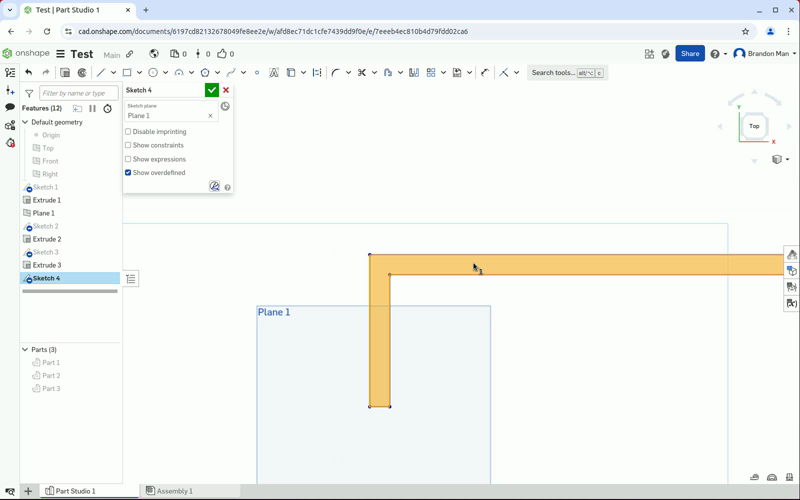
scroll(-6)
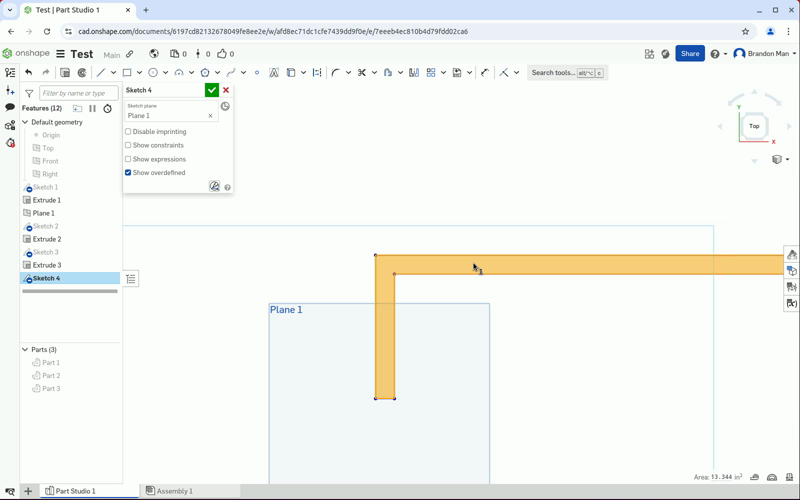
scroll(-6)
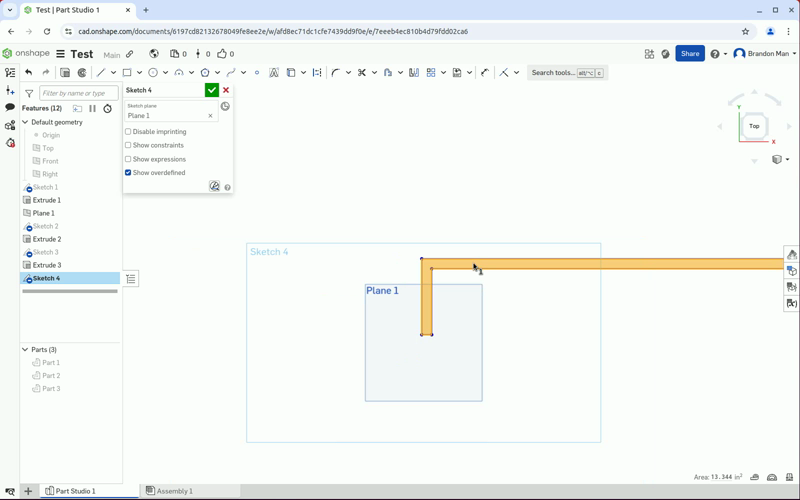
scroll(-6)
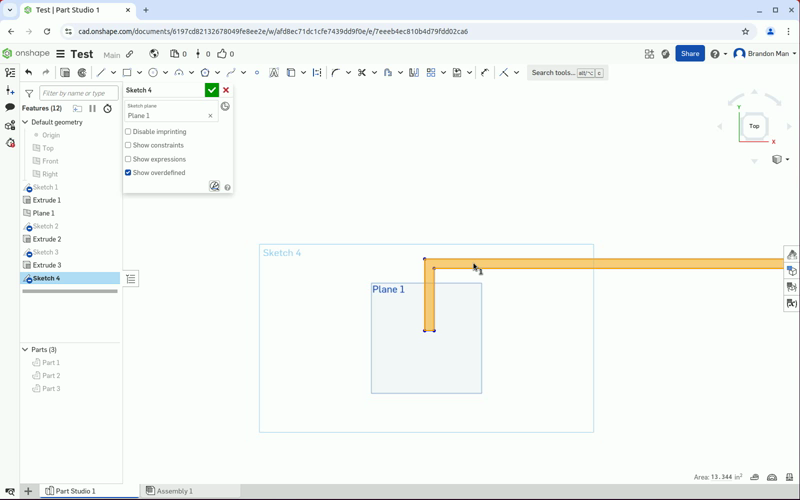
scroll(-6)
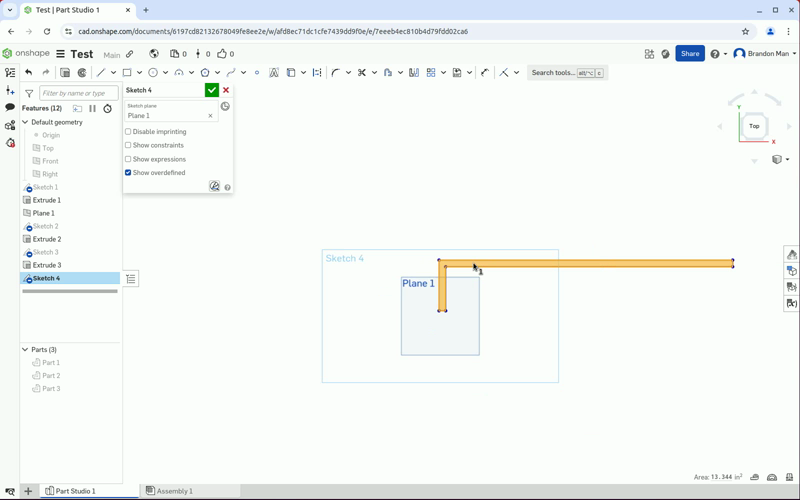
scroll(-6)
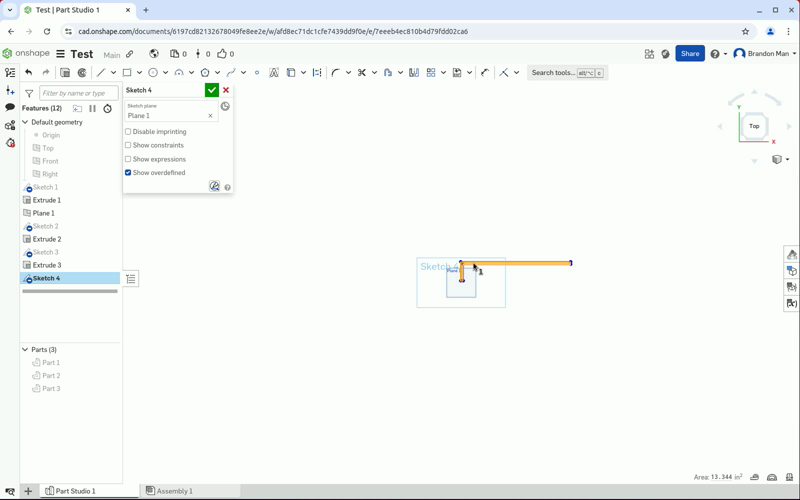
mouse_move(73, 352)
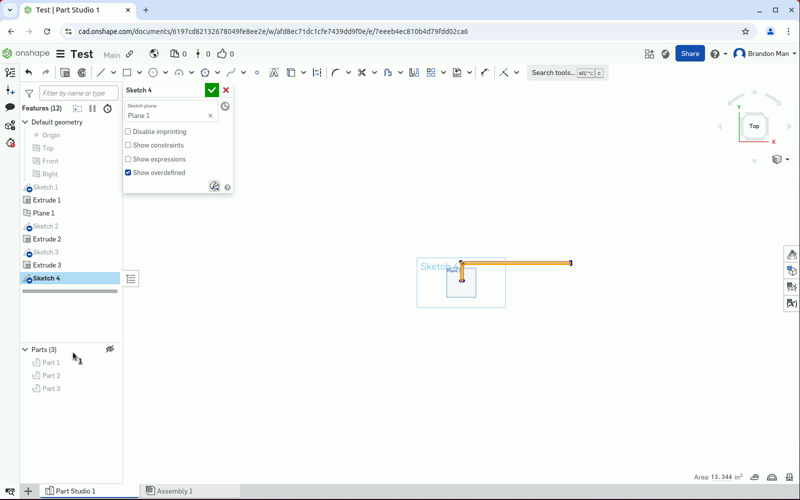
key(shift+y)
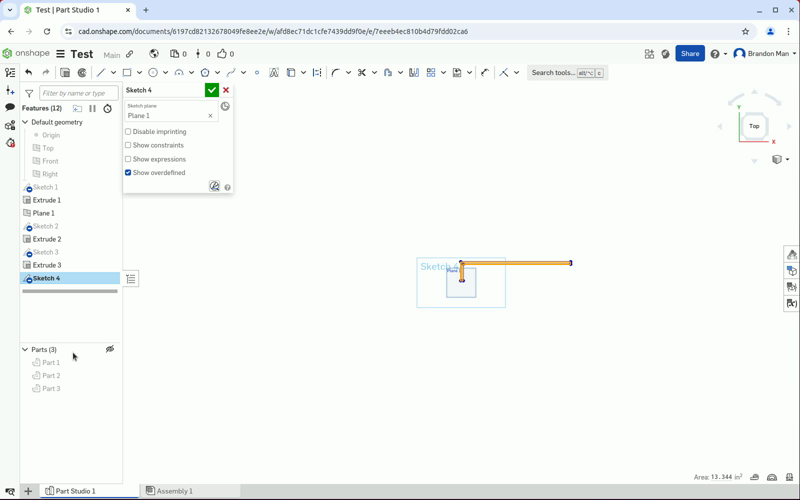
key(shift+e)
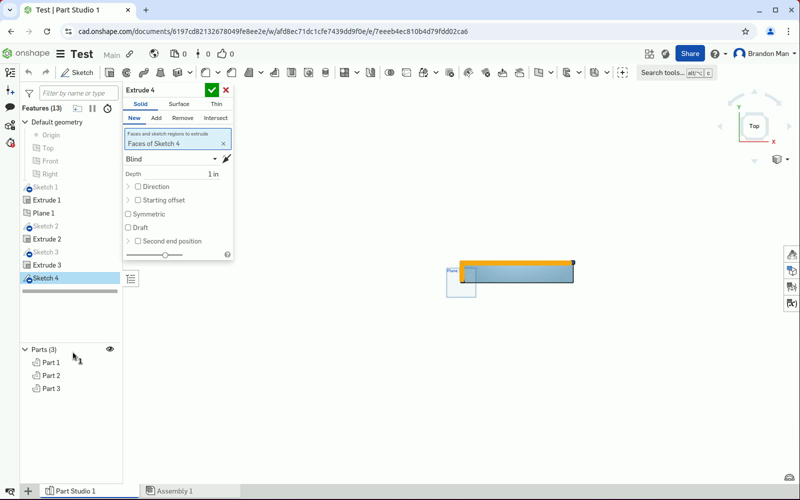
mouse_move(143, 106)
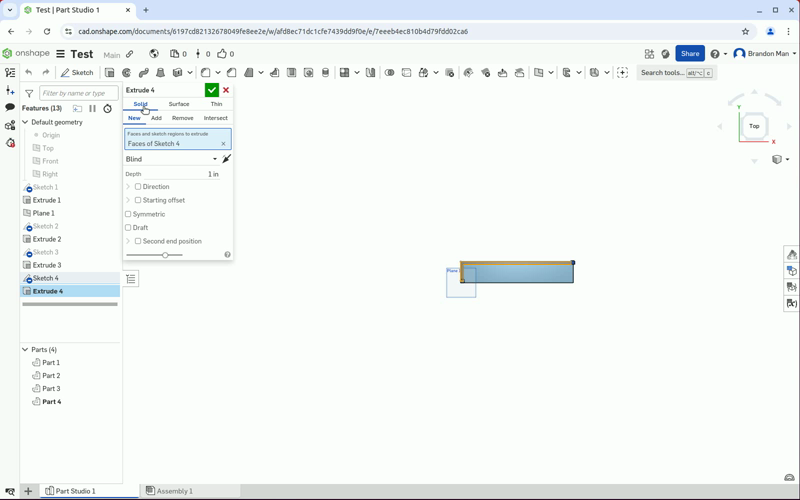
click(143, 106)
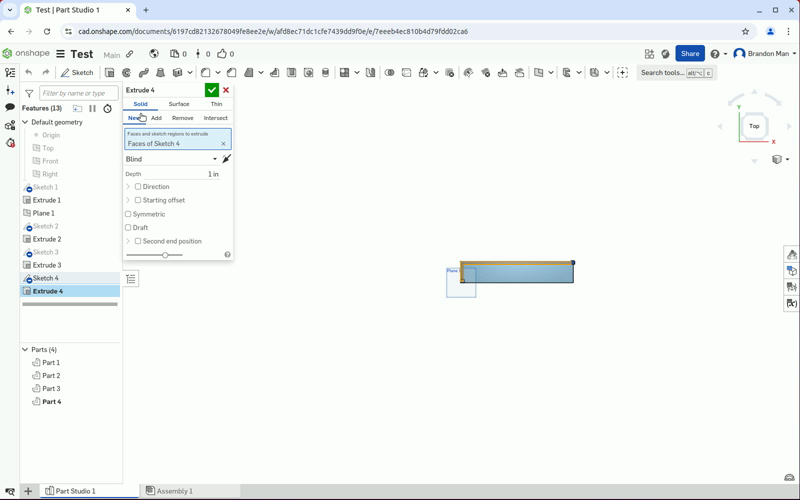
mouse_move(137, 120)
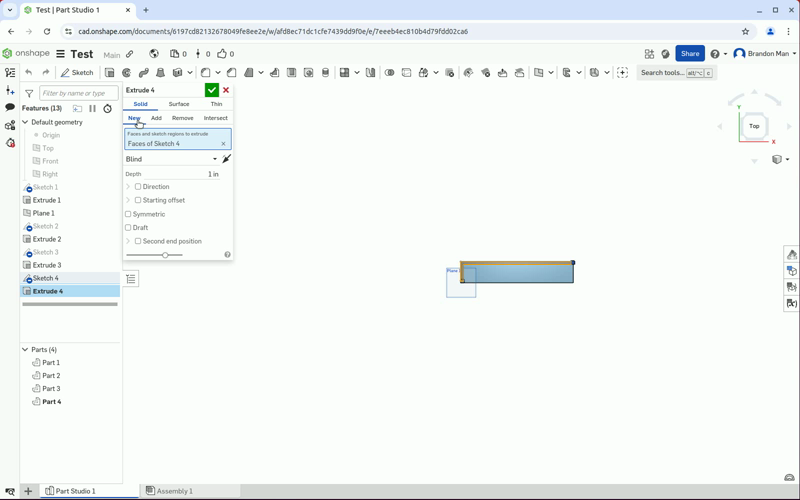
click(137, 120)
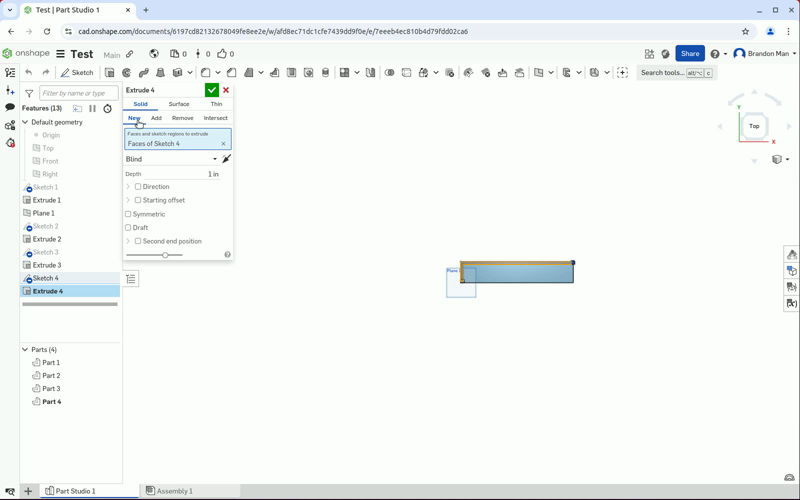
key(tab, 4)
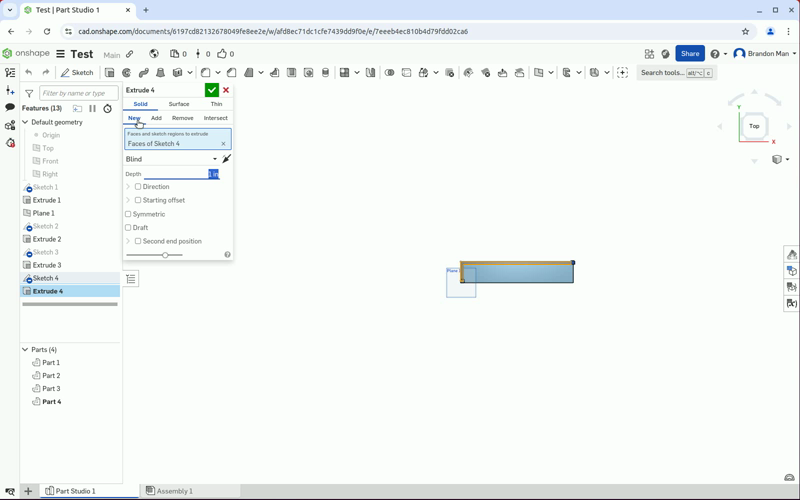
text(8.906)
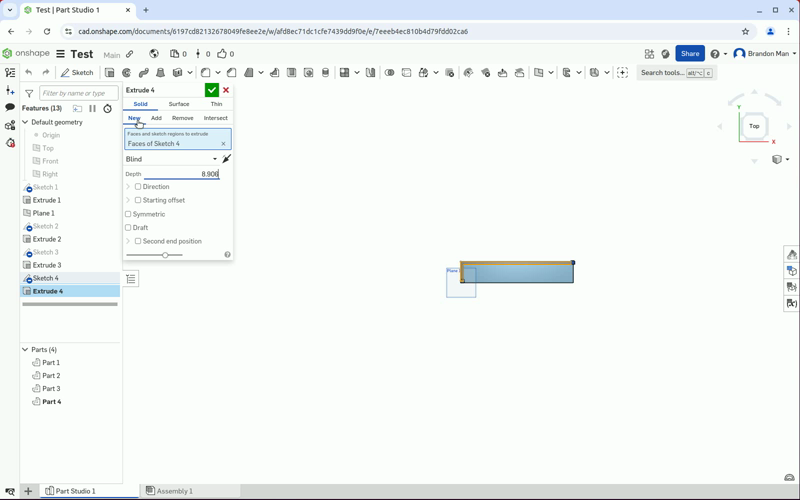
key(enter)
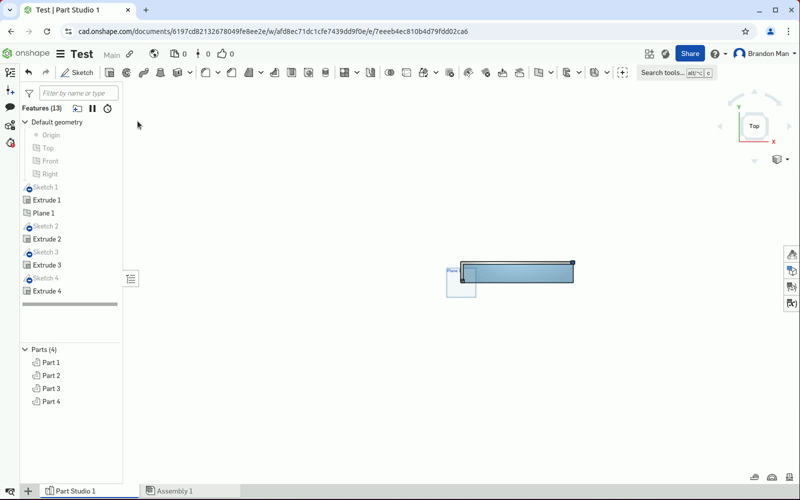
key(shift+h)
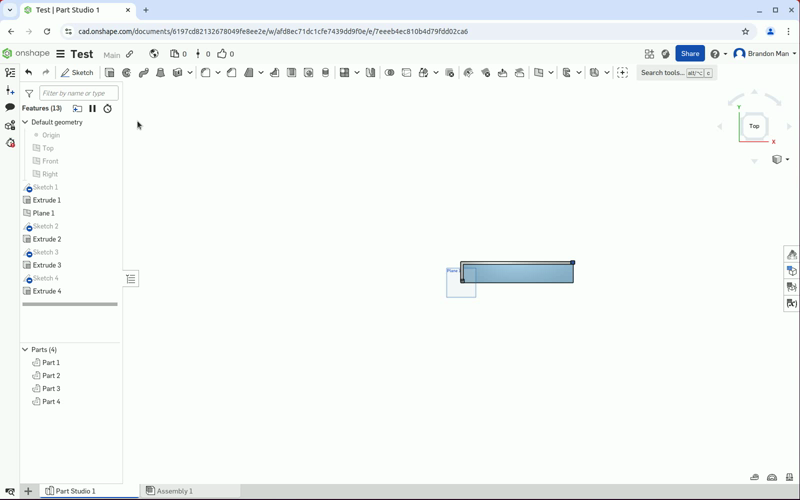
key(shift+h)
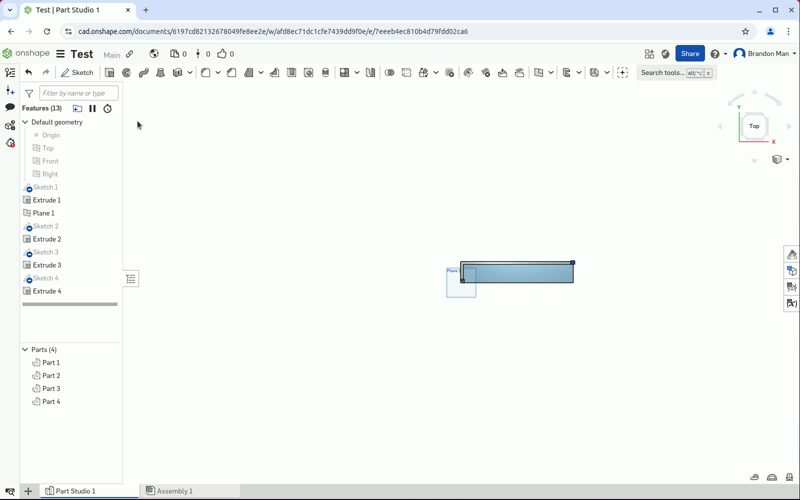
mouse_move(73, 189)
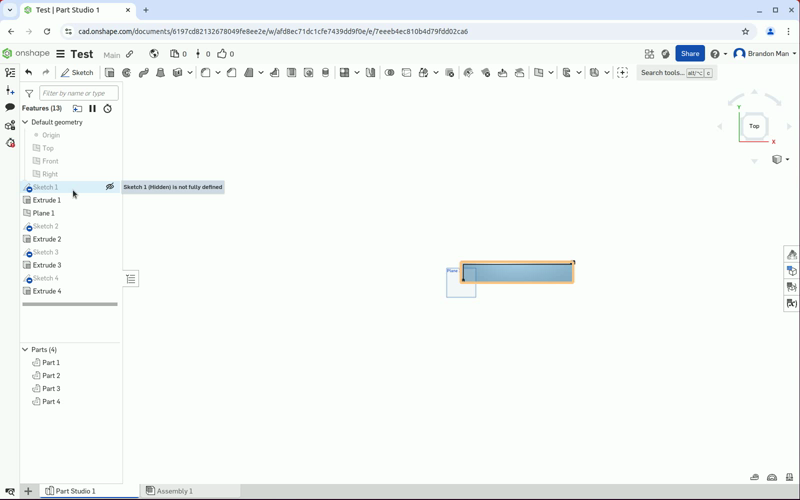
click(73, 189)
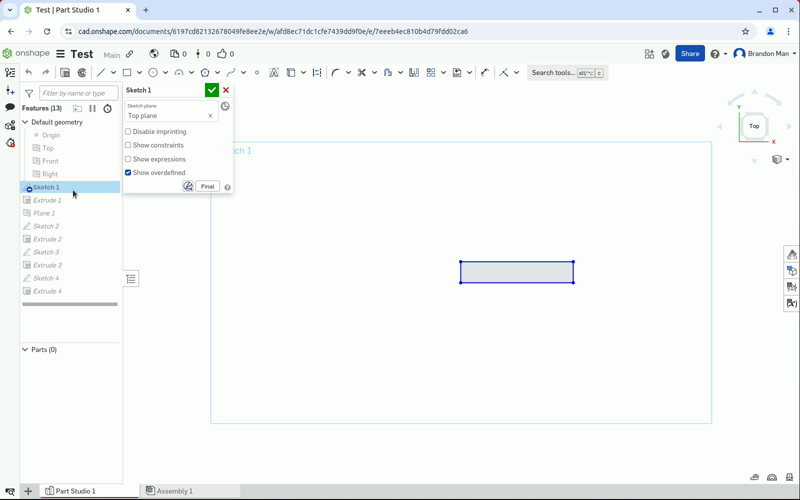
mouse_move(229, 92)
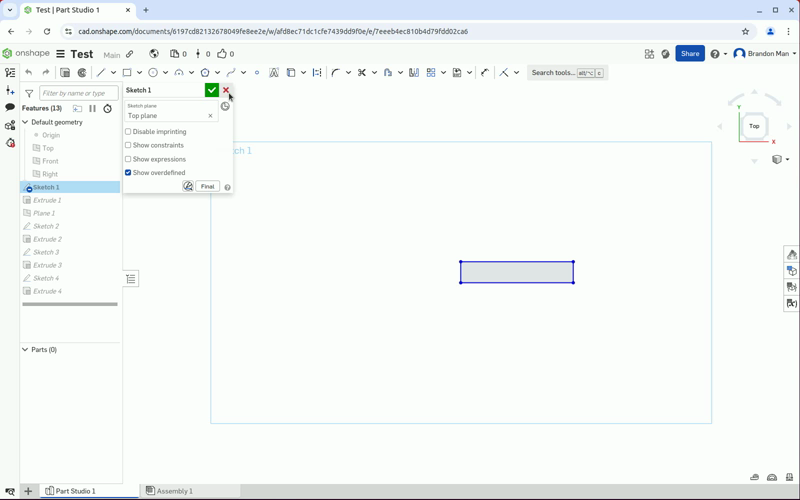
click(229, 92)
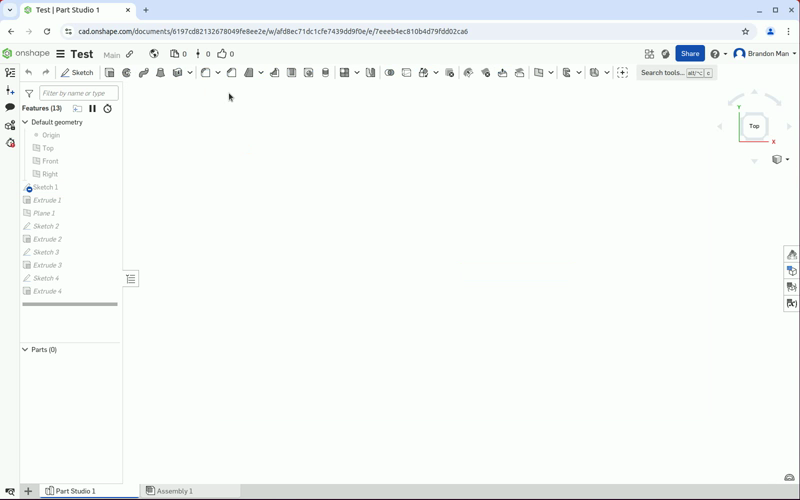
key(shift+s)
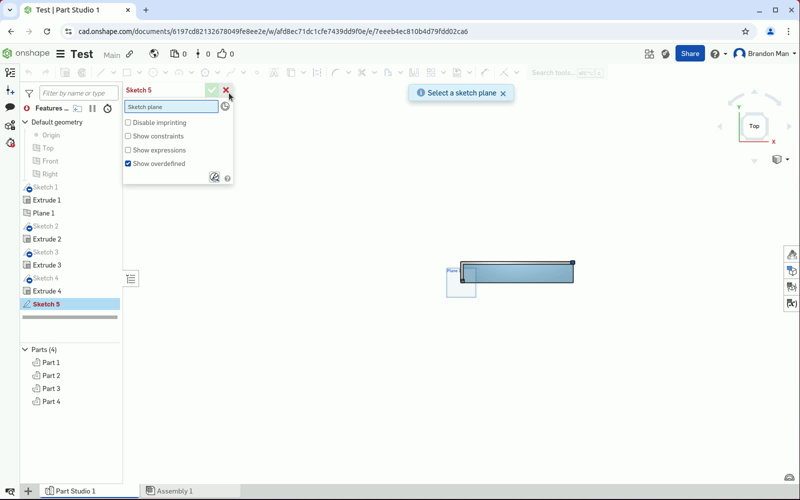
mouse_move(73, 215)
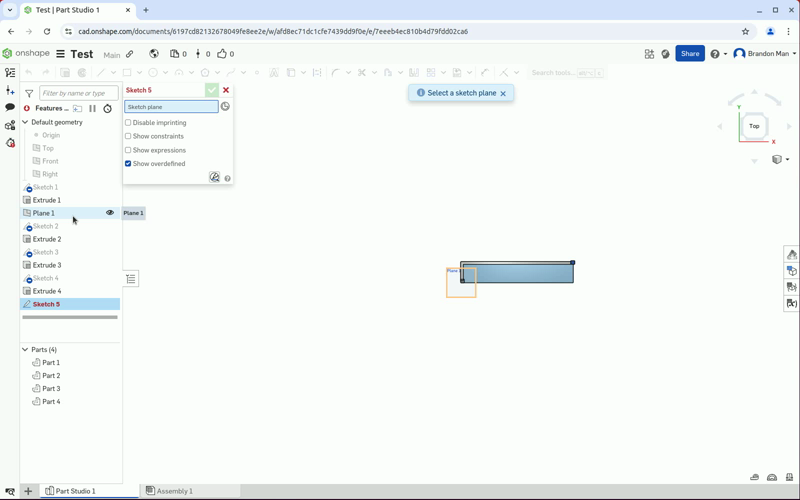
click(73, 215)
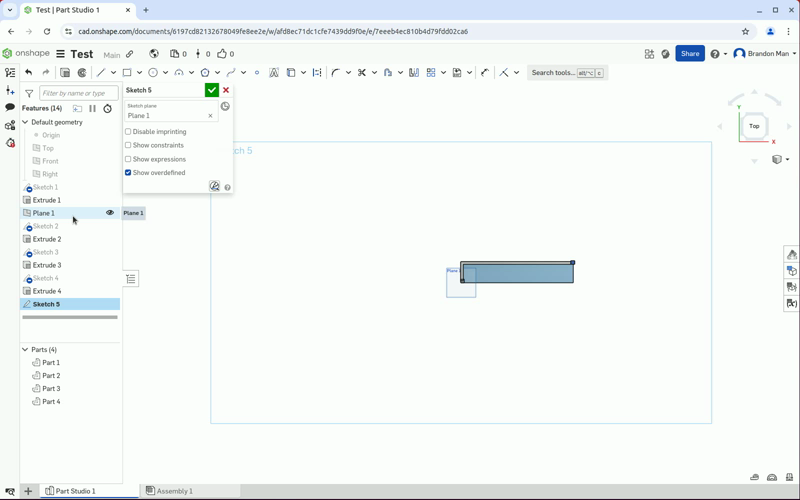
mouse_move(73, 352)
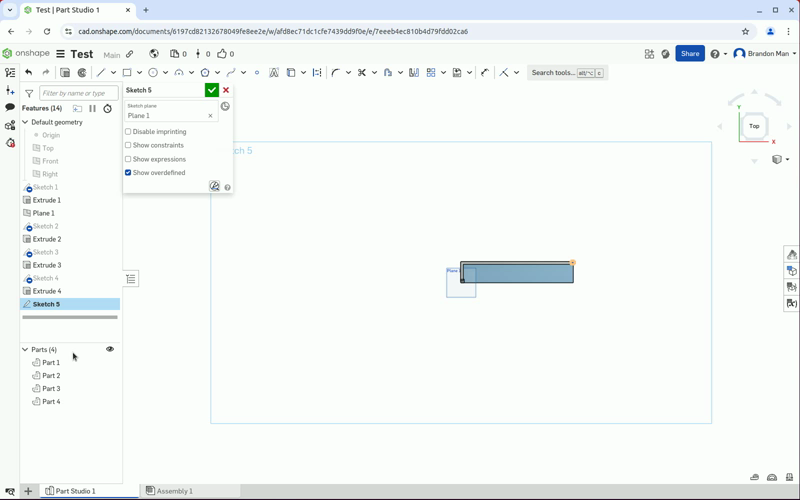
key(y)
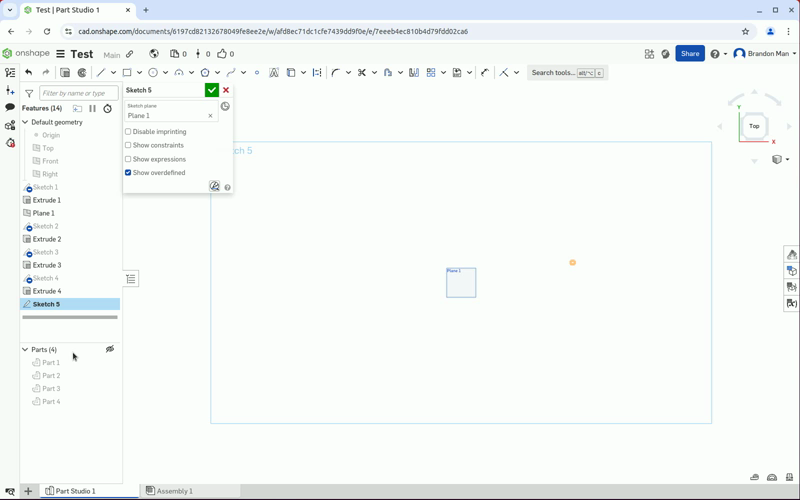
key(l)
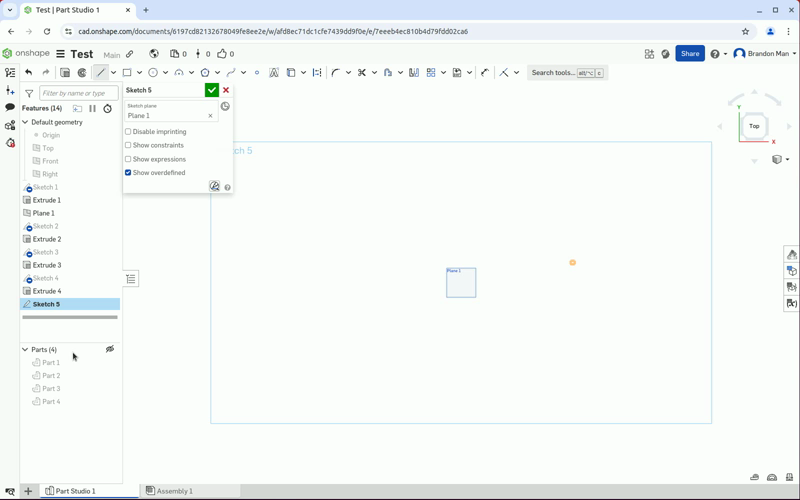
key_down(shift)
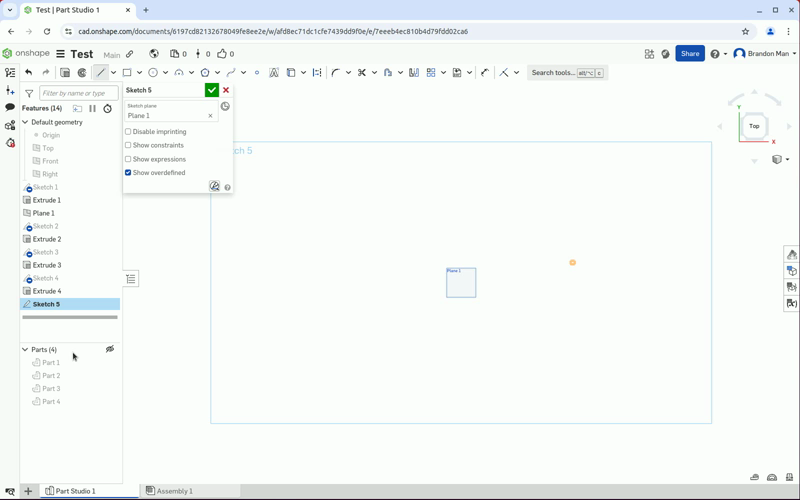
mouse_move(463, 282)
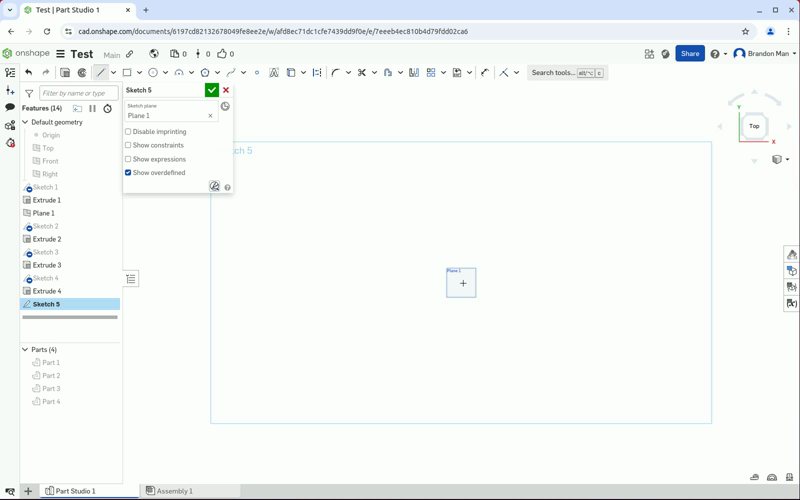
click(463, 282)
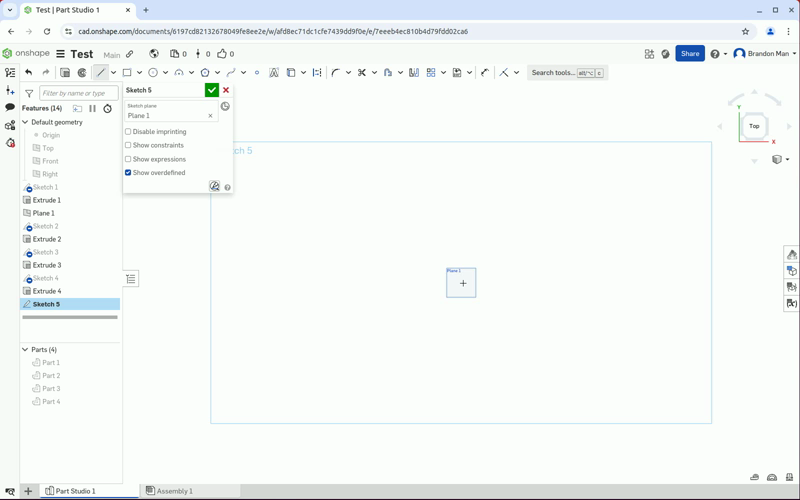
key_up(shift)
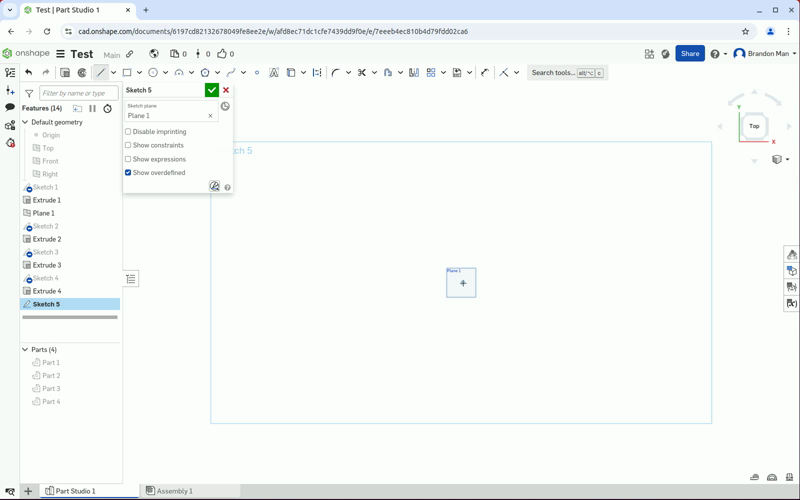
key_down(shift)
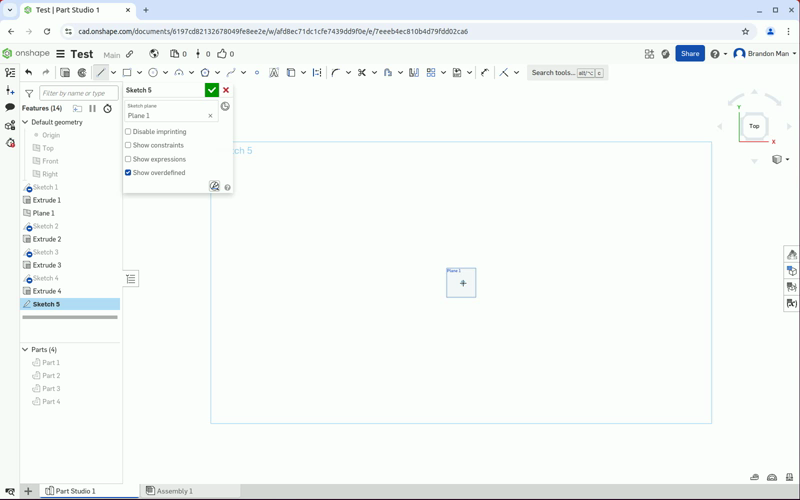
mouse_move(573, 282)
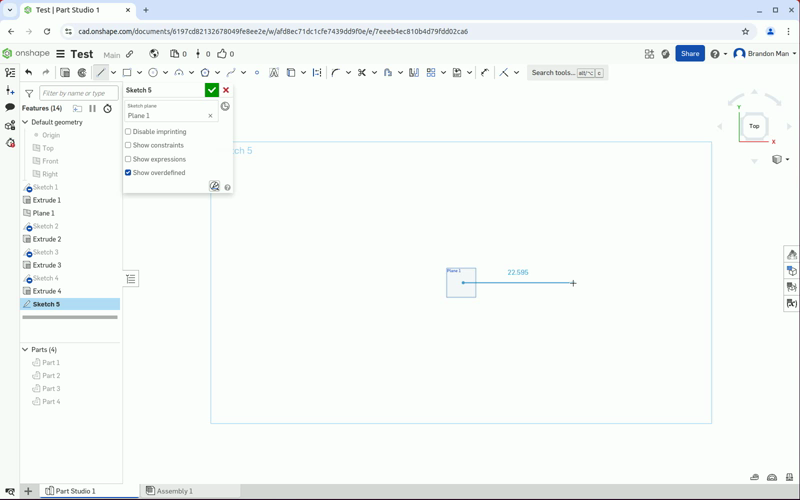
click(573, 282)
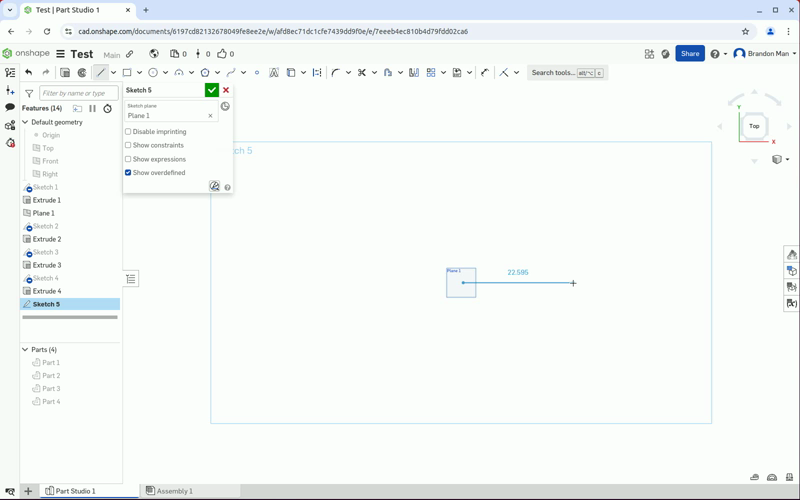
key_up(shift)
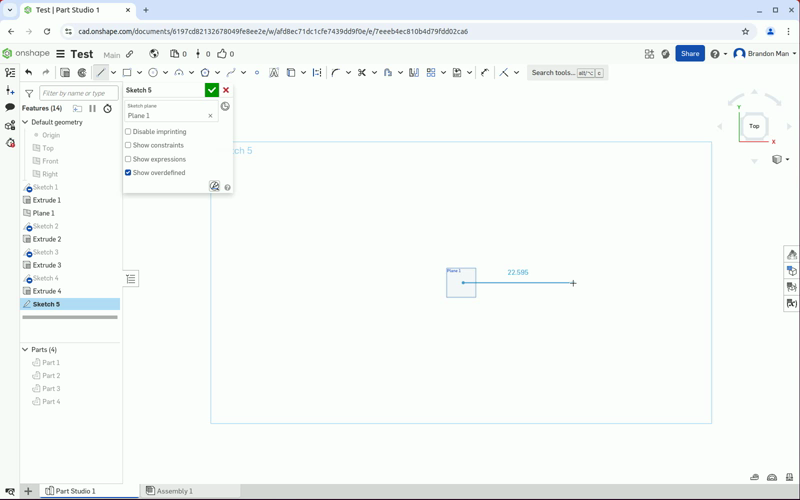
key_down(shift)
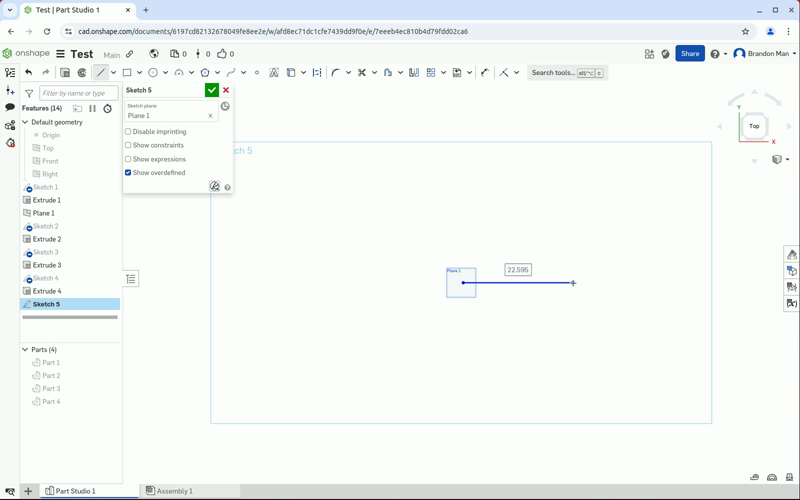
mouse_move(589, 282)
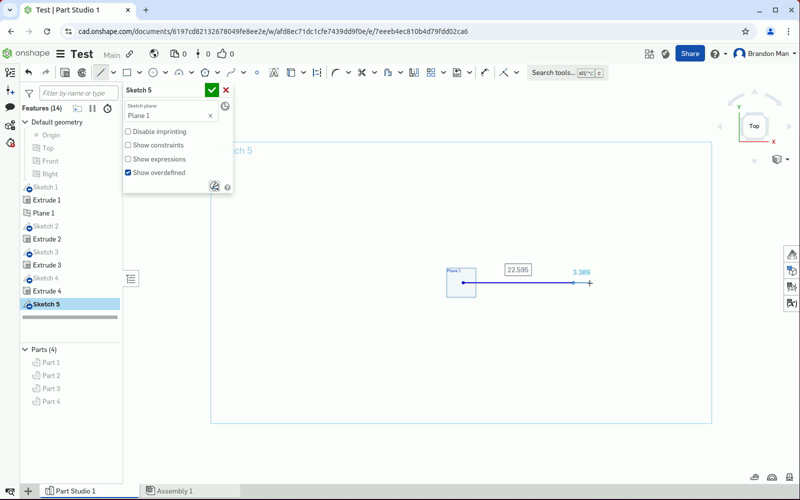
mouse_move(573, 264)
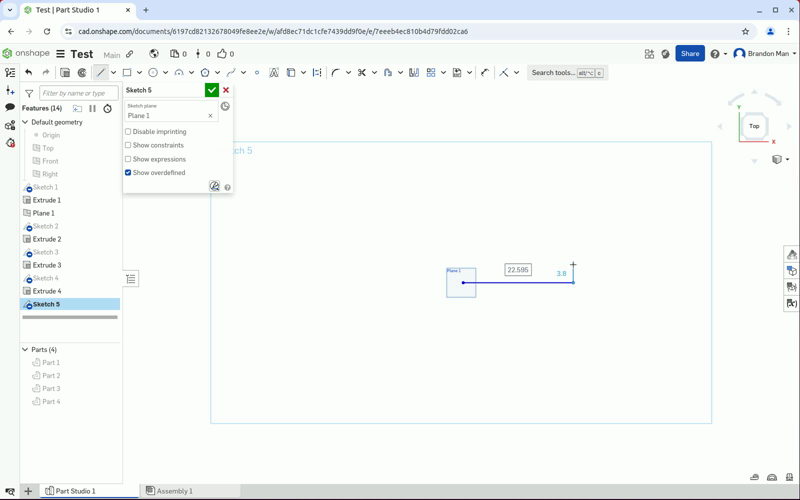
click(573, 264)
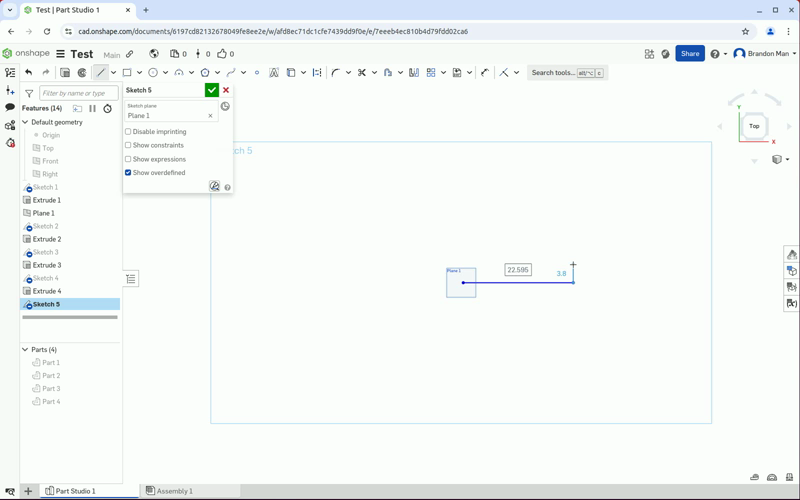
key_up(shift)
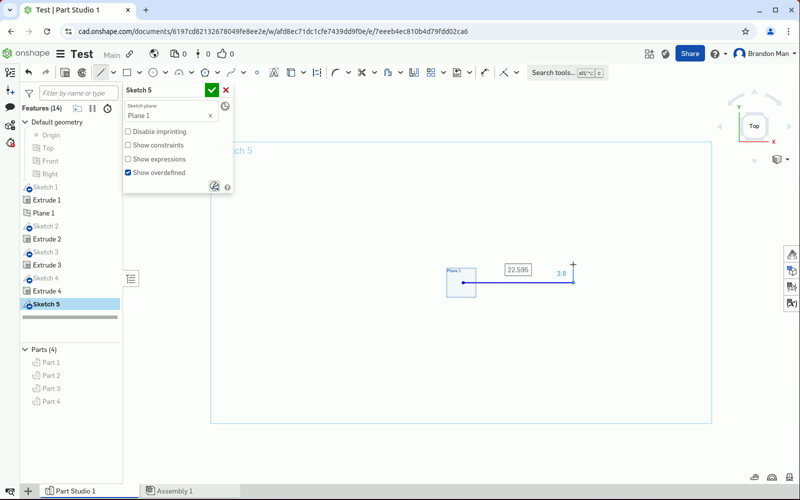
key_down(shift)
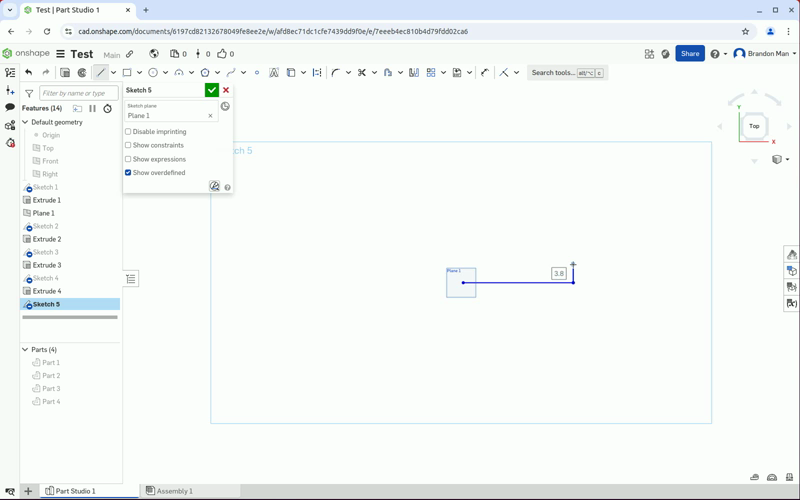
mouse_move(589, 264)
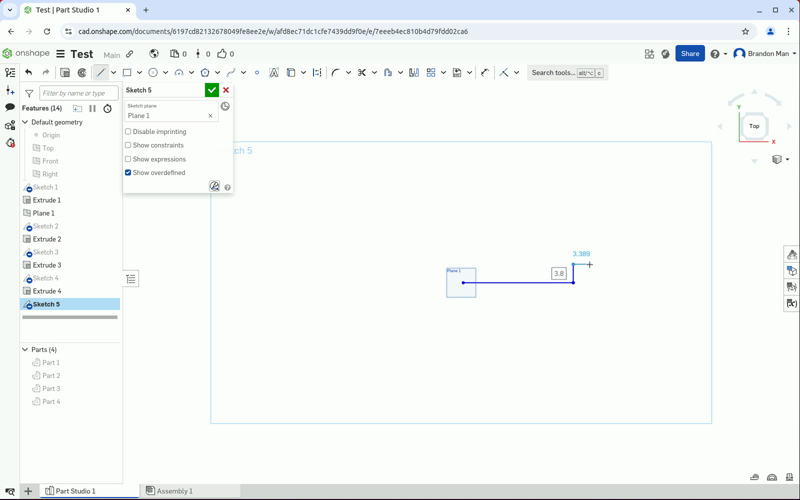
mouse_move(570, 264)
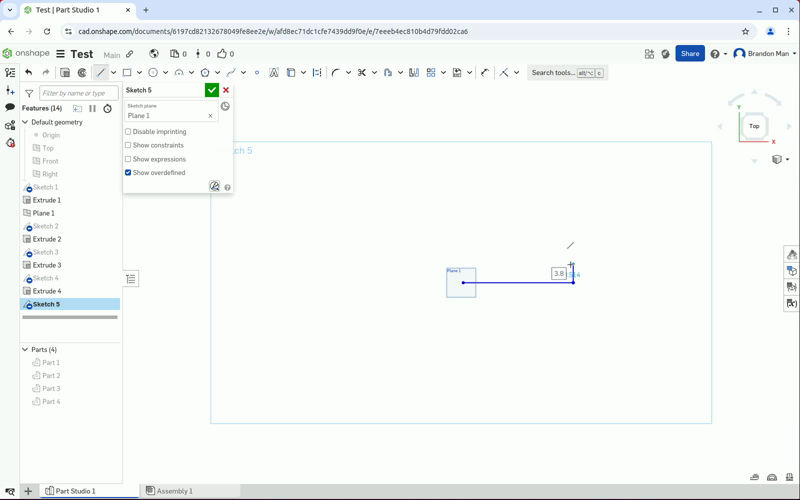
scroll(6)
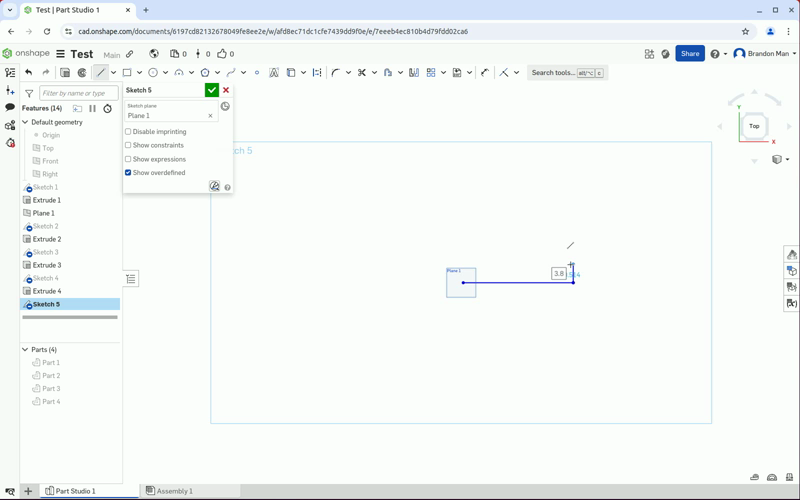
scroll(6)
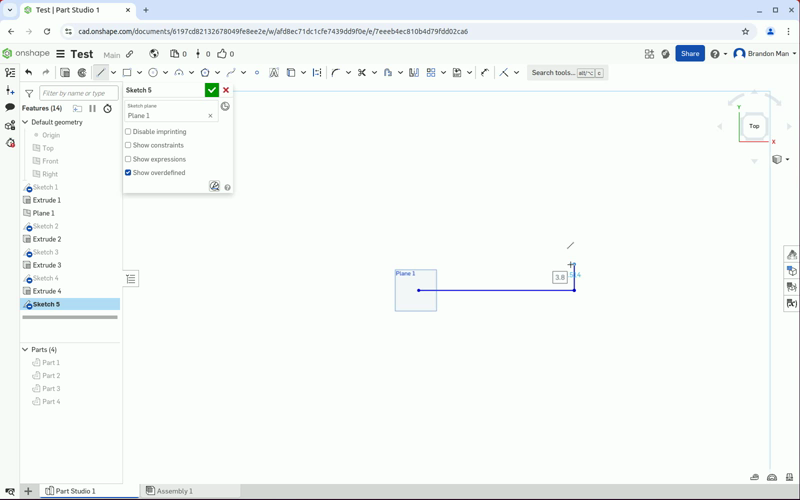
scroll(6)
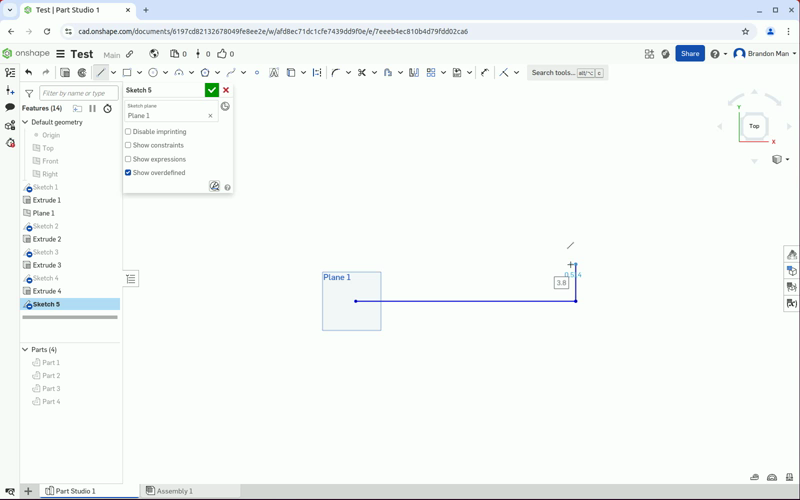
scroll(6)
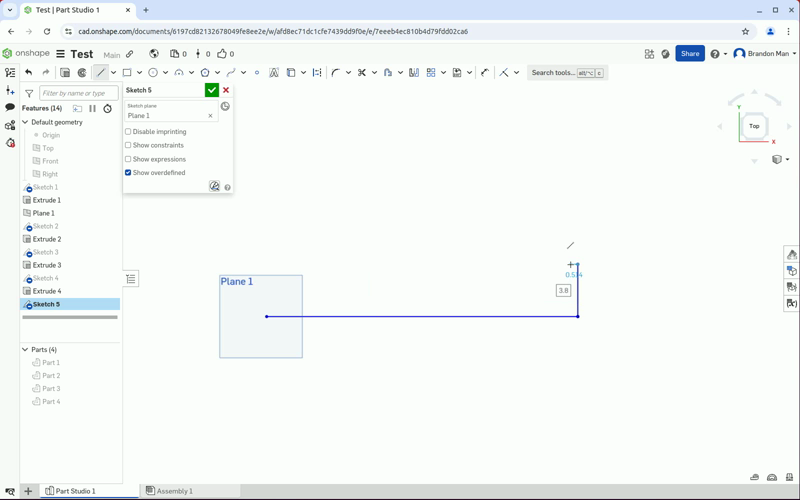
scroll(6)
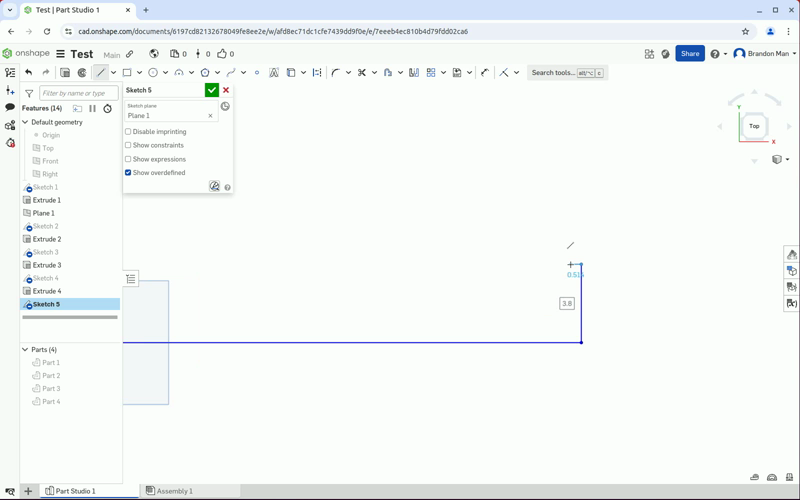
scroll(6)
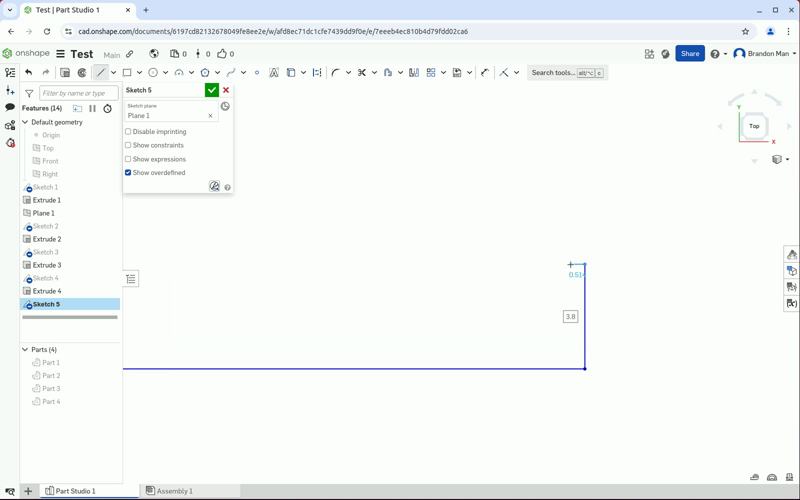
scroll(6)
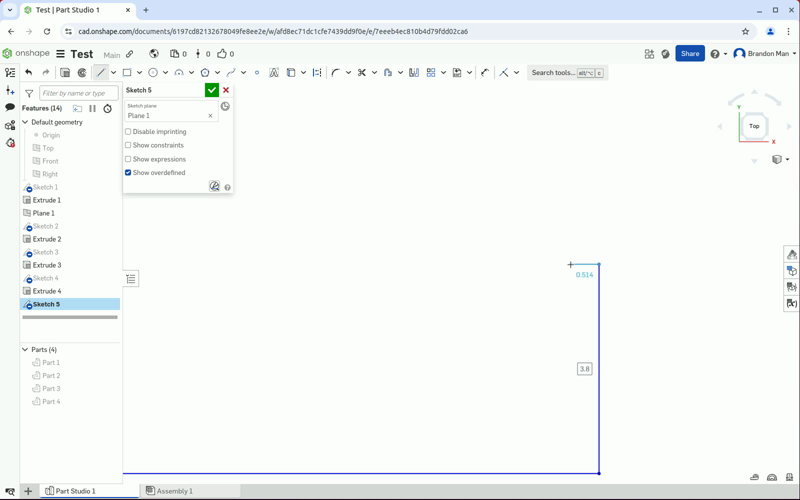
click(570, 264)
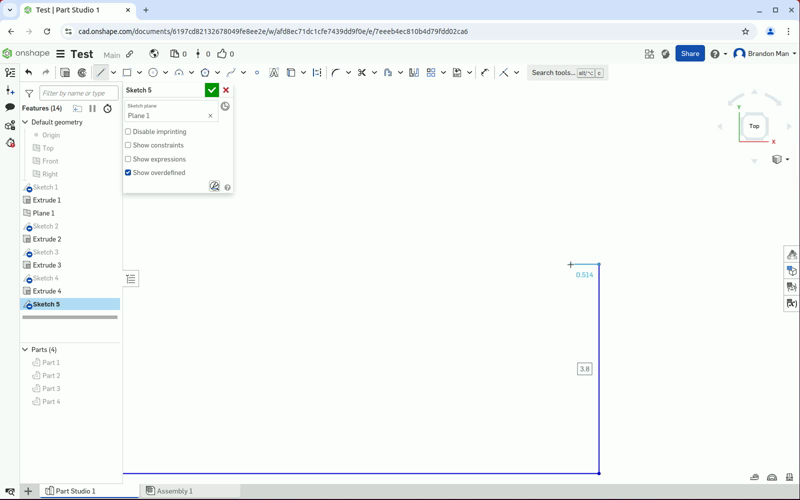
scroll(-6)
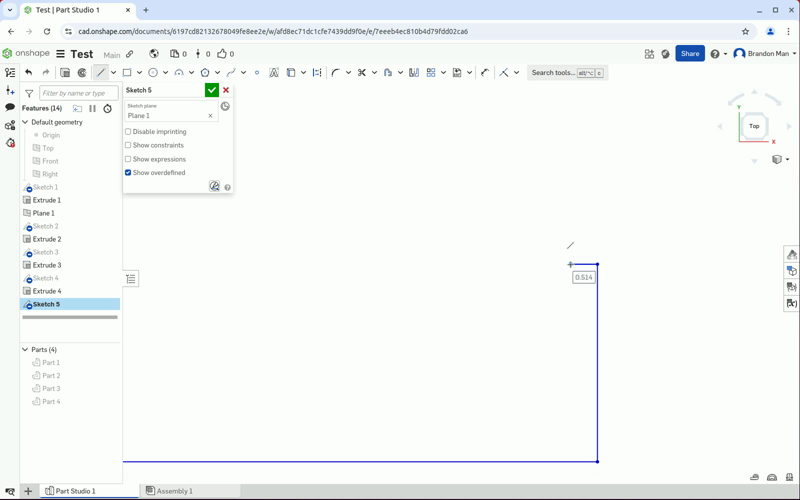
scroll(-6)
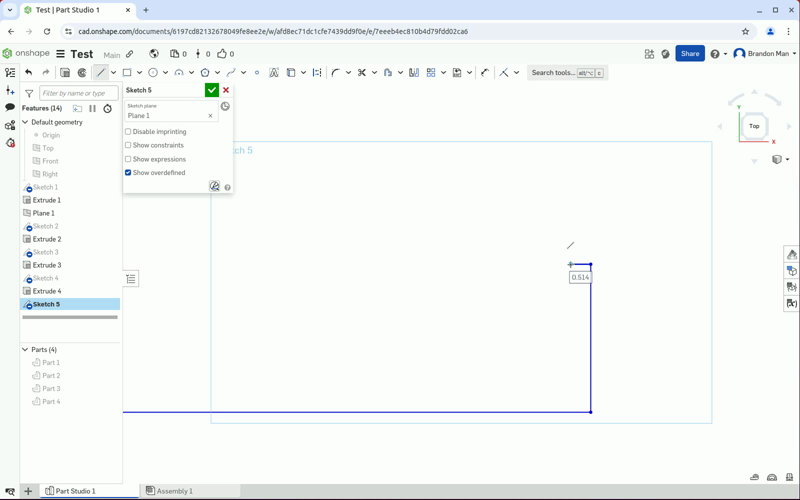
scroll(-6)
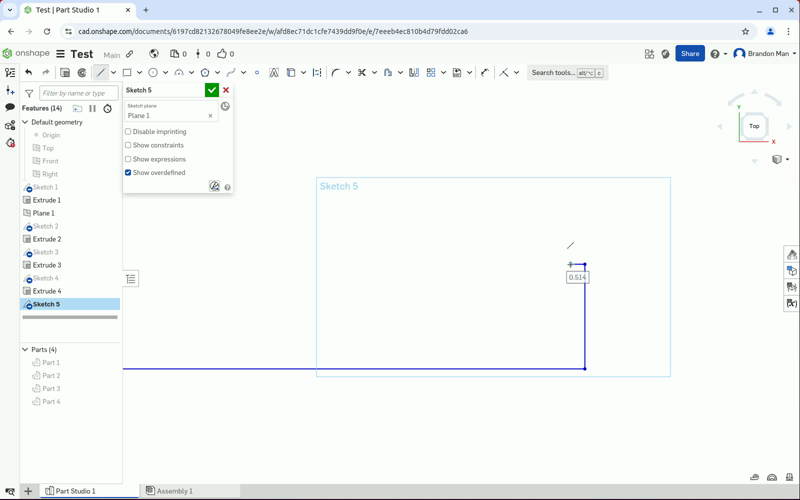
scroll(-6)
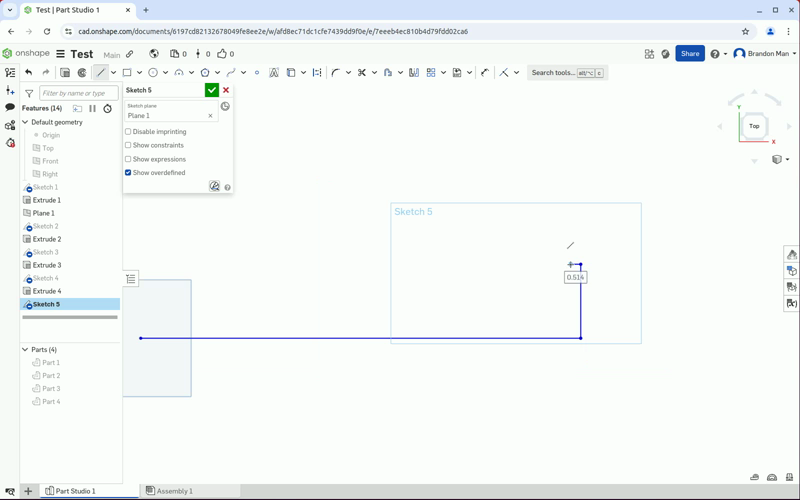
scroll(-6)
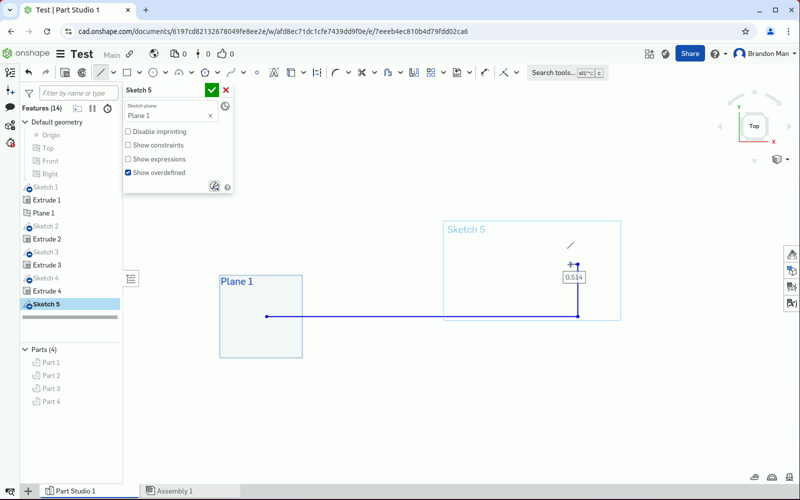
scroll(-6)
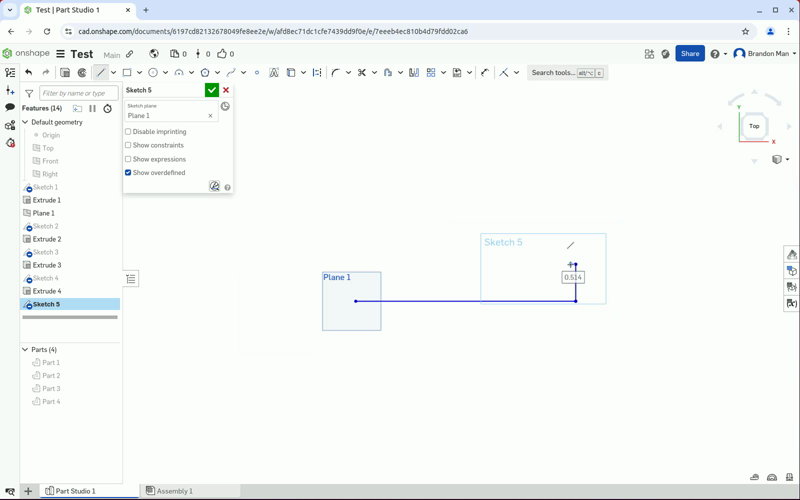
scroll(-6)
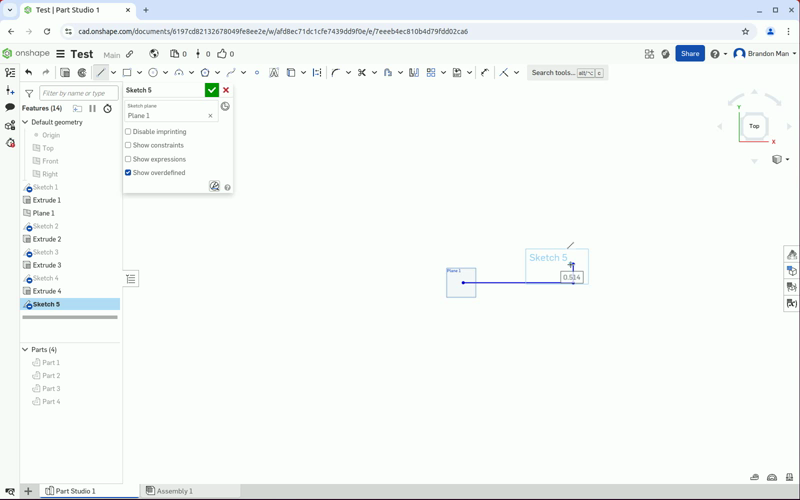
key_up(shift)
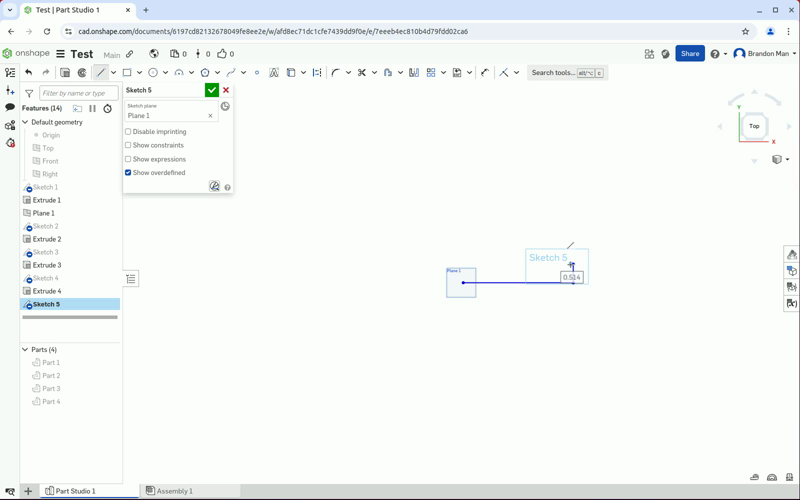
key_down(shift)
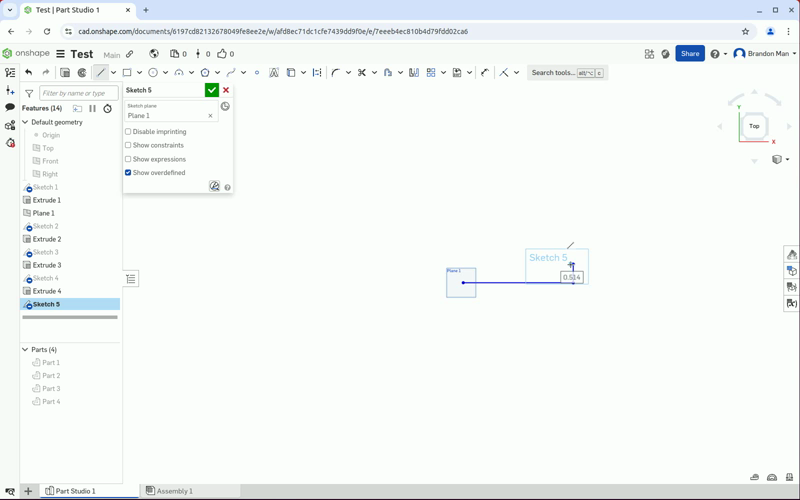
mouse_move(589, 264)
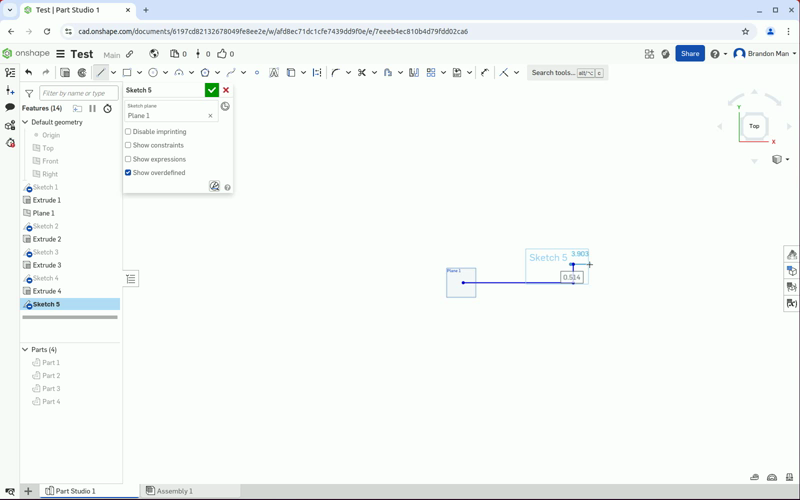
mouse_move(570, 280)
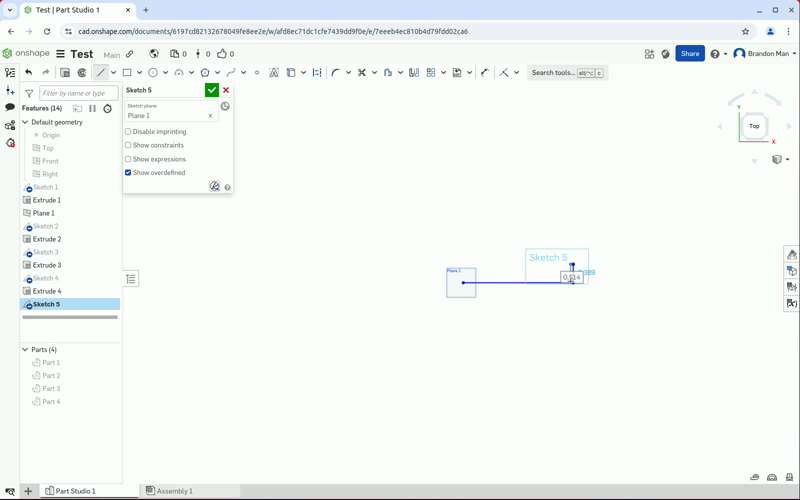
scroll(6)
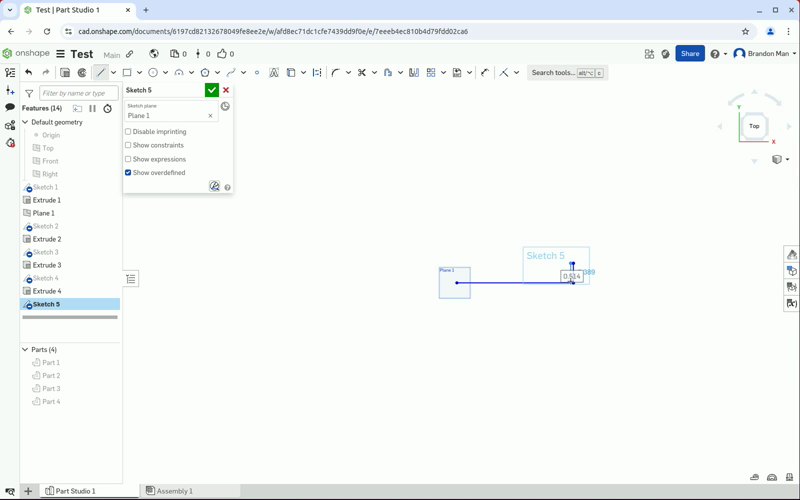
scroll(6)
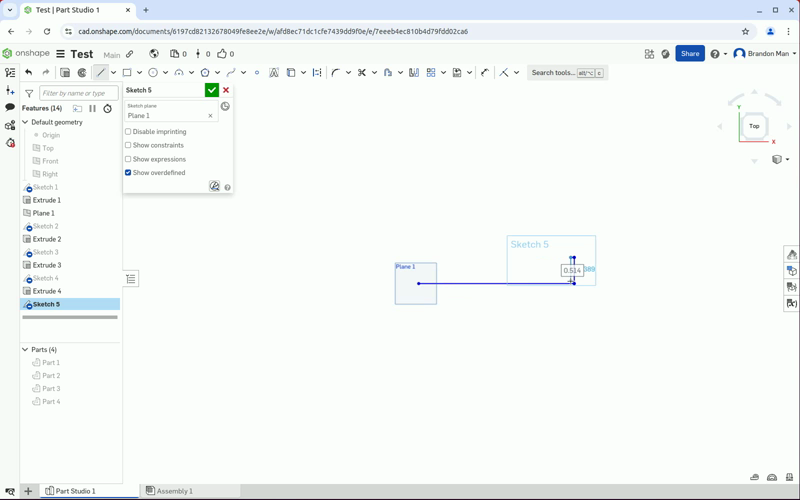
scroll(6)
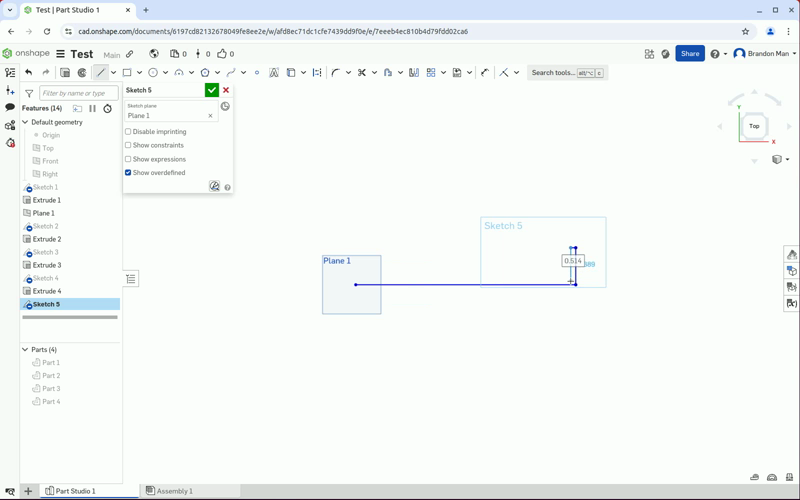
scroll(6)
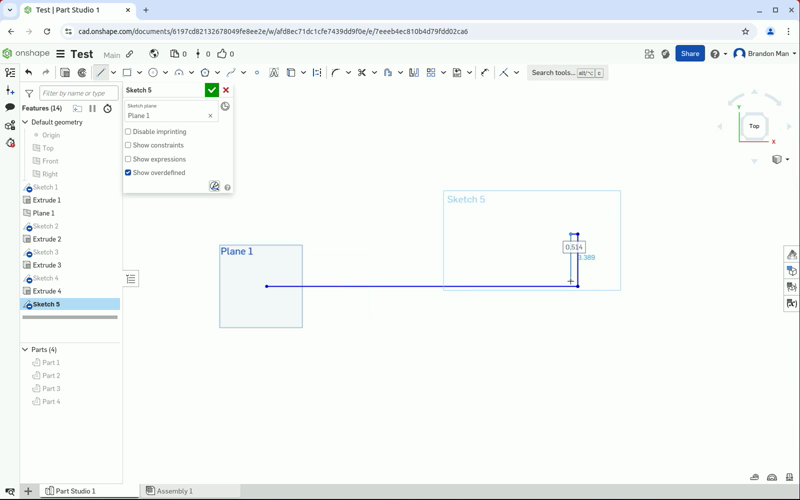
scroll(6)
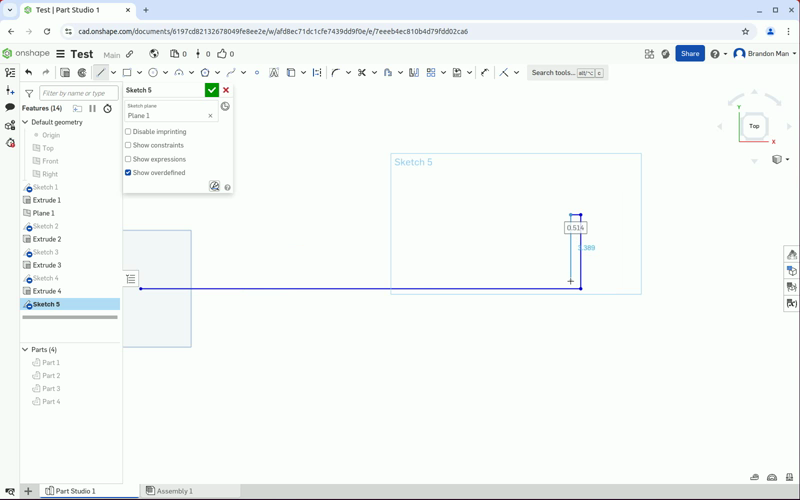
scroll(6)
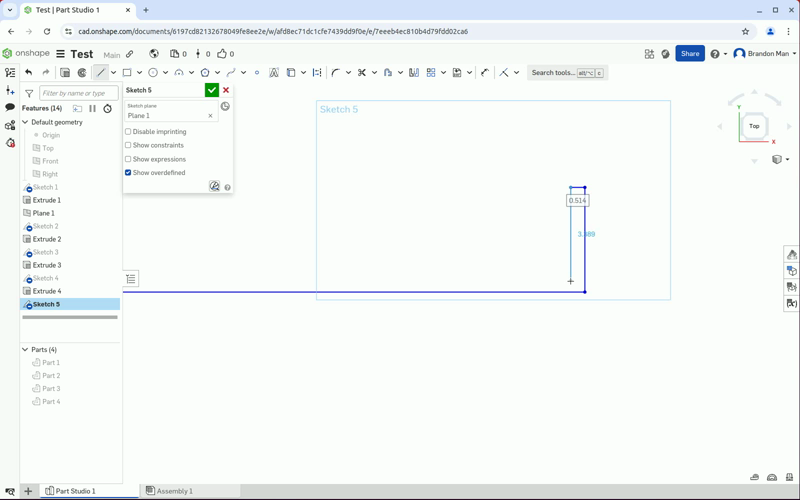
scroll(6)
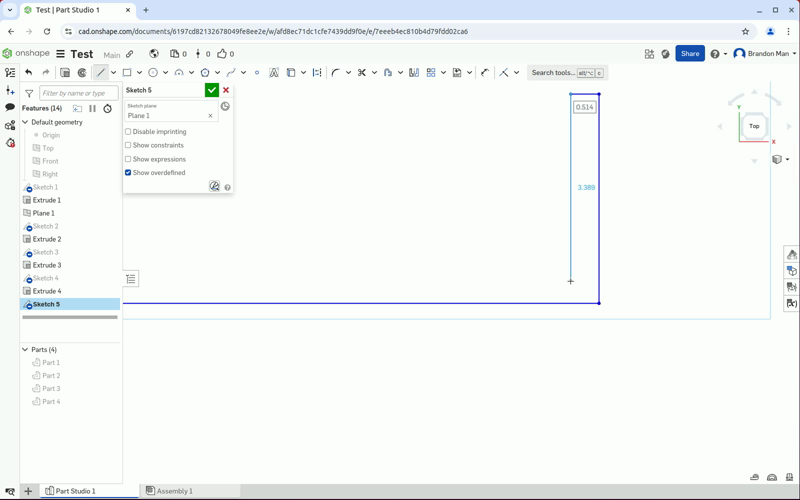
click(570, 280)
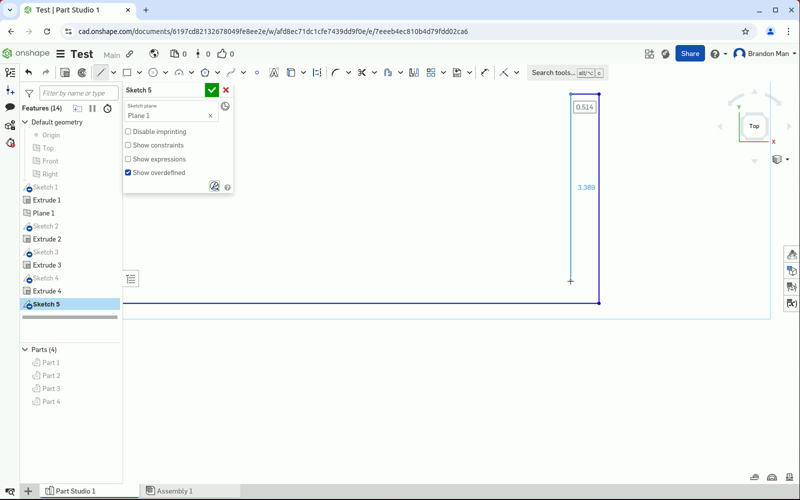
scroll(-6)
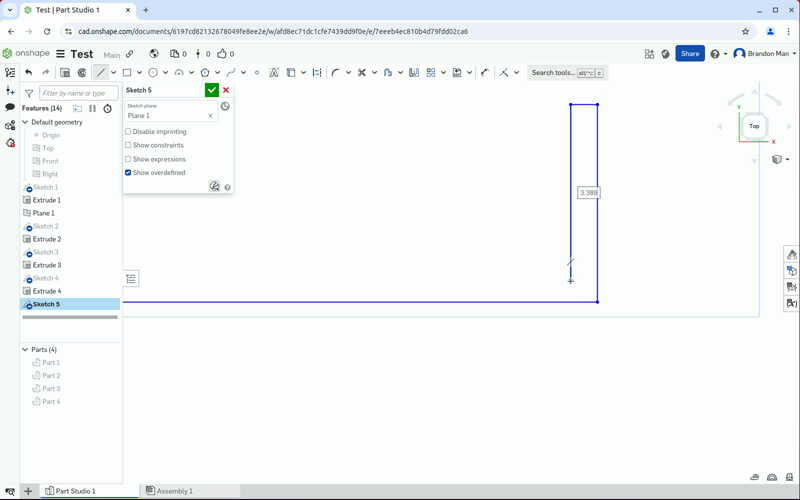
scroll(-6)
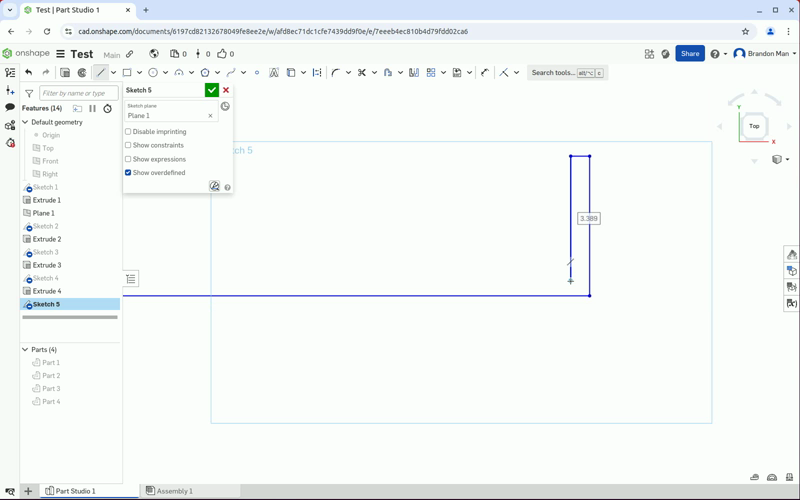
scroll(-6)
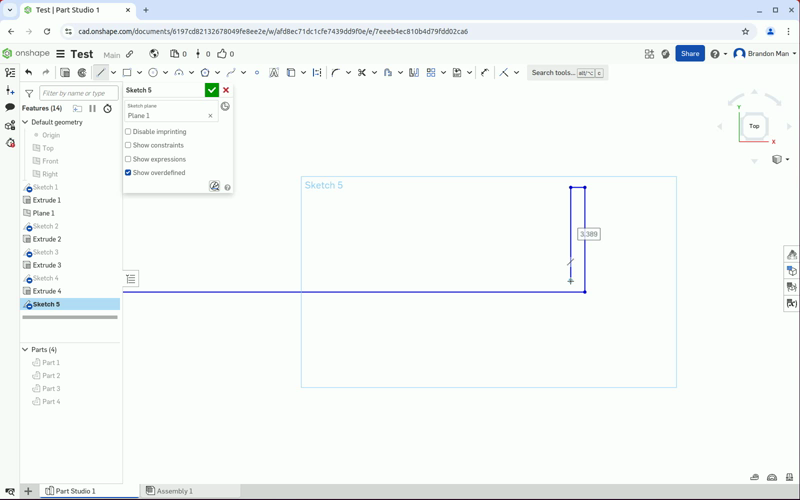
scroll(-6)
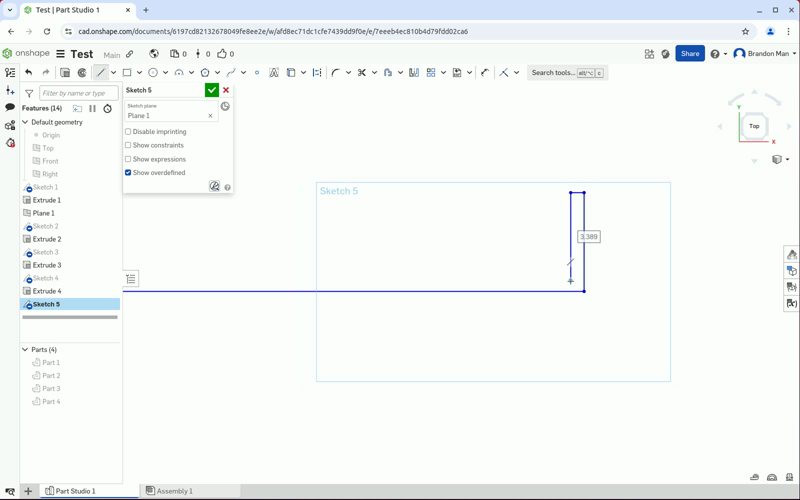
scroll(-6)
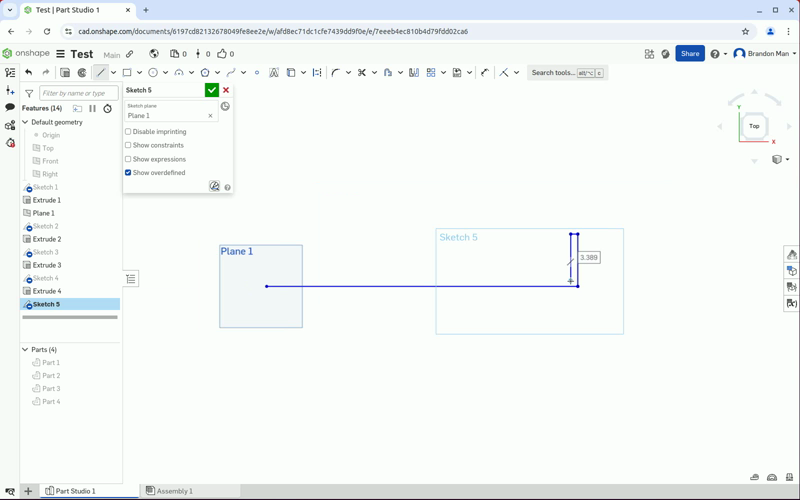
scroll(-6)
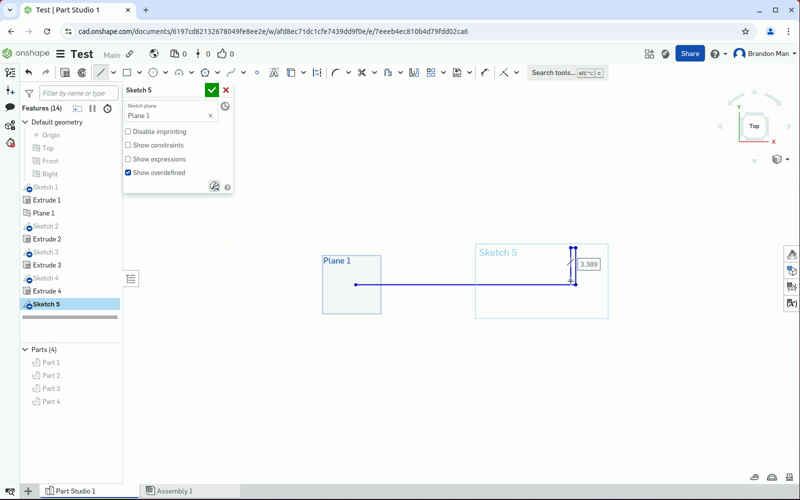
scroll(-6)
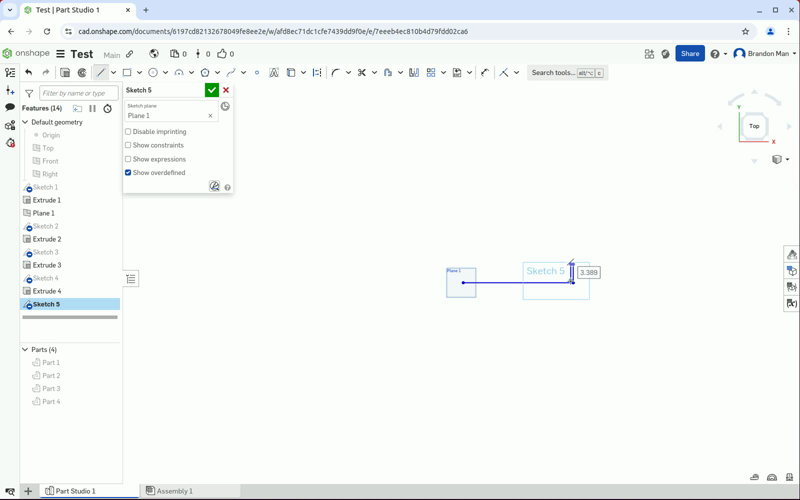
key_up(shift)
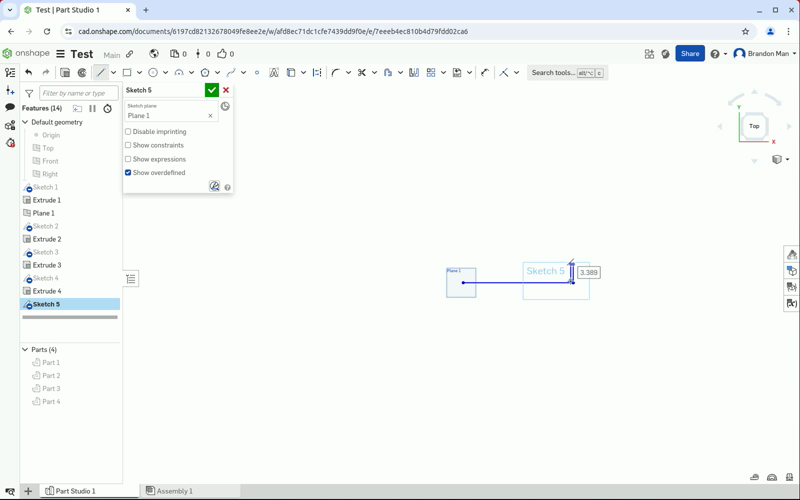
key_down(shift)
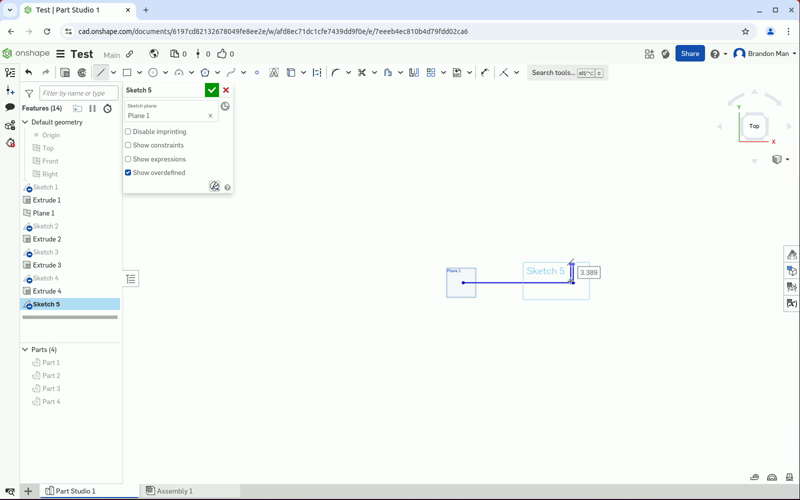
mouse_move(463, 280)
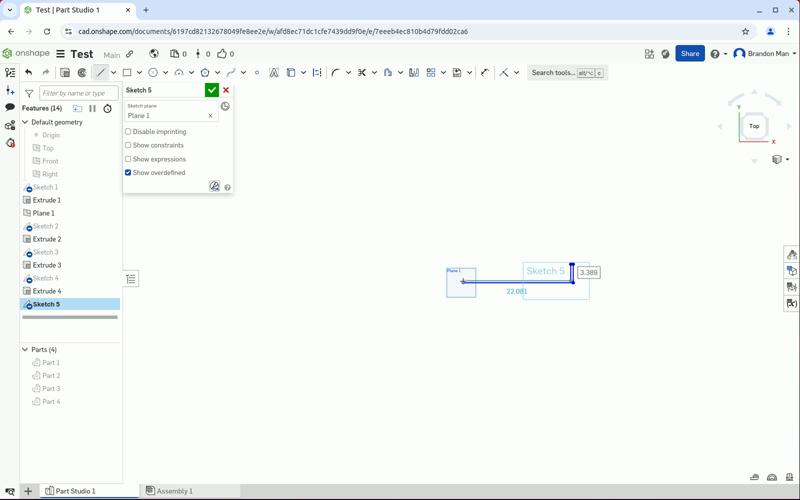
scroll(6)
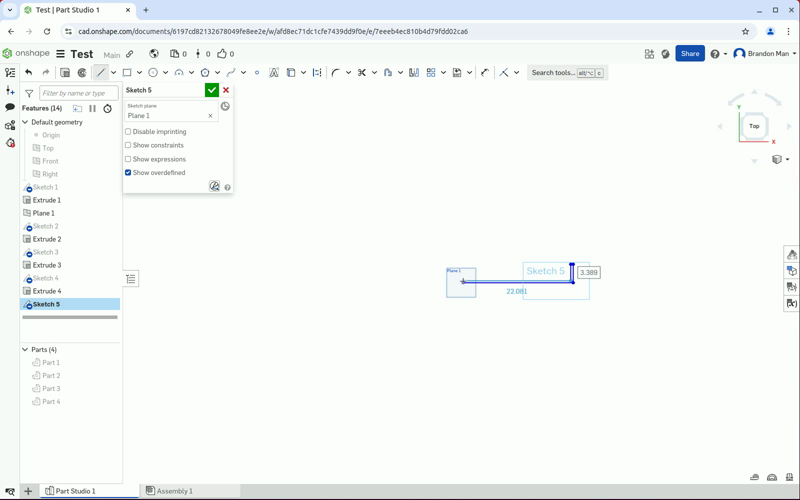
scroll(6)
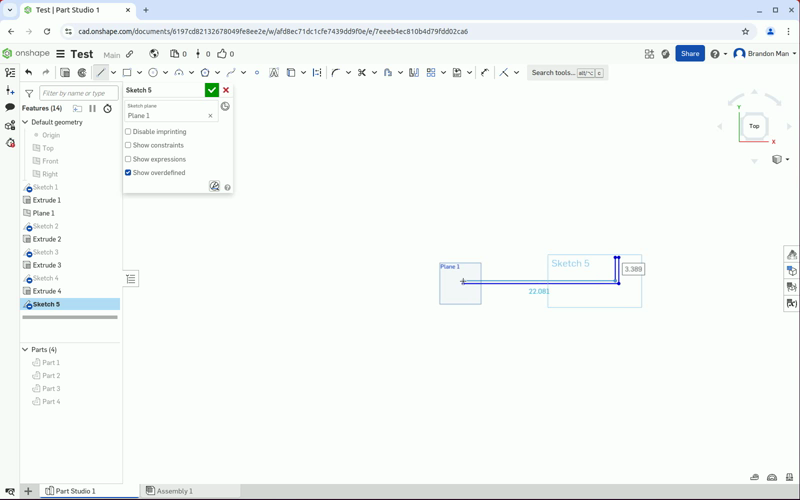
scroll(6)
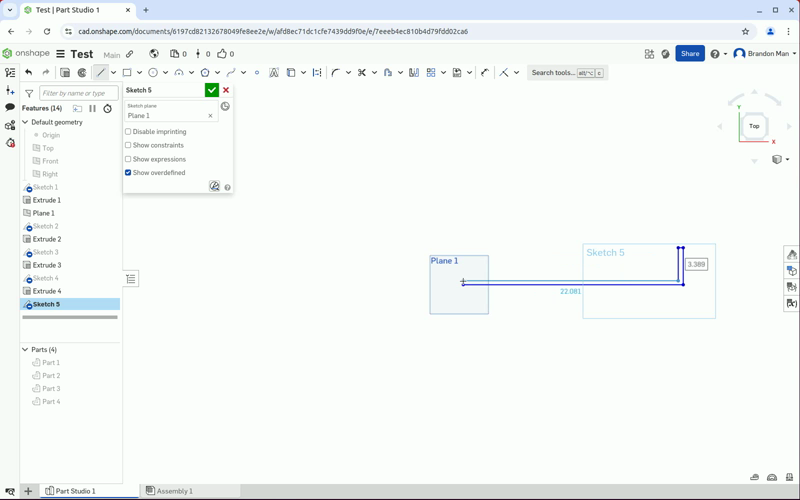
scroll(6)
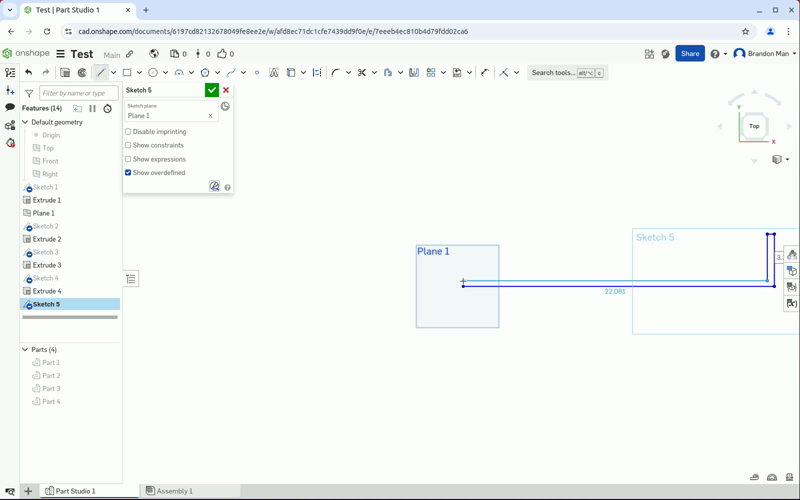
scroll(6)
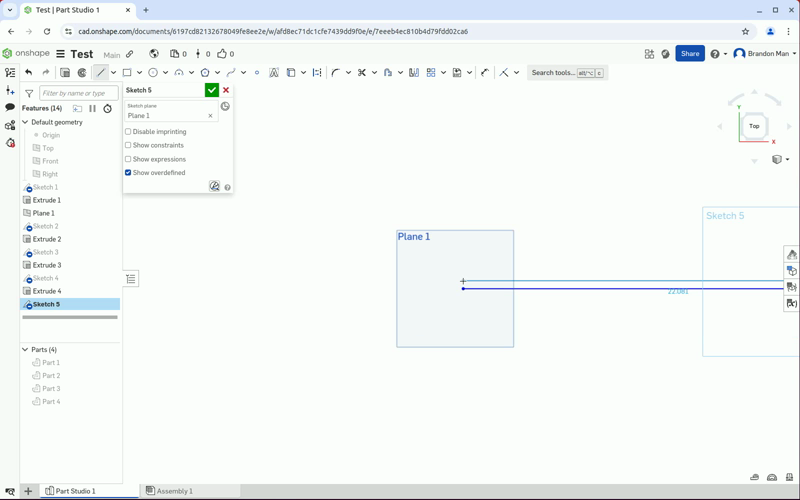
scroll(6)
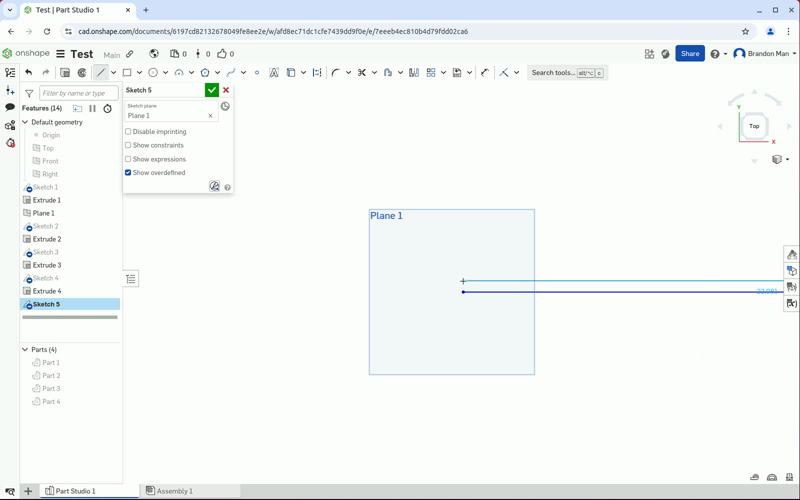
scroll(6)
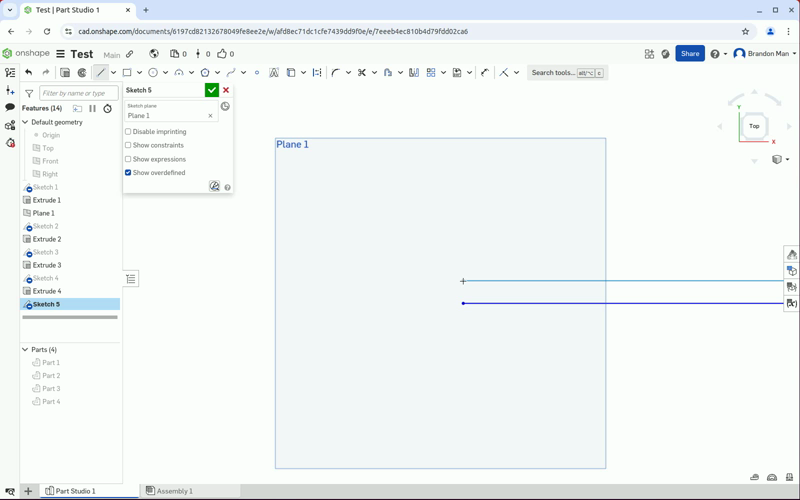
click(463, 280)
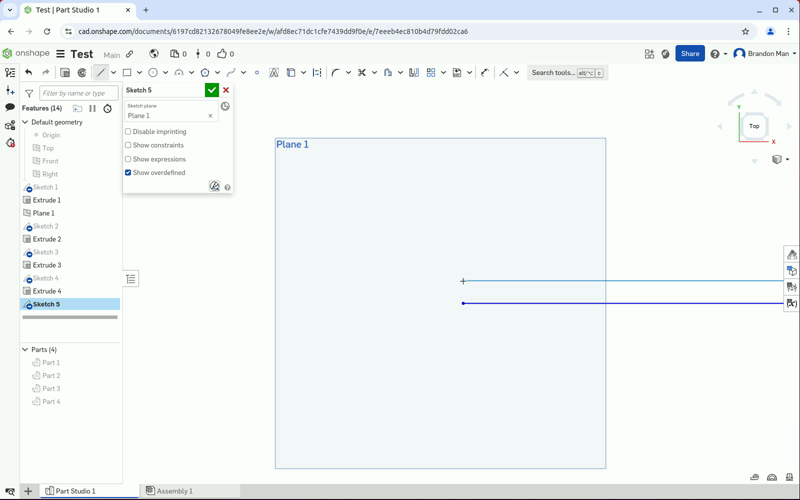
scroll(-6)
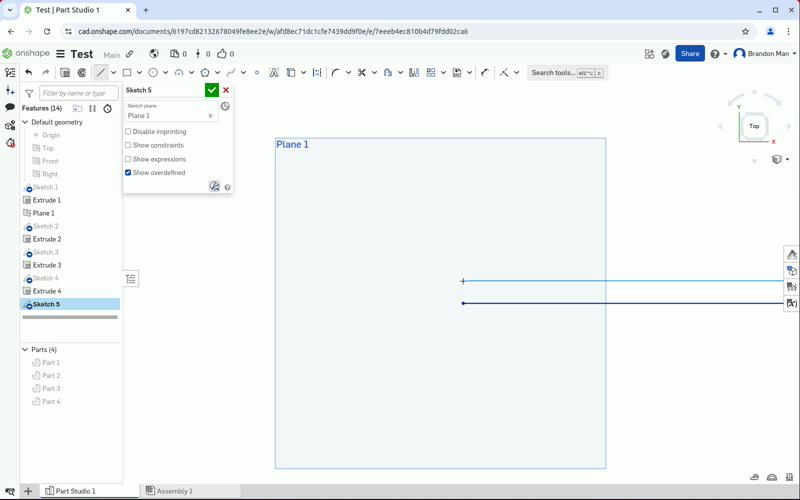
scroll(-6)
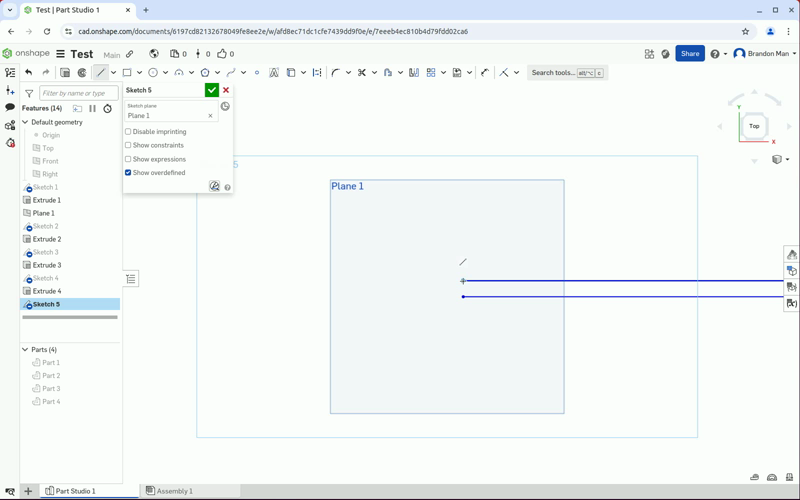
scroll(-6)
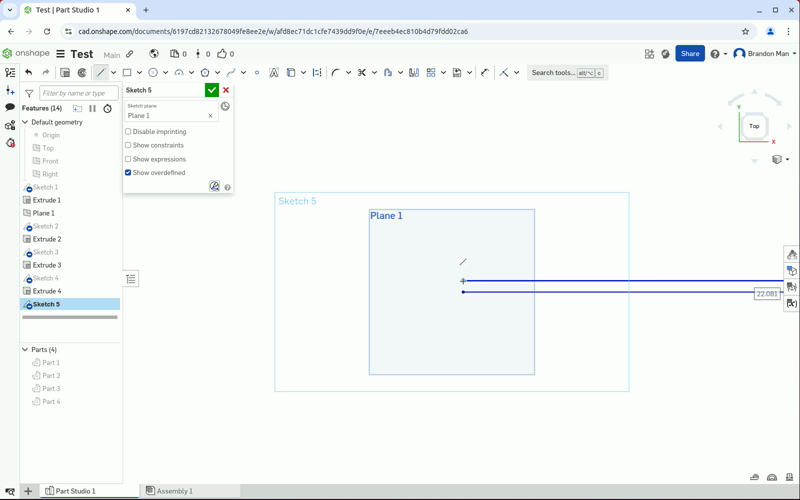
scroll(-6)
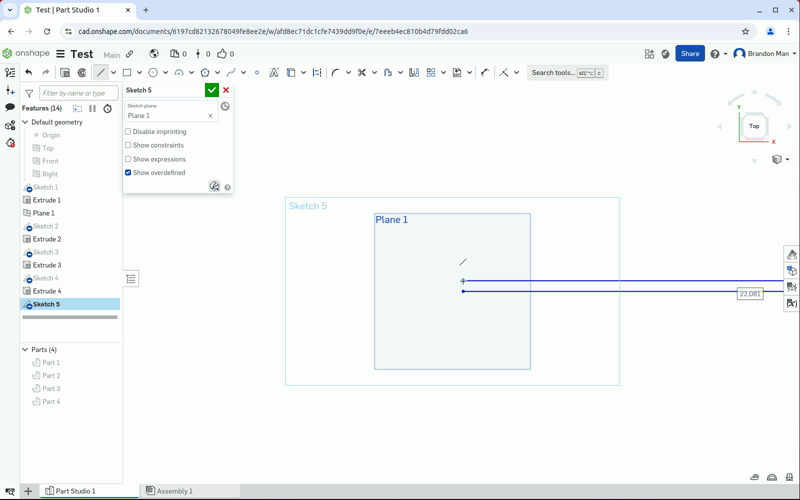
scroll(-6)
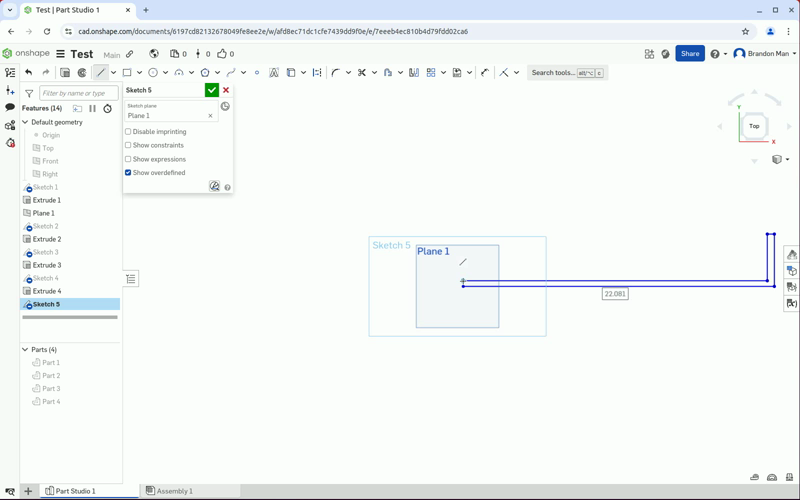
scroll(-6)
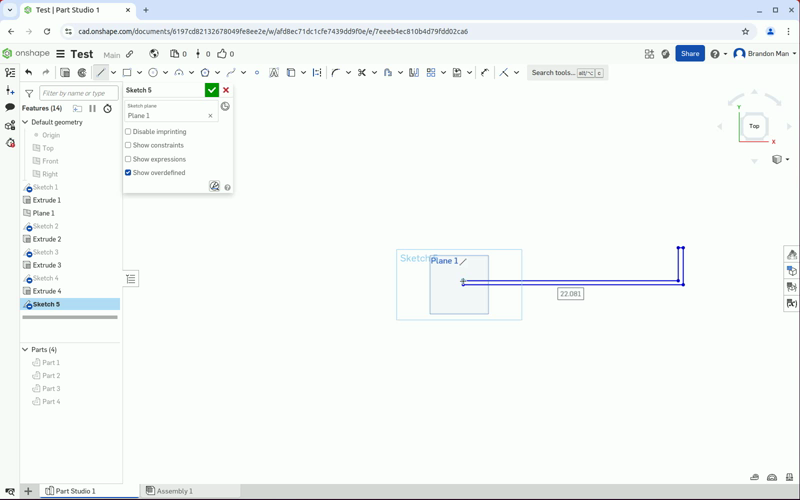
scroll(-6)
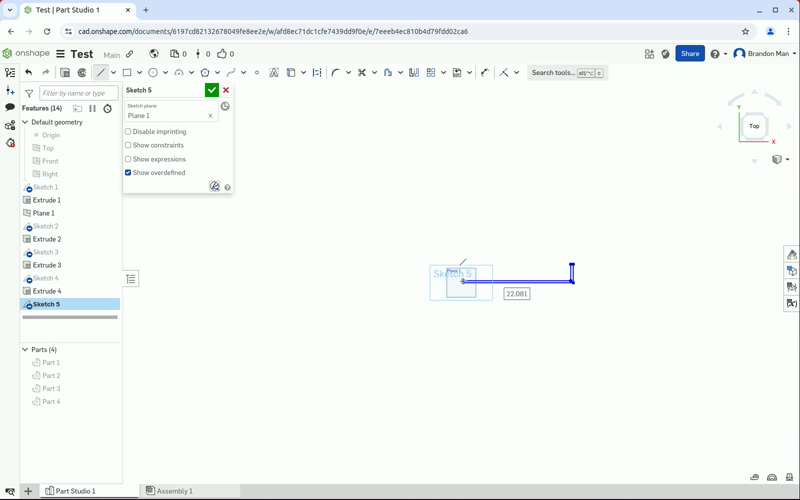
key_up(shift)
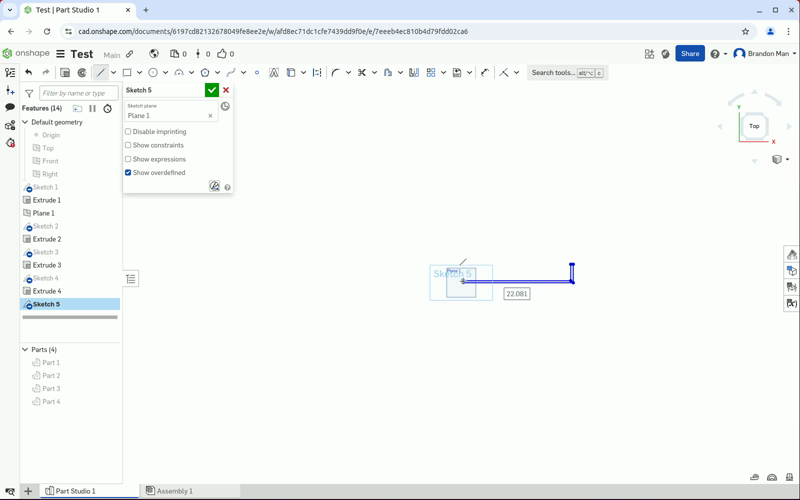
mouse_move(493, 280)
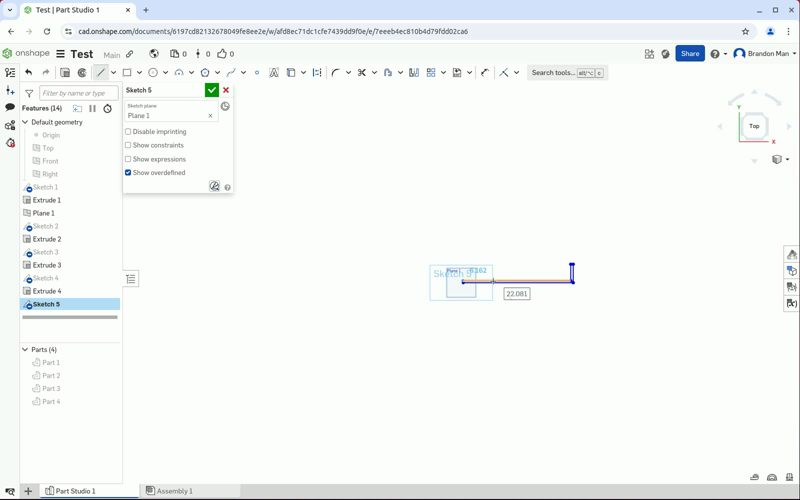
key_down(shift)
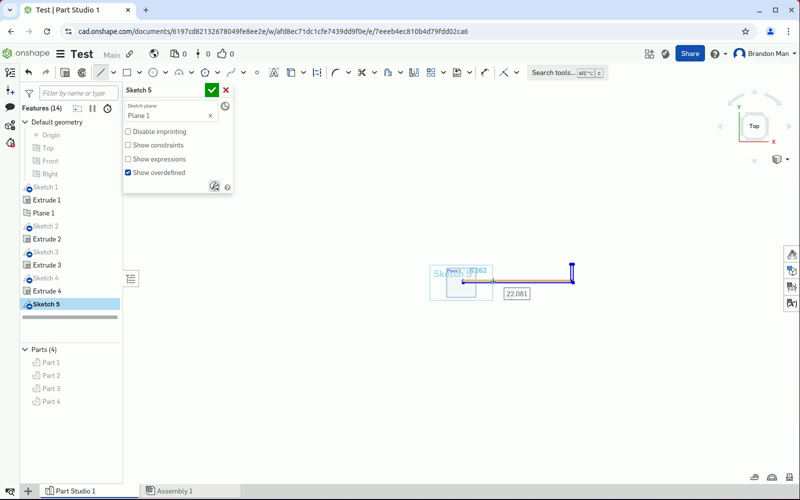
mouse_move(463, 282)
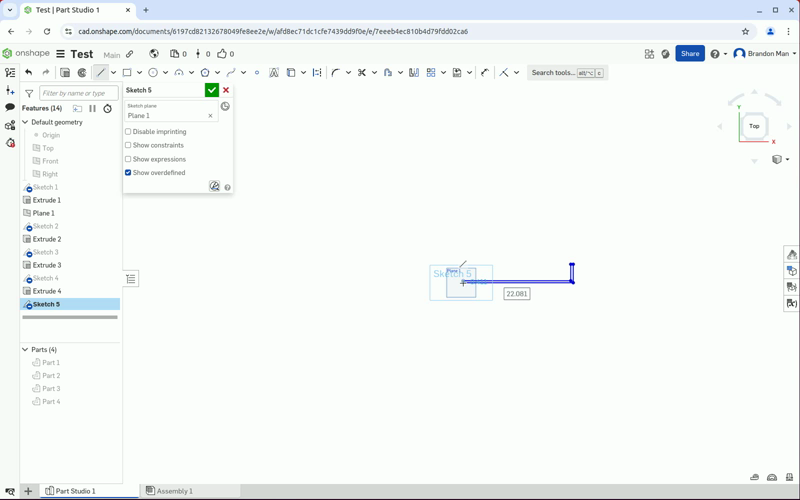
scroll(6)
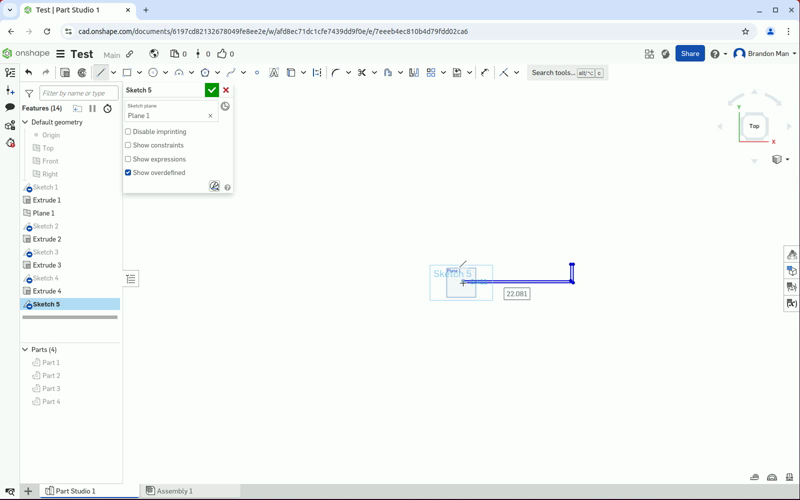
scroll(6)
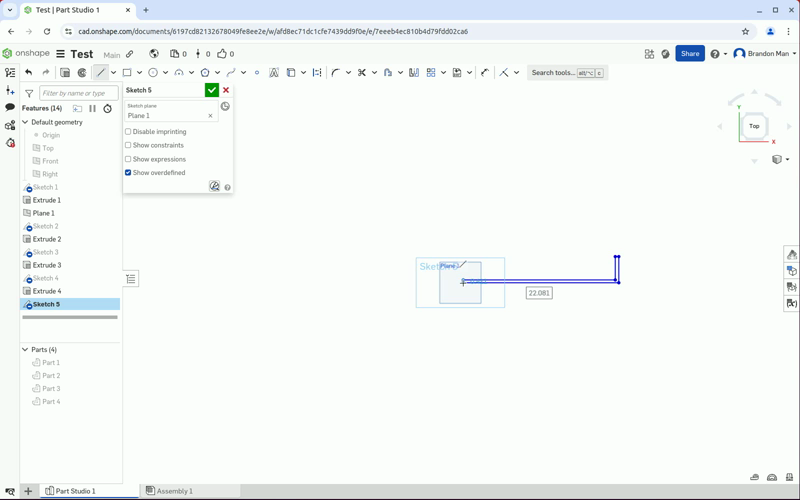
scroll(6)
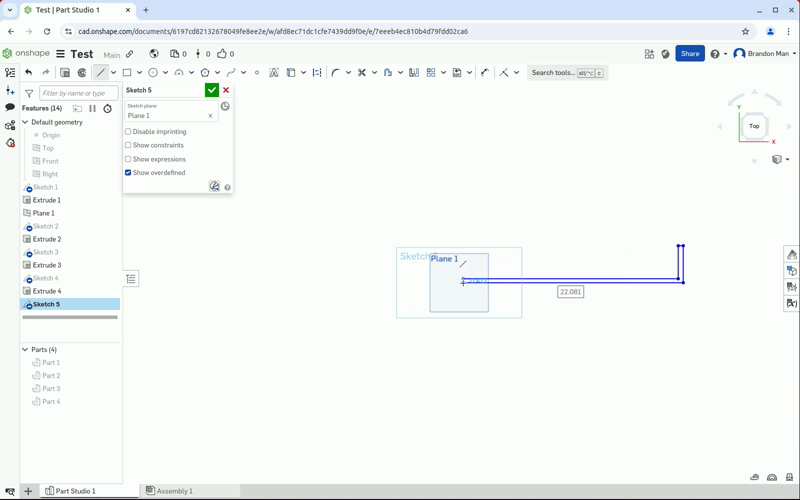
scroll(6)
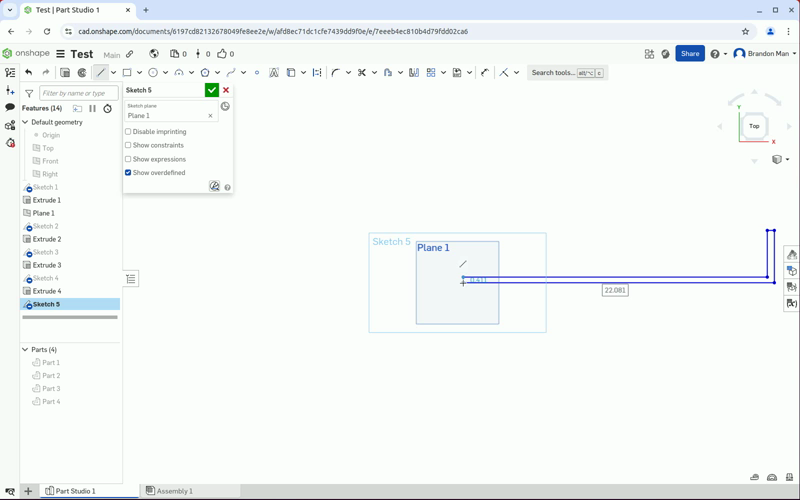
scroll(6)
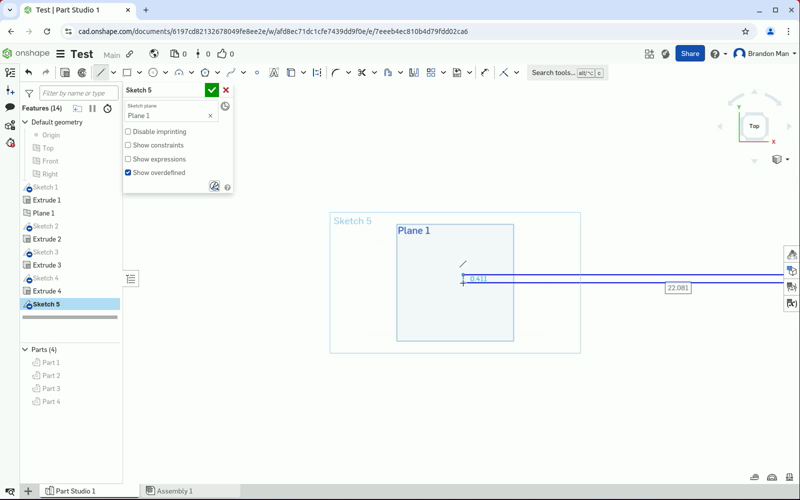
scroll(6)
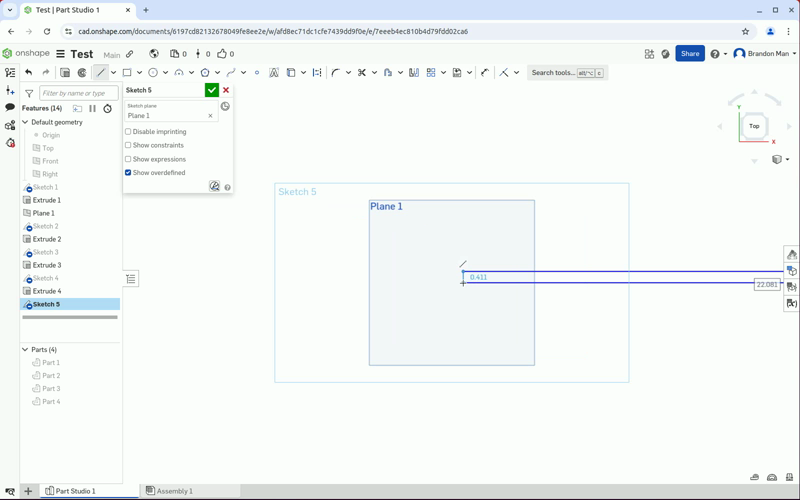
scroll(6)
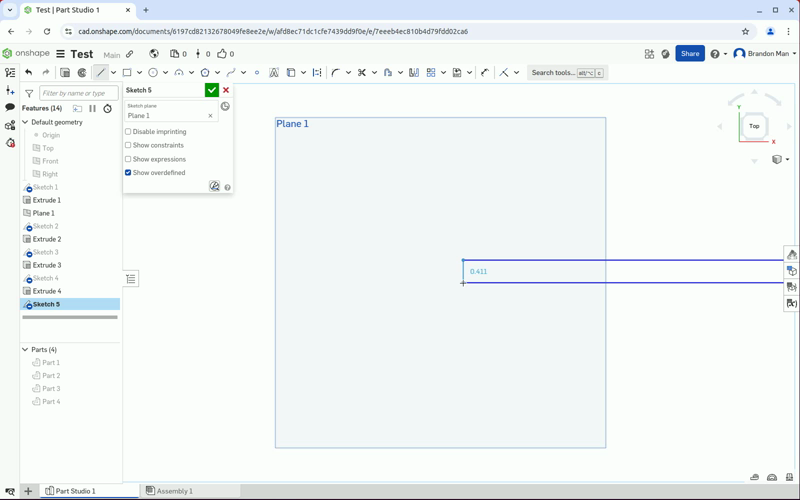
key_up(shift)
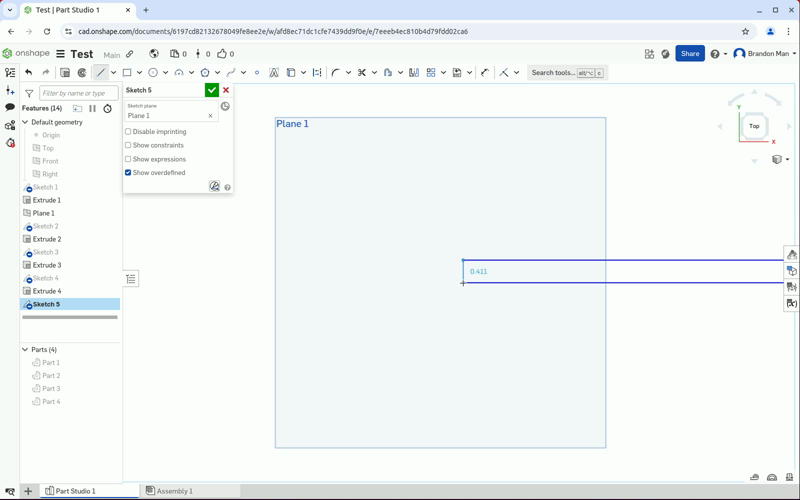
click(463, 282)
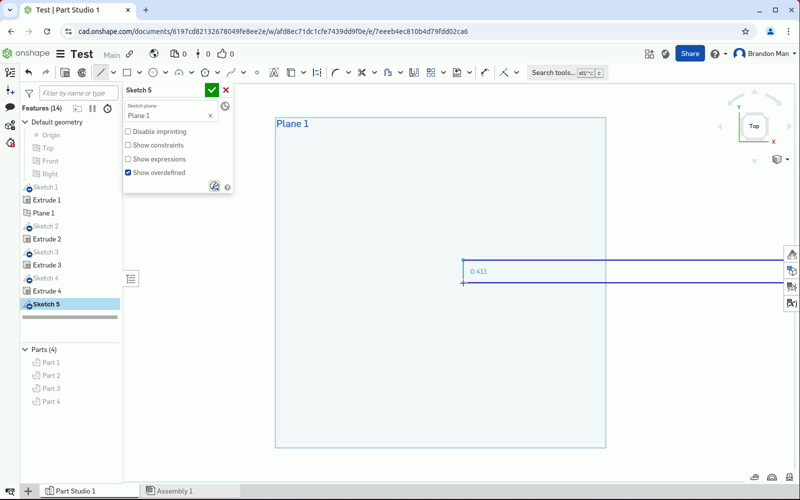
scroll(-6)
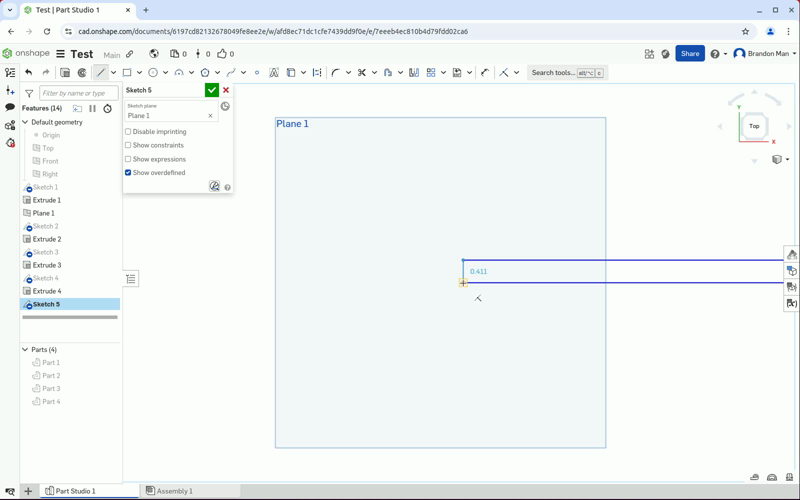
scroll(-6)
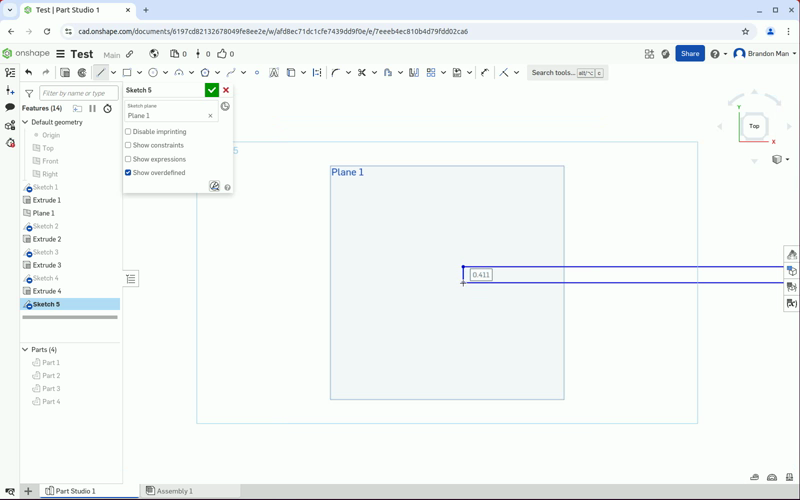
scroll(-6)
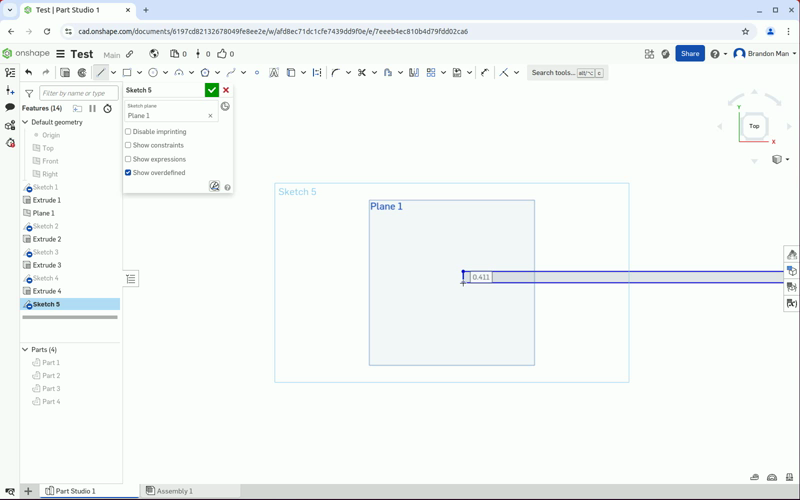
scroll(-6)
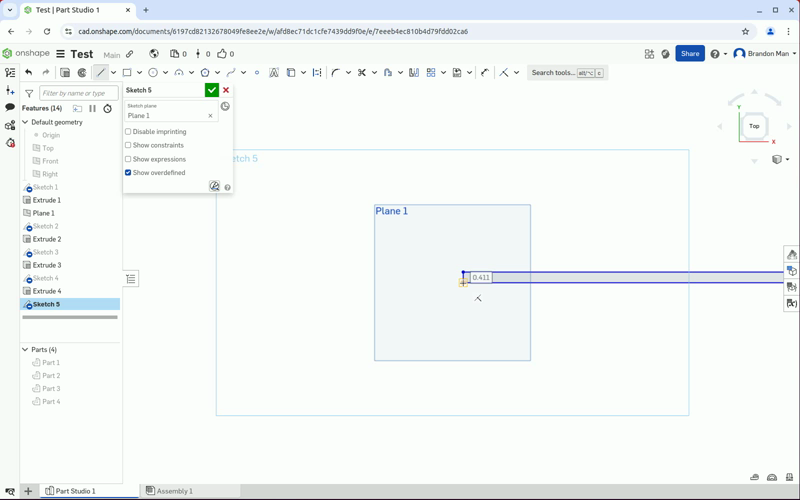
scroll(-6)
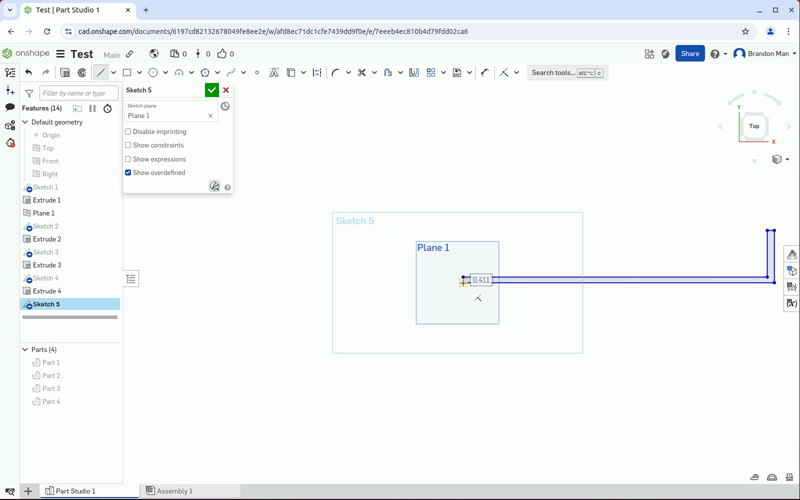
scroll(-6)
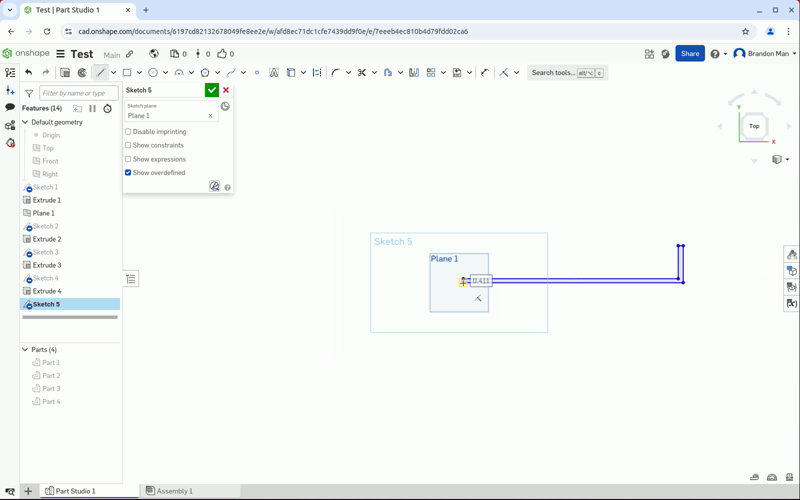
scroll(-6)
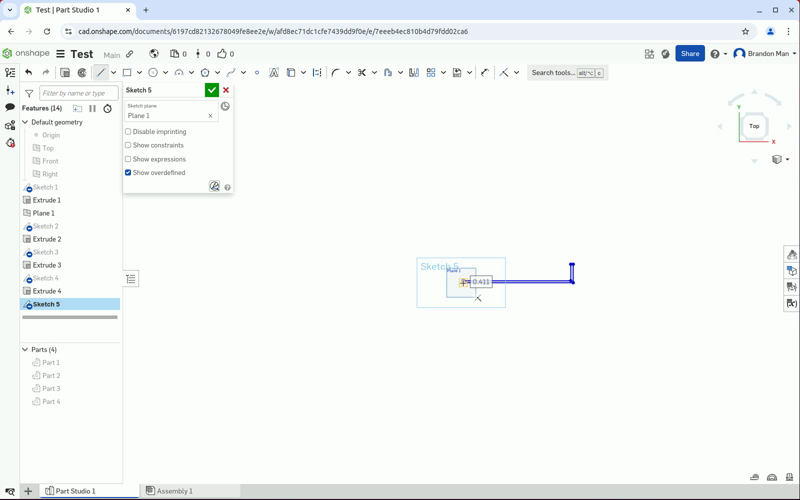
key(esc)
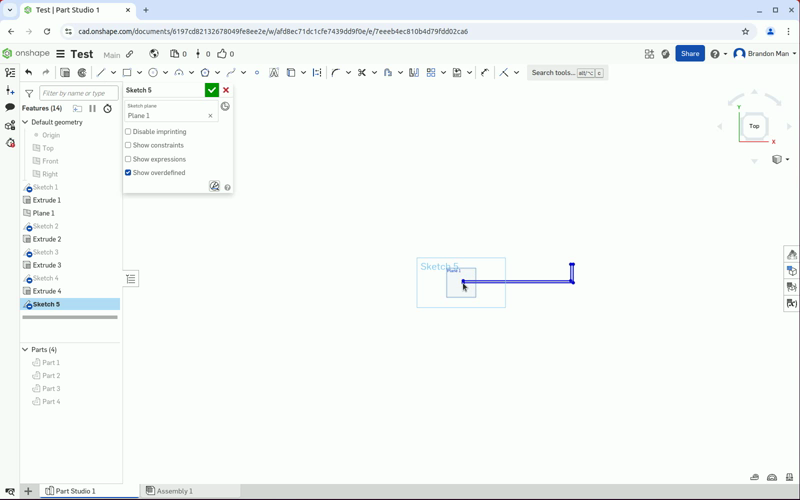
mouse_move(561, 282)
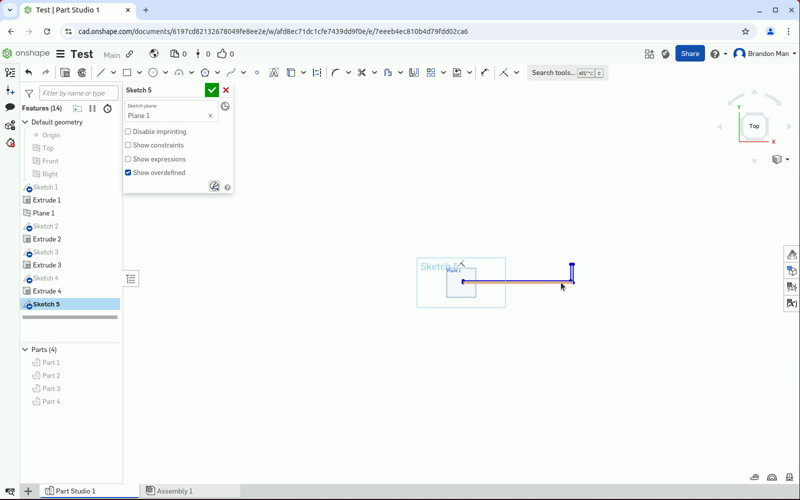
scroll(6)
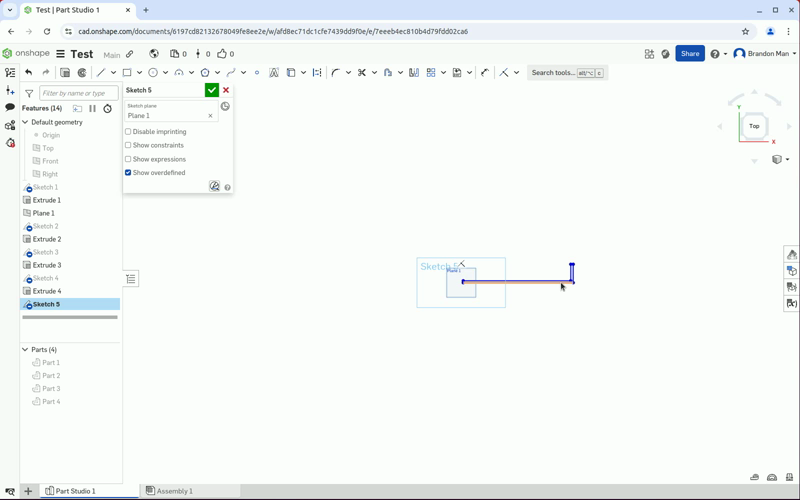
scroll(6)
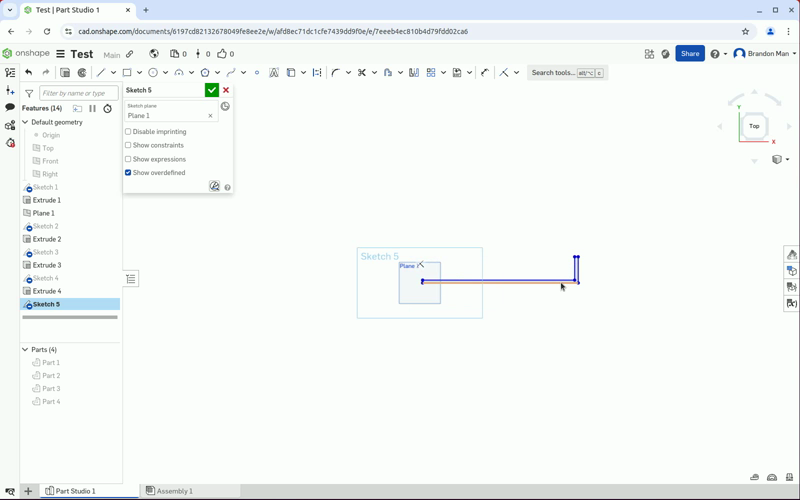
scroll(6)
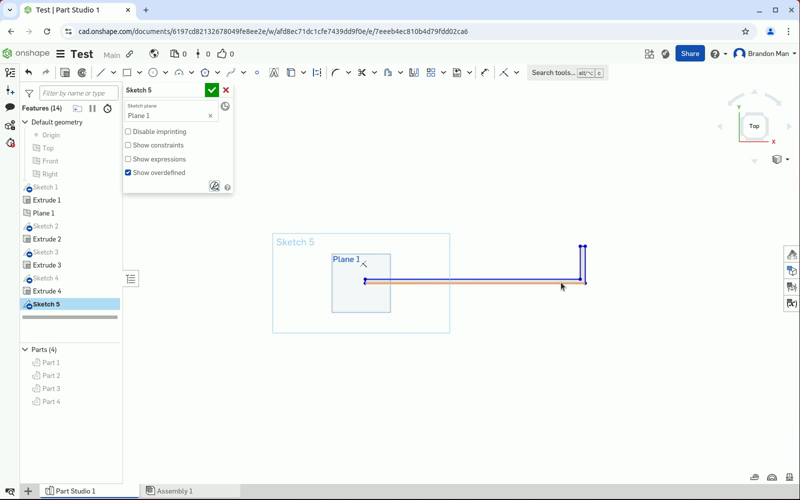
scroll(6)
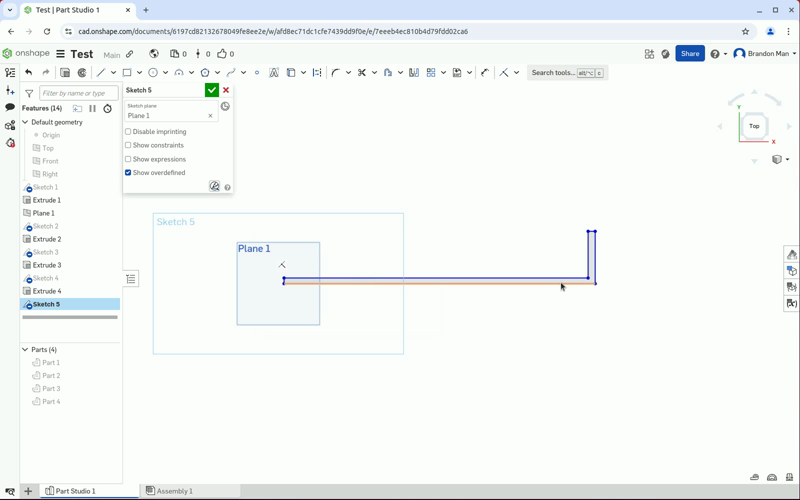
scroll(6)
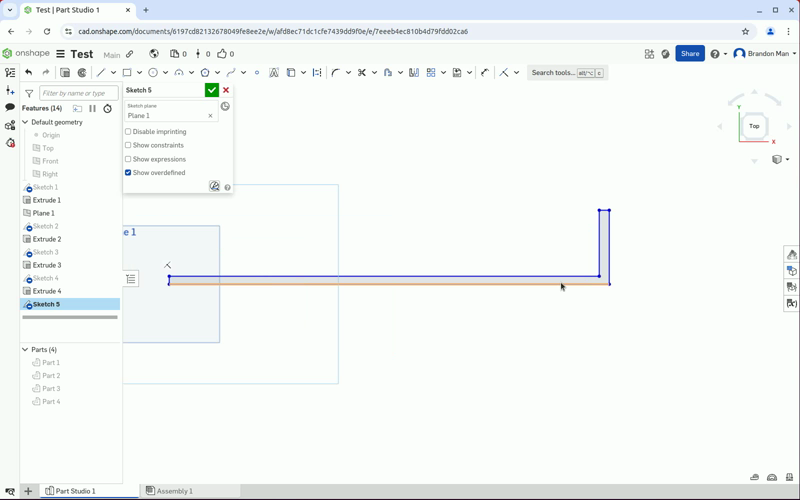
scroll(6)
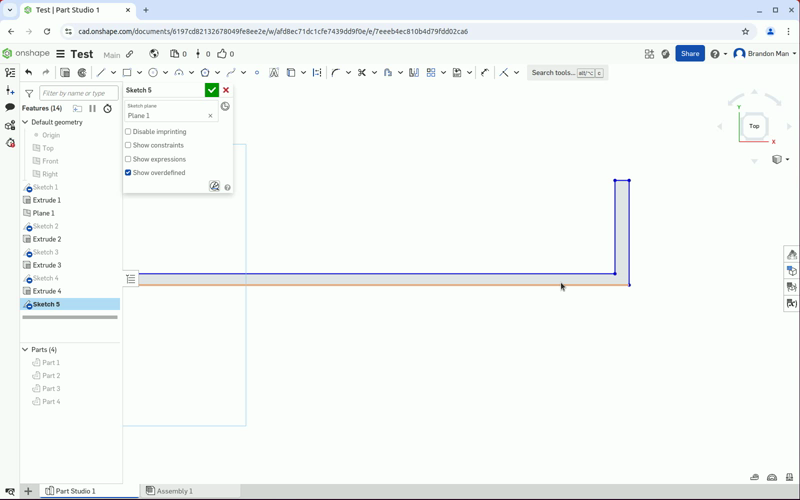
scroll(6)
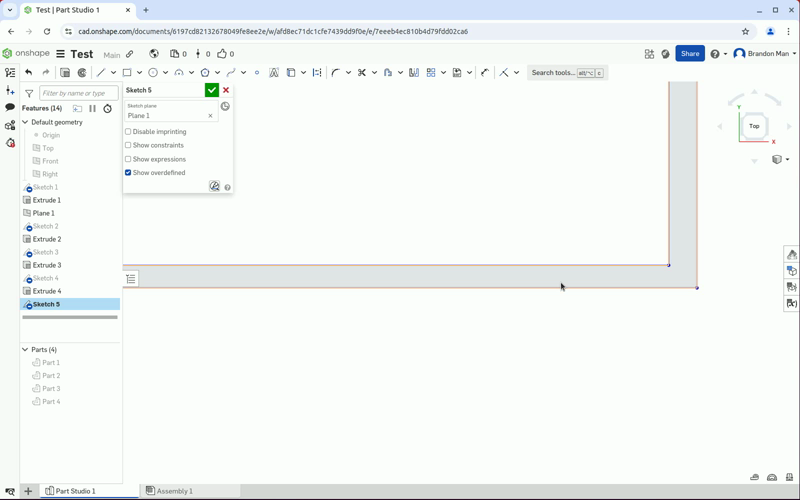
click(561, 282)
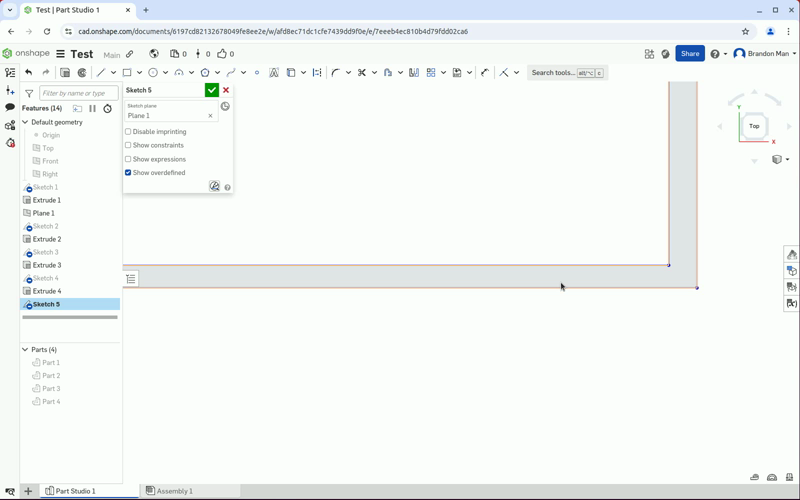
scroll(-6)
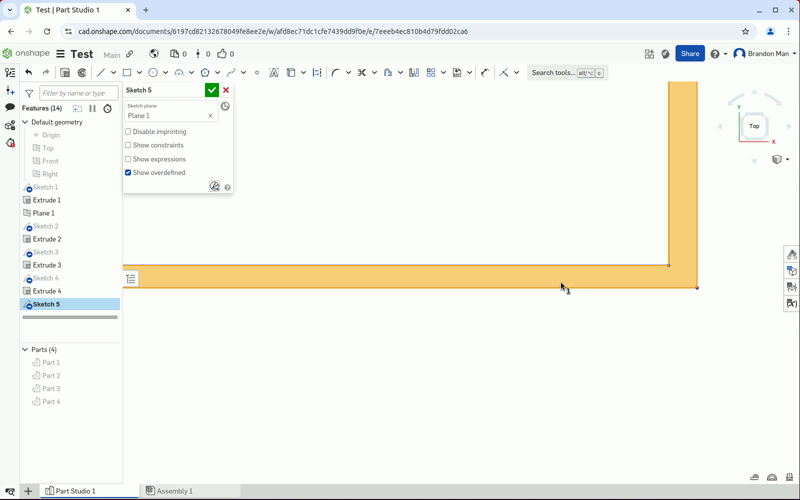
scroll(-6)
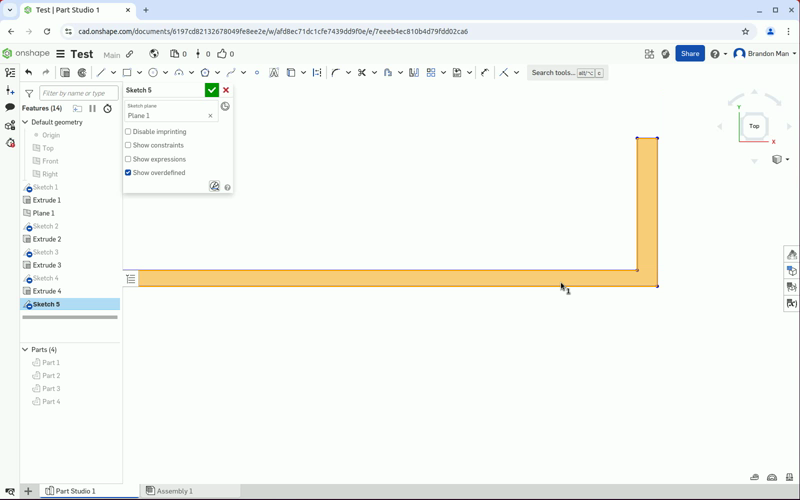
scroll(-6)
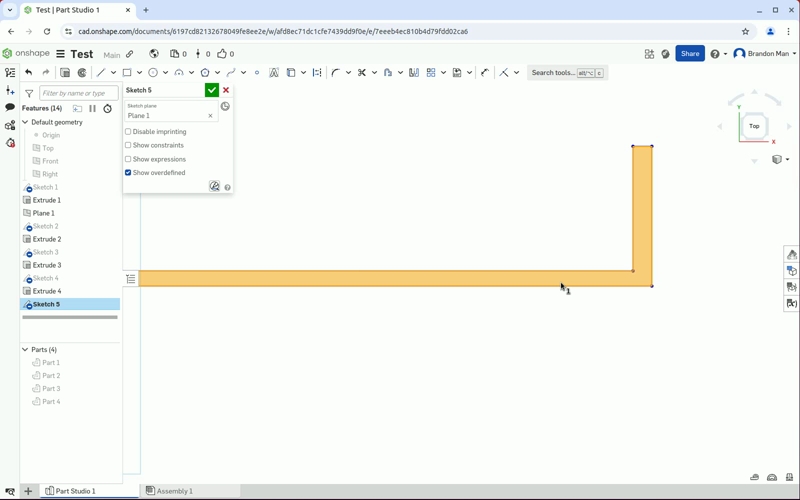
scroll(-6)
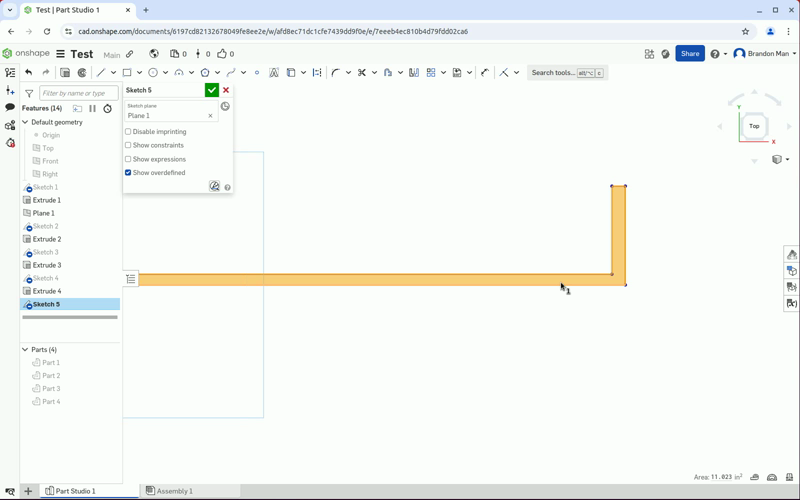
scroll(-6)
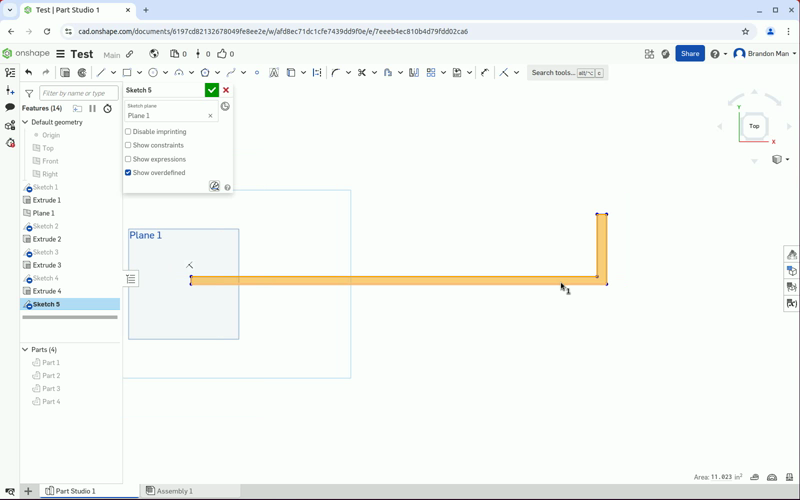
scroll(-6)
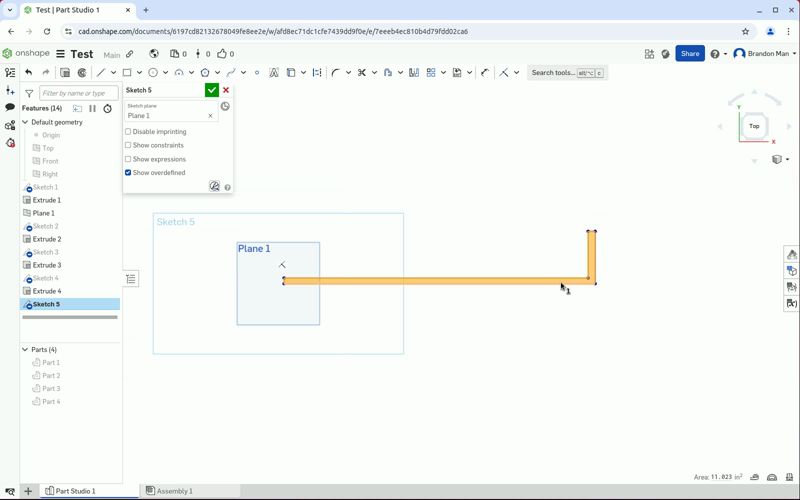
scroll(-6)
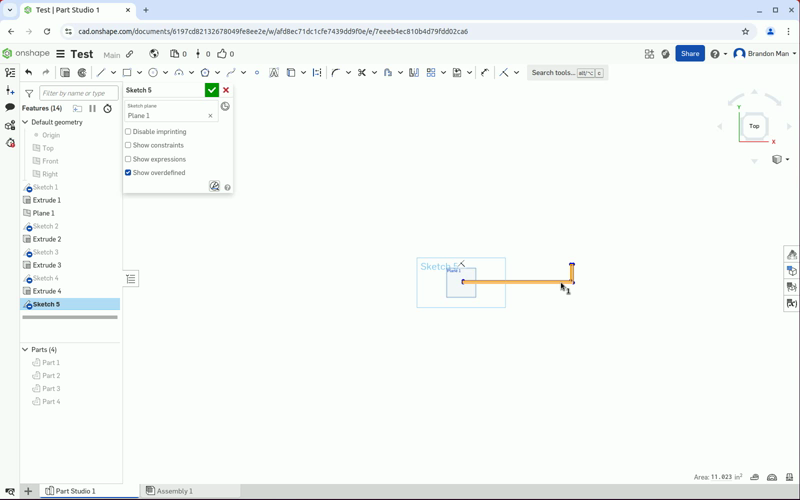
mouse_move(73, 352)
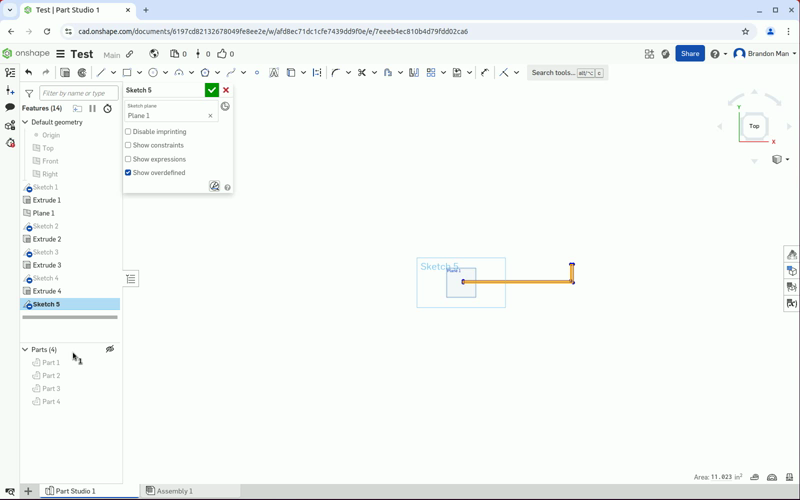
key(shift+y)
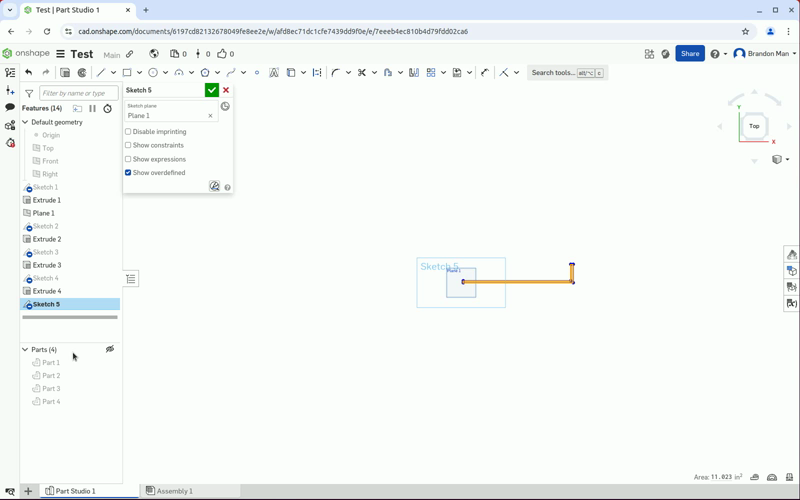
key(shift+e)
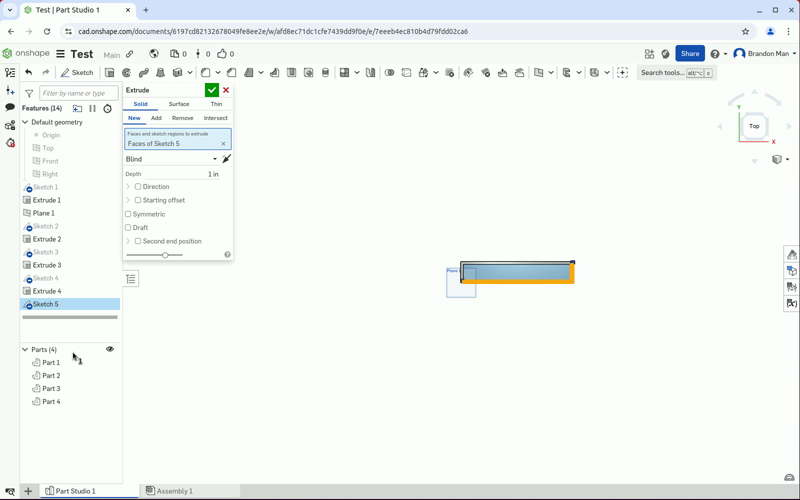
mouse_move(143, 106)
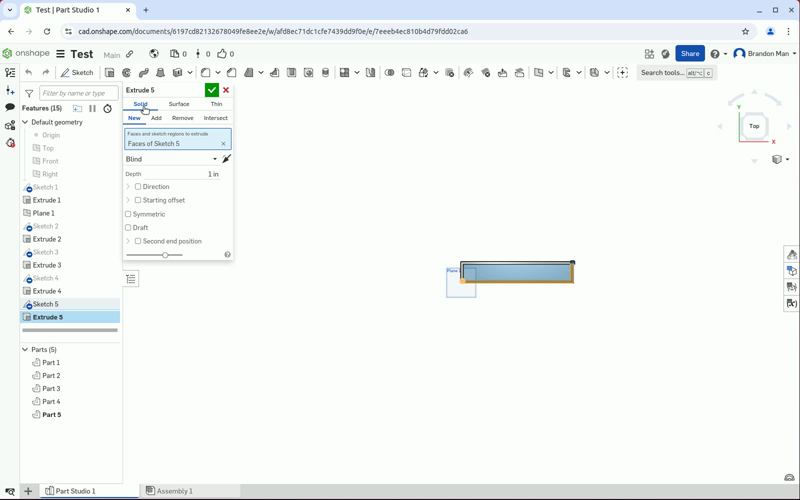
click(143, 106)
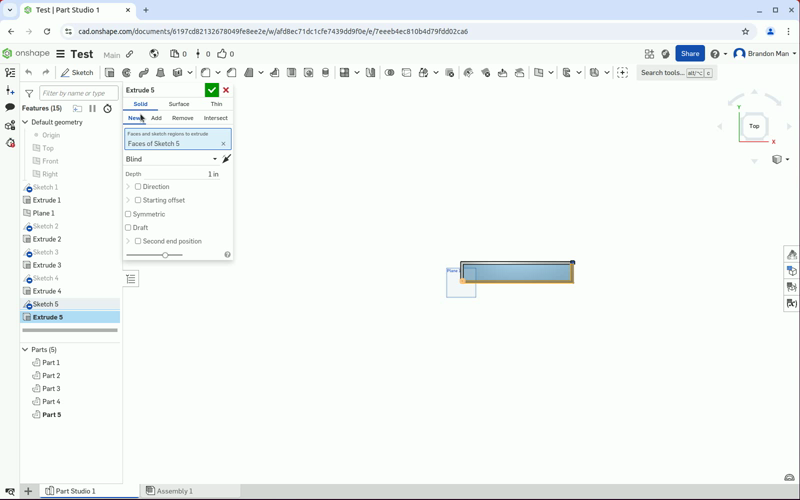
mouse_move(137, 120)
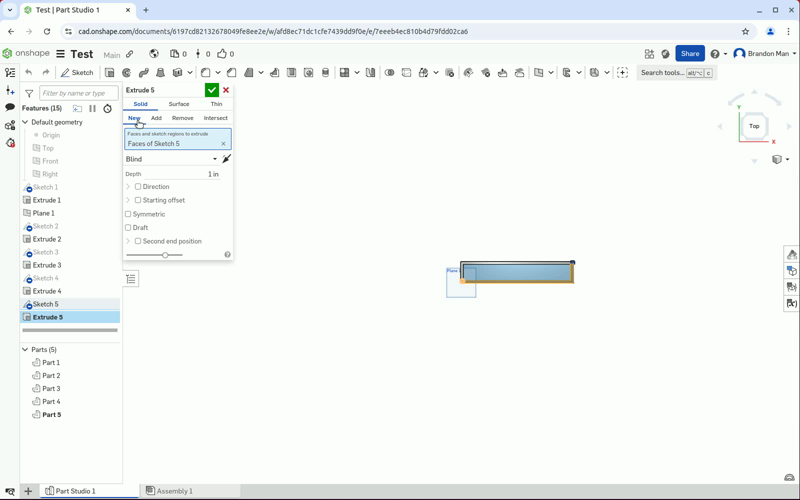
click(137, 120)
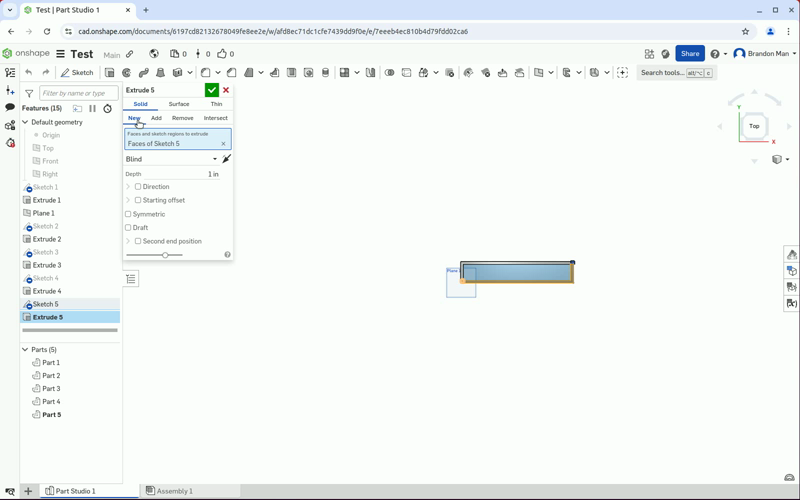
key(tab, 4)
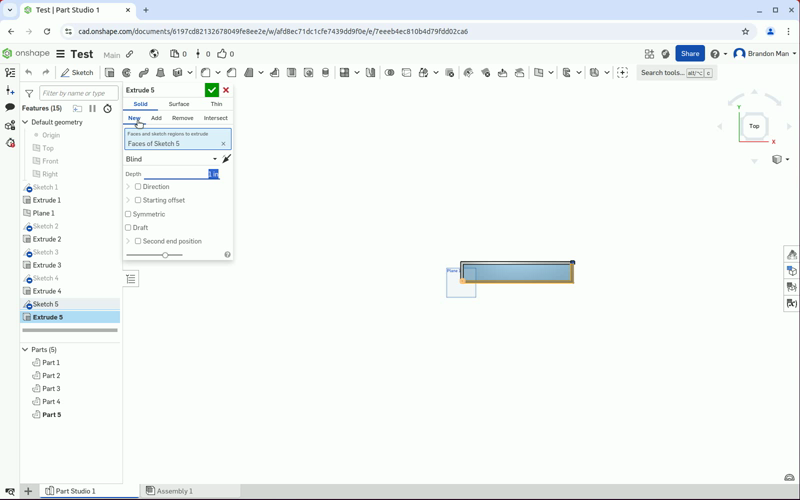
text(8.906)
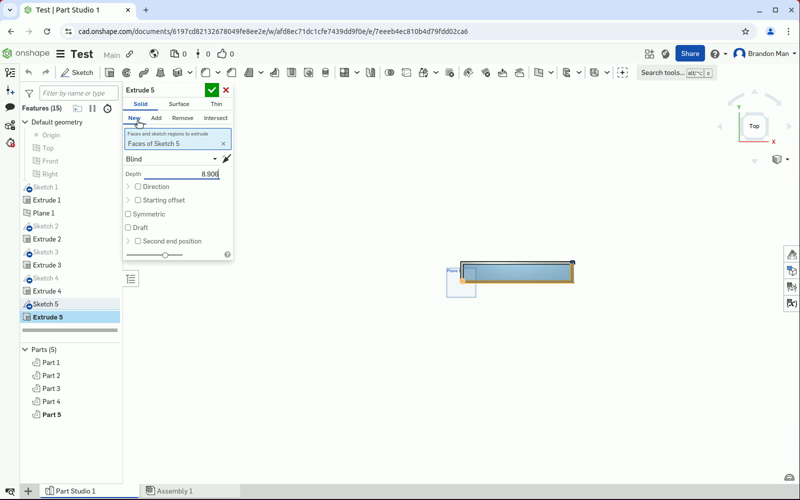
key(enter)
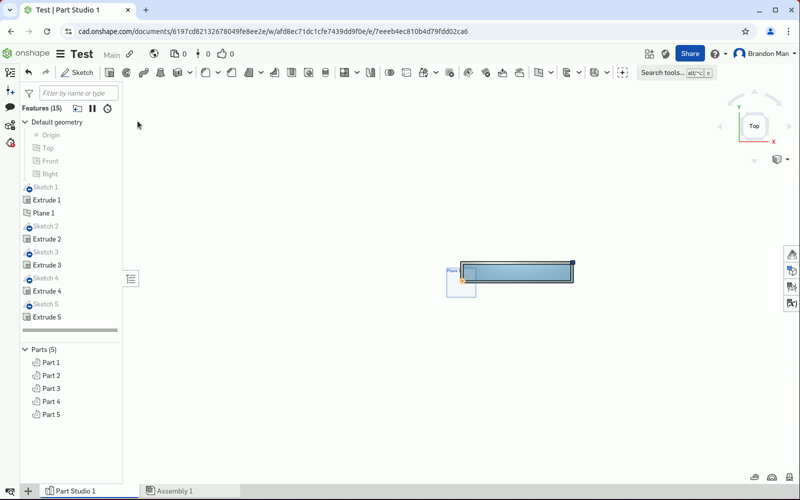
key(shift+h)
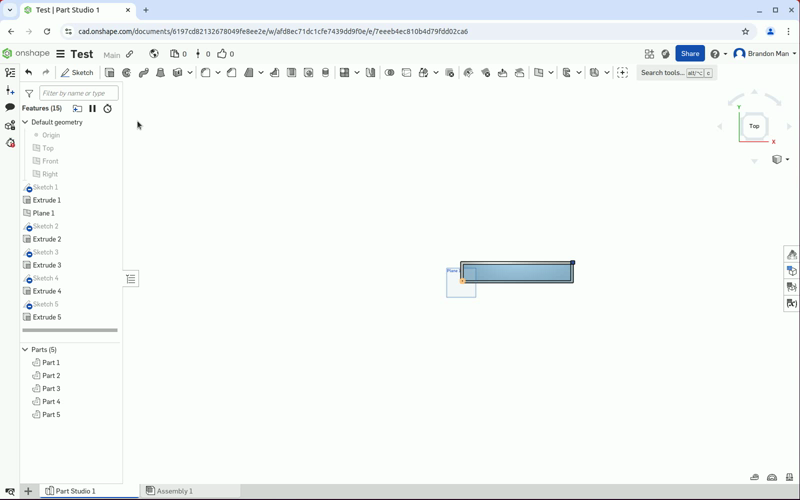
key(shift+h)
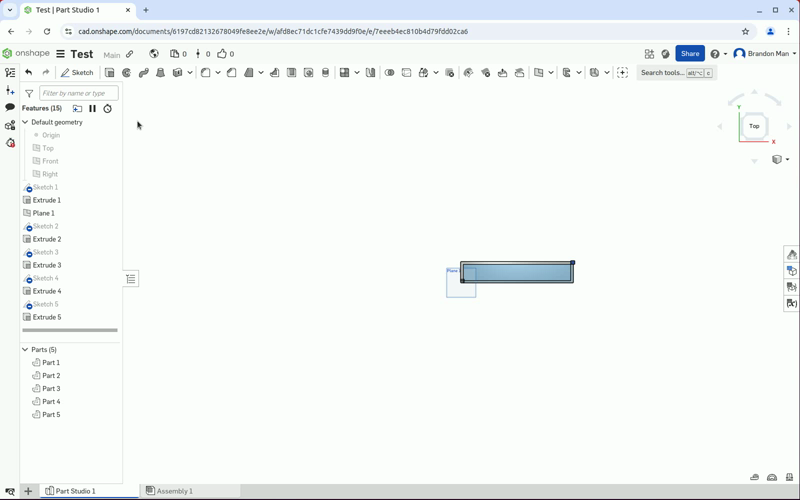
mouse_move(73, 189)
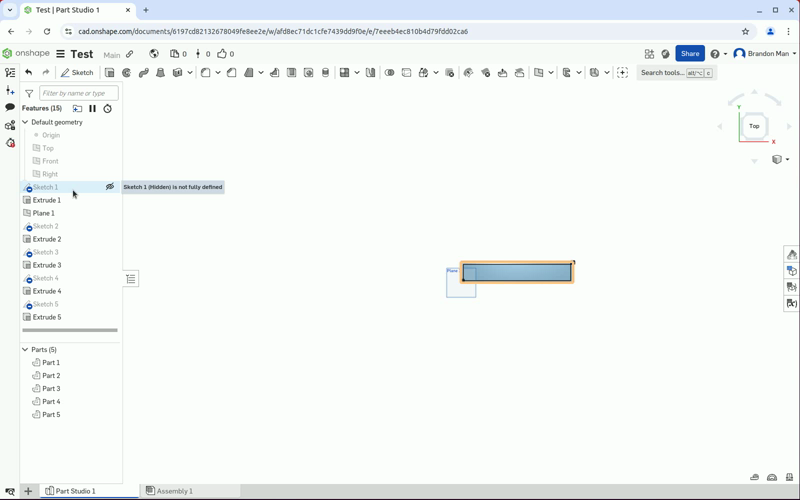
click(73, 189)
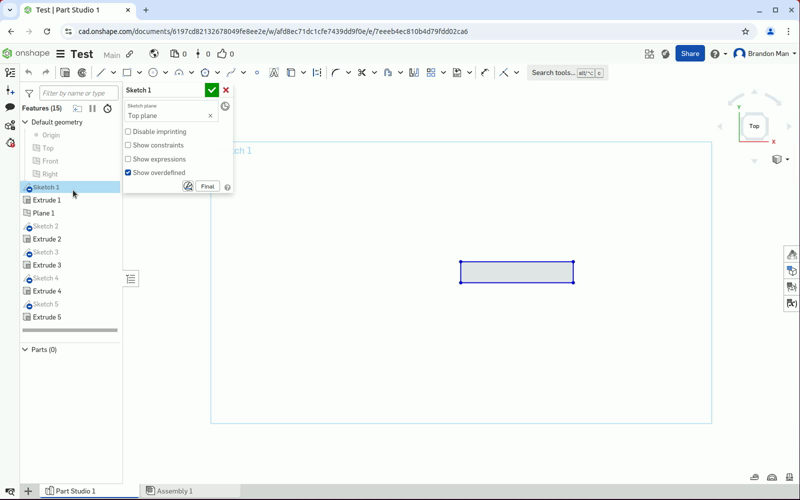
mouse_move(229, 92)
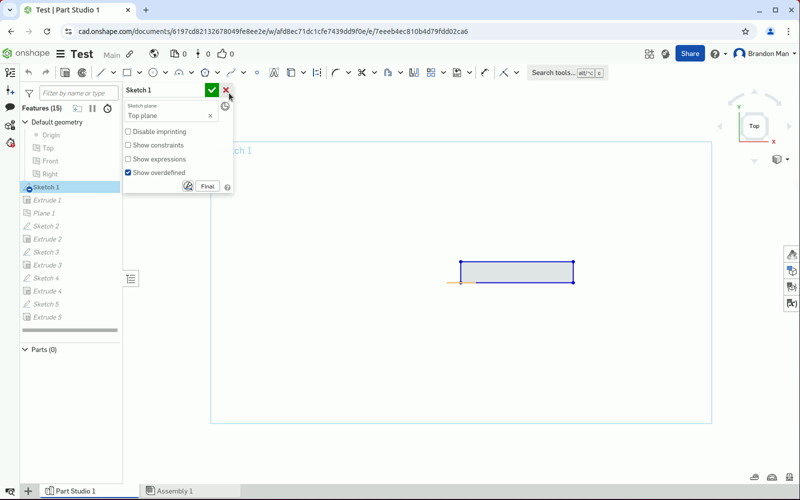
click(229, 92)
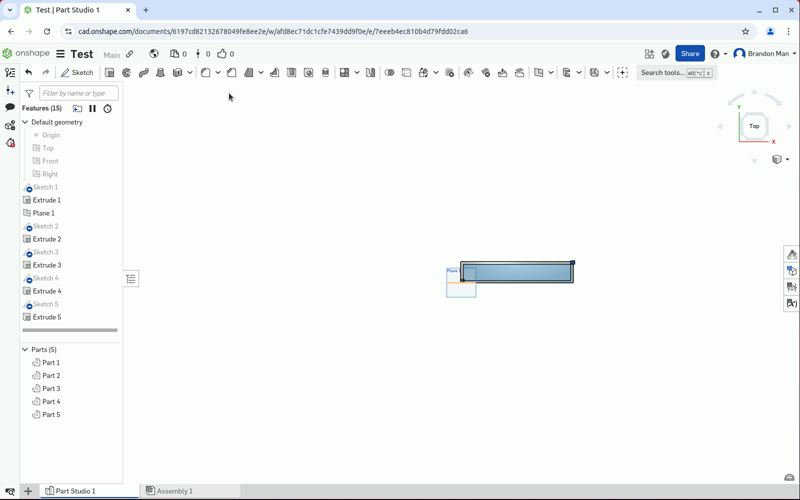
mouse_move(73, 352)
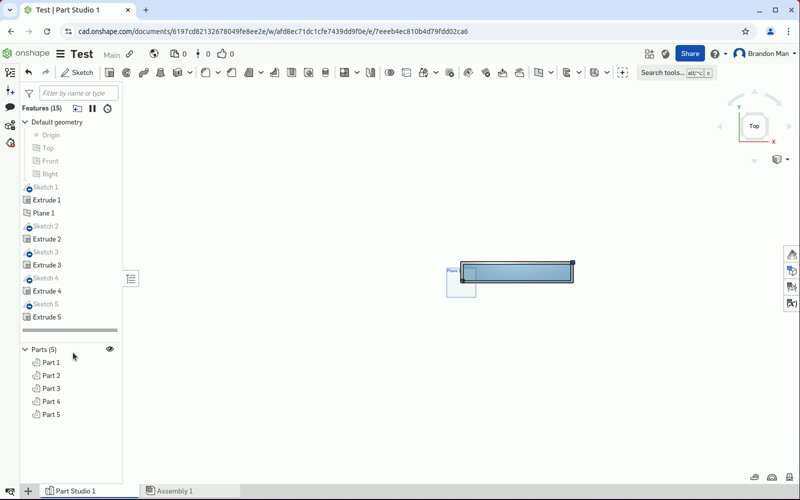
key(y)
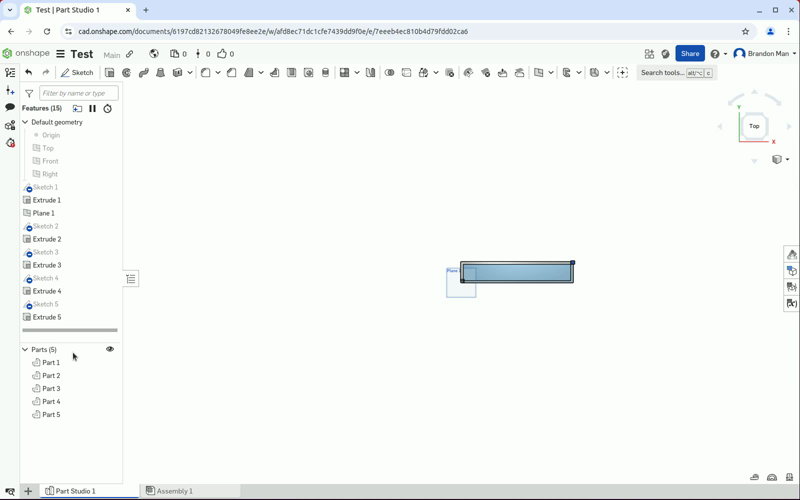
key(shift+p)
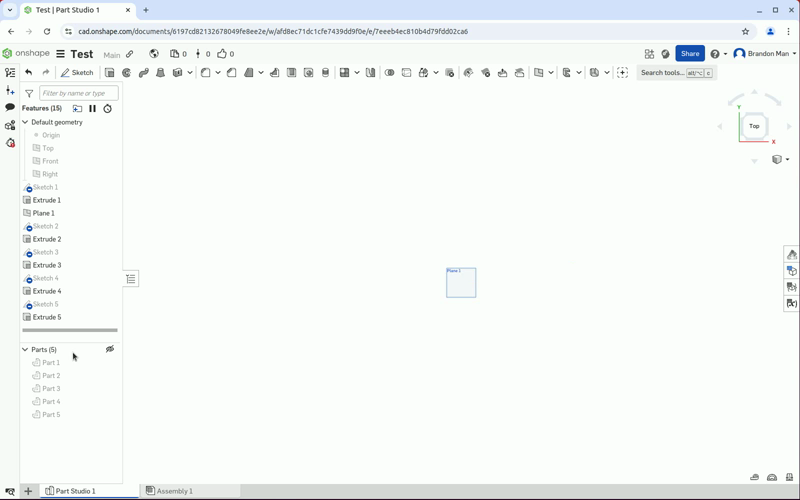
key(space)
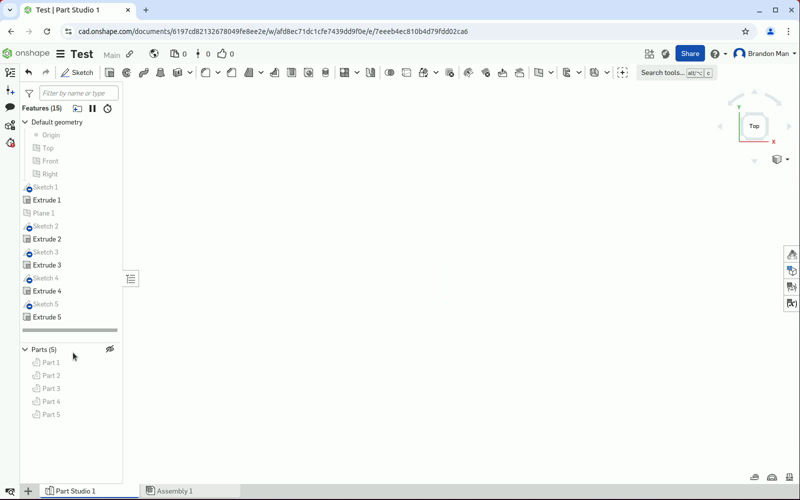
key_down(shift)
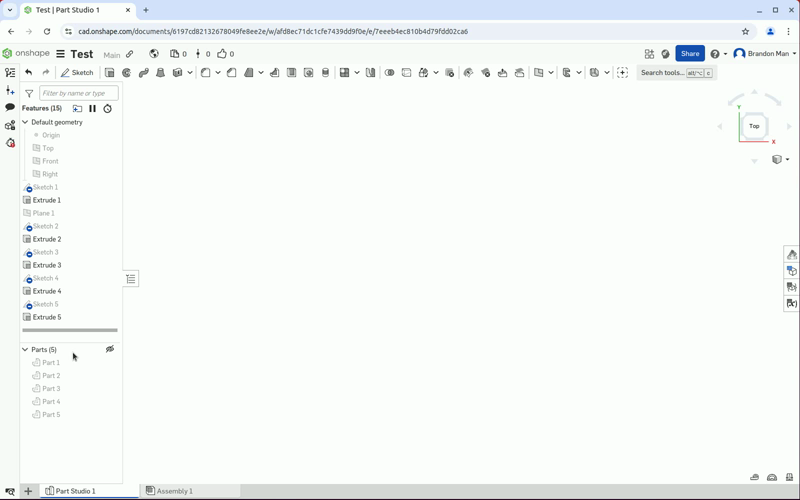
key(up)
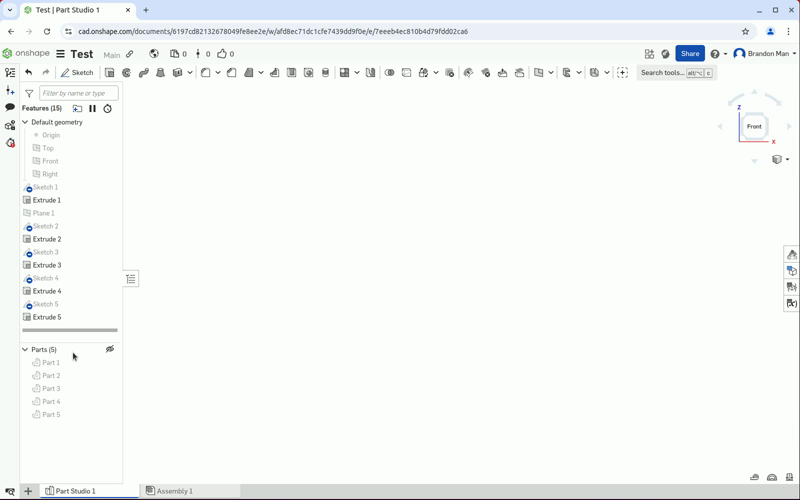
key_up(shift)
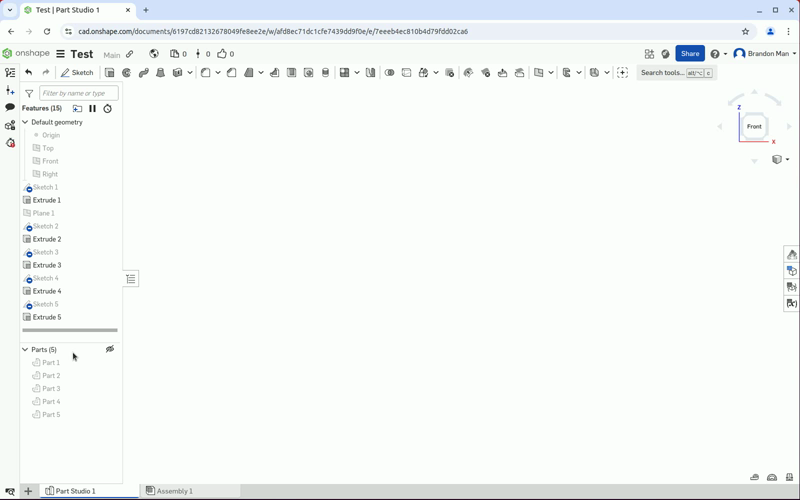
mouse_move(73, 352)
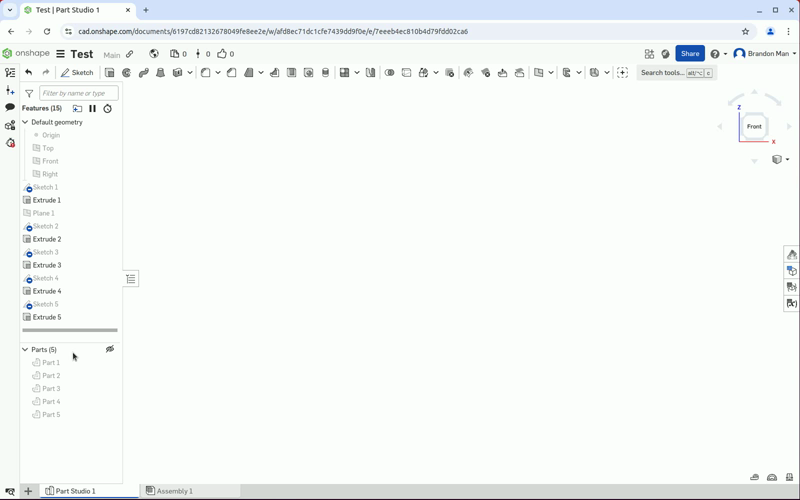
key(shift+y)
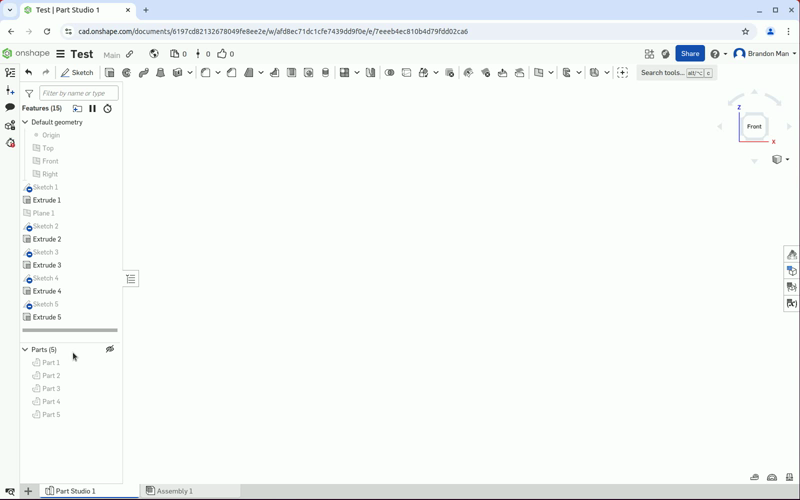
key(shift+s)
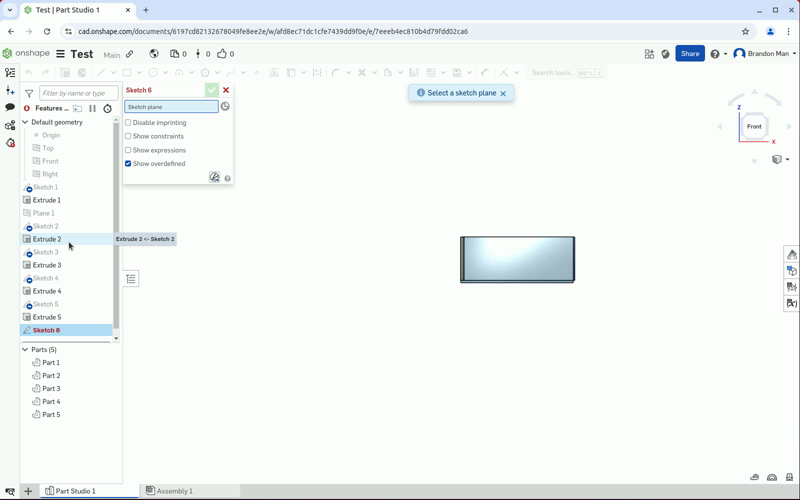
scroll(3)
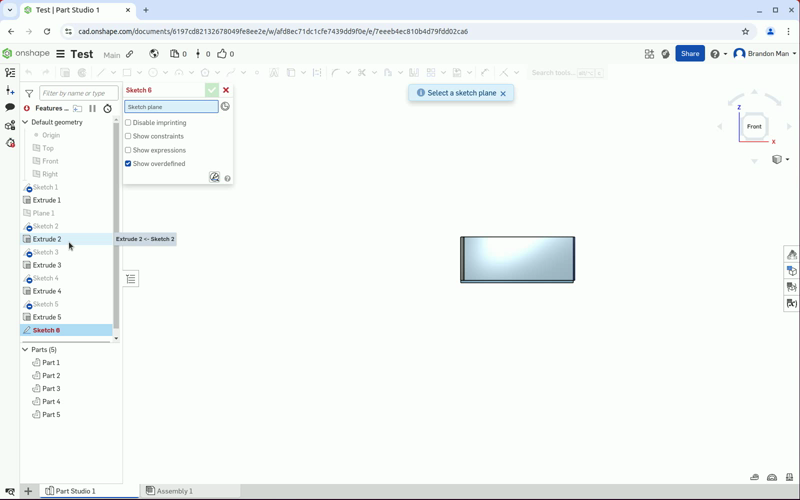
mouse_move(69, 163)
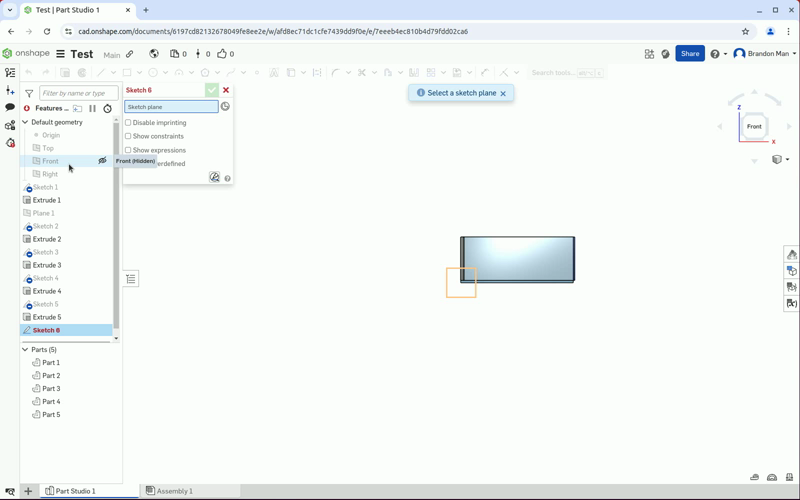
click(69, 163)
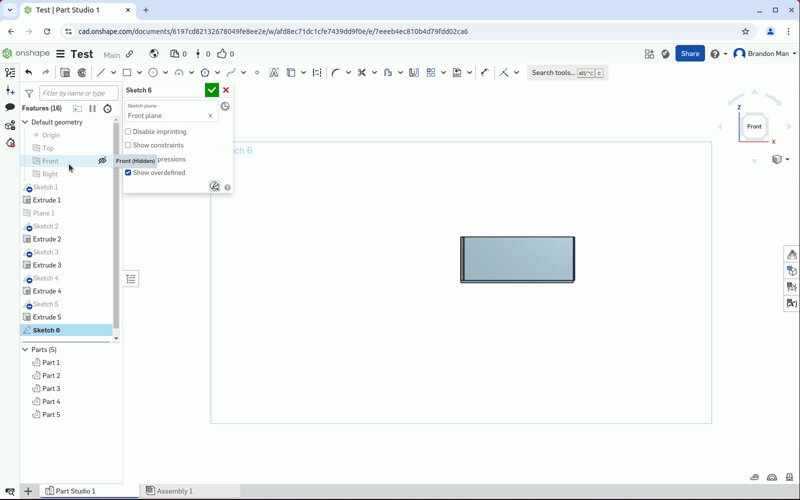
mouse_move(73, 352)
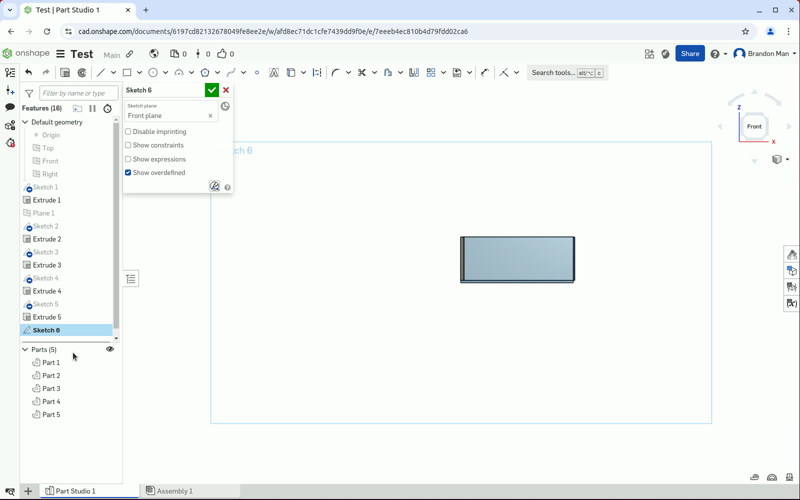
key(y)
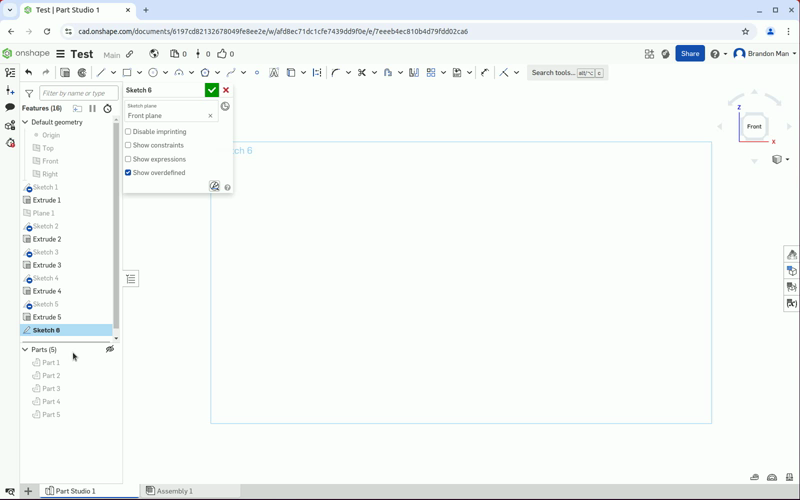
key(l)
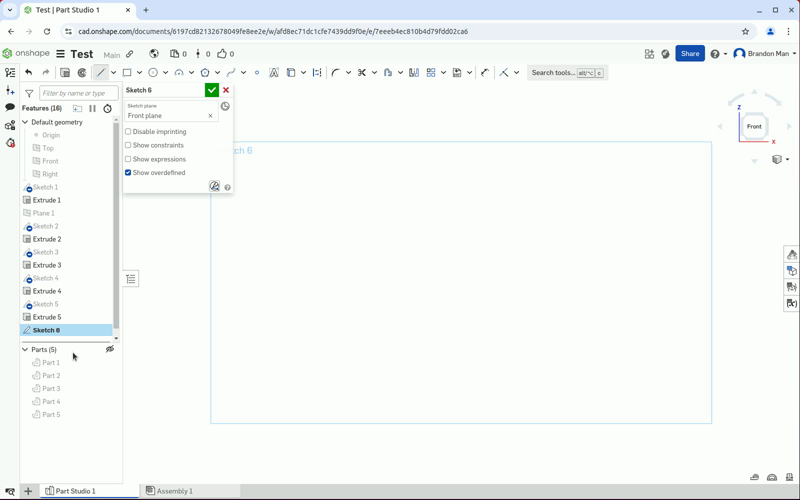
key_down(shift)
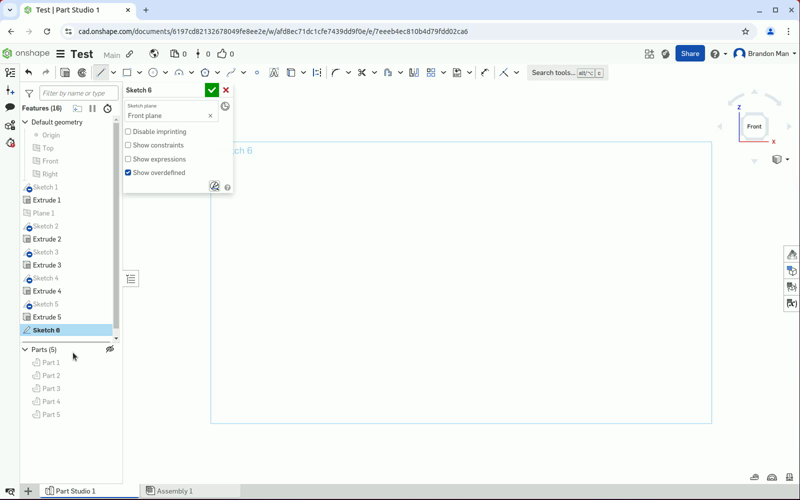
mouse_move(460, 254)
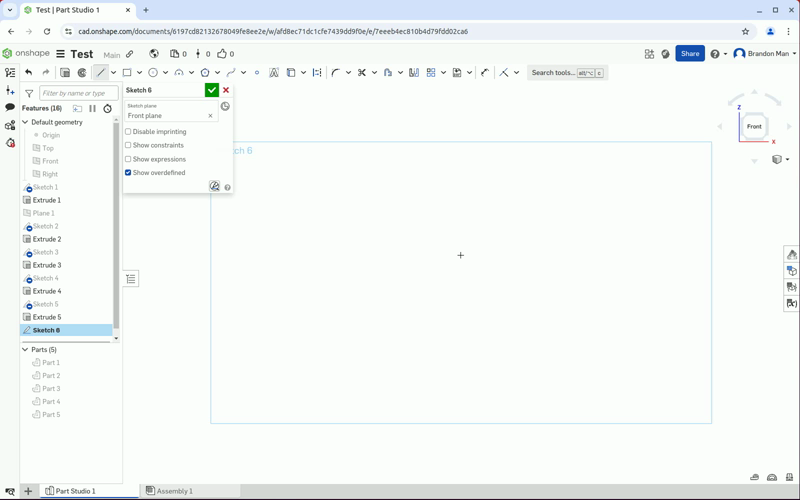
click(460, 254)
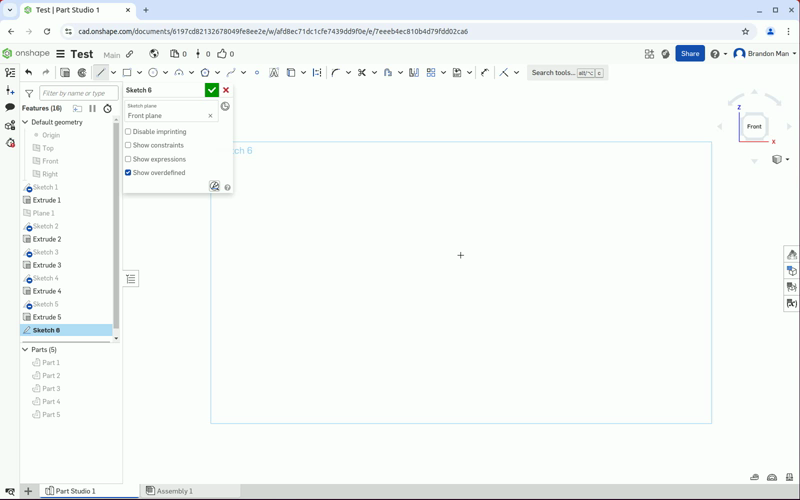
key_up(shift)
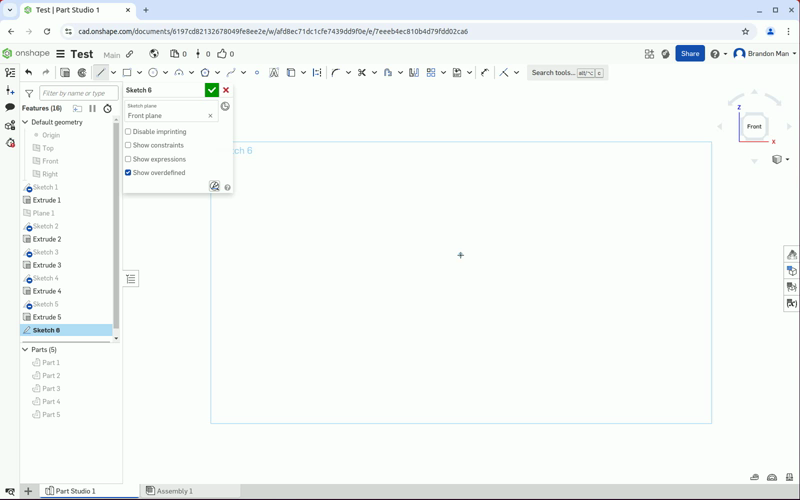
key_down(shift)
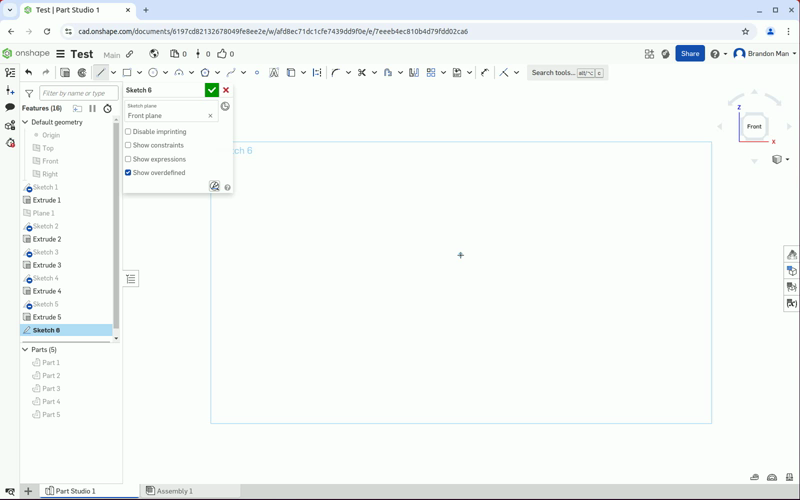
mouse_move(552, 254)
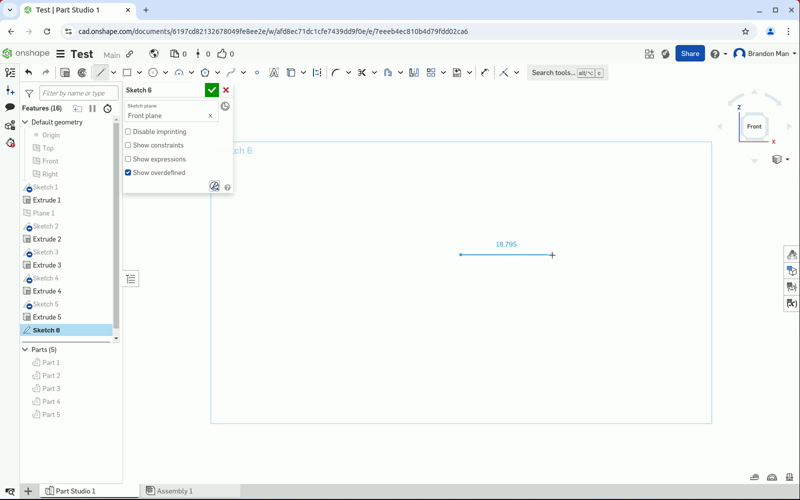
click(552, 254)
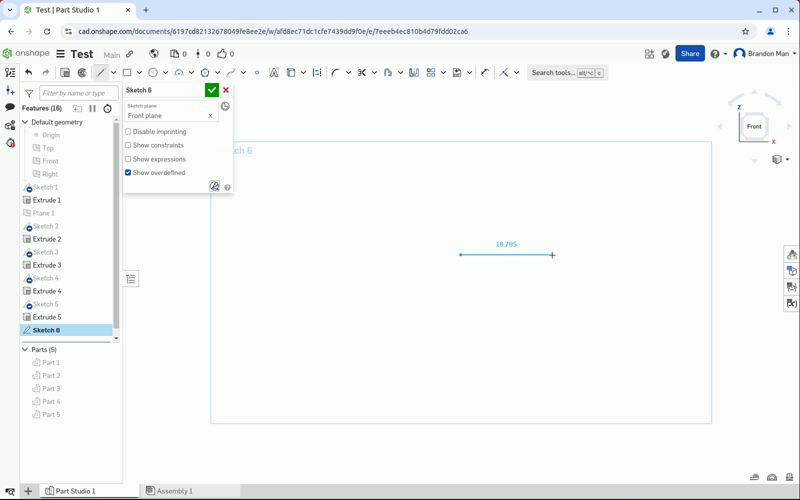
key_up(shift)
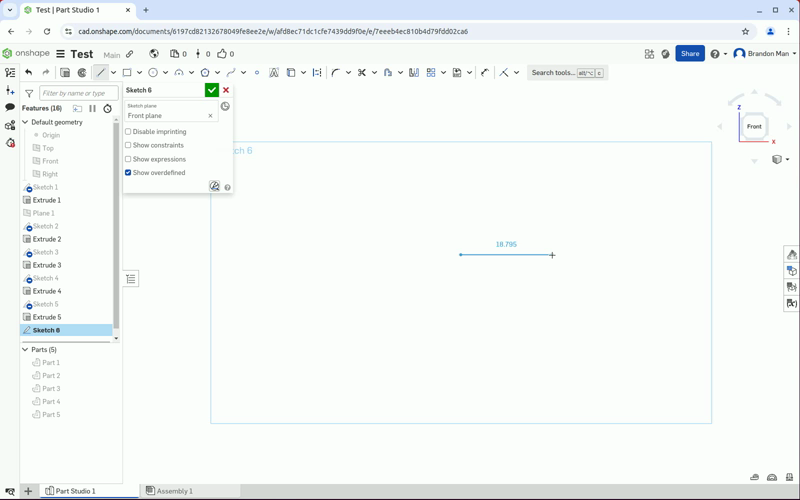
key_down(shift)
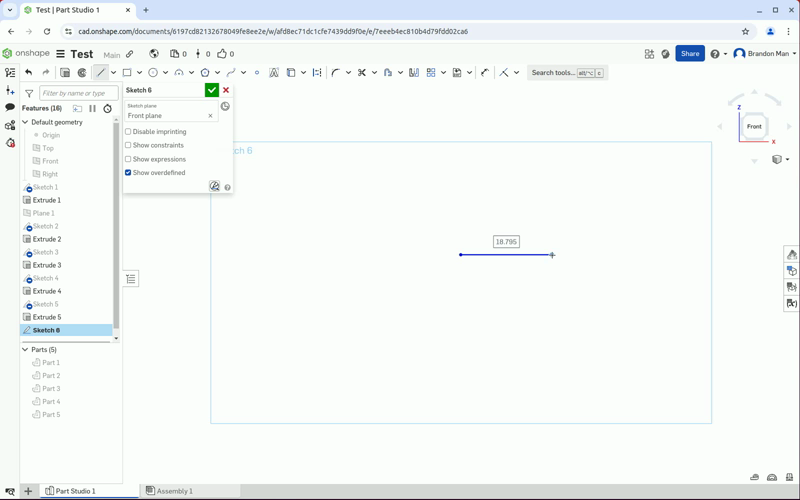
mouse_move(582, 254)
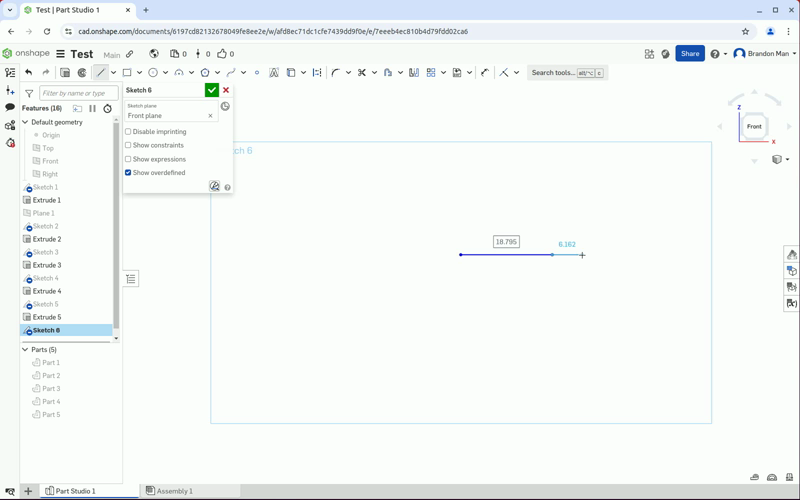
mouse_move(552, 237)
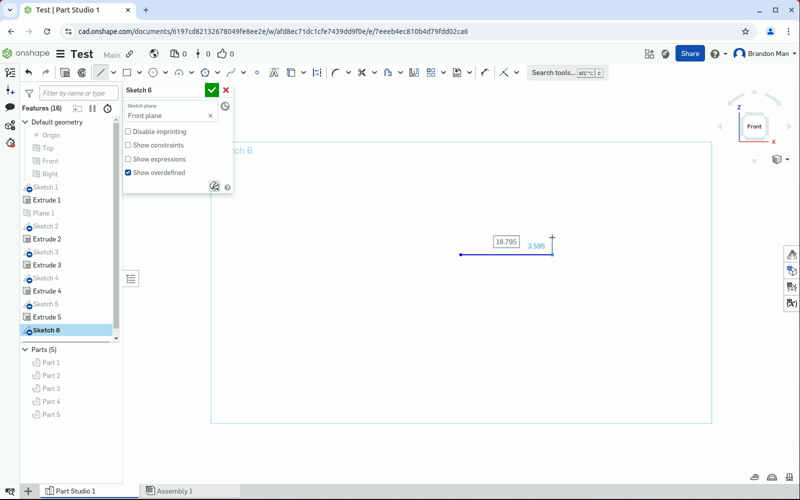
click(552, 237)
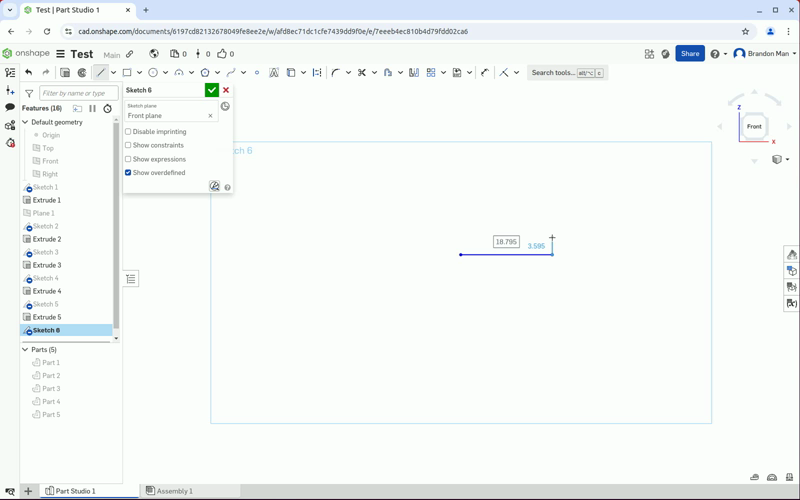
key_up(shift)
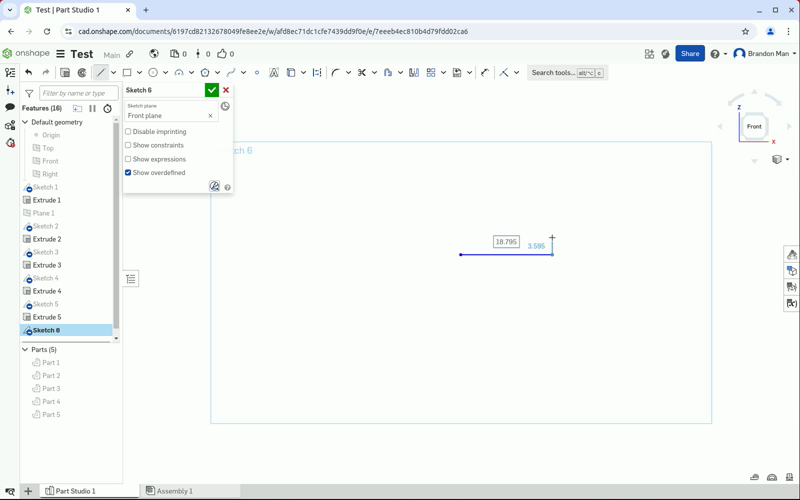
key_down(shift)
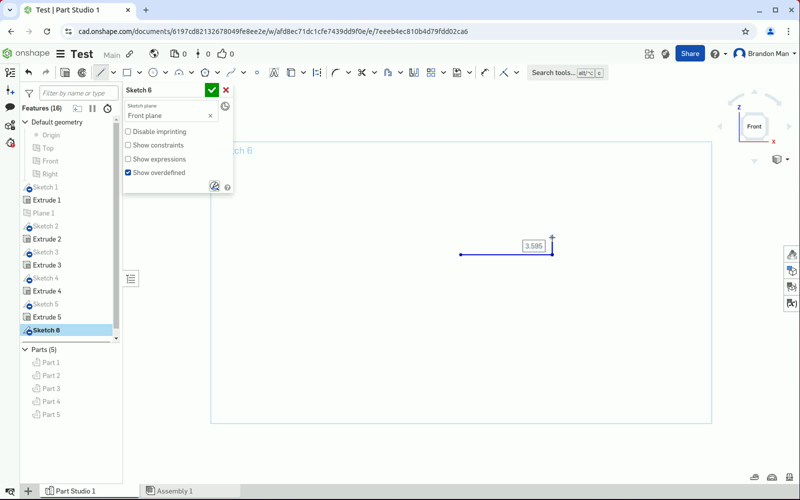
mouse_move(460, 237)
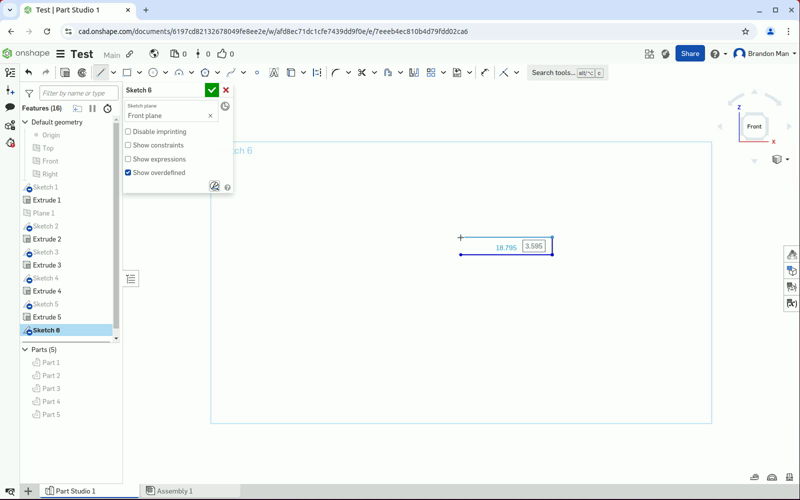
click(460, 237)
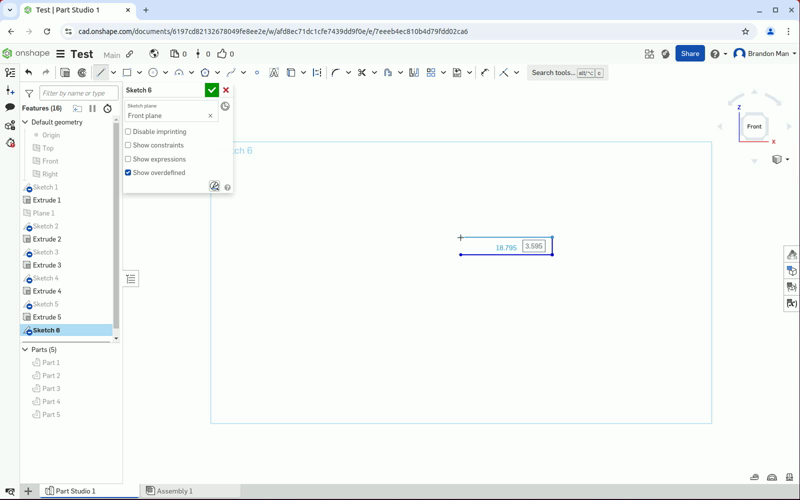
key_up(shift)
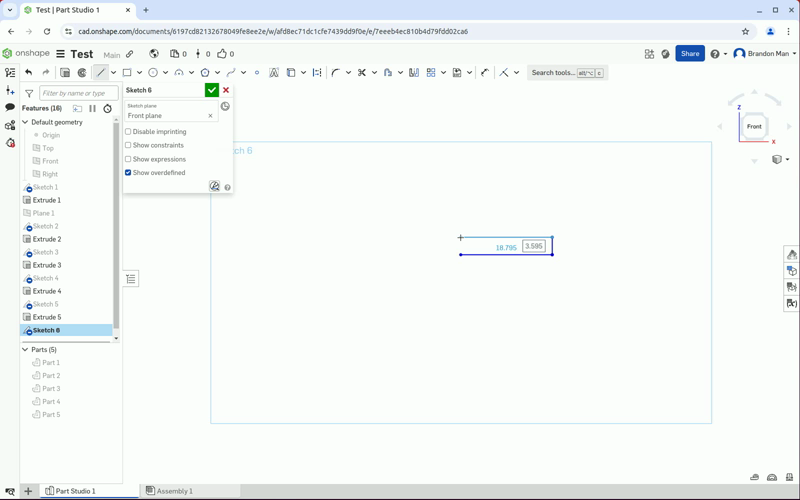
mouse_move(490, 237)
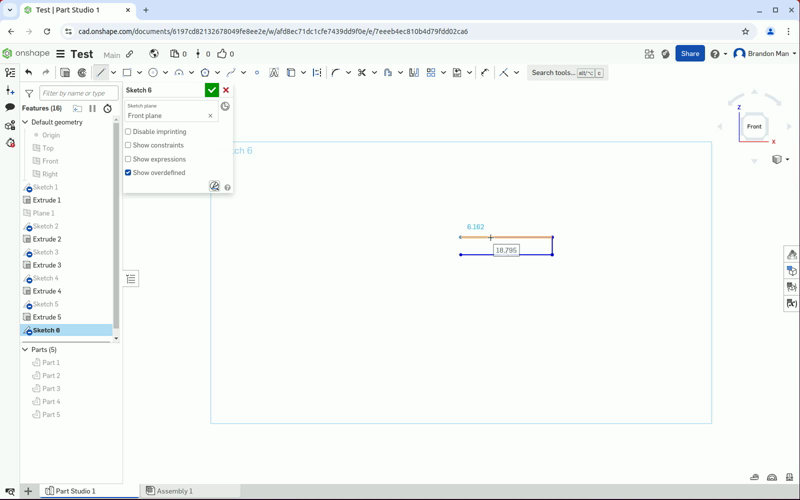
key_down(shift)
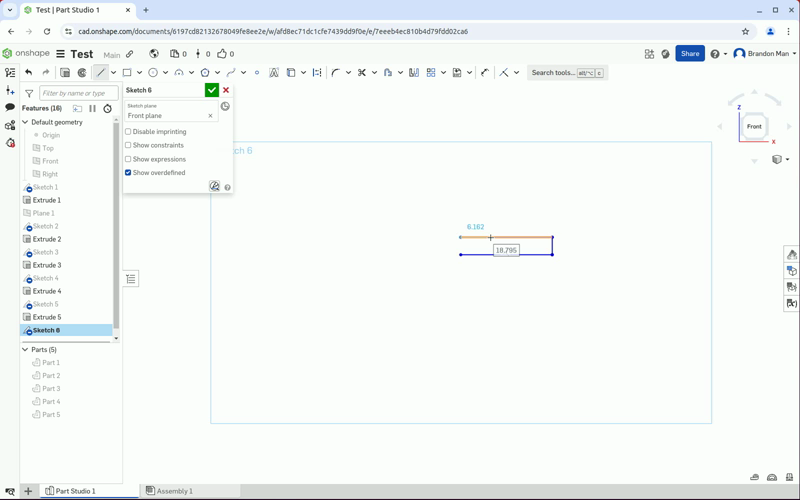
mouse_move(460, 254)
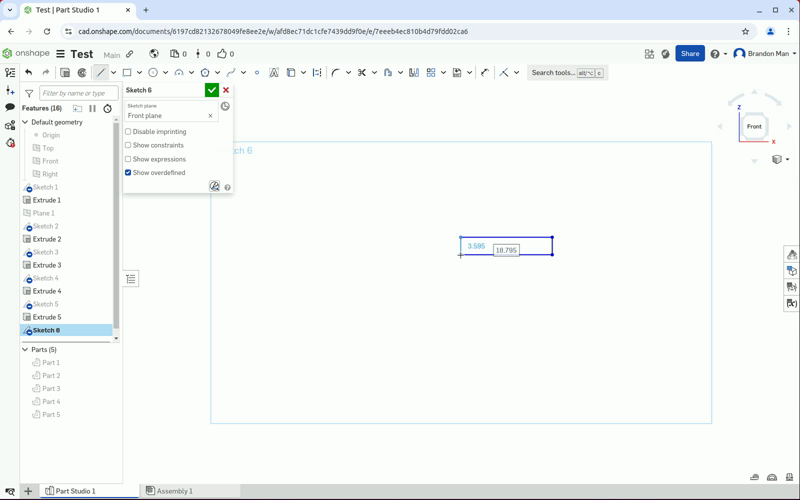
key_up(shift)
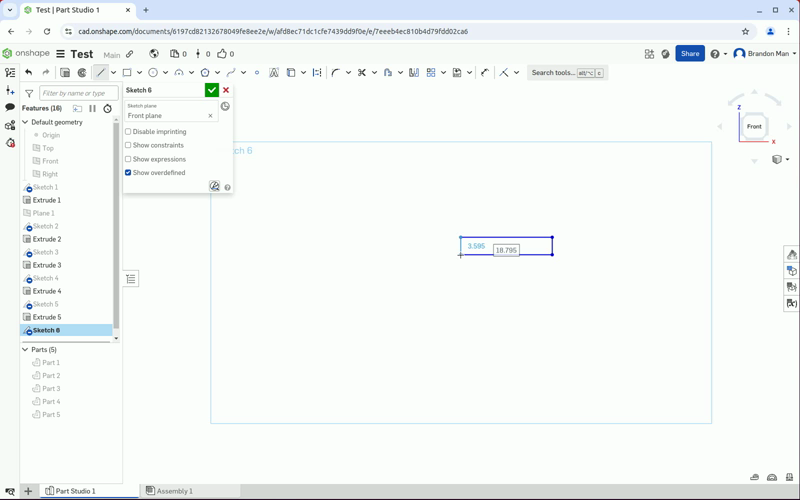
click(460, 254)
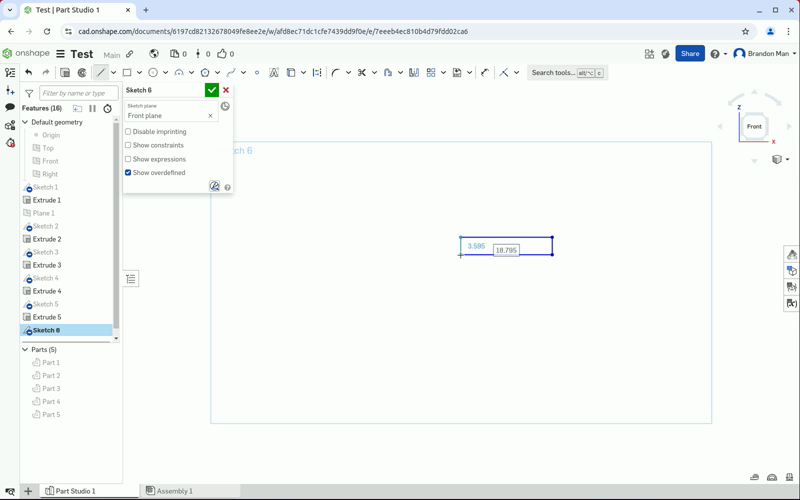
key(esc)
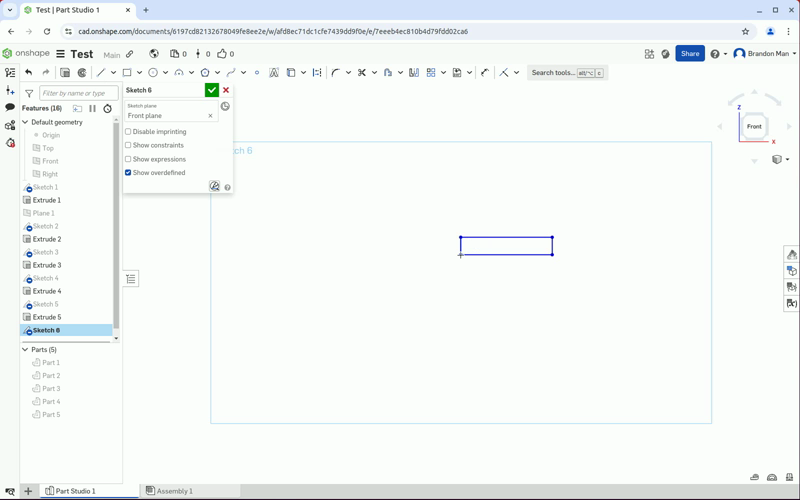
mouse_move(483, 244)
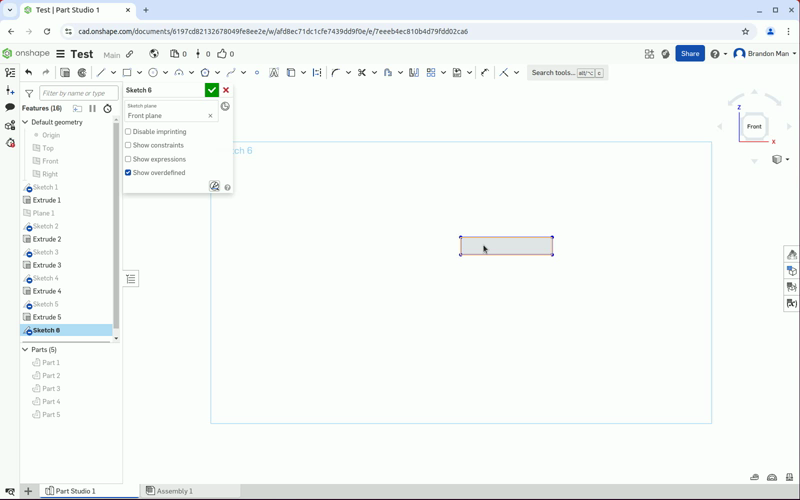
scroll(6)
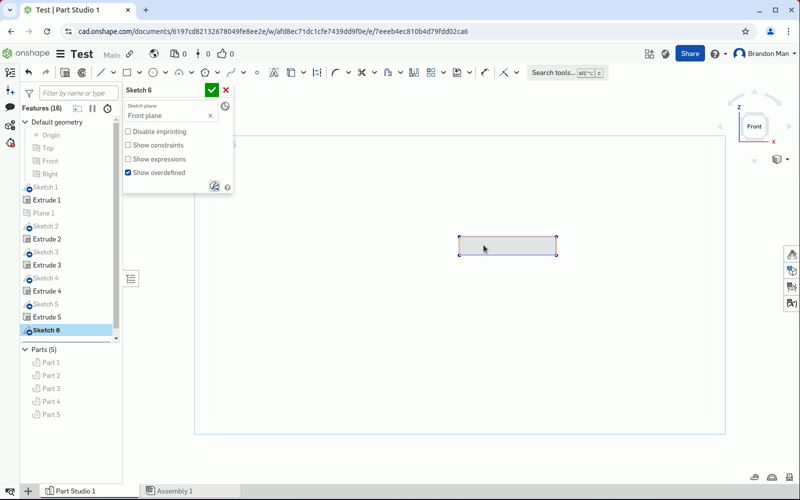
scroll(6)
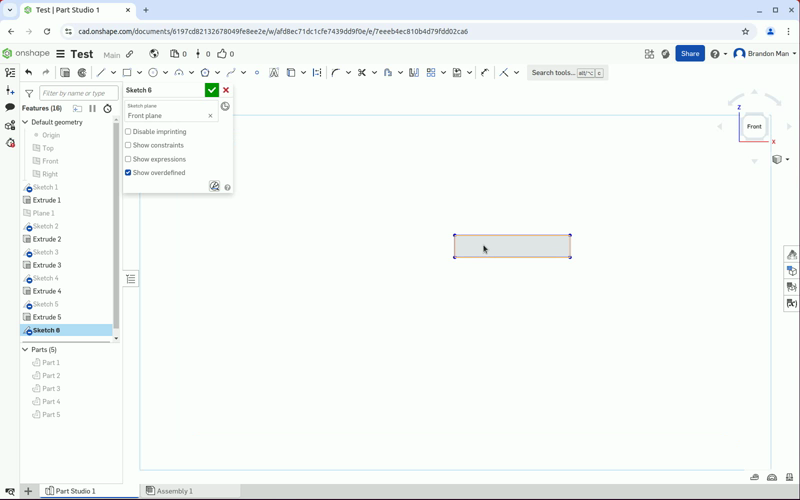
scroll(6)
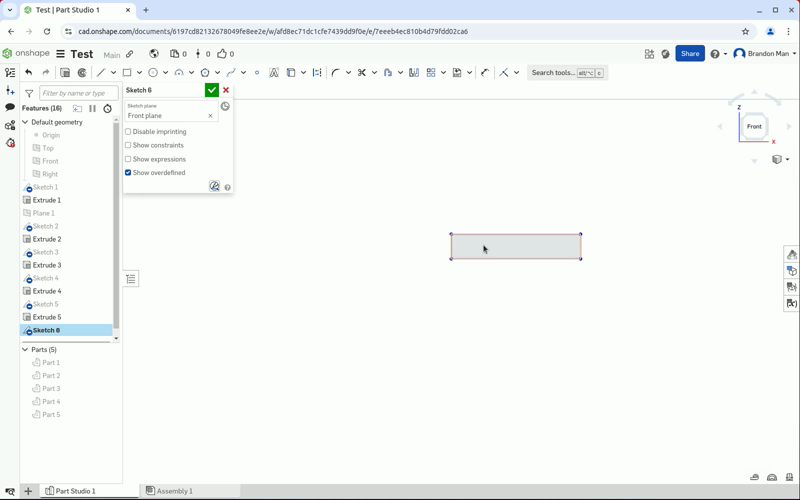
scroll(6)
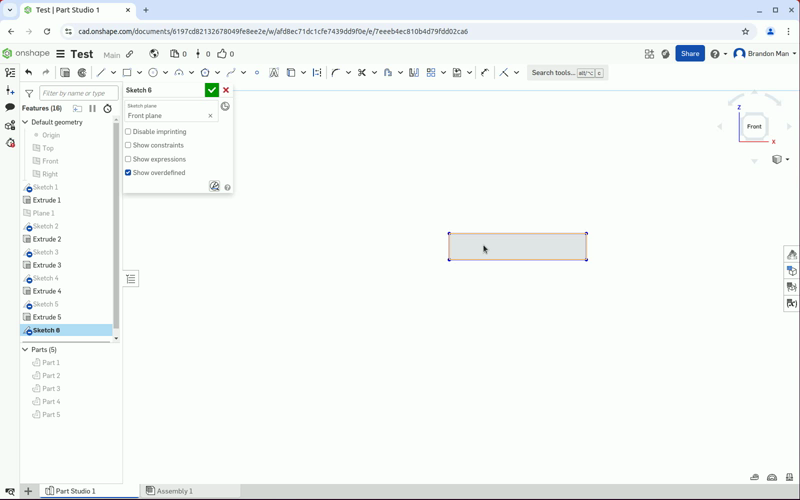
scroll(6)
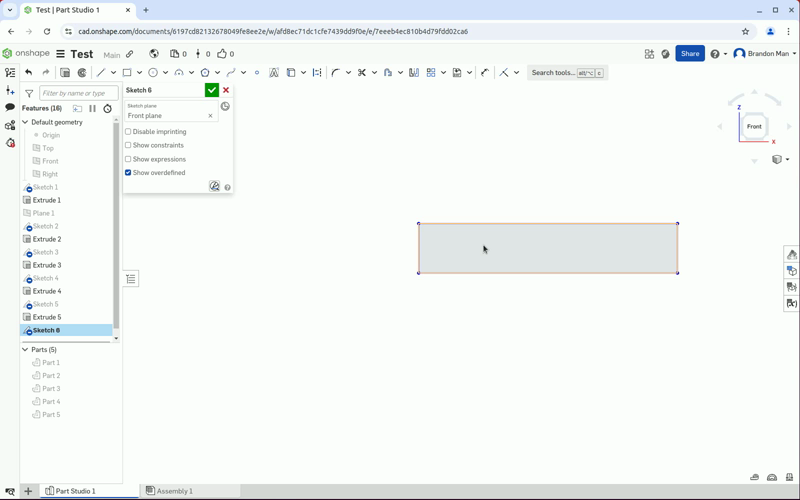
scroll(6)
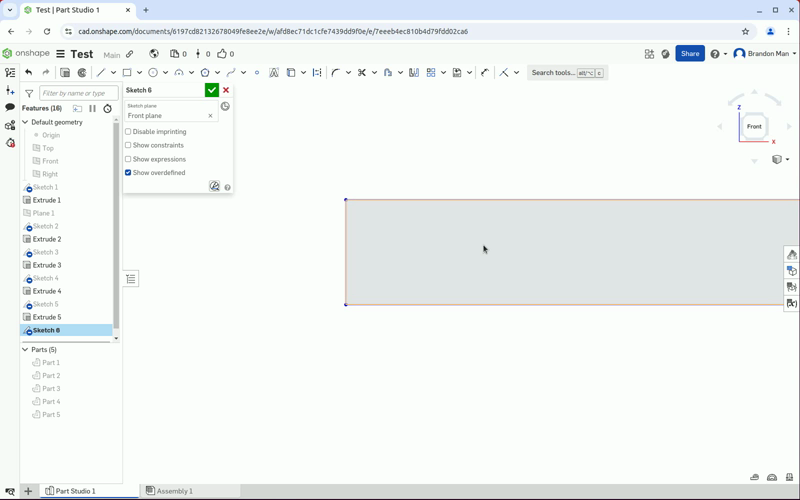
scroll(6)
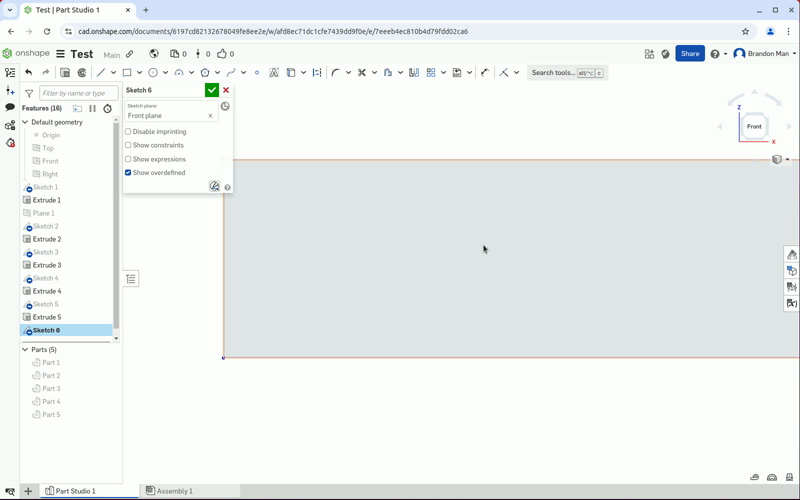
click(483, 244)
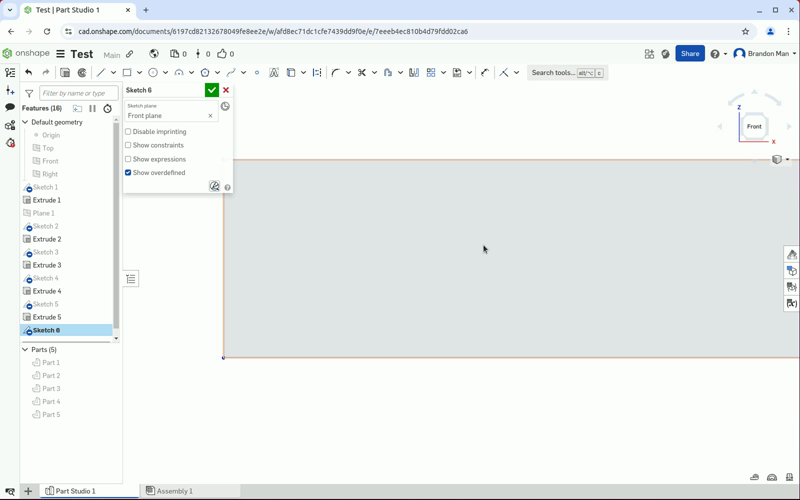
scroll(-6)
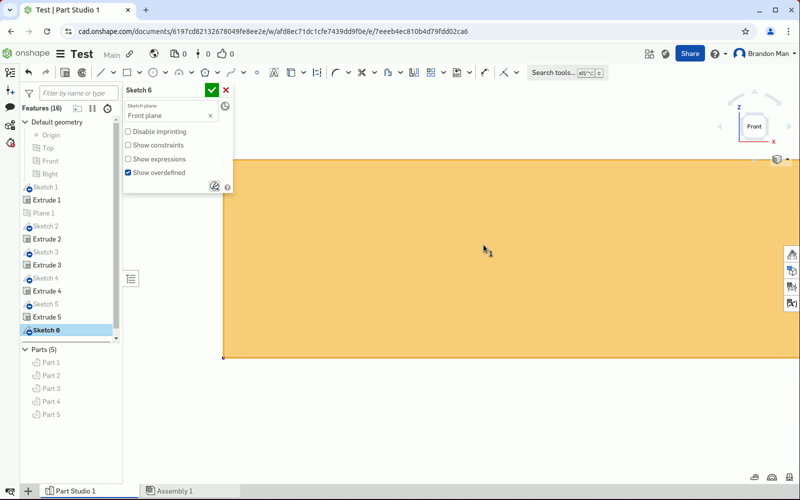
scroll(-6)
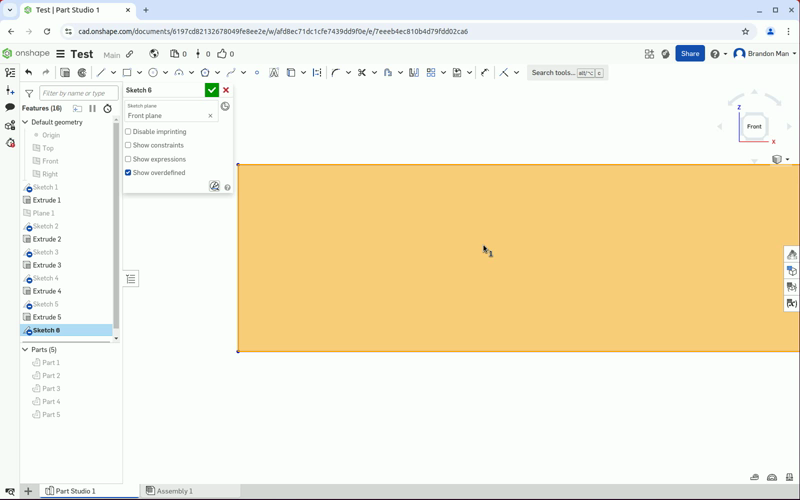
scroll(-6)
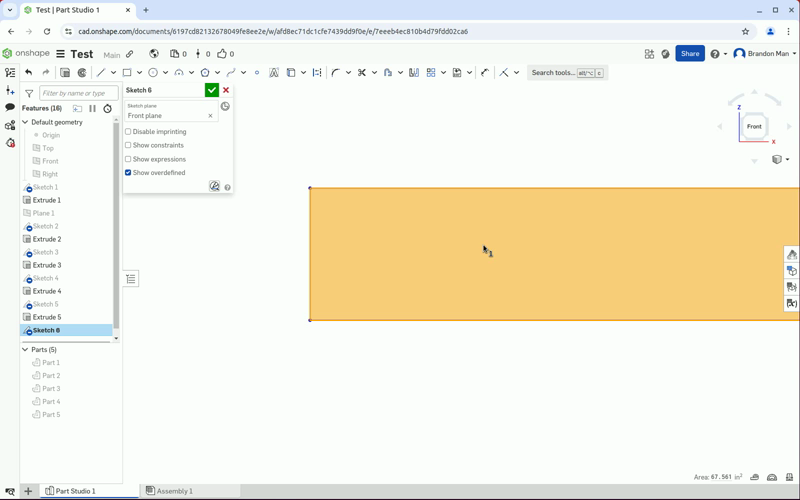
scroll(-6)
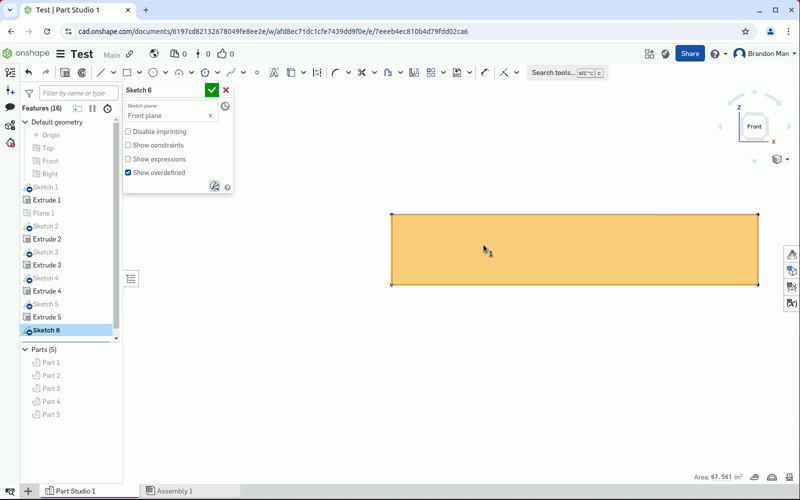
scroll(-6)
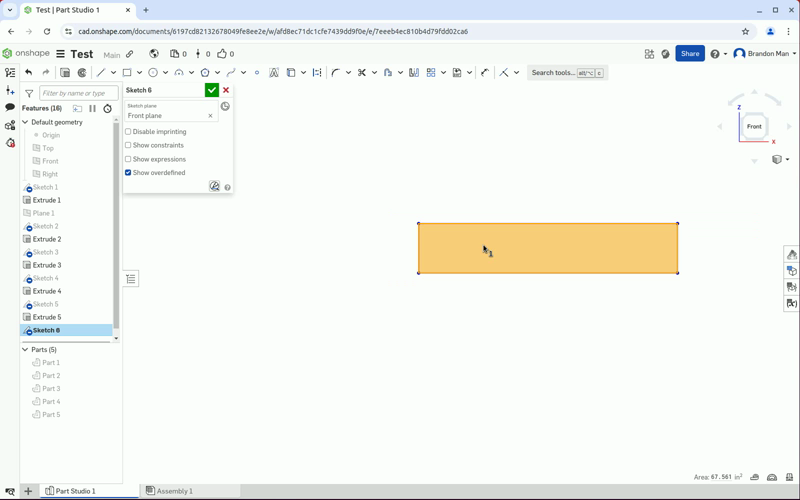
scroll(-6)
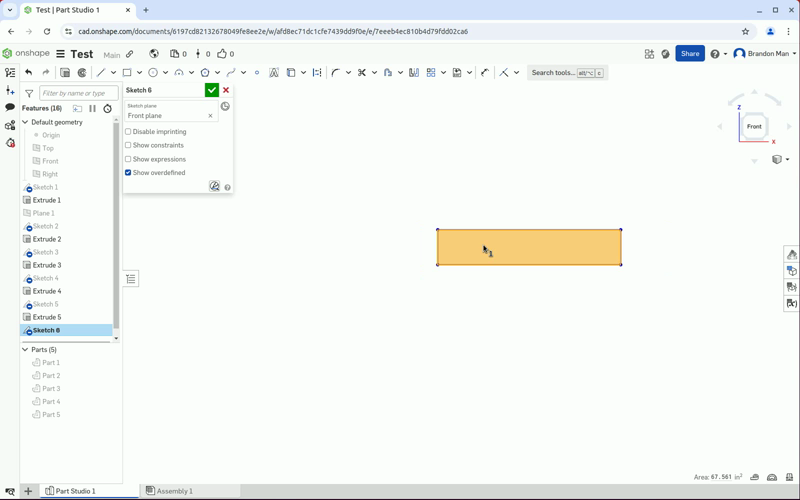
scroll(-6)
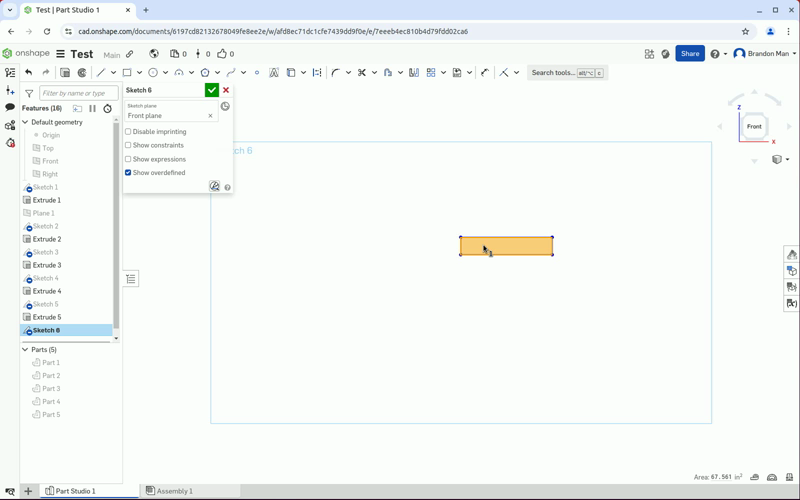
mouse_move(73, 352)
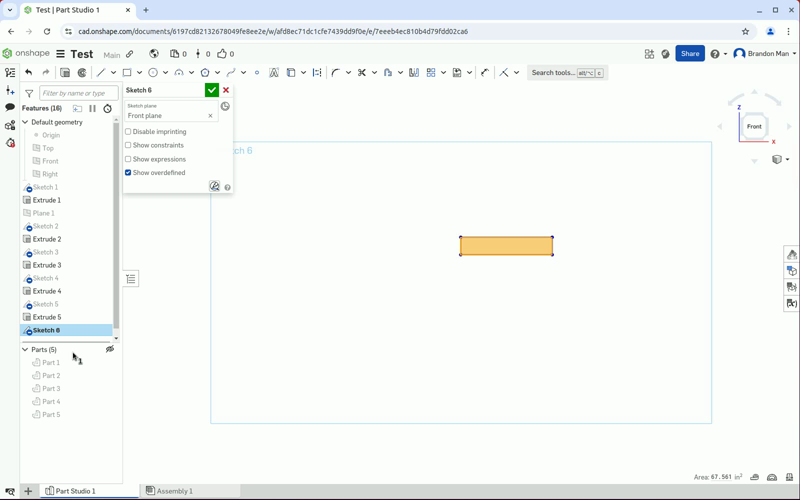
key(shift+y)
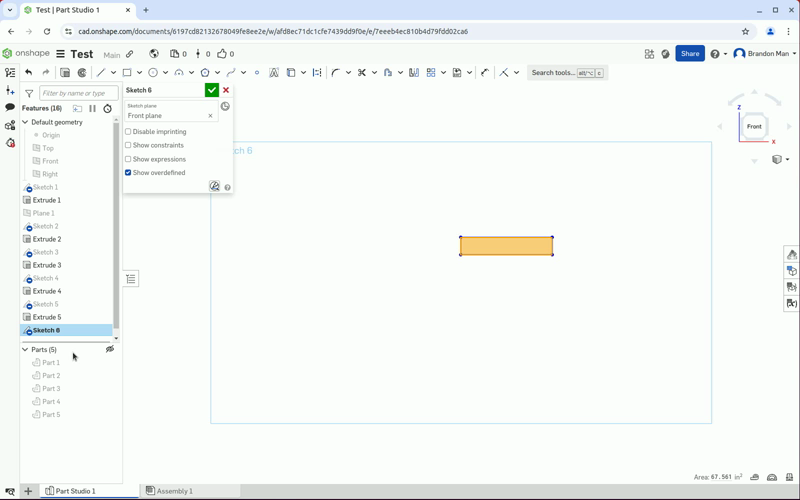
key(shift+e)
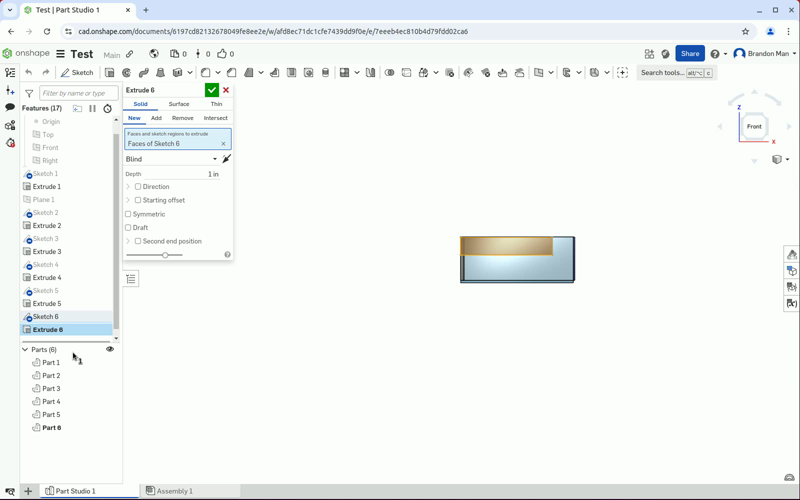
mouse_move(143, 106)
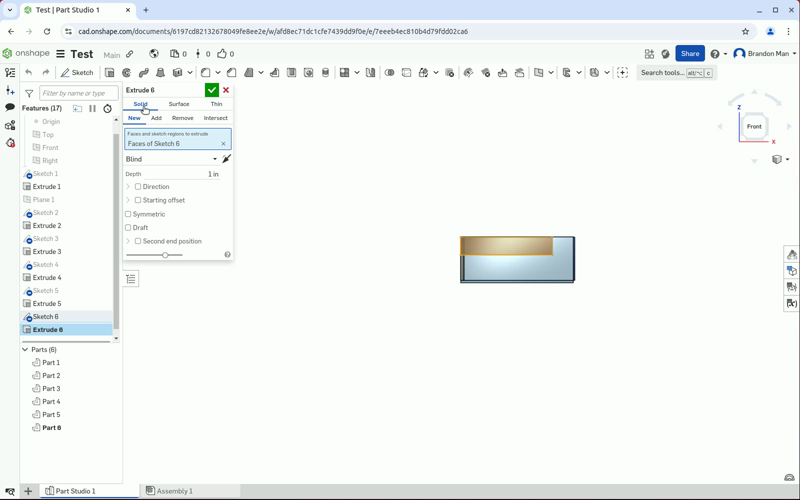
click(143, 106)
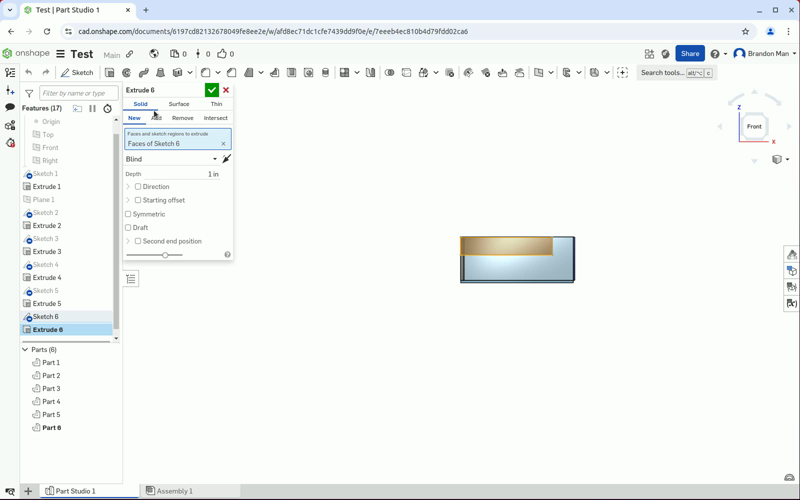
mouse_move(186, 120)
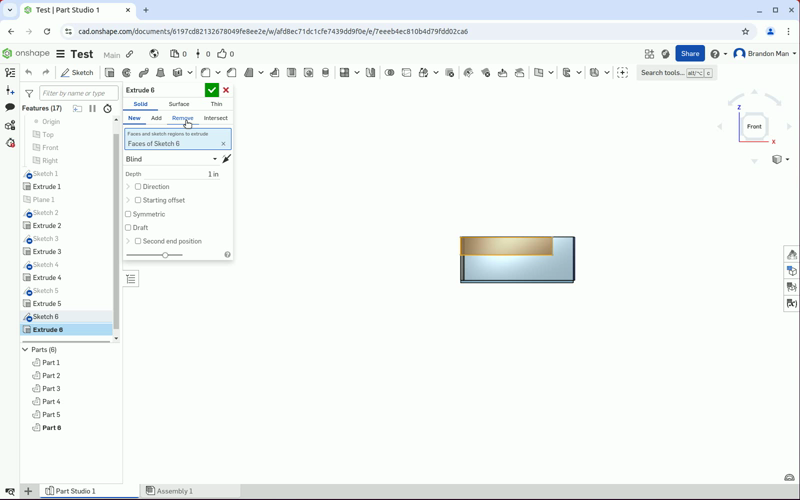
click(186, 120)
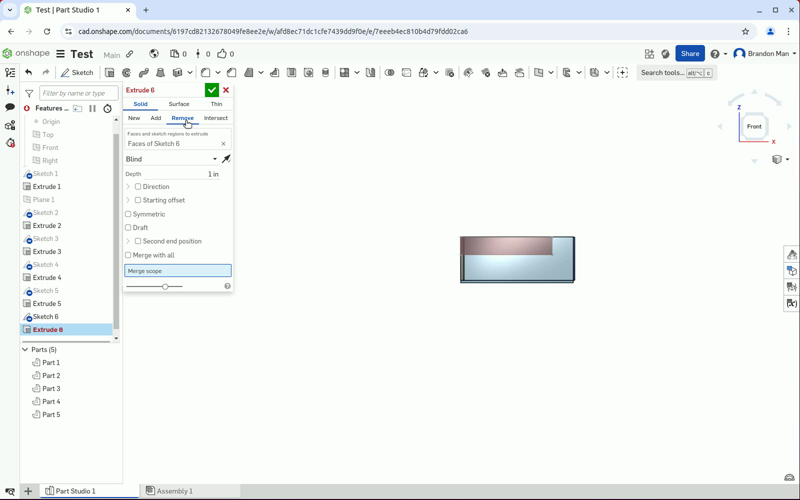
key(tab, 4)
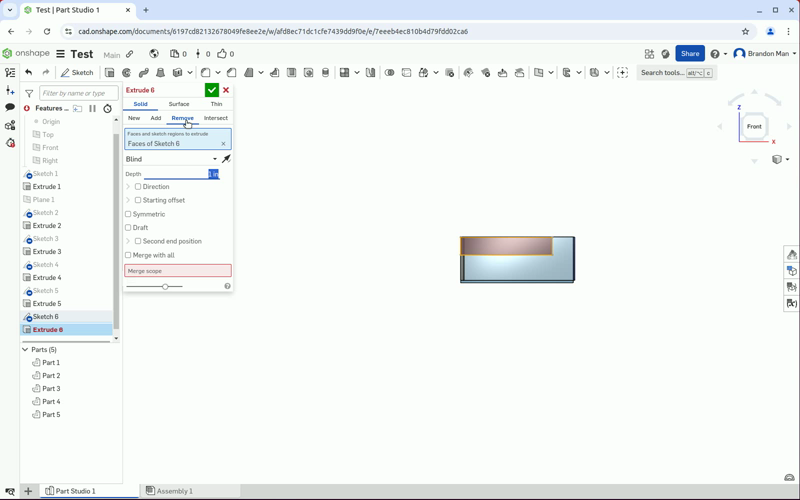
text(0.481)
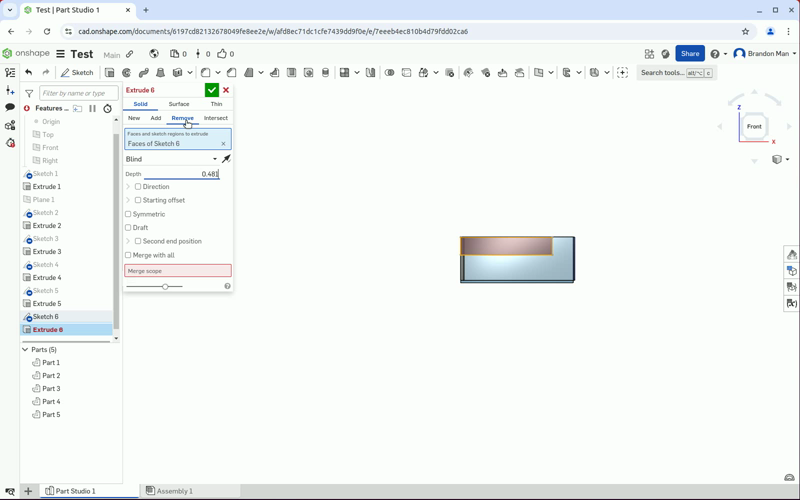
key(tab, 6)
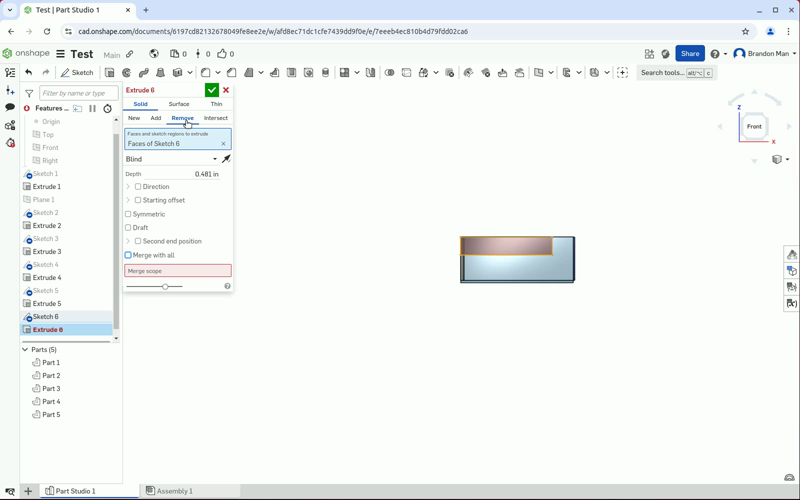
key(space)
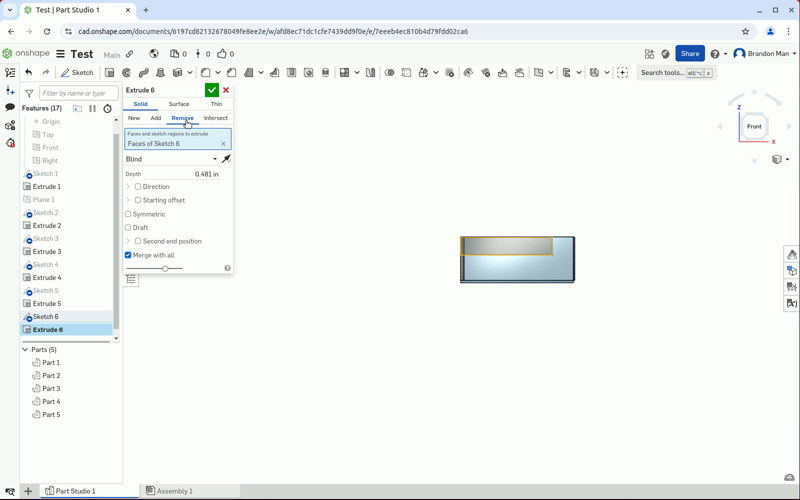
key(enter)
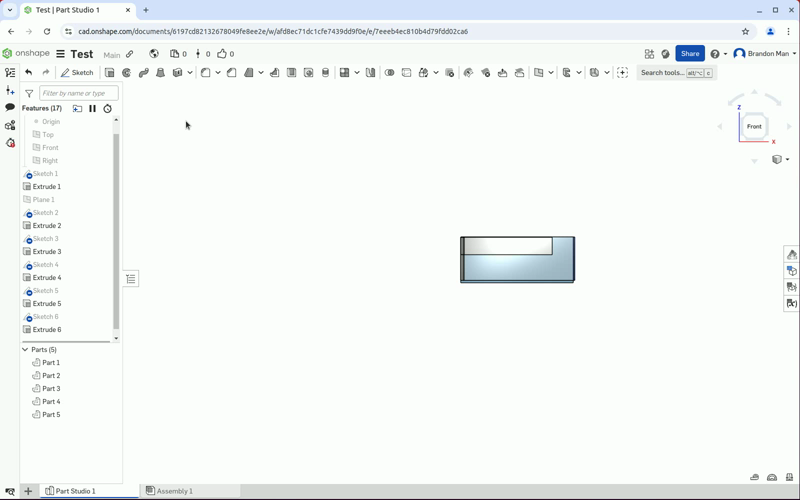
key(shift+h)
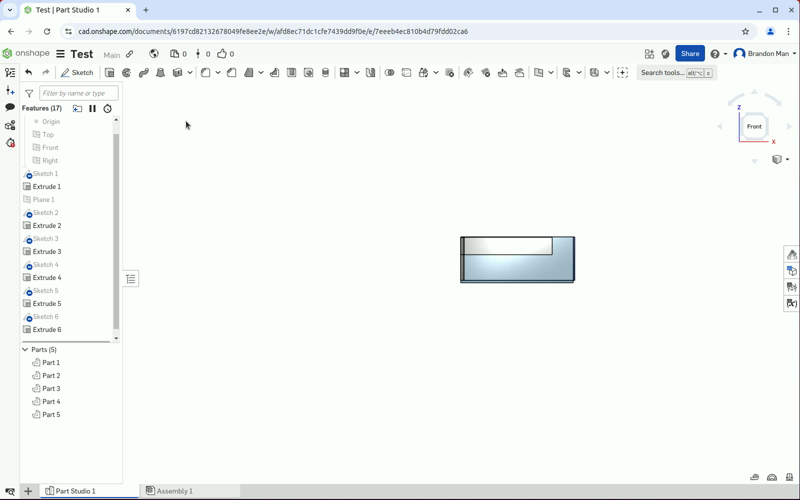
key(shift+h)
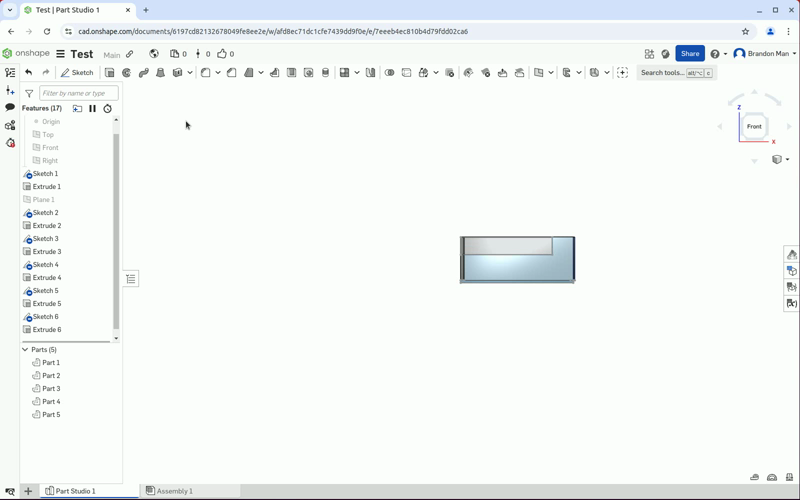
key(shift+7)
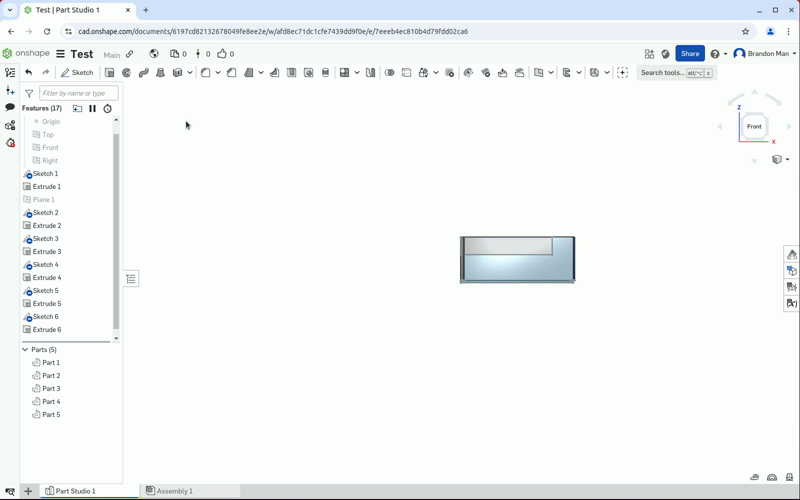
key(left, 2)
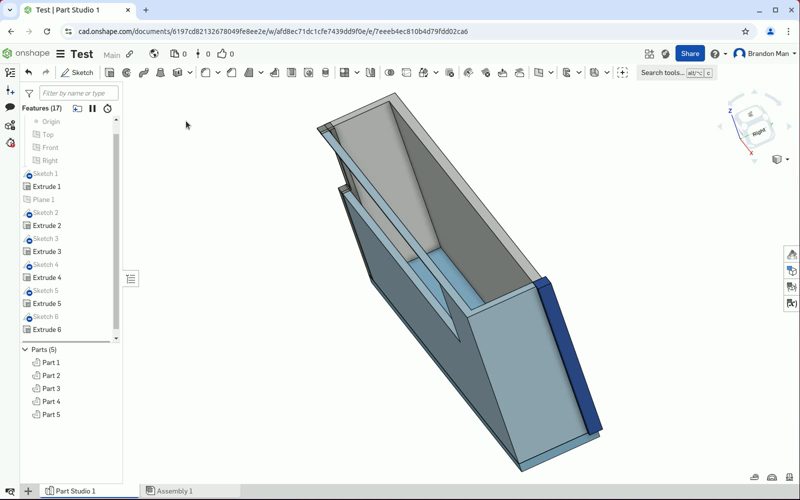
key(down, 2)
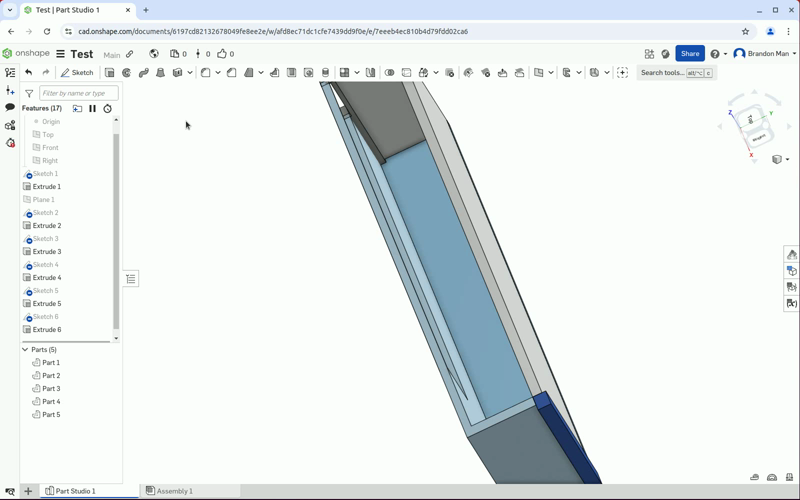
key(up, 2)
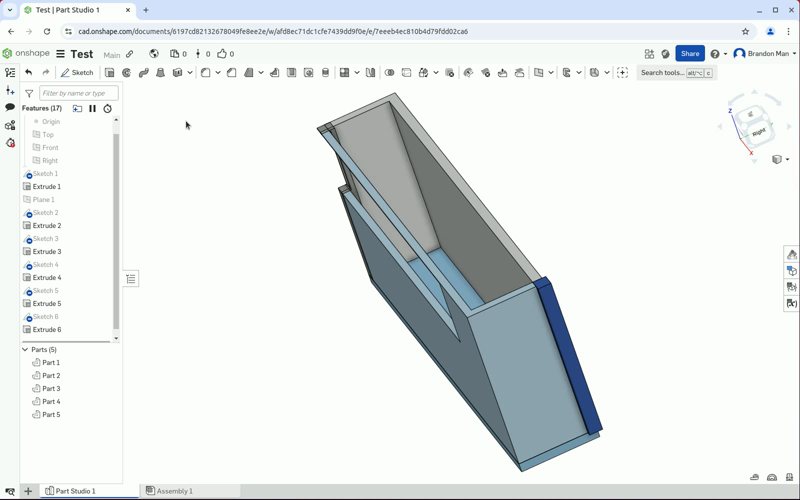
key(right, 2)
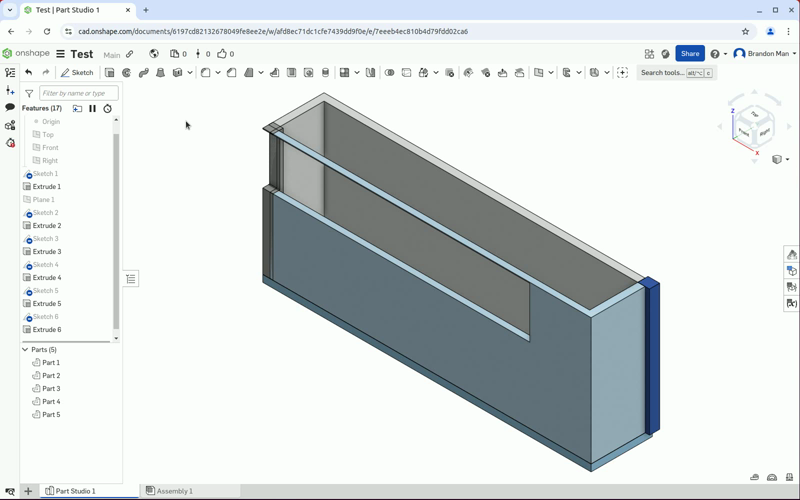
mouse_move(69, 176)
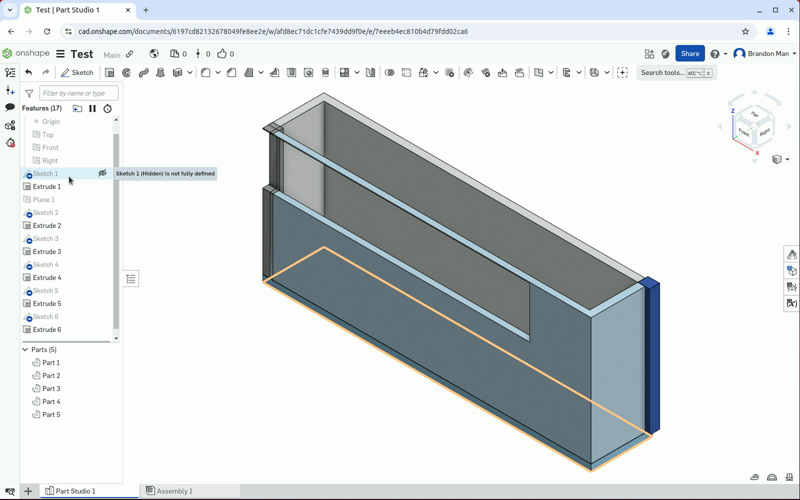
click(69, 176)